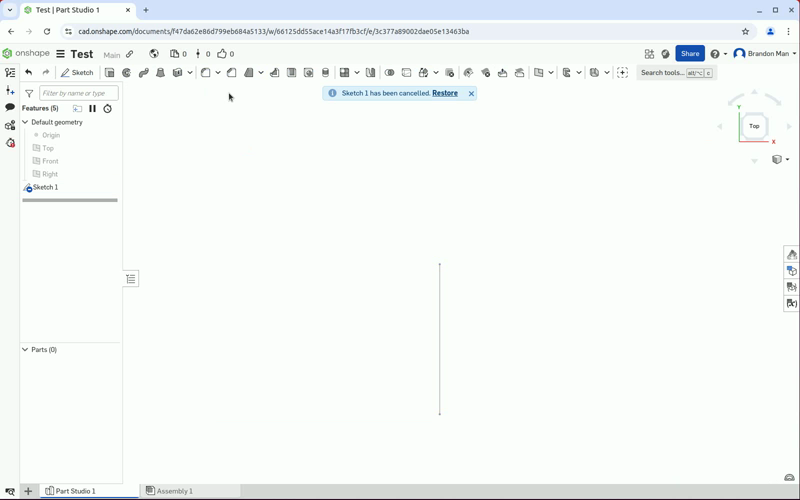
key(shift+h)
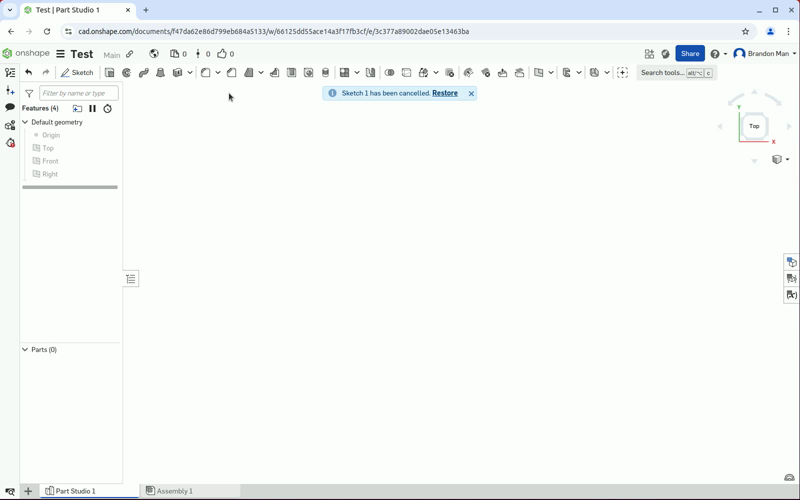
mouse_move(73, 352)
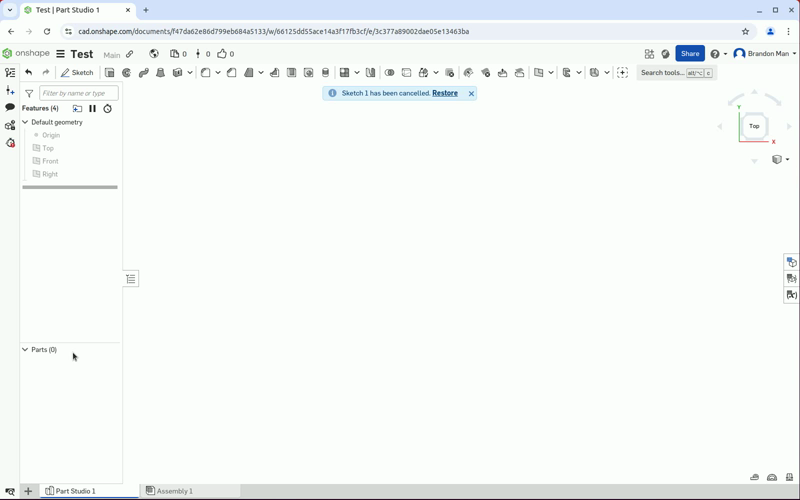
key(y)
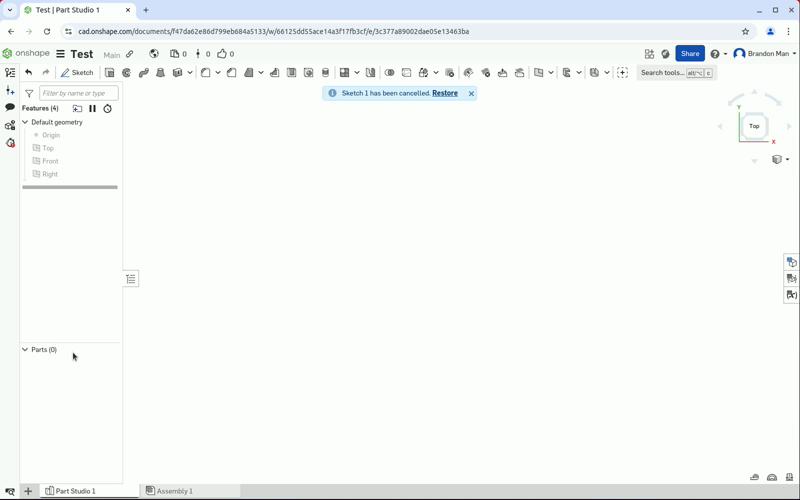
key(shift+p)
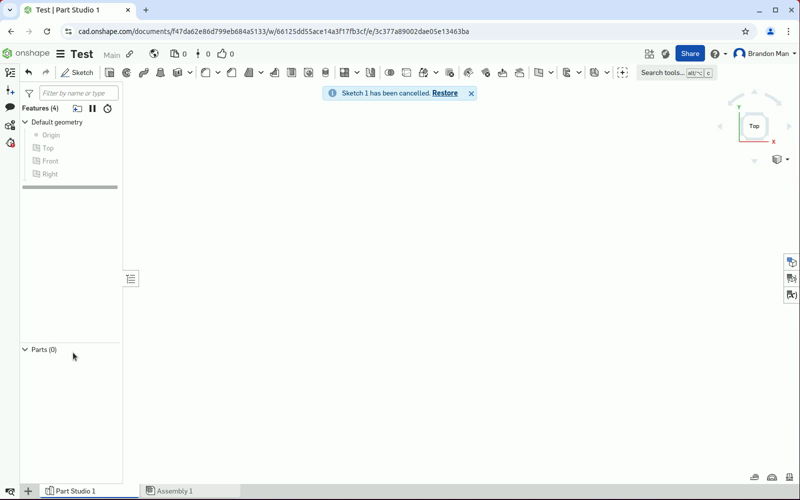
key(space)
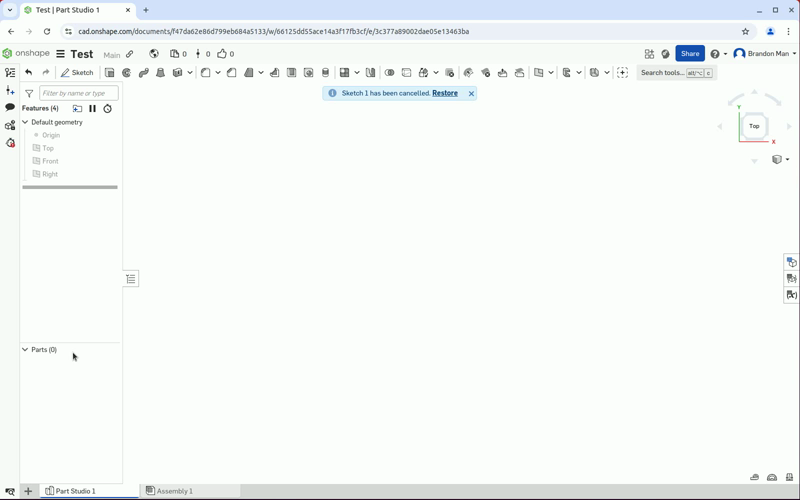
key_down(shift)
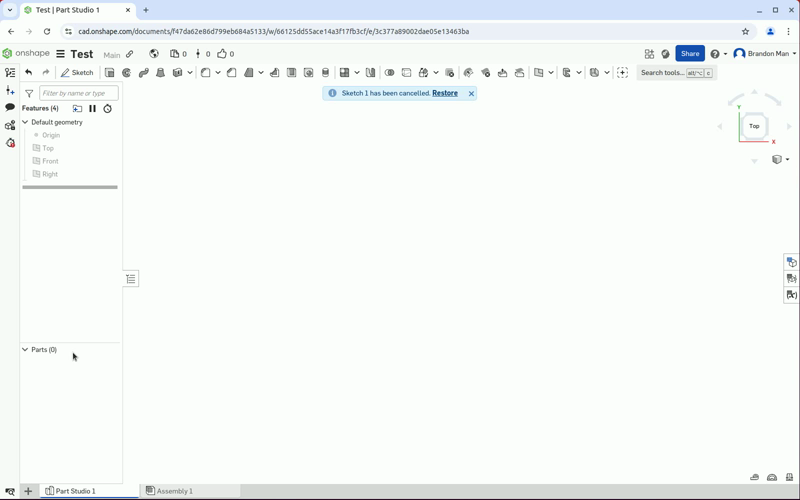
key(up)
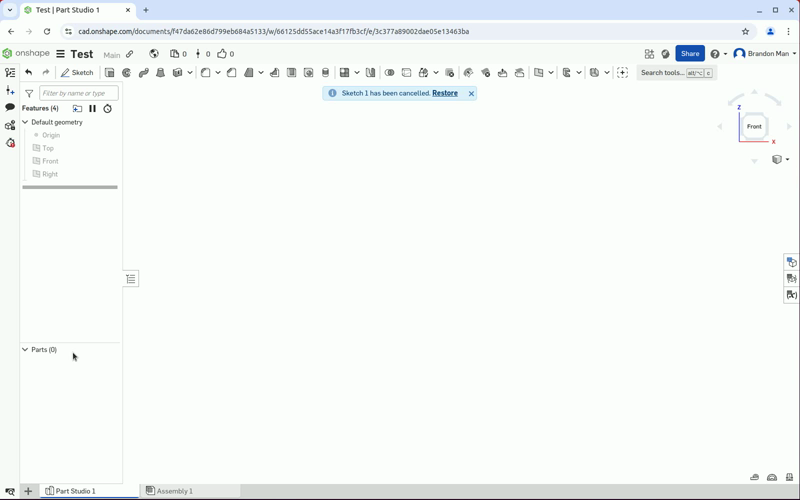
key_up(shift)
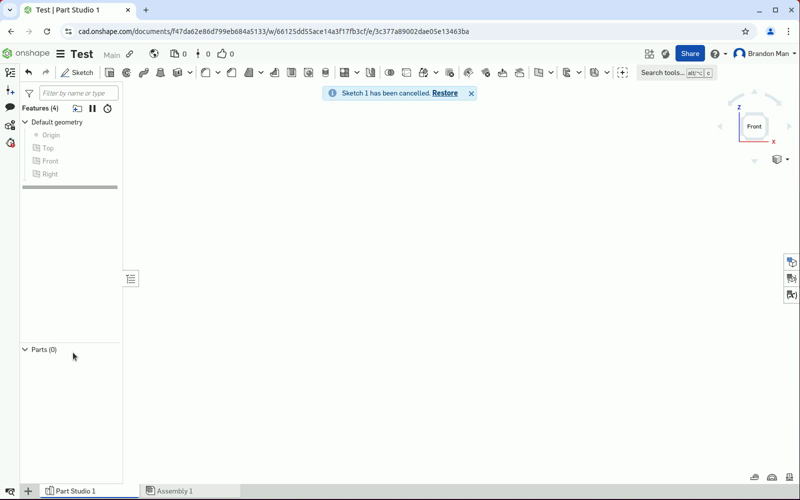
mouse_move(73, 352)
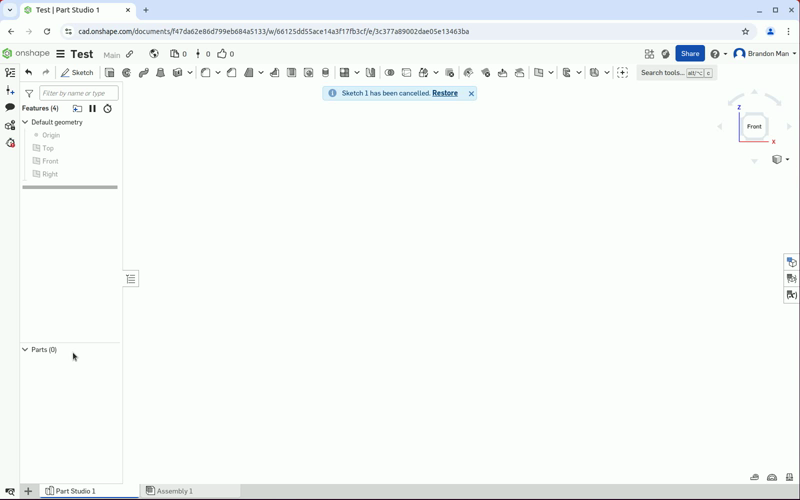
key(shift+y)
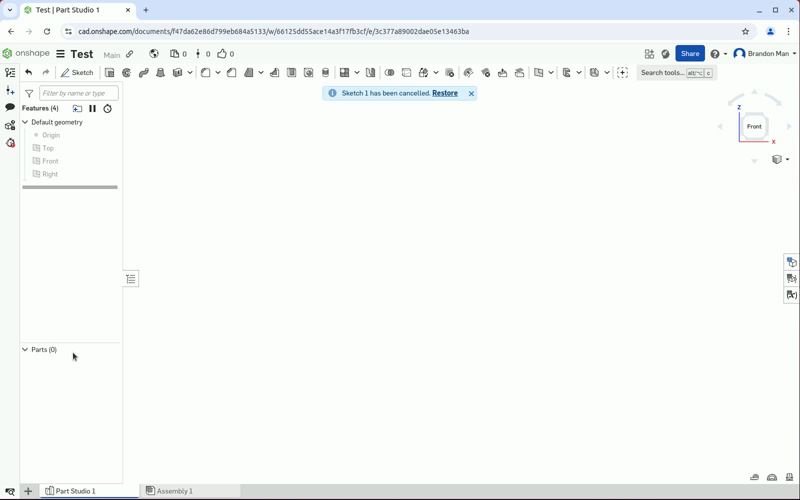
key(shift+s)
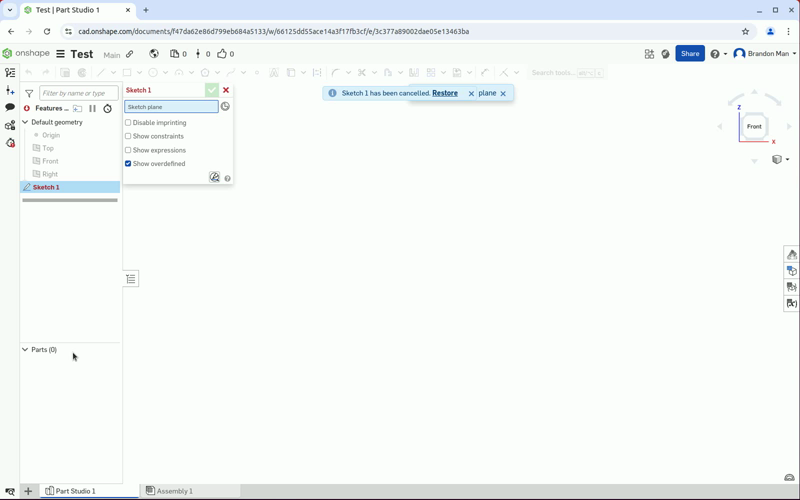
mouse_move(73, 163)
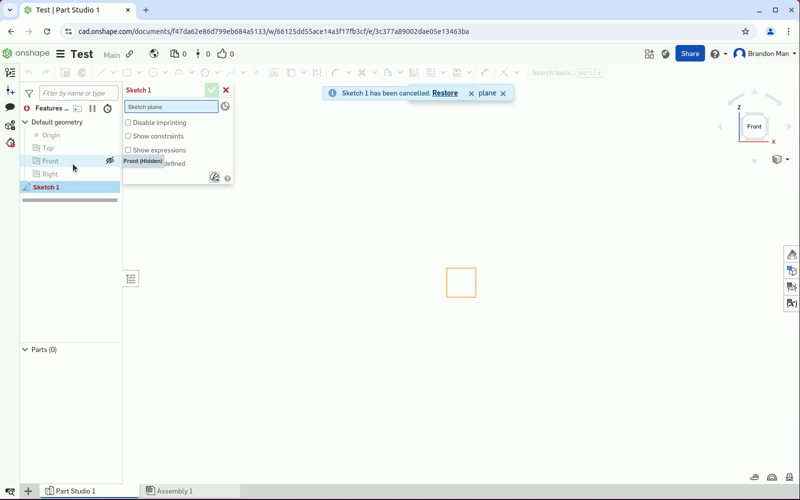
click(73, 163)
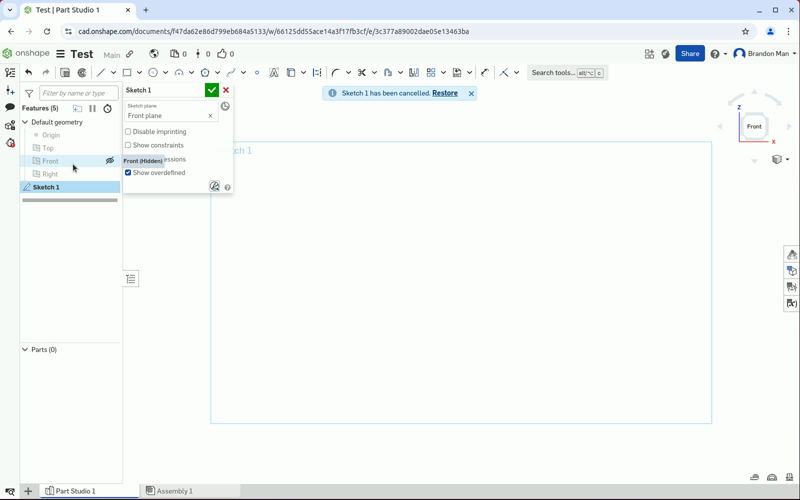
mouse_move(73, 352)
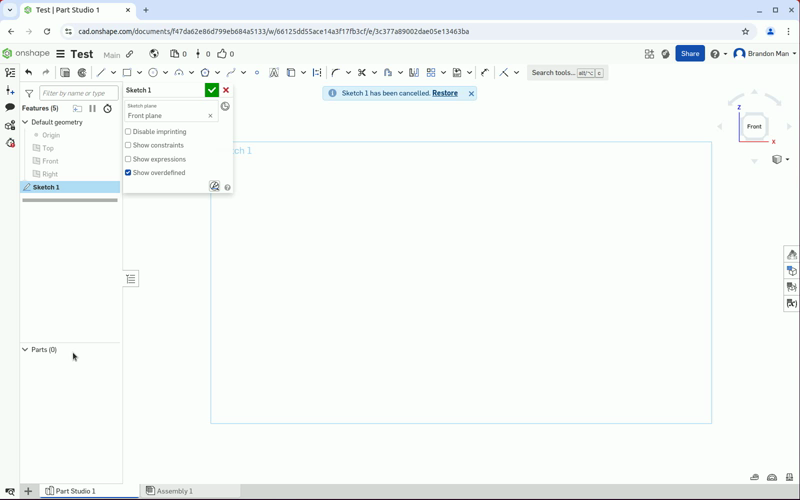
key(y)
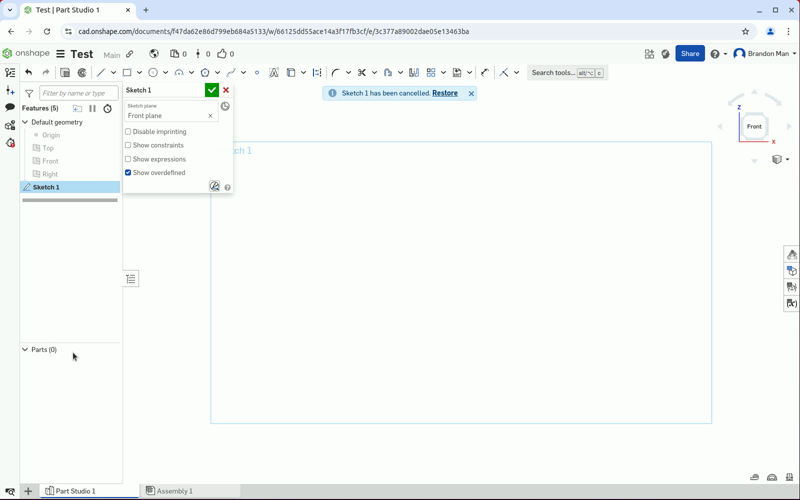
key(l)
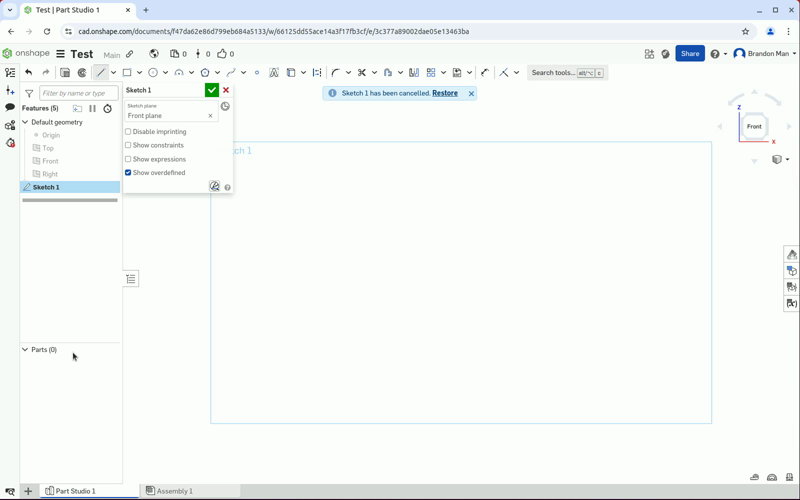
key_down(shift)
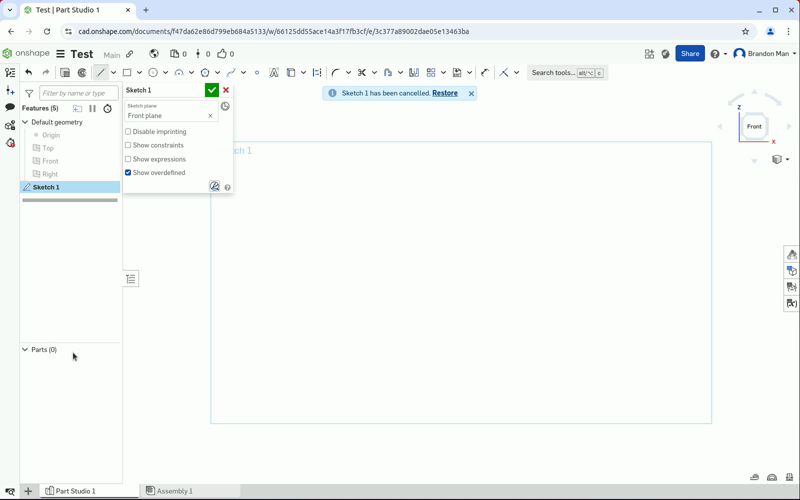
mouse_move(348, 395)
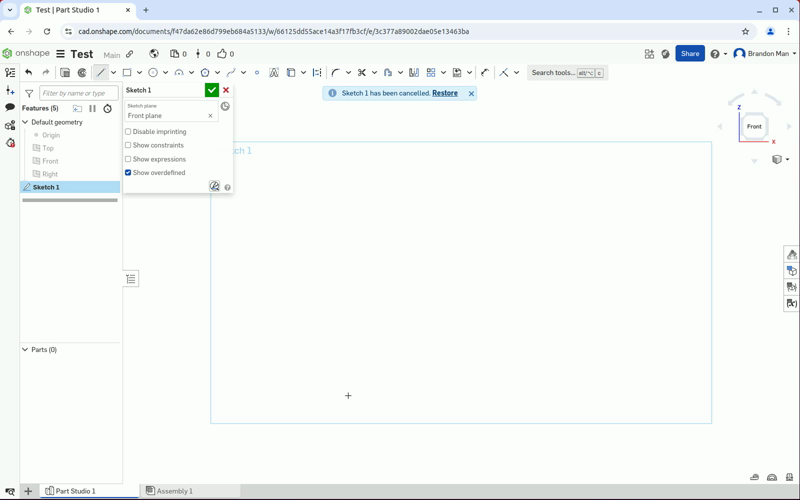
click(348, 395)
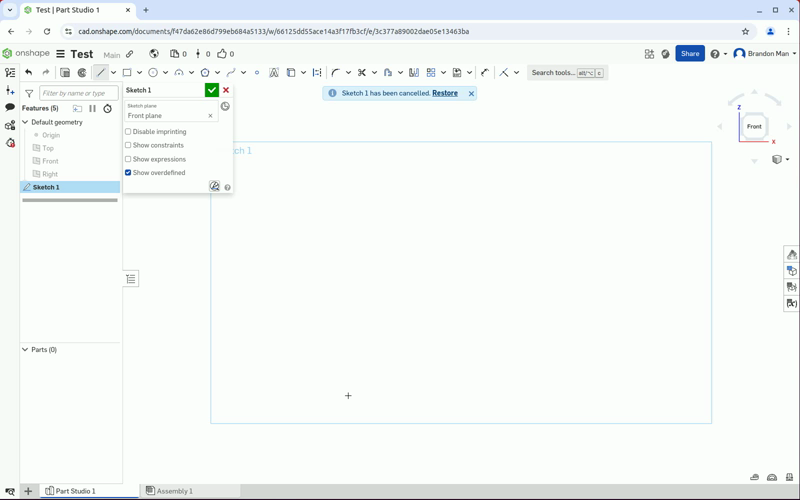
key_up(shift)
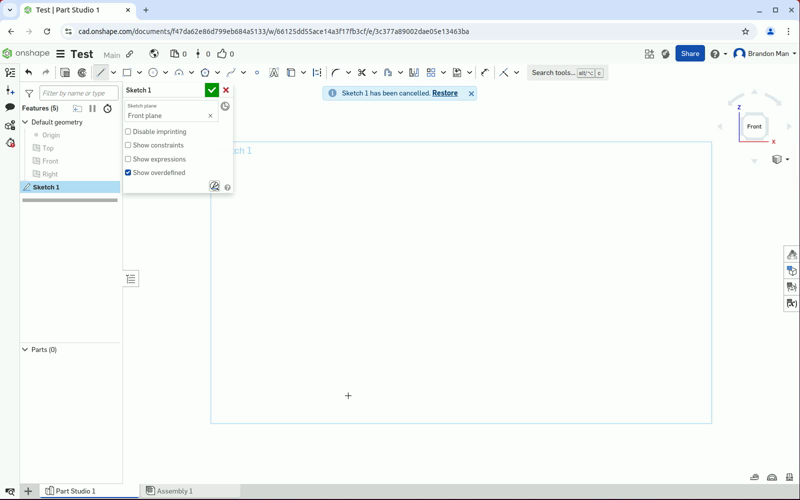
key_down(shift)
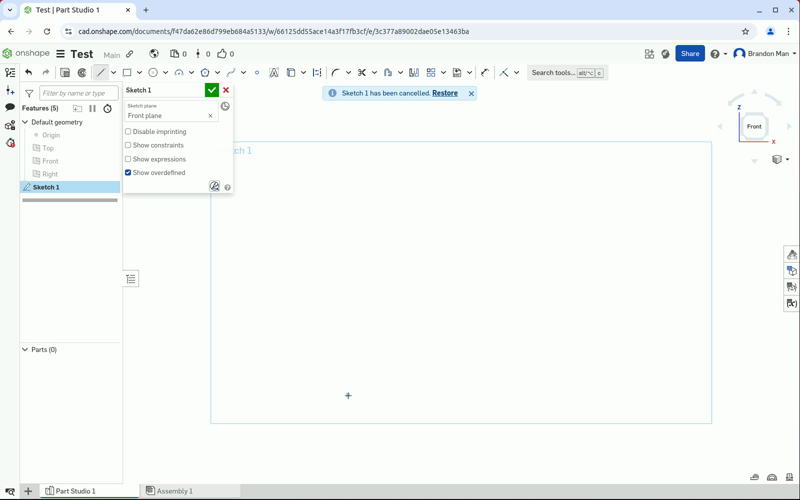
mouse_move(572, 395)
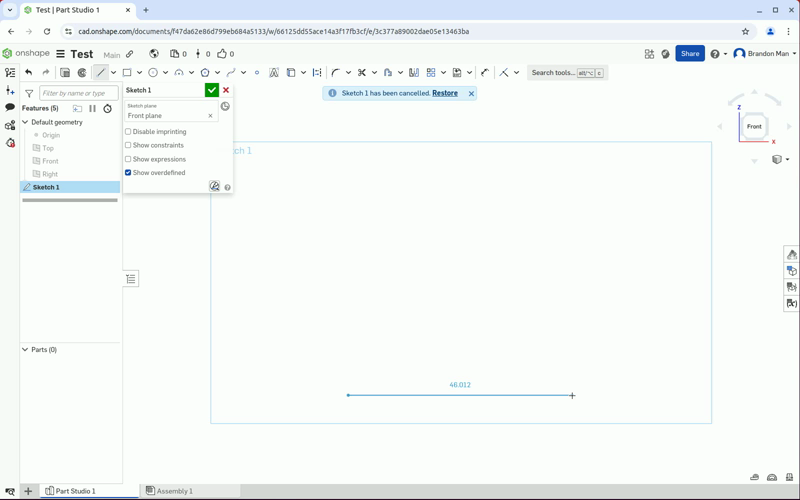
click(572, 395)
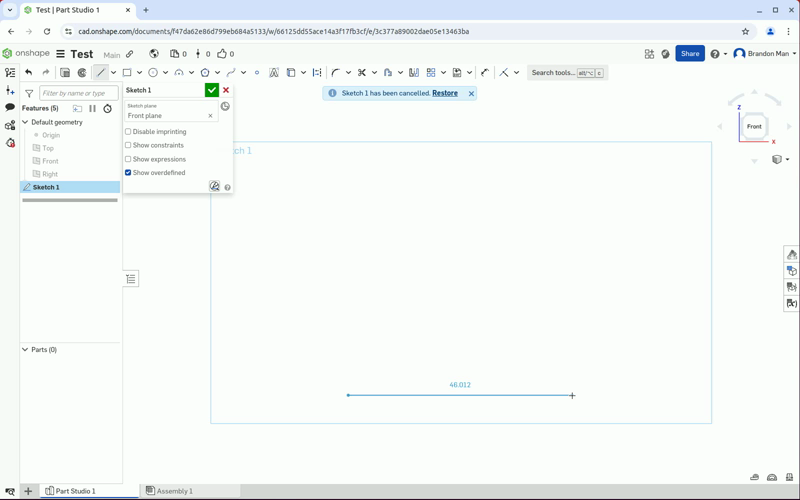
key_up(shift)
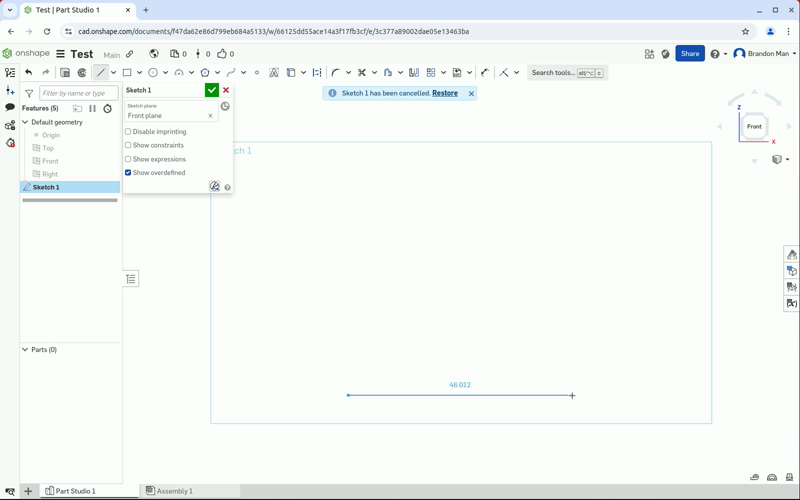
key_down(shift)
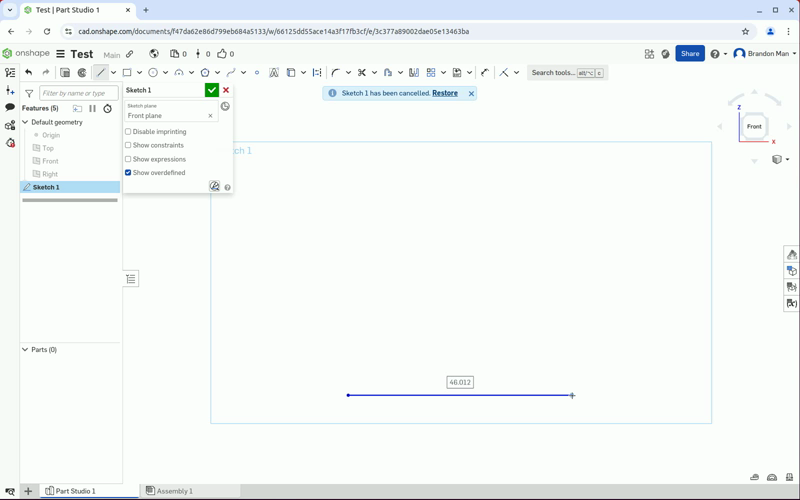
mouse_move(572, 171)
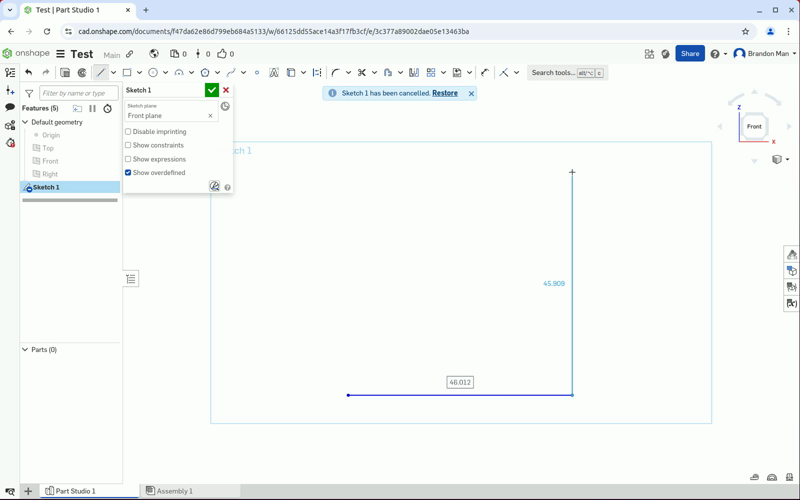
click(572, 171)
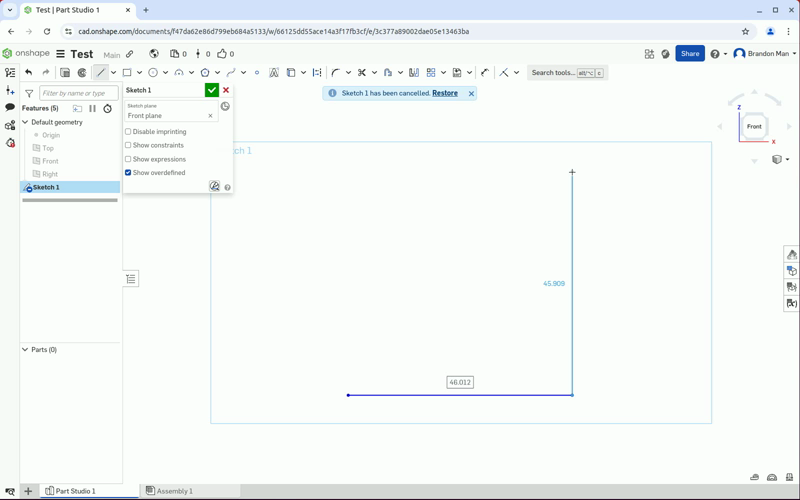
key_up(shift)
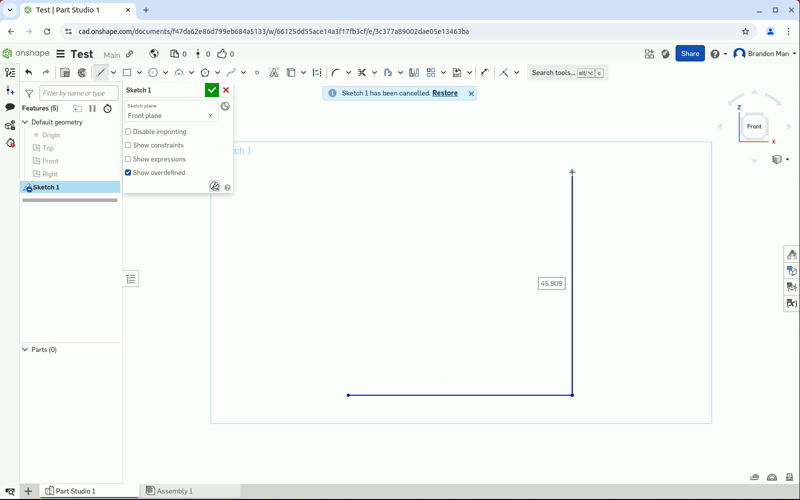
key_down(shift)
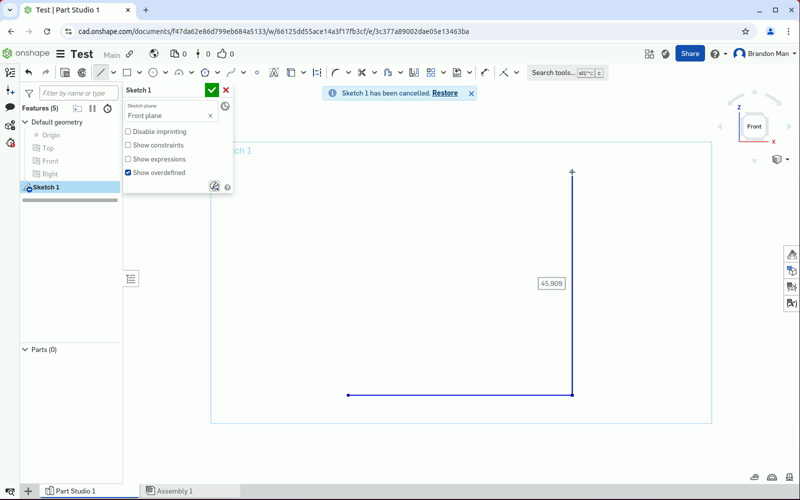
mouse_move(348, 171)
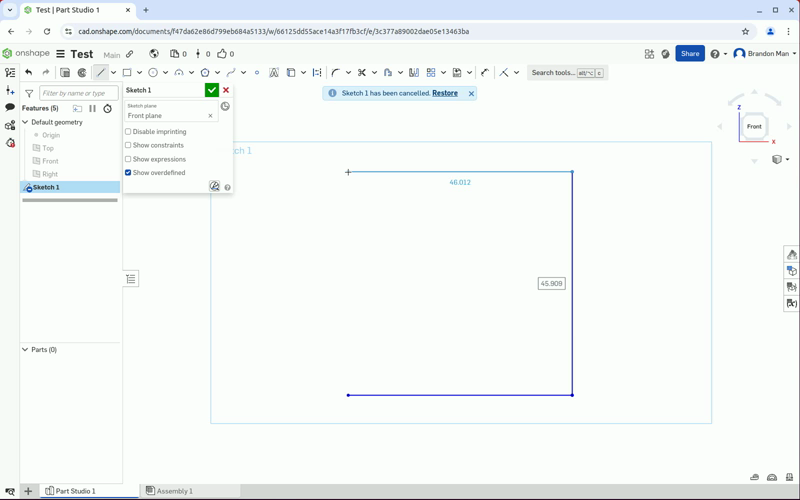
click(348, 171)
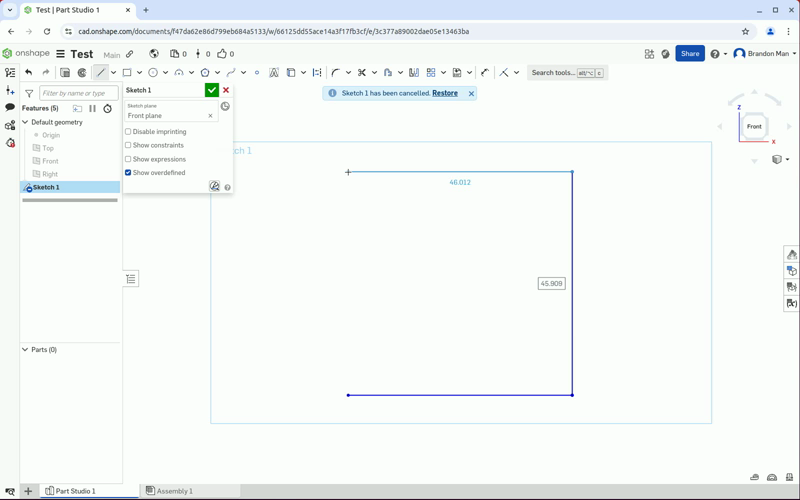
key_up(shift)
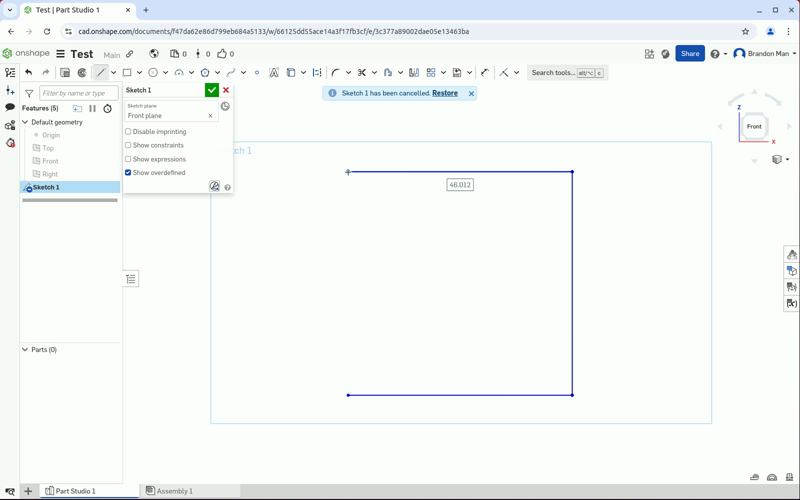
key_down(shift)
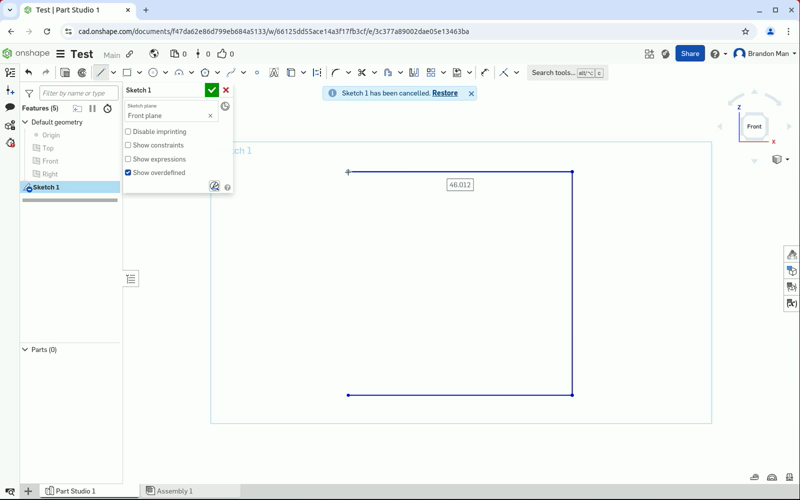
mouse_move(348, 395)
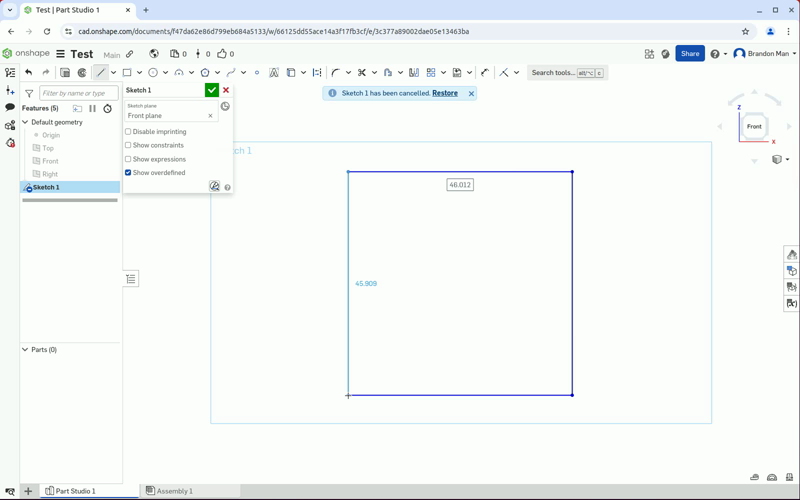
key_up(shift)
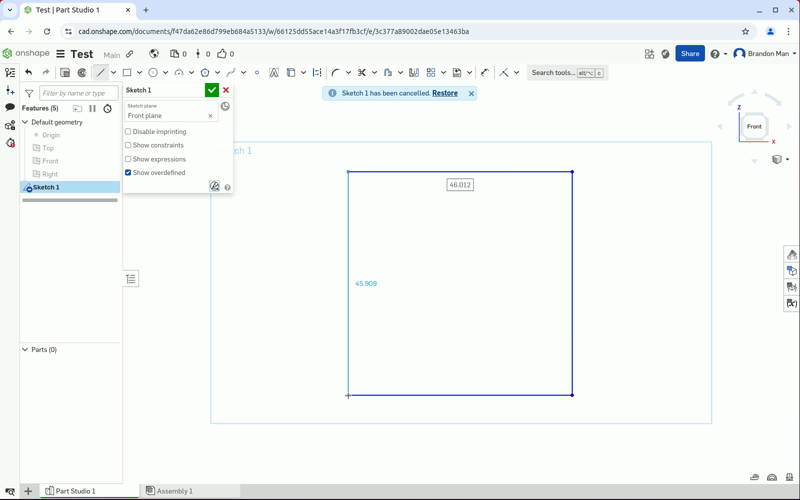
click(348, 395)
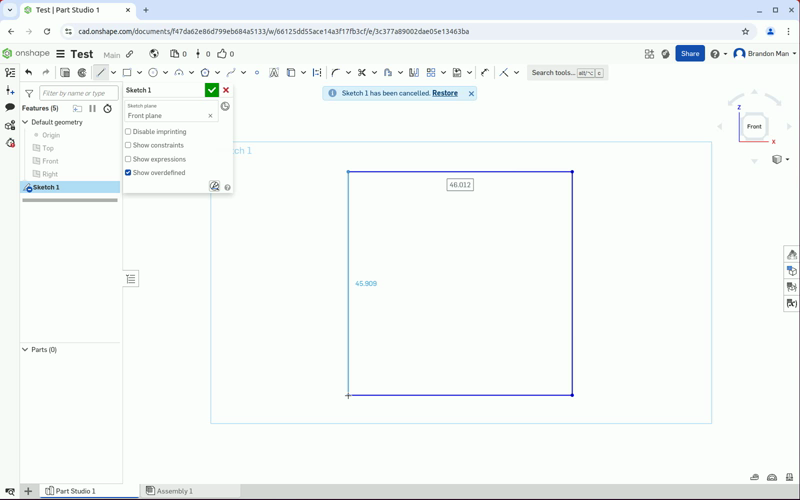
key(esc)
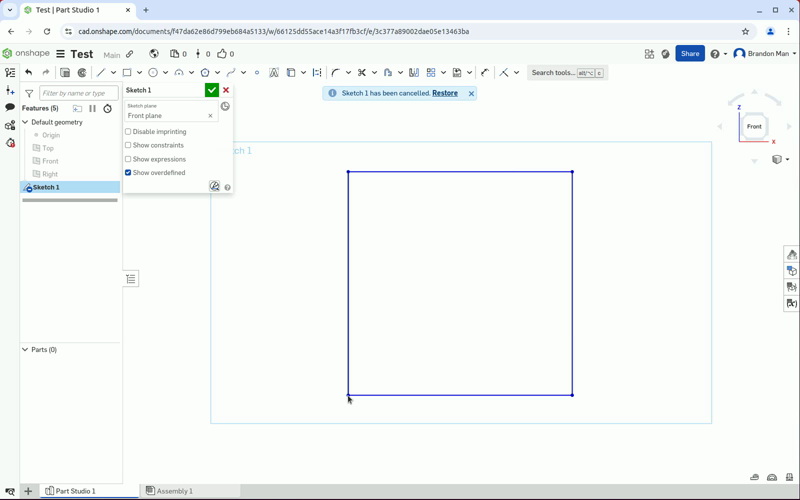
key(l)
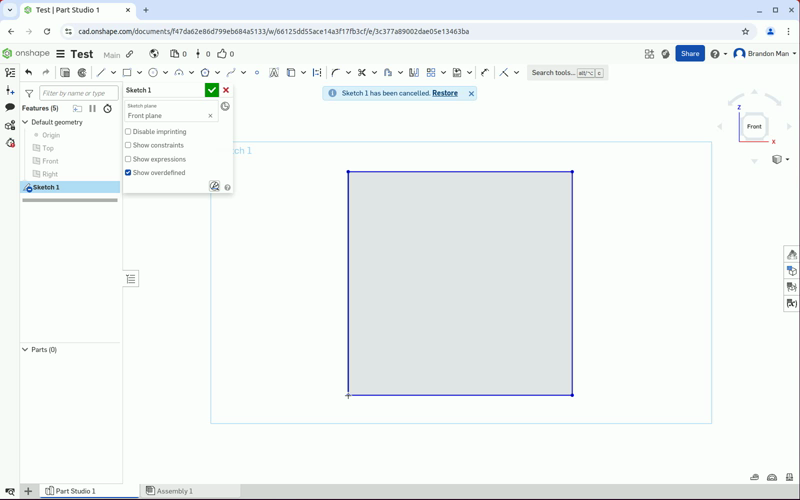
key_down(shift)
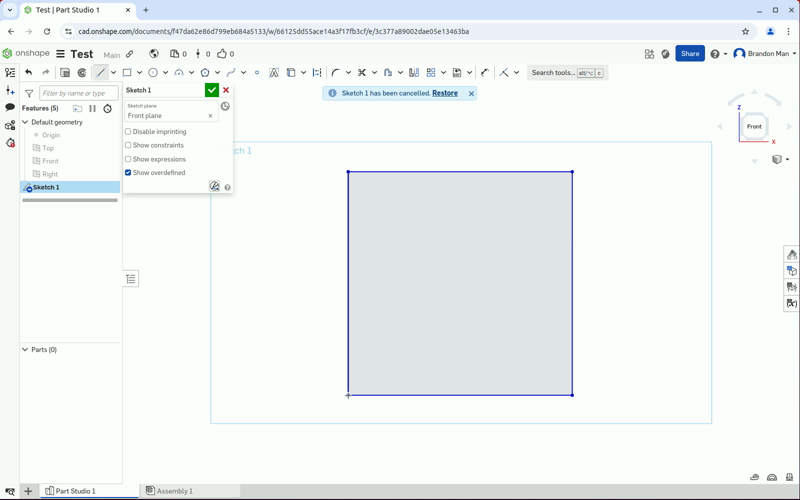
mouse_move(419, 324)
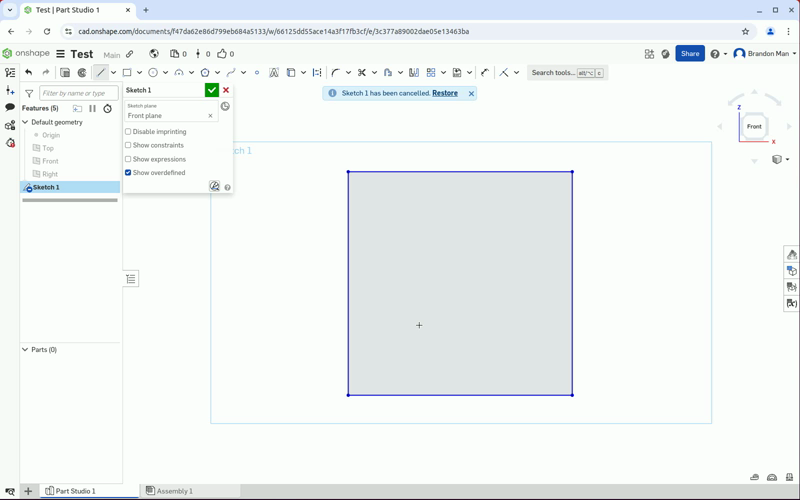
click(419, 324)
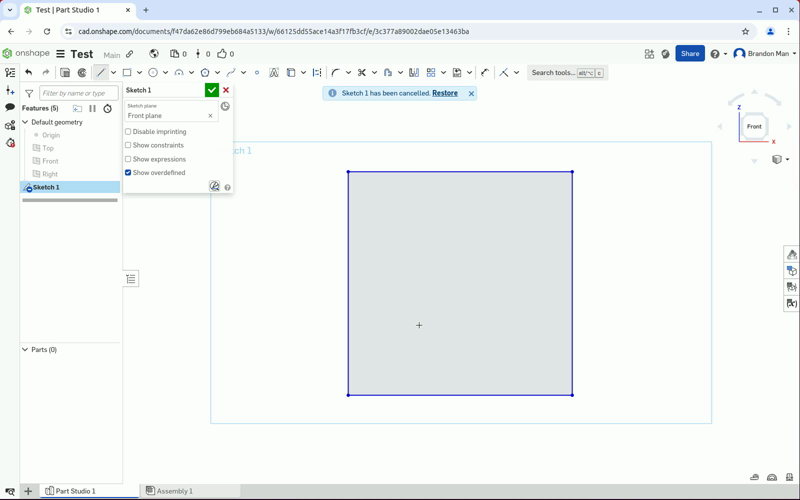
key_up(shift)
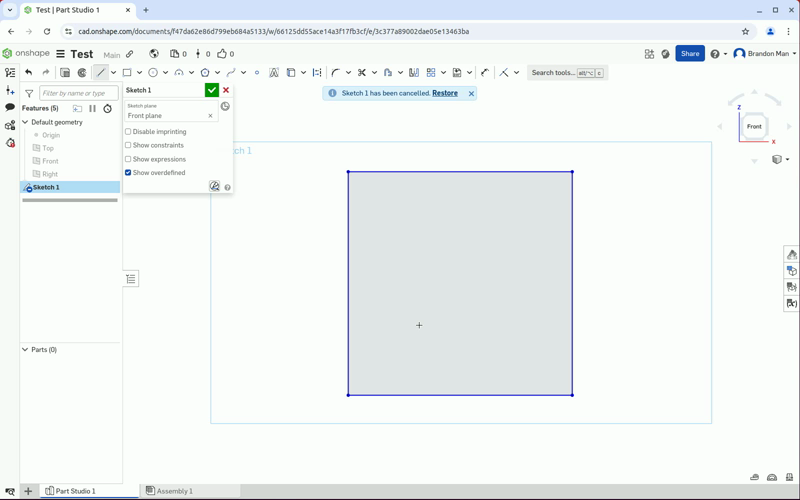
key_down(shift)
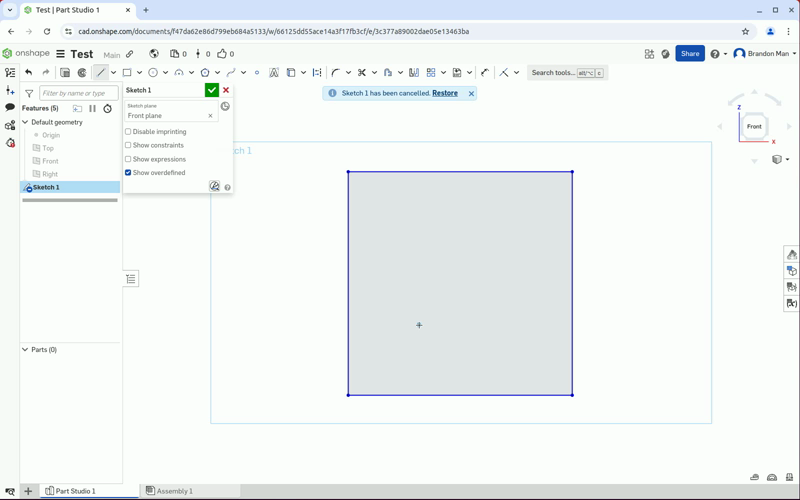
mouse_move(501, 324)
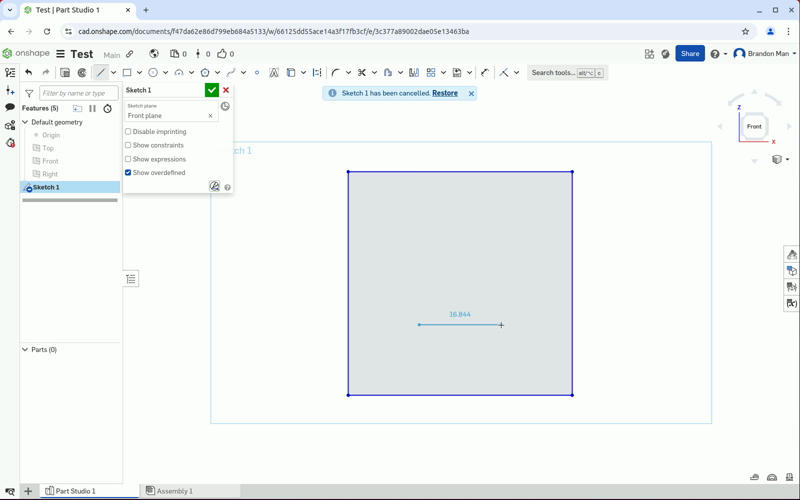
click(501, 324)
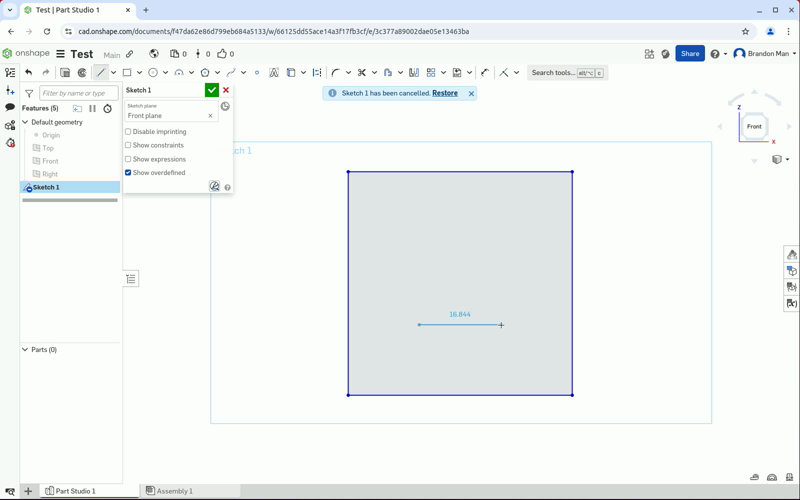
key_up(shift)
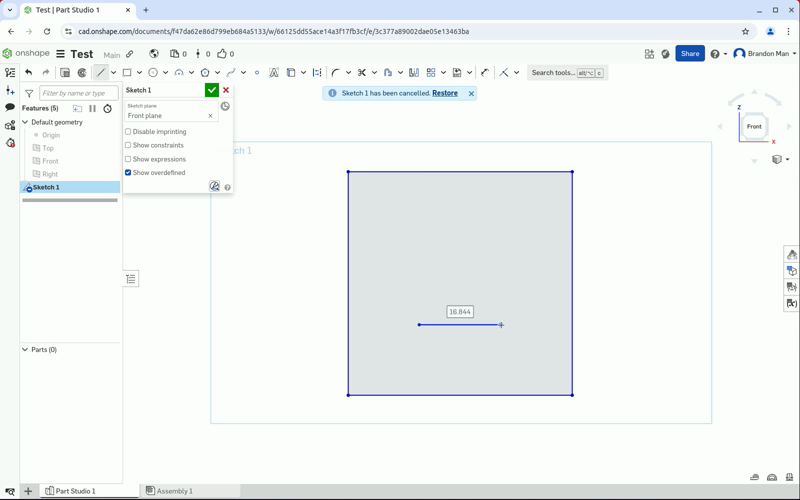
key_down(shift)
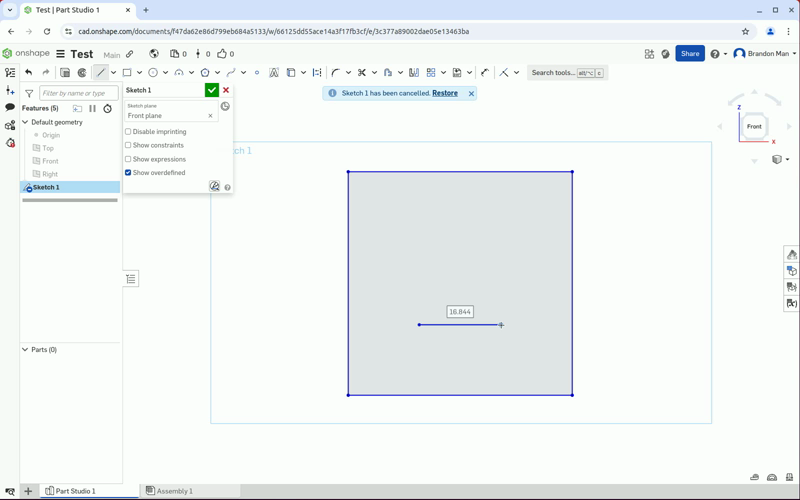
mouse_move(501, 242)
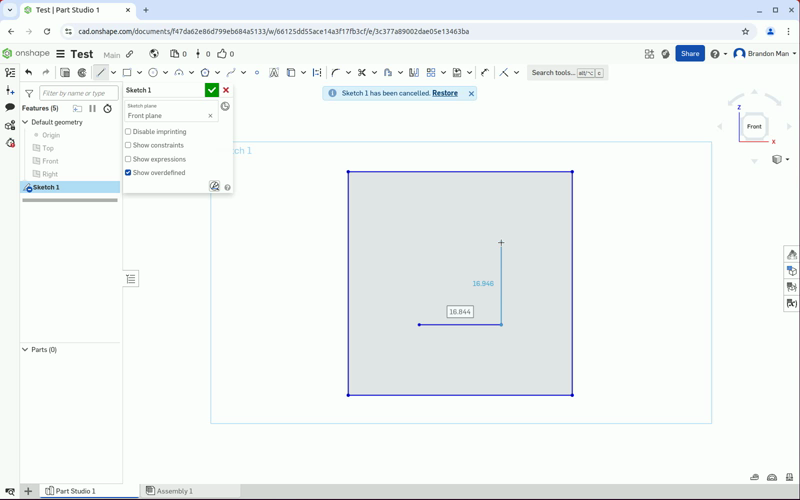
click(501, 242)
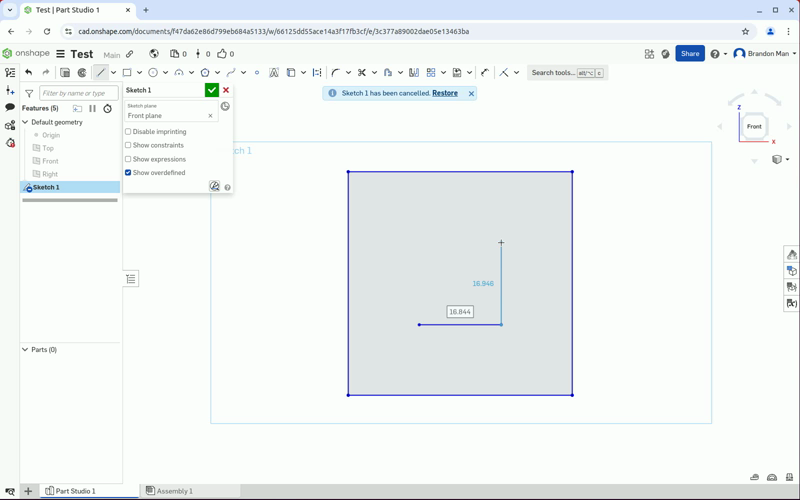
key_up(shift)
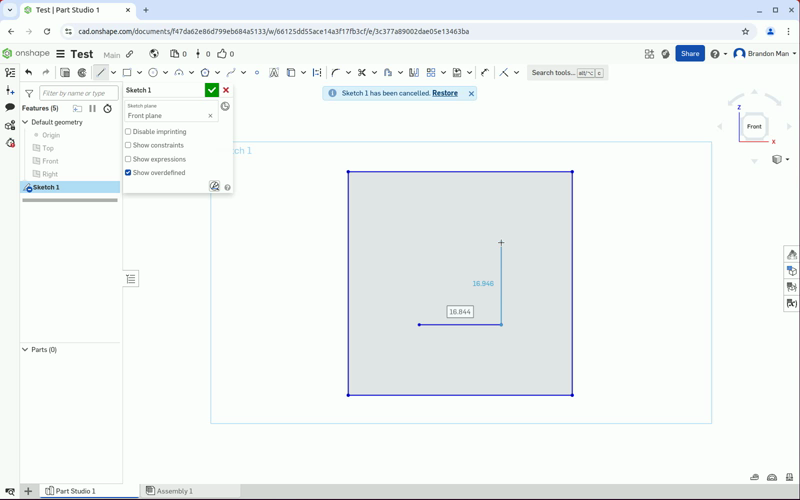
key_down(shift)
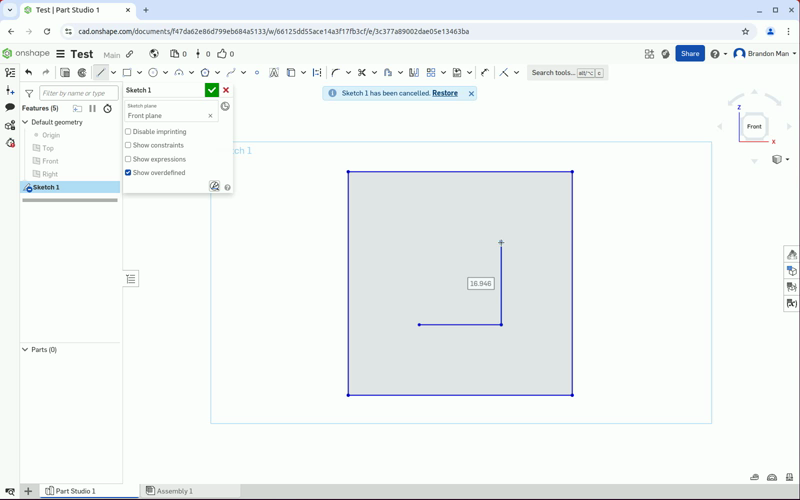
mouse_move(419, 242)
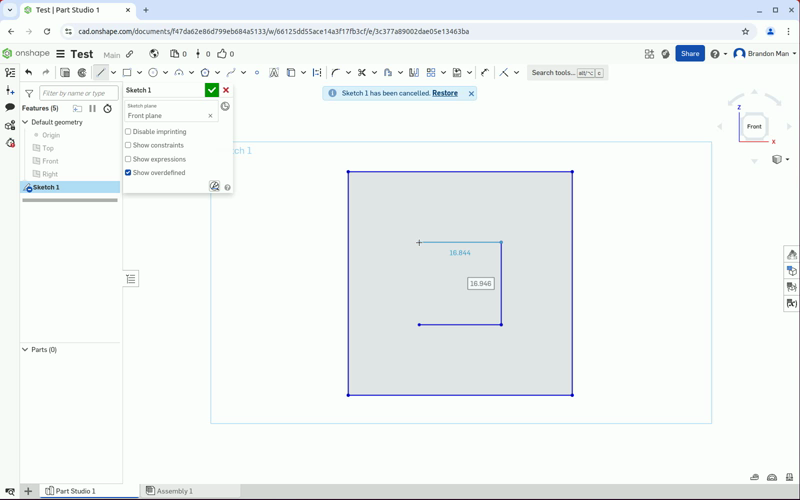
click(419, 242)
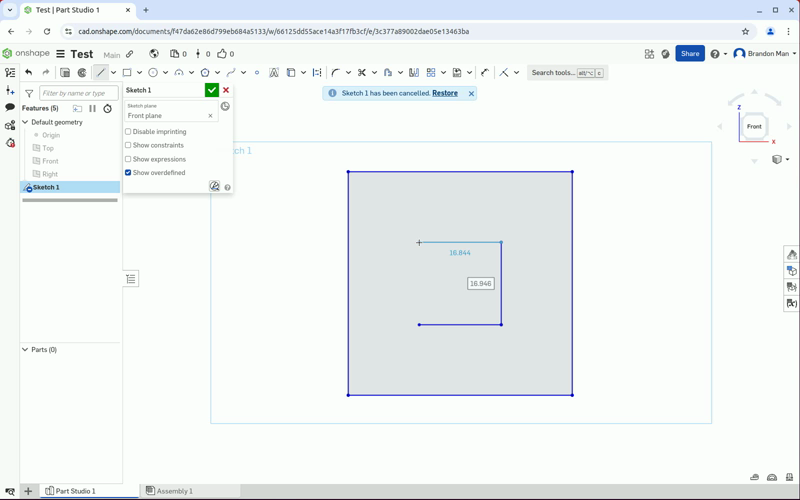
key_up(shift)
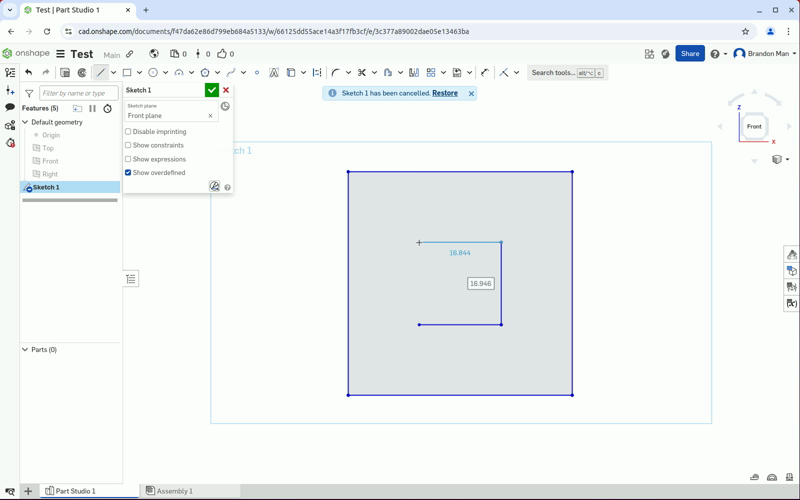
key_down(shift)
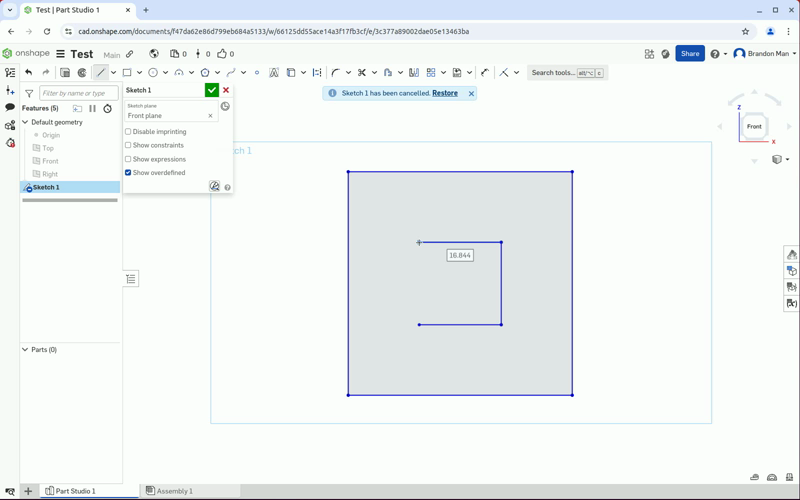
mouse_move(419, 324)
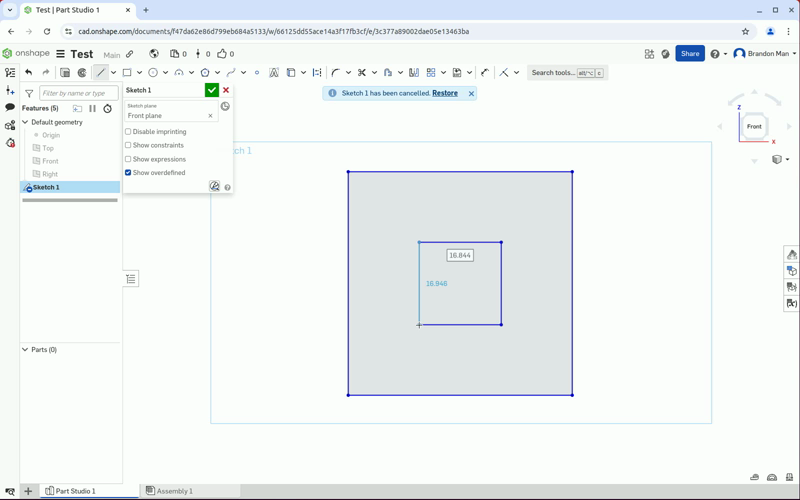
key_up(shift)
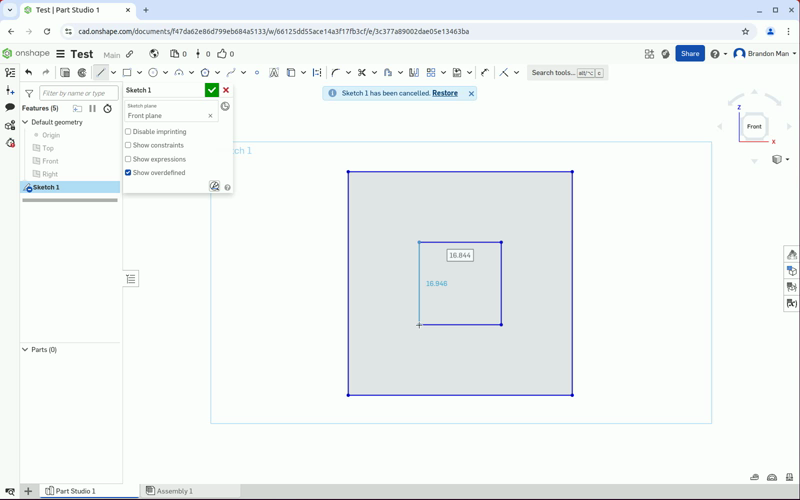
click(419, 324)
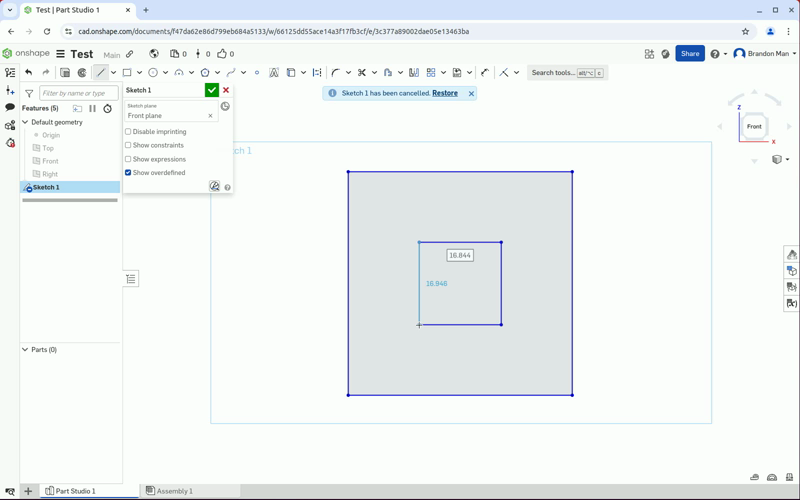
key(esc)
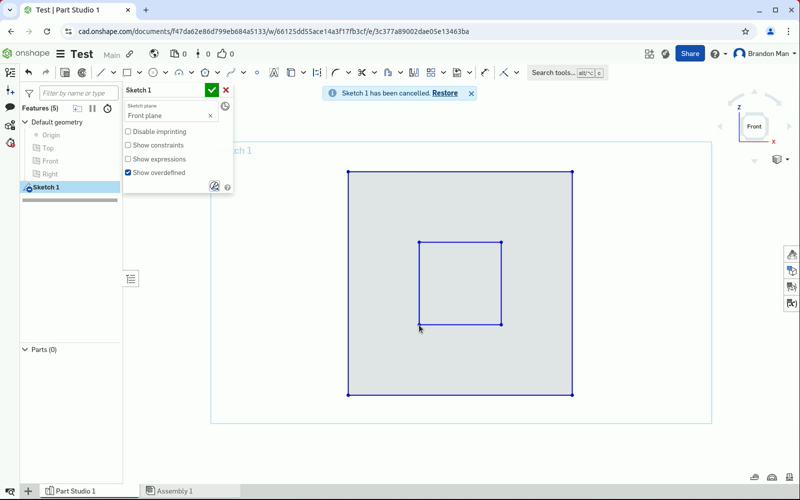
mouse_move(393, 350)
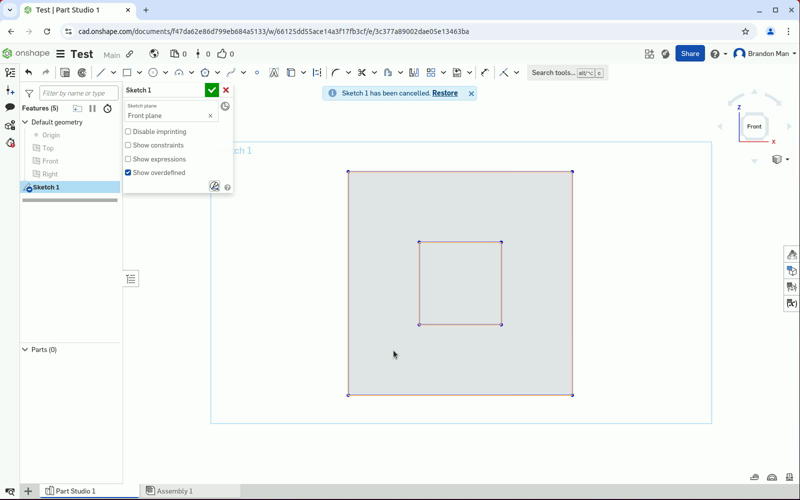
click(393, 350)
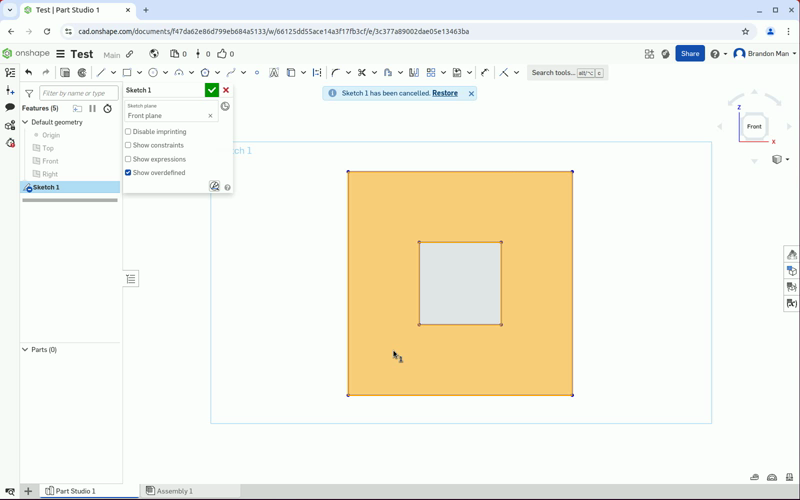
mouse_move(73, 352)
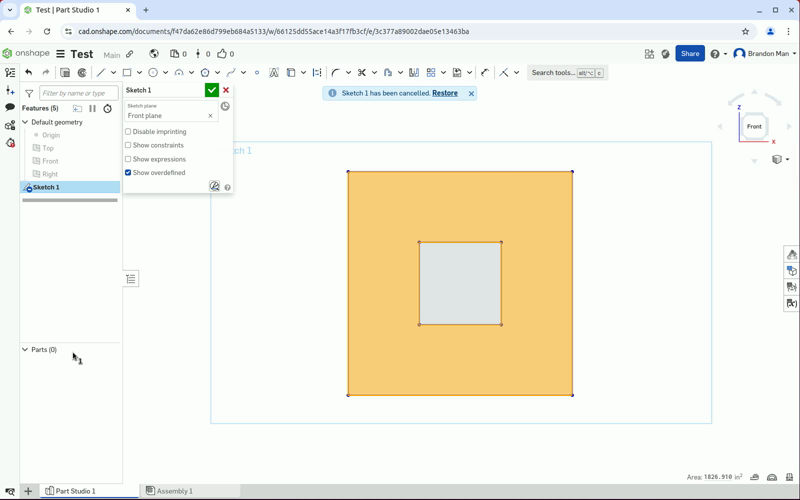
key(shift+y)
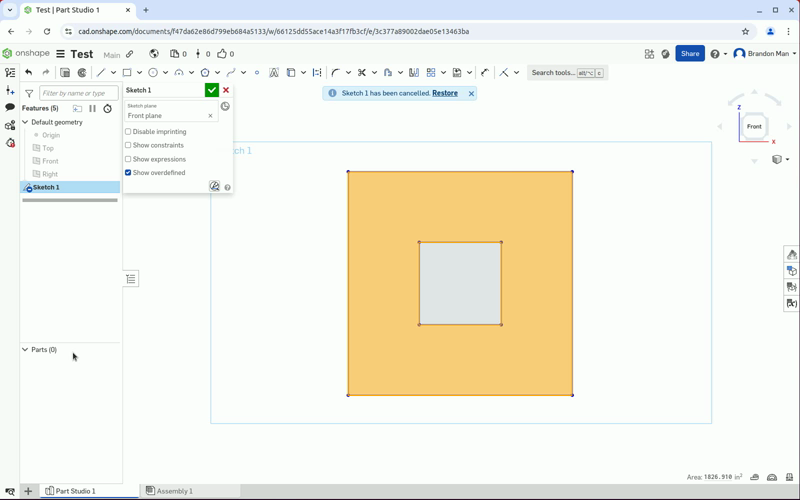
key(shift+e)
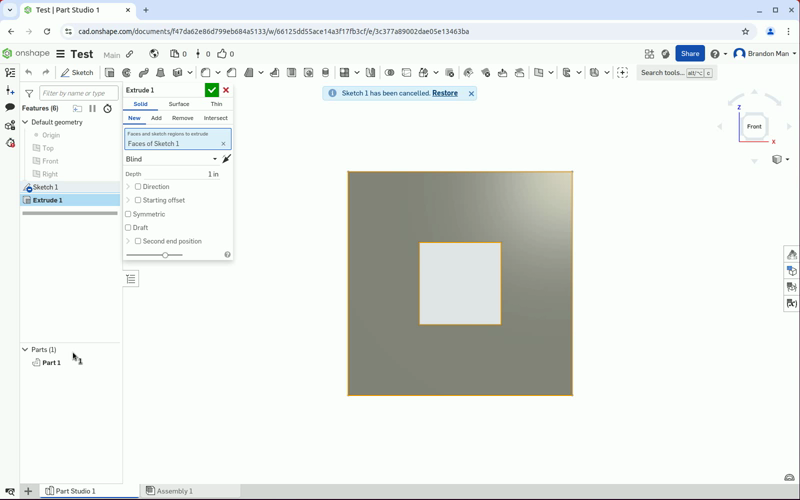
mouse_move(143, 106)
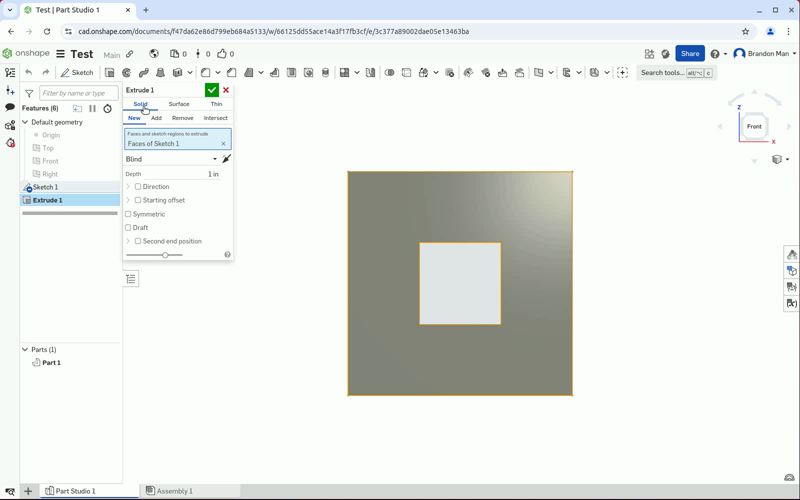
click(143, 106)
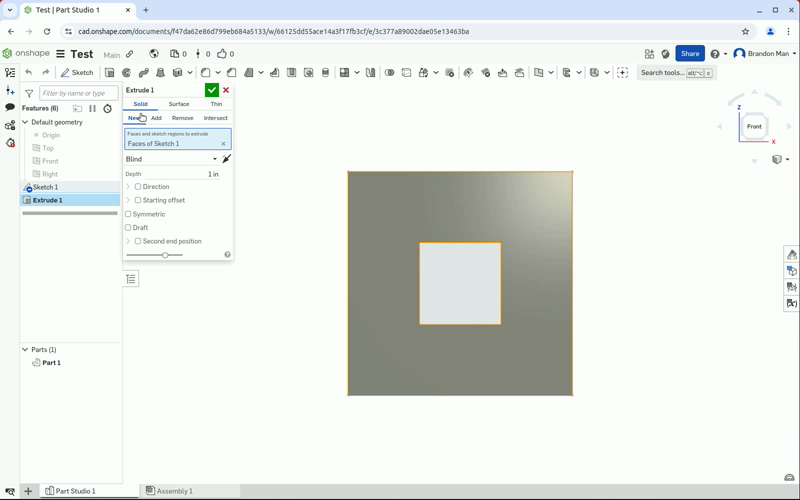
mouse_move(137, 120)
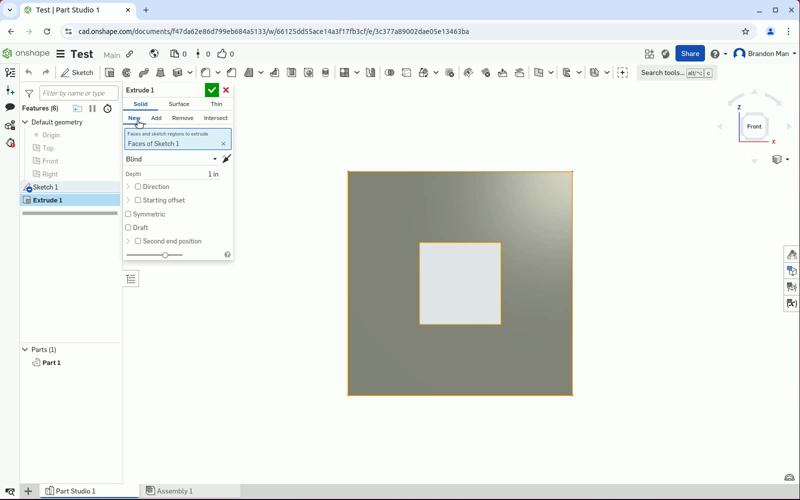
click(137, 120)
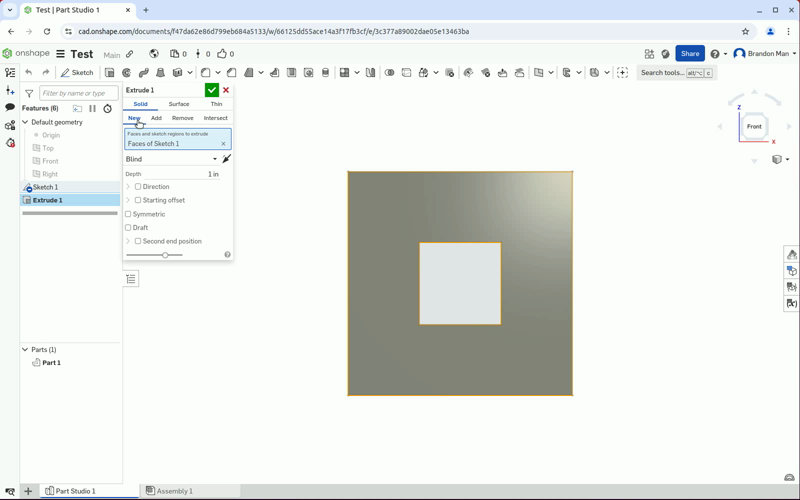
key(tab, 4)
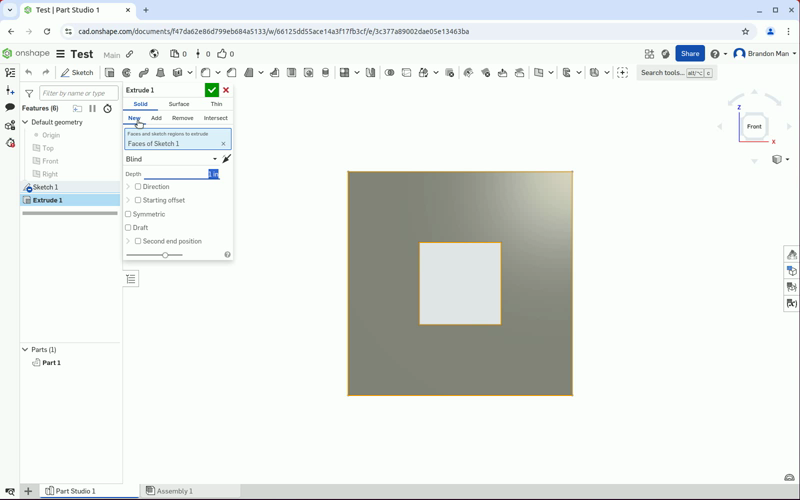
text(46.216)
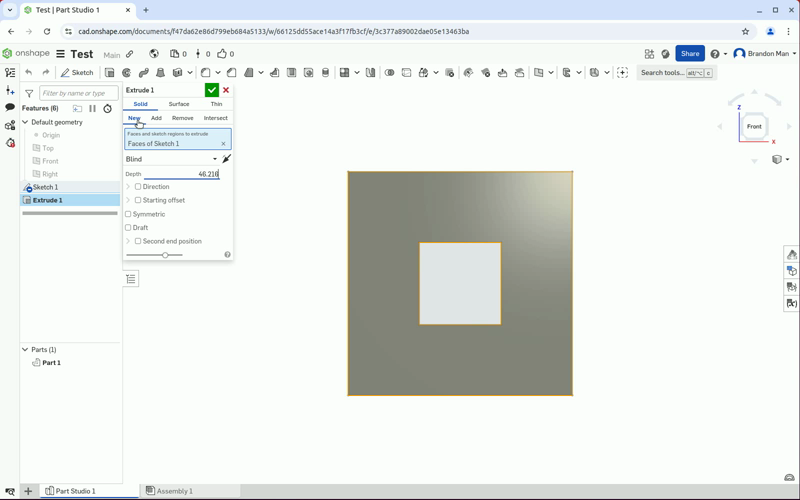
key(tab, 3)
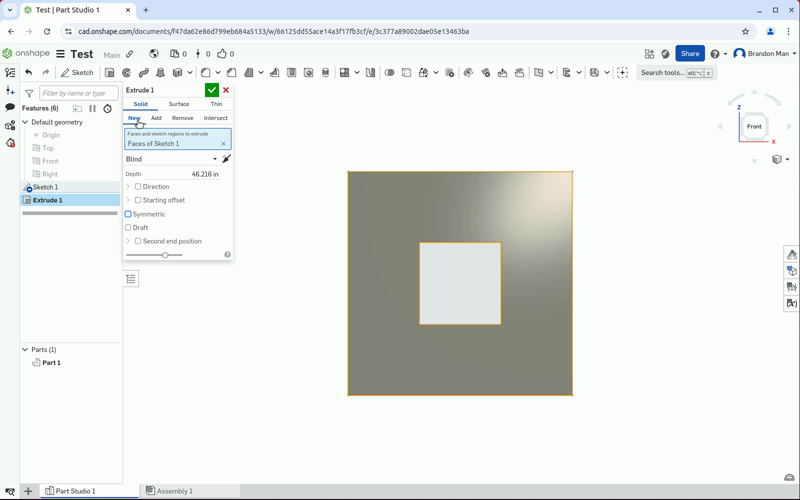
key(space)
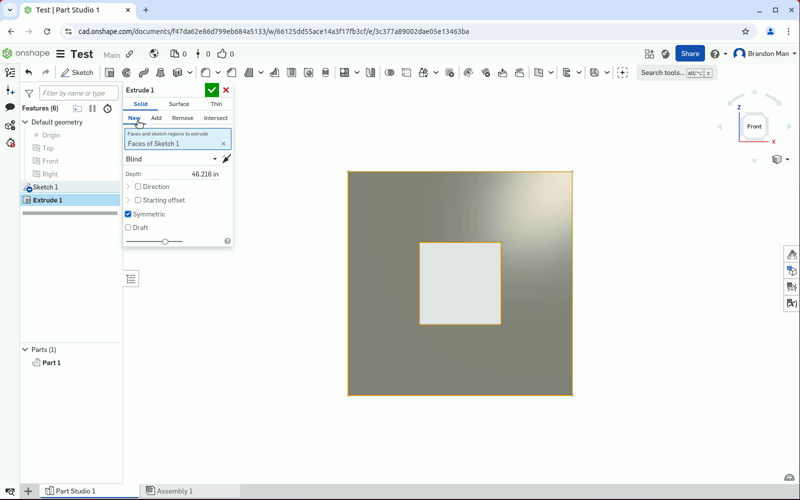
key(enter)
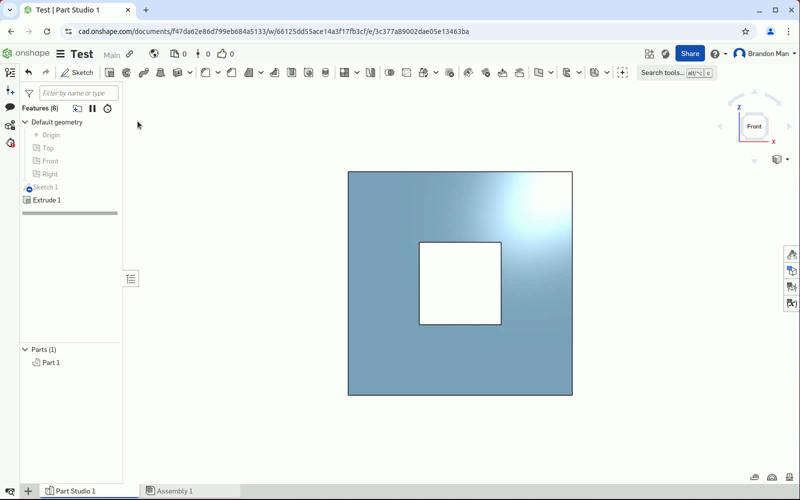
key(shift+h)
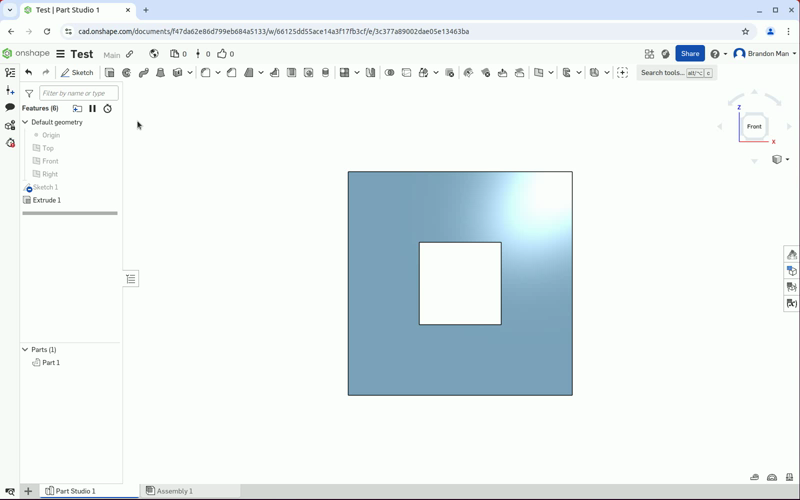
key(shift+h)
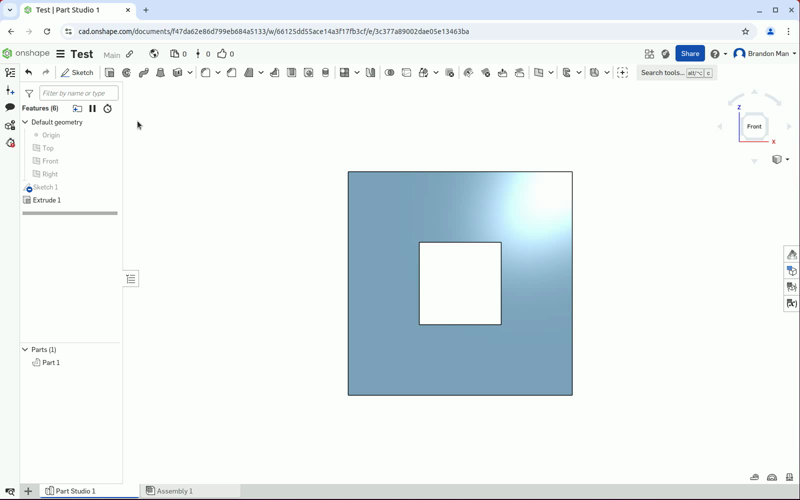
mouse_move(73, 189)
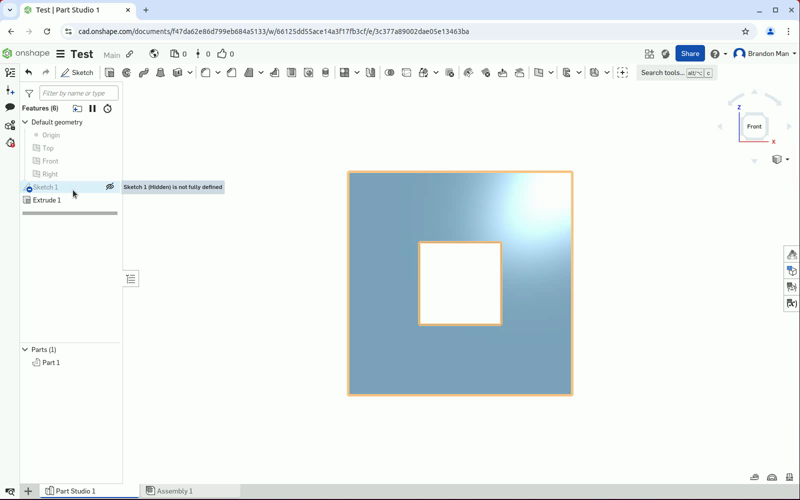
click(73, 189)
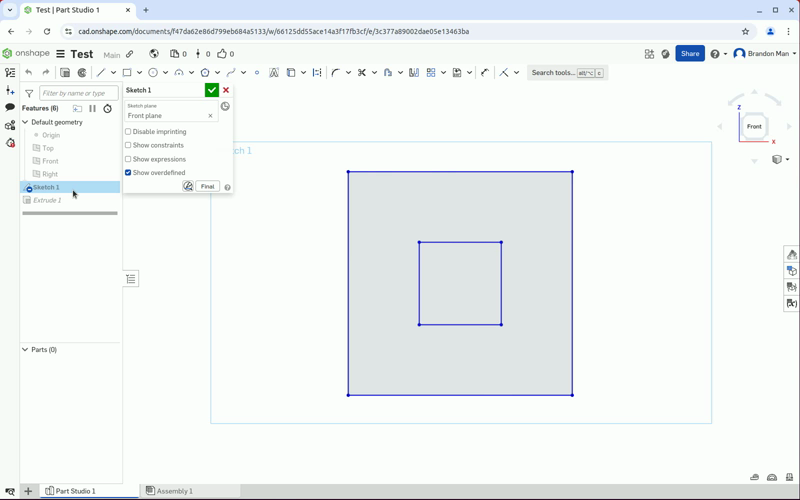
mouse_move(229, 92)
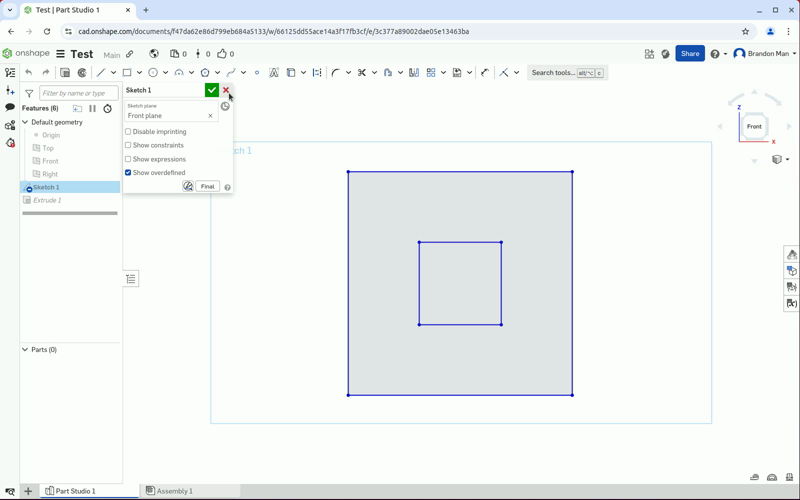
click(229, 92)
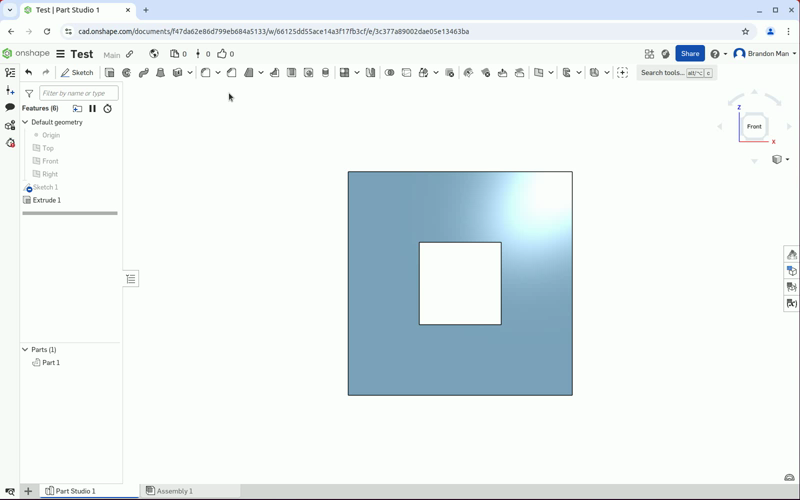
mouse_move(73, 352)
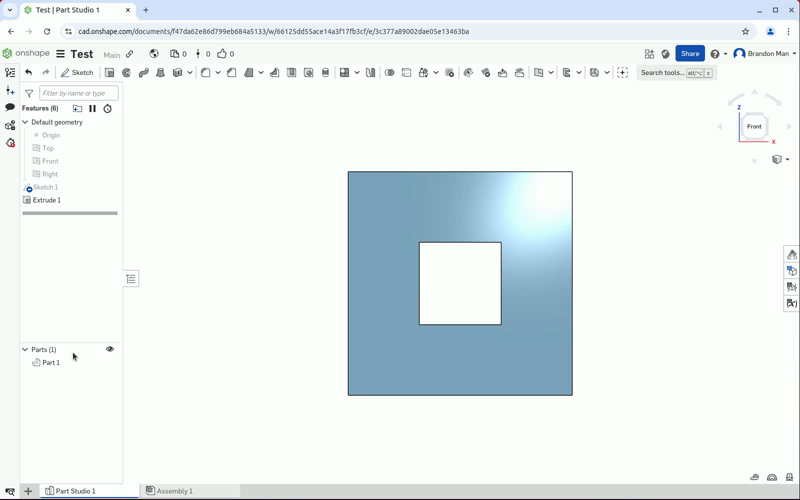
key(y)
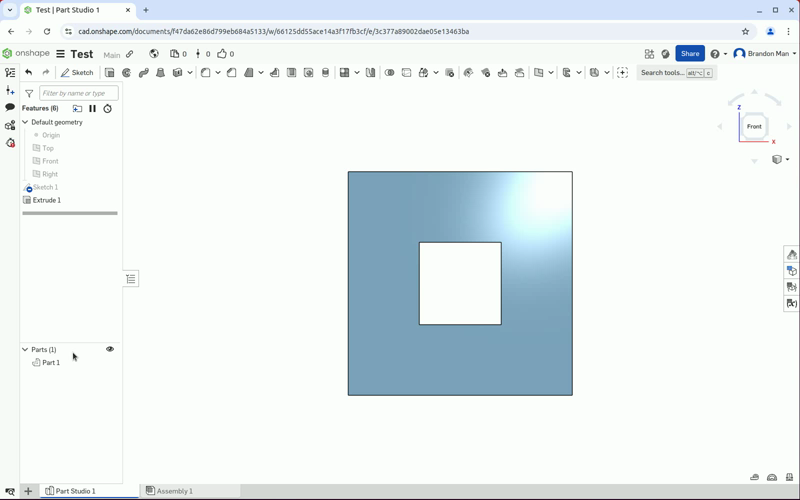
key(shift+p)
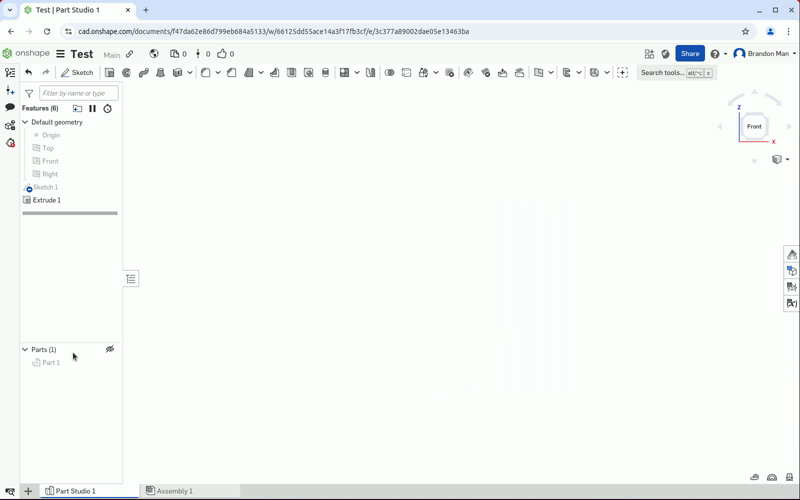
key(space)
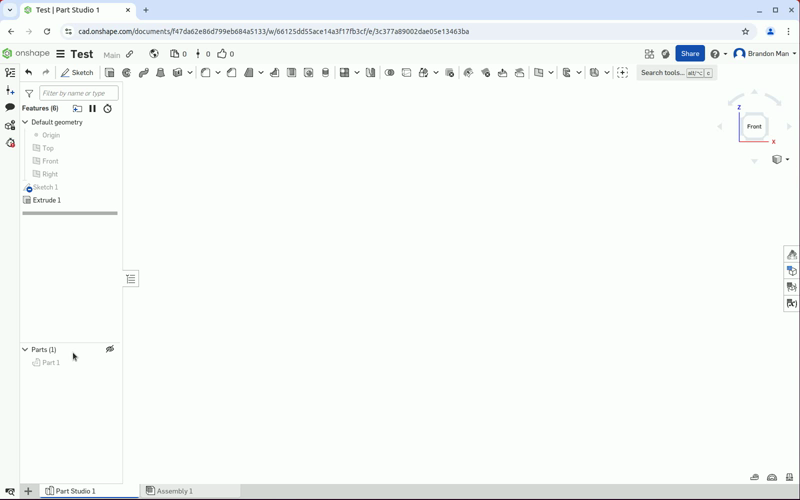
key_down(shift)
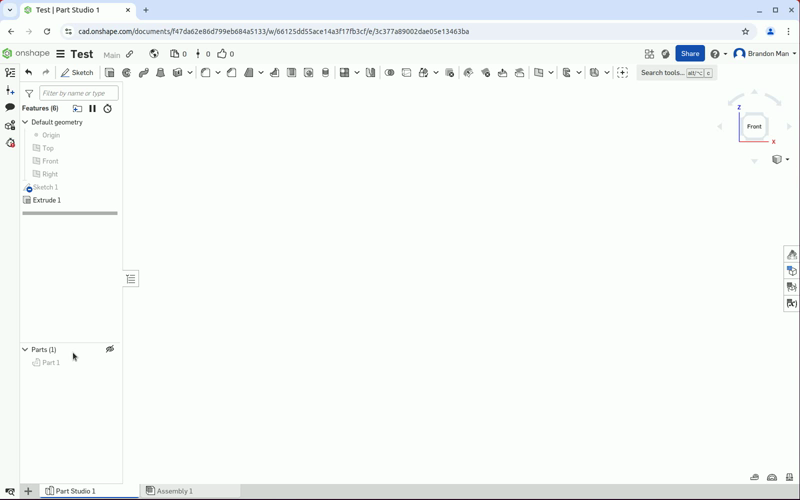
key(left)
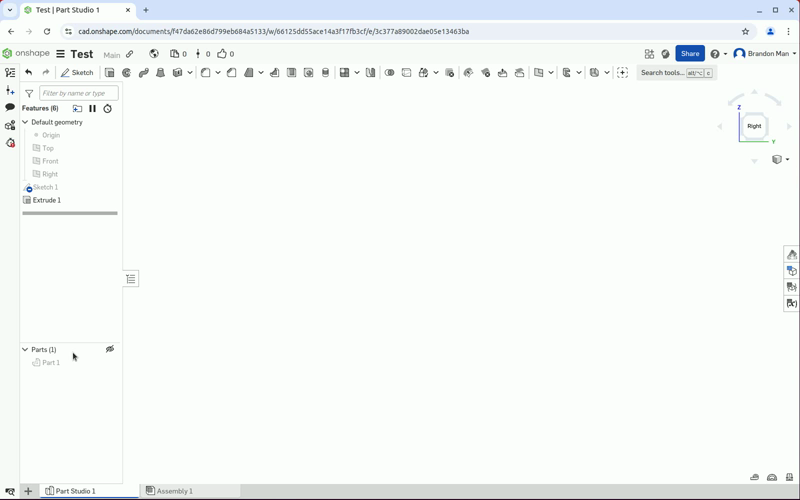
key_up(shift)
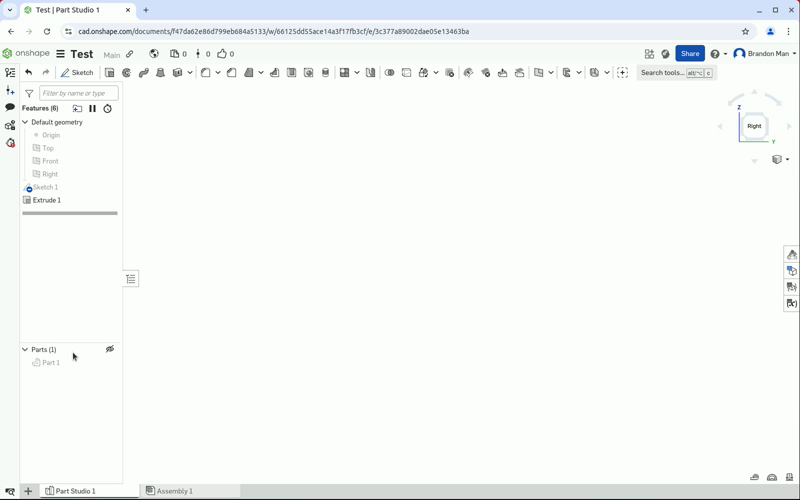
mouse_move(73, 352)
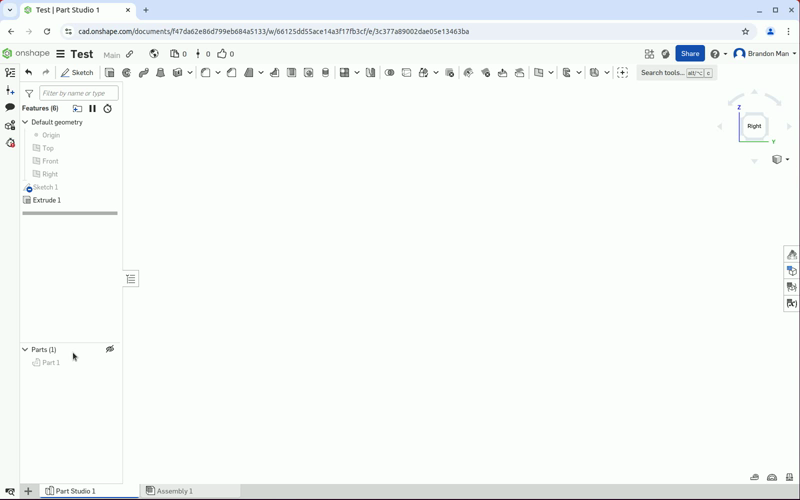
key(shift+y)
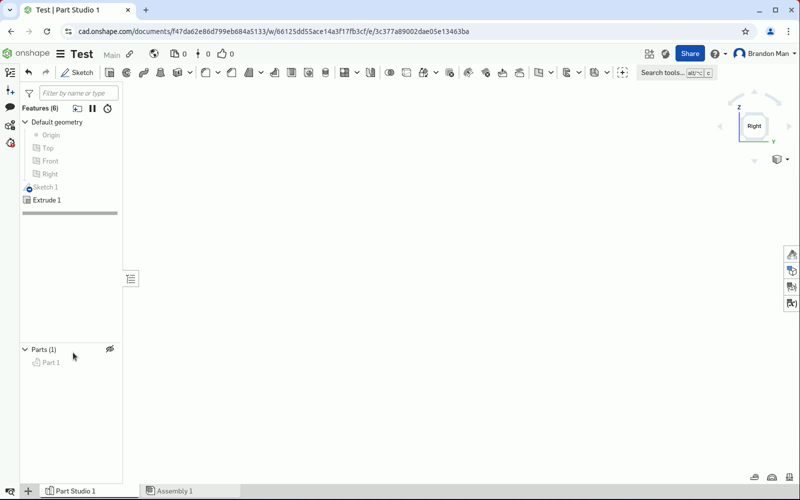
key(shift+s)
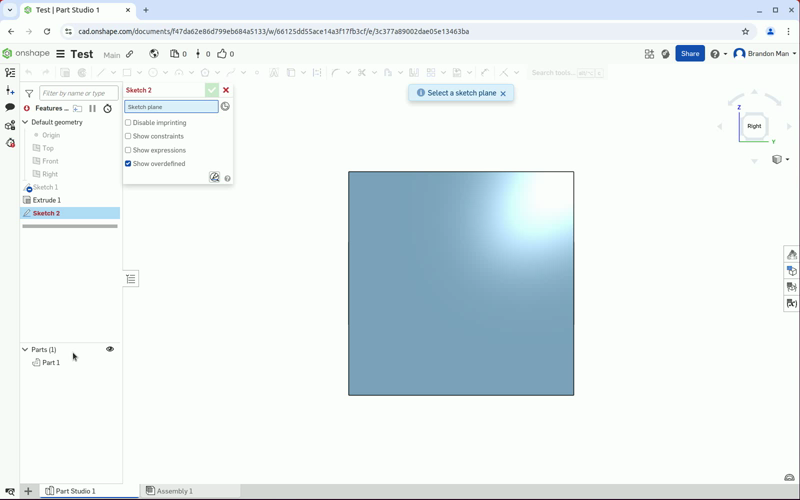
mouse_move(73, 176)
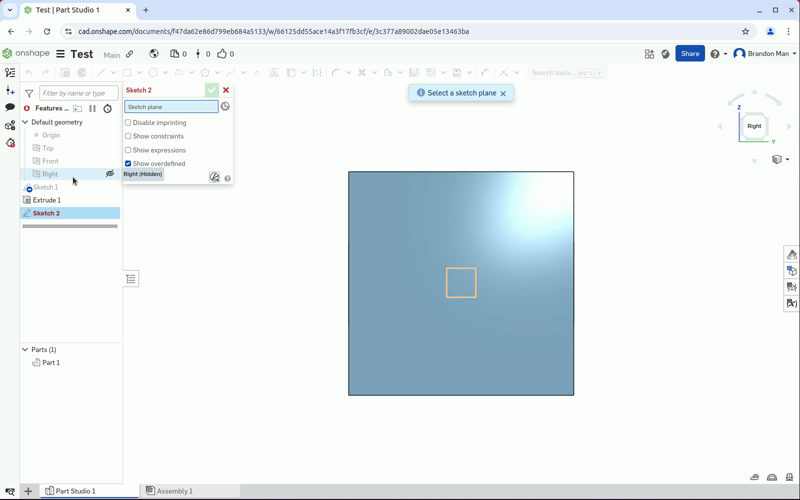
click(73, 176)
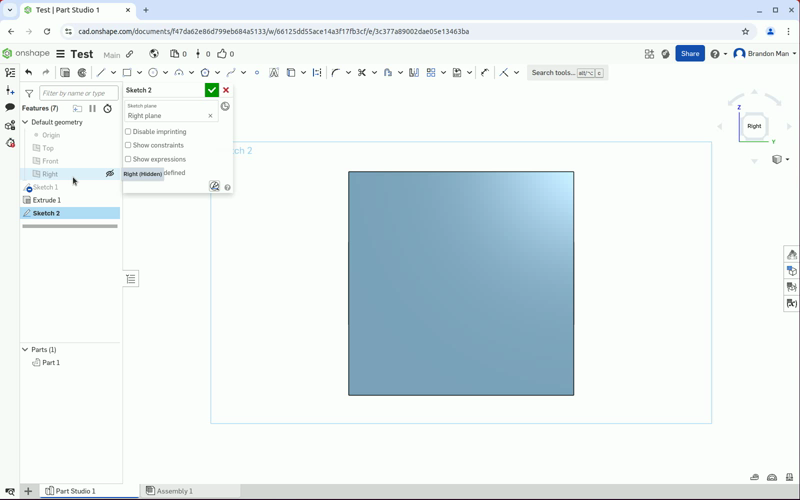
mouse_move(73, 352)
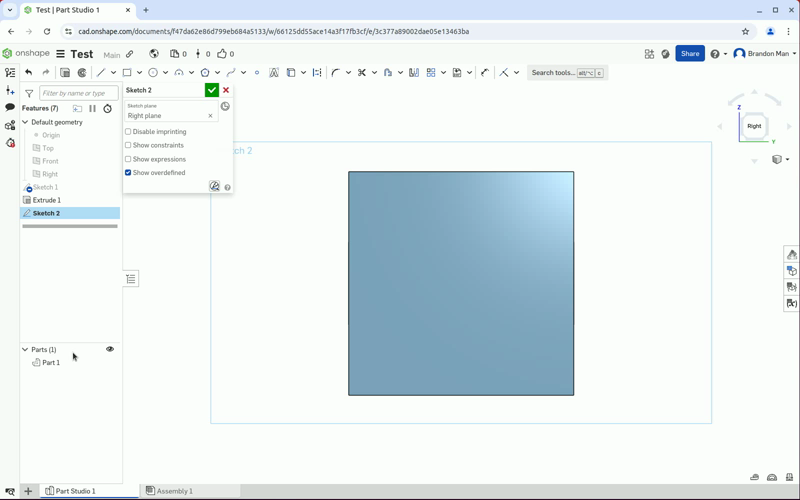
key(y)
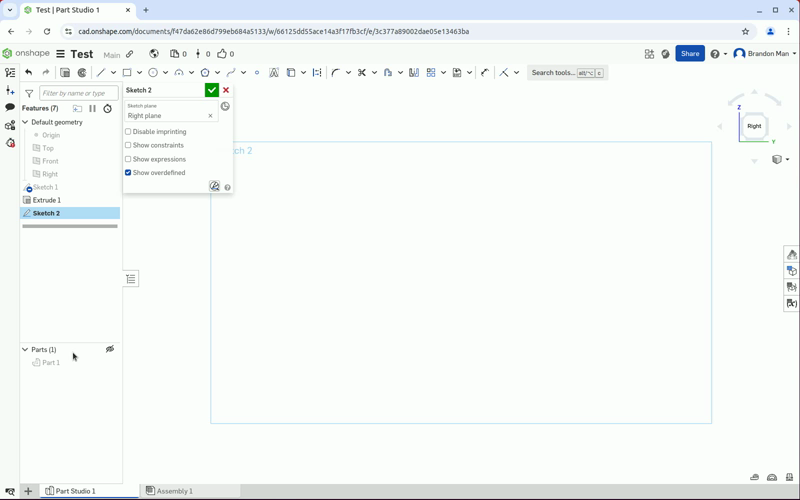
key(c)
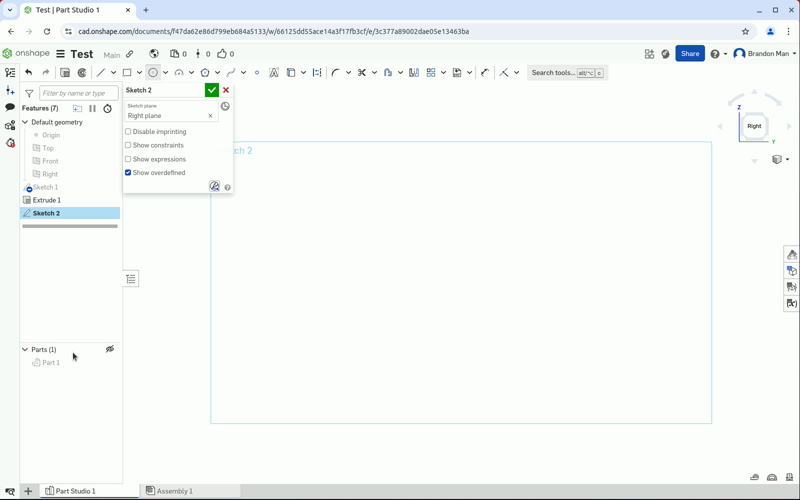
key_down(shift)
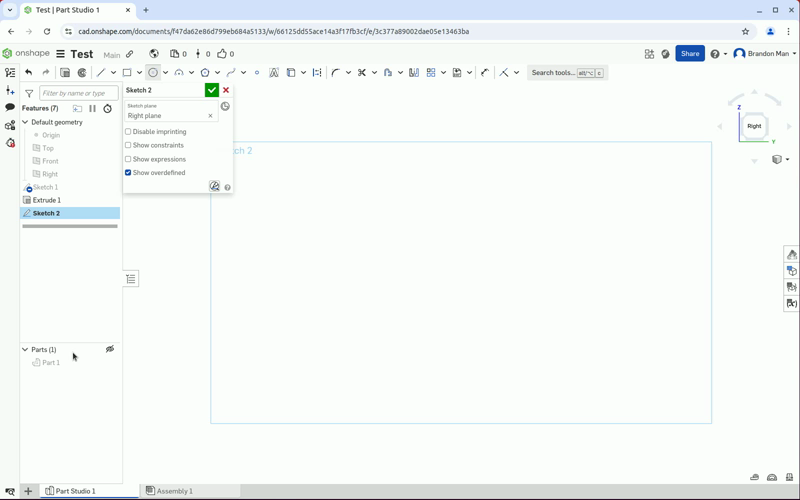
mouse_move(460, 282)
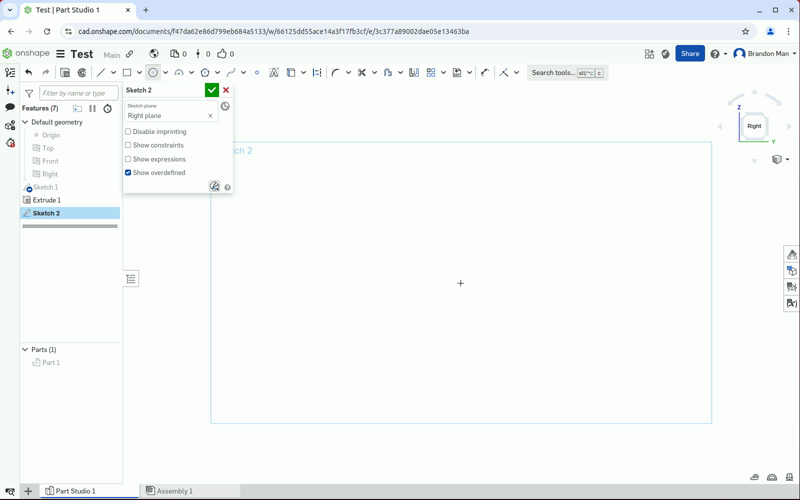
click(460, 282)
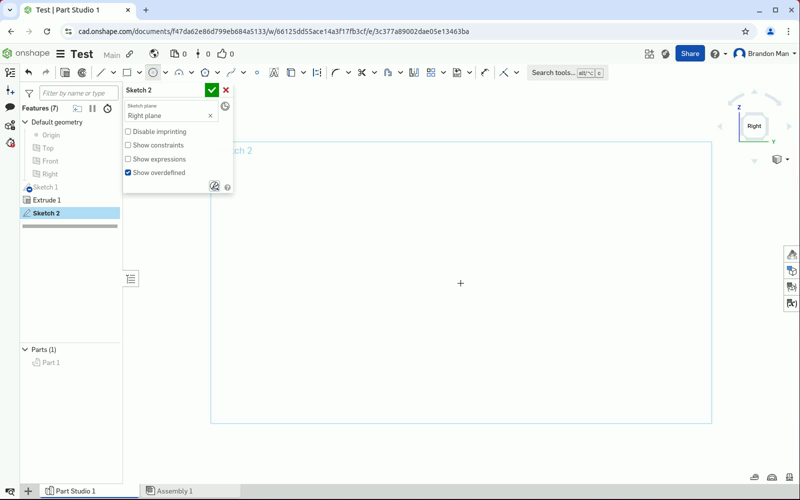
key_up(shift)
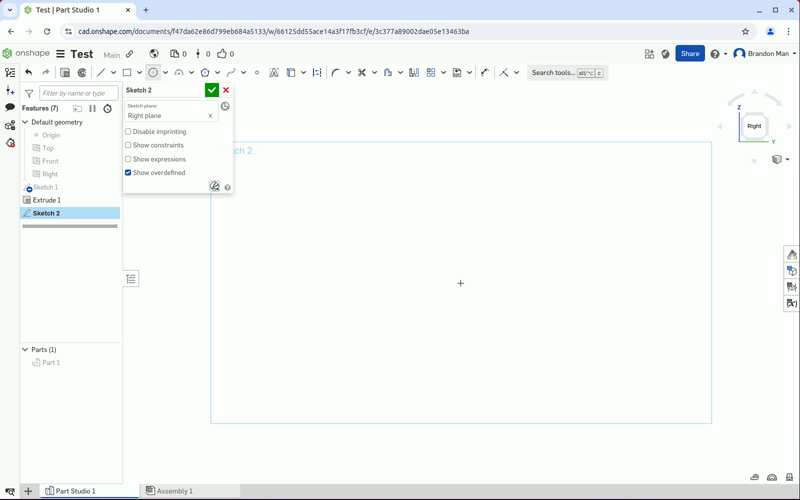
mouse_move(503, 282)
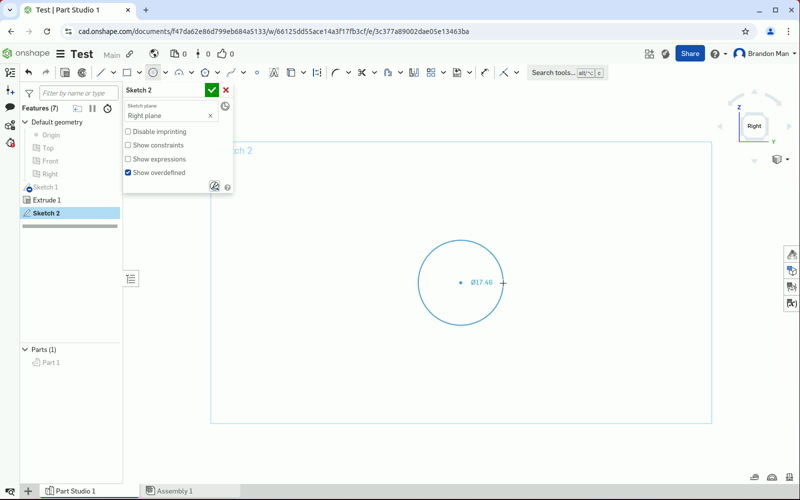
click(503, 282)
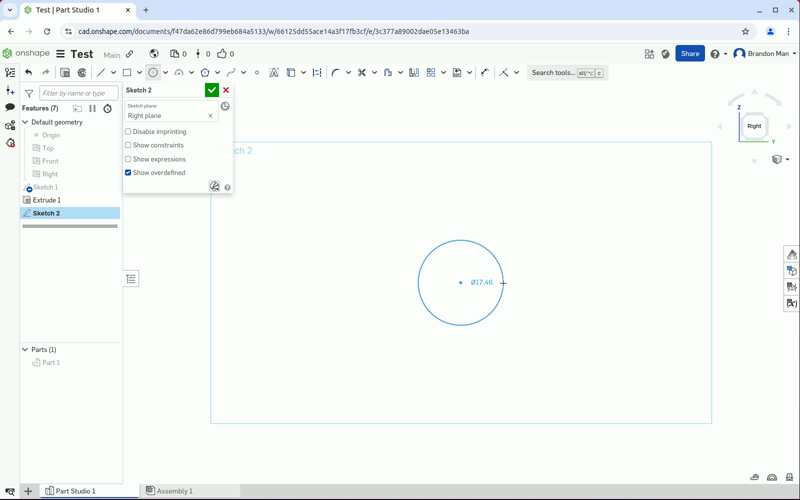
key(esc)
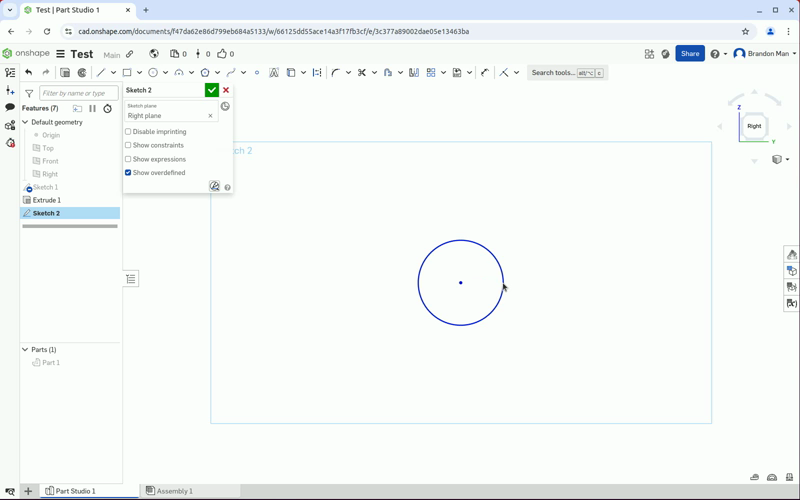
mouse_move(475, 257)
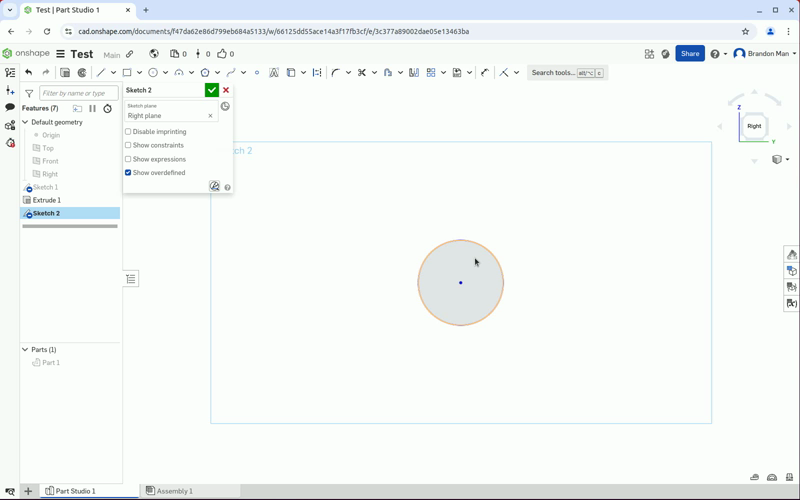
click(475, 257)
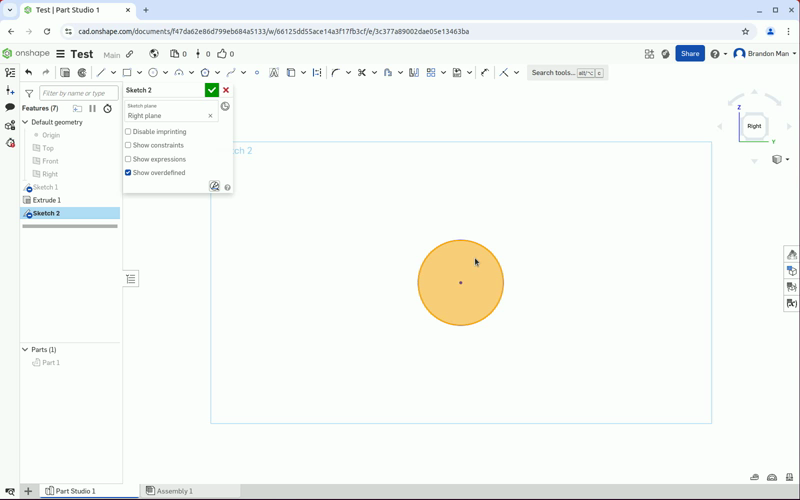
mouse_move(73, 352)
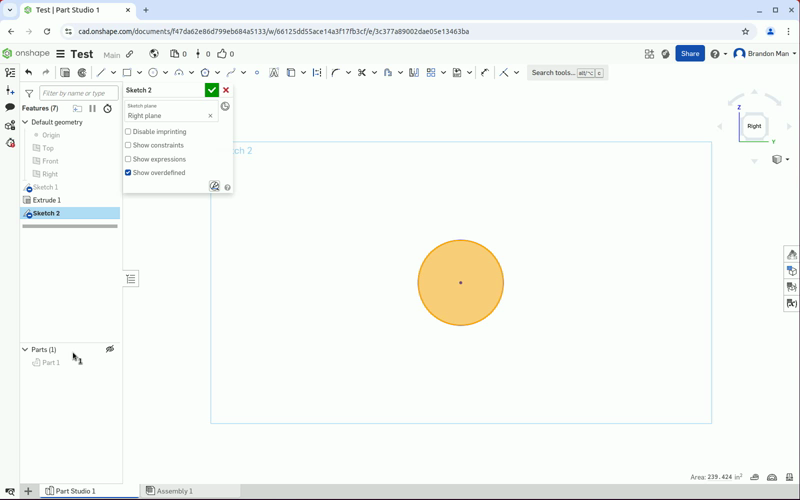
key(shift+y)
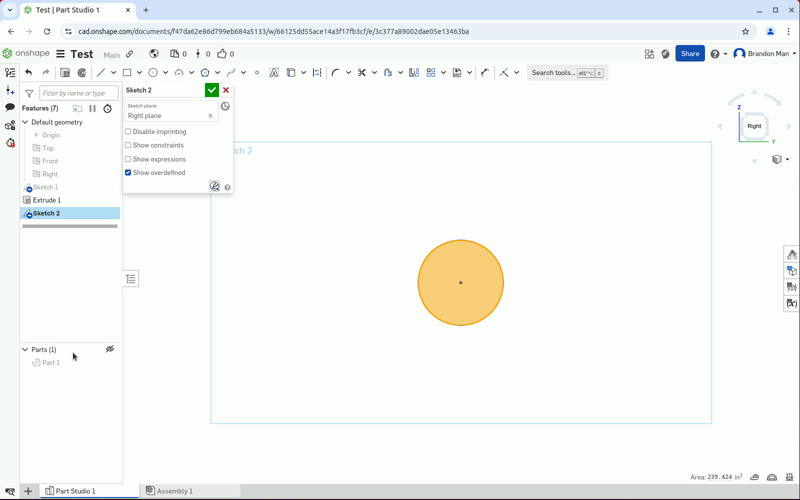
key(shift+e)
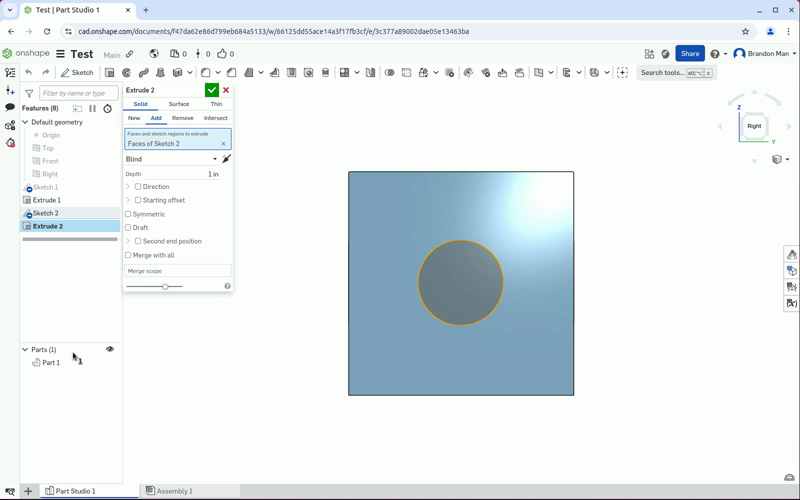
mouse_move(143, 106)
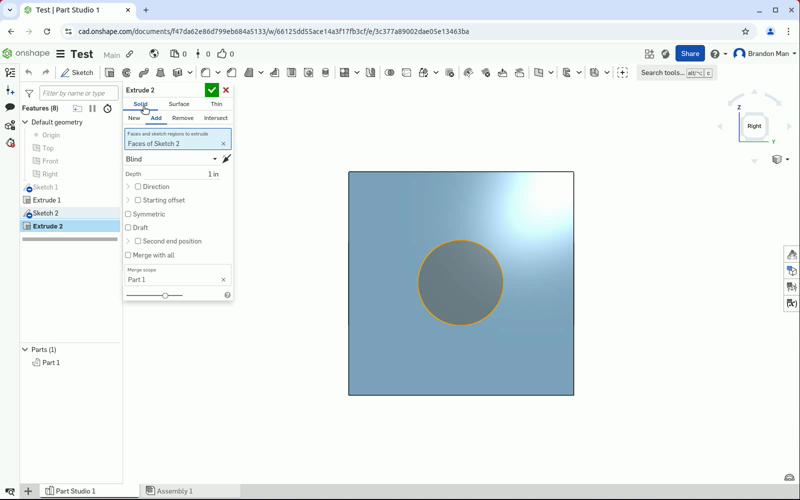
click(143, 106)
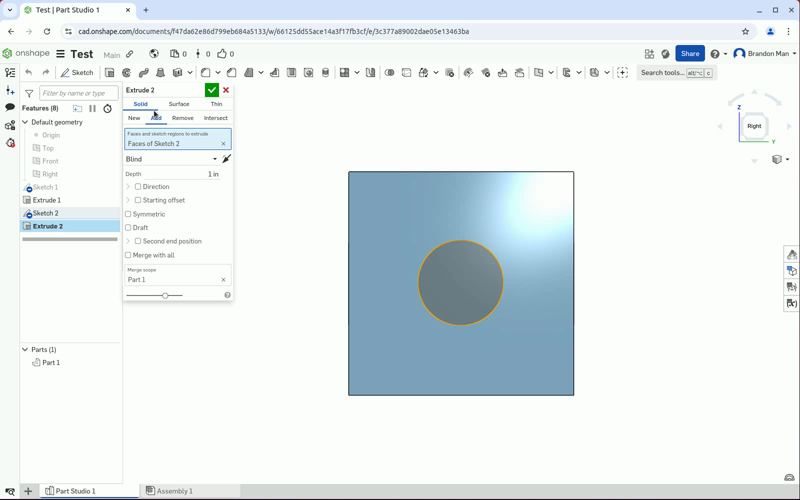
mouse_move(186, 120)
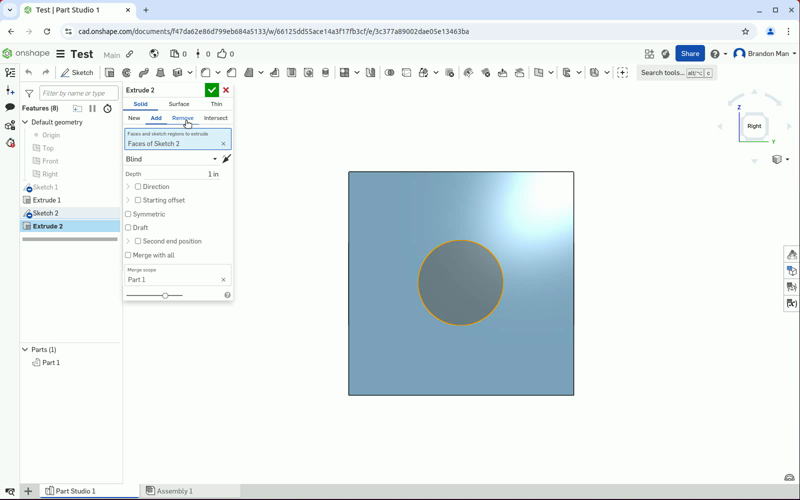
click(186, 120)
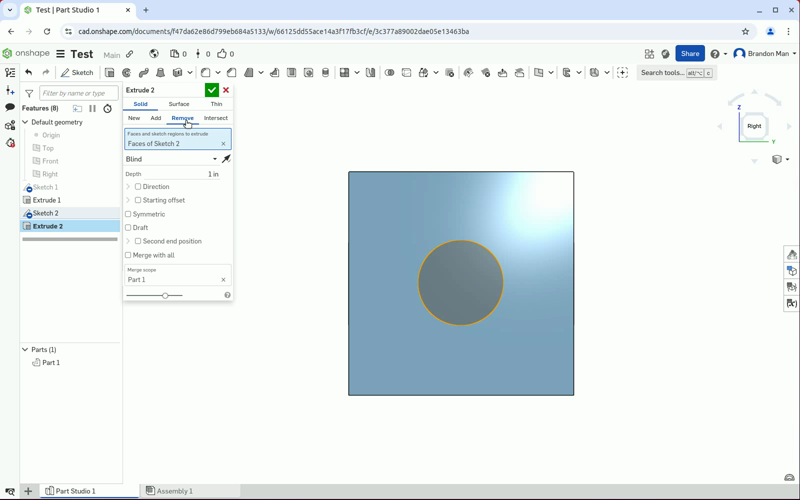
key(tab, 4)
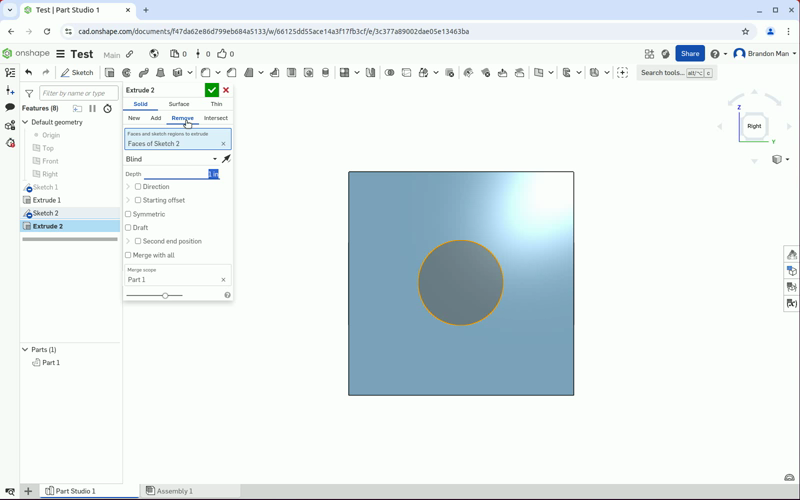
text(-61.14)
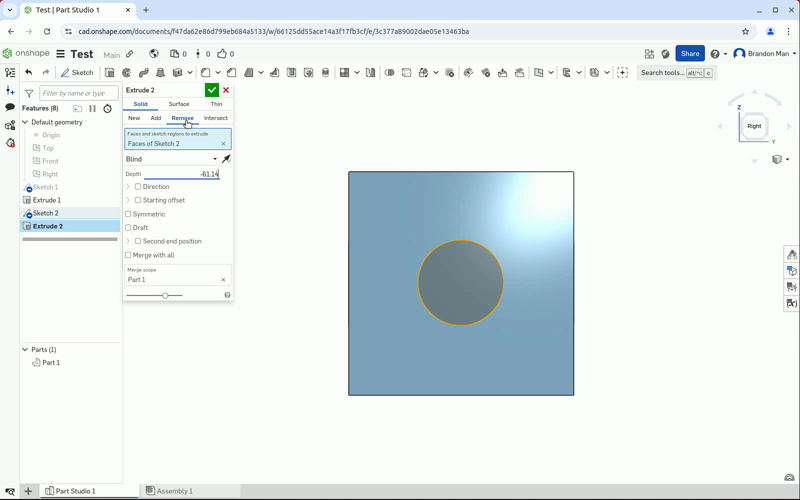
key(tab, 3)
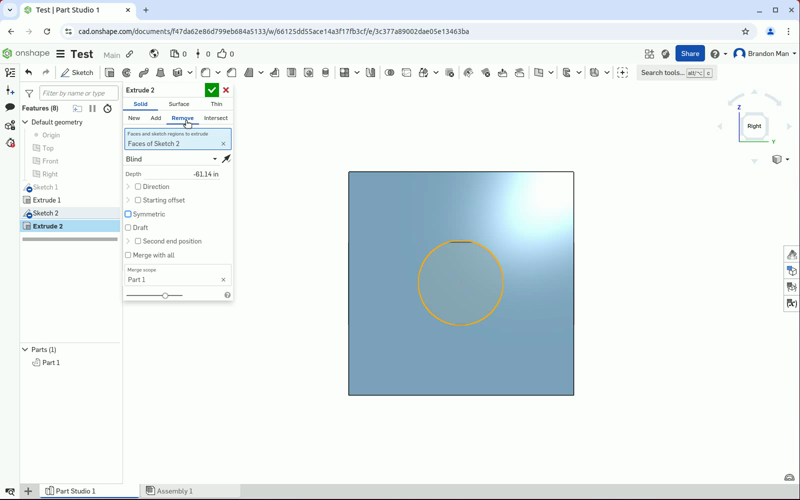
key(space)
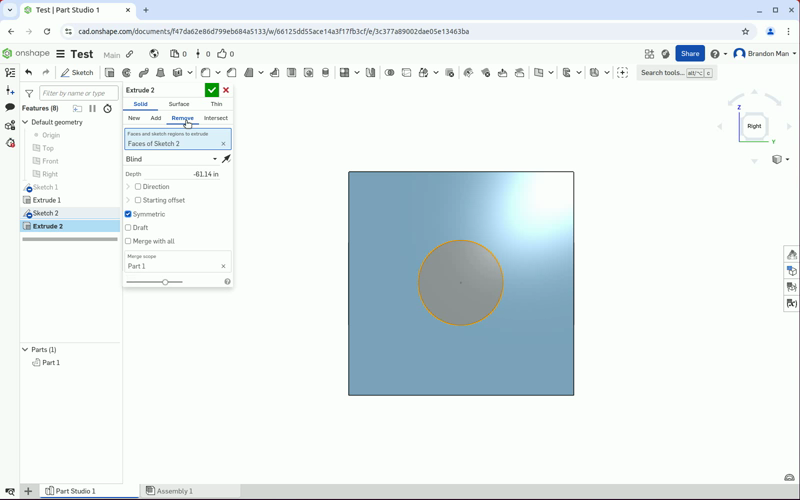
key(tab, 2)
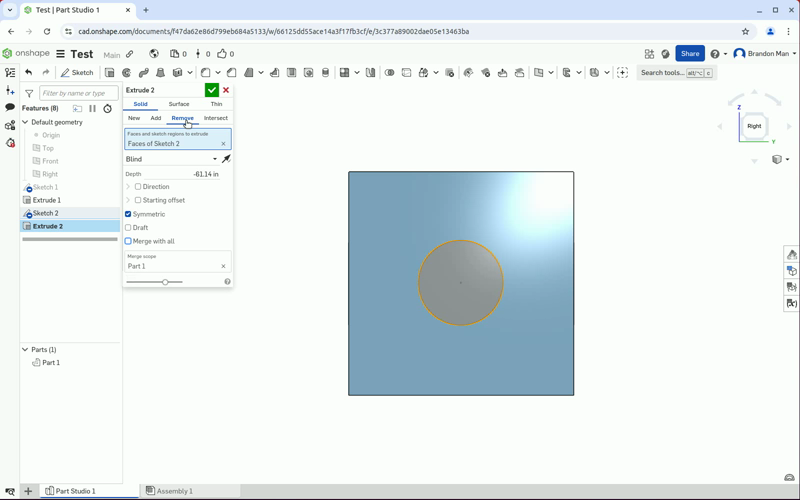
key(space)
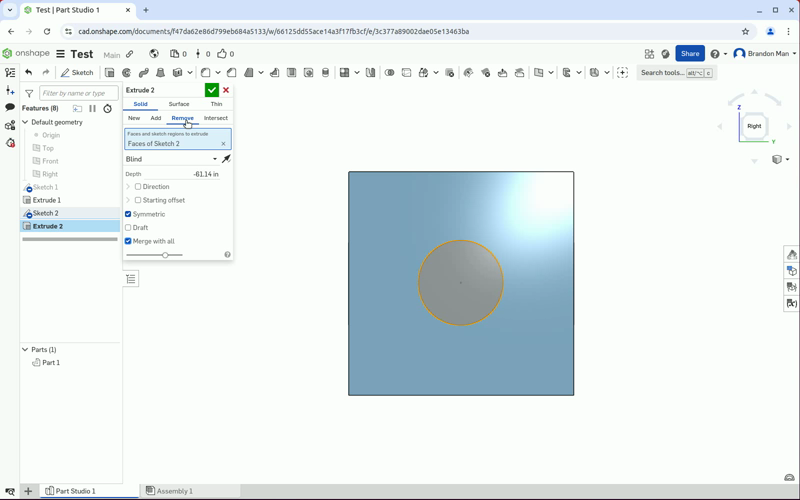
key(enter)
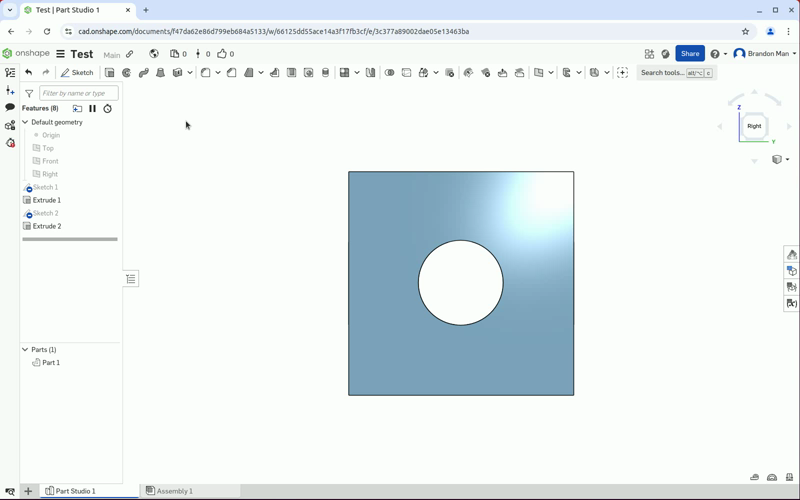
key(shift+h)
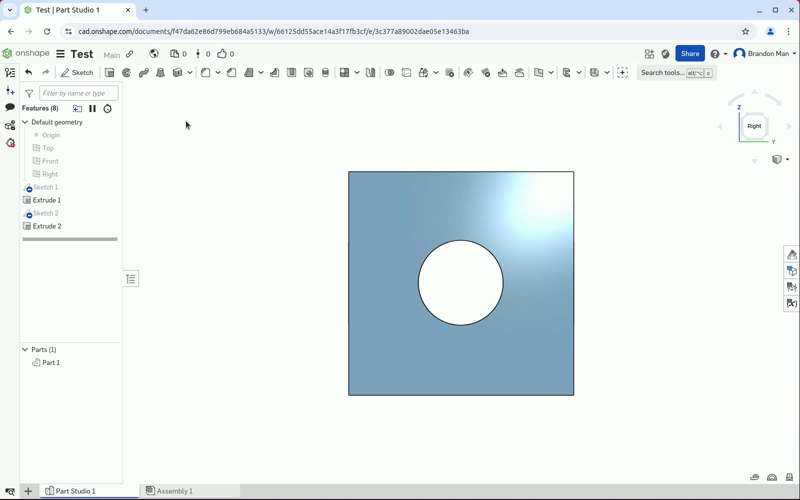
key(shift+h)
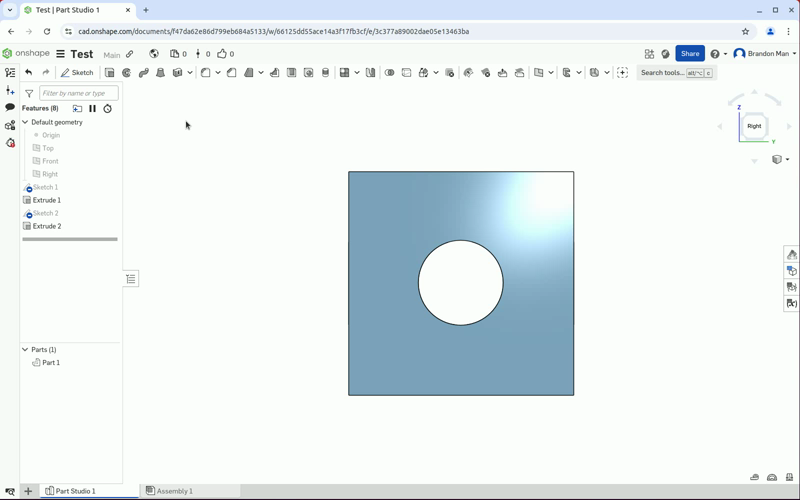
mouse_move(73, 189)
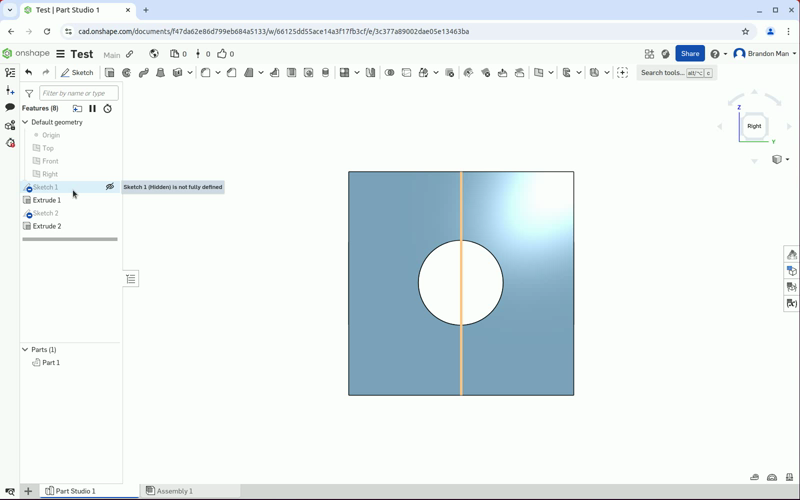
click(73, 189)
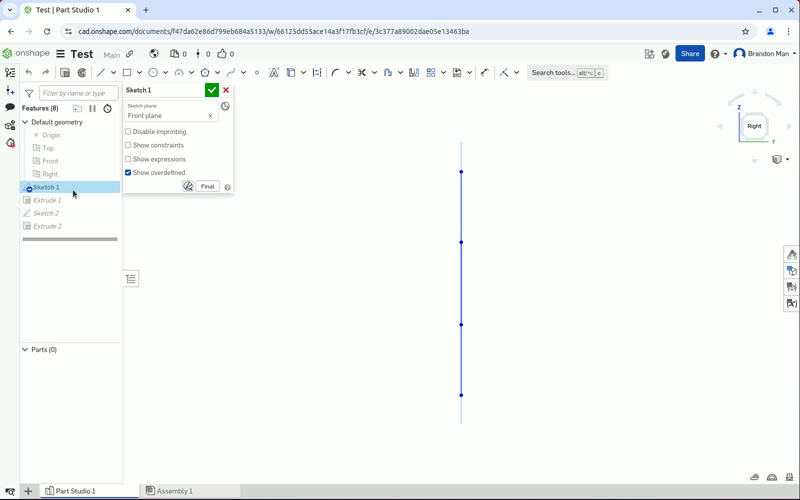
mouse_move(229, 92)
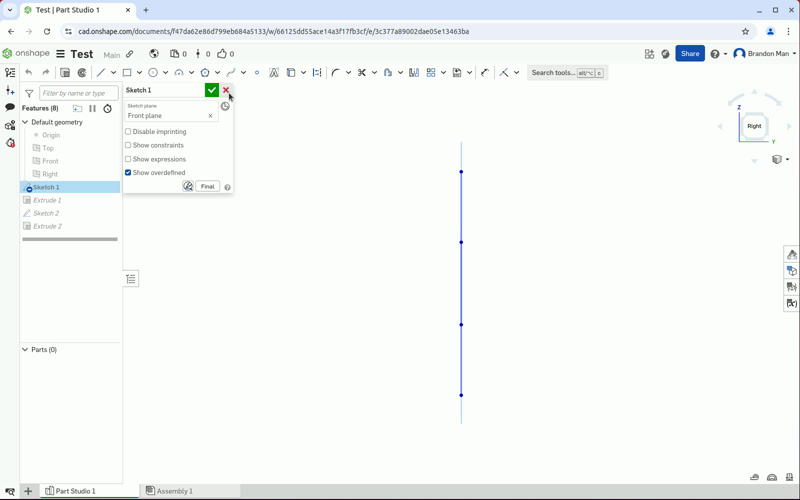
click(229, 92)
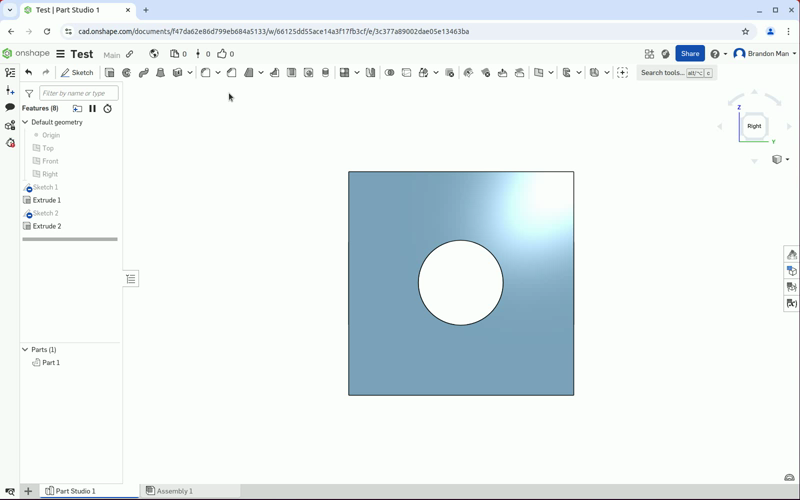
mouse_move(73, 352)
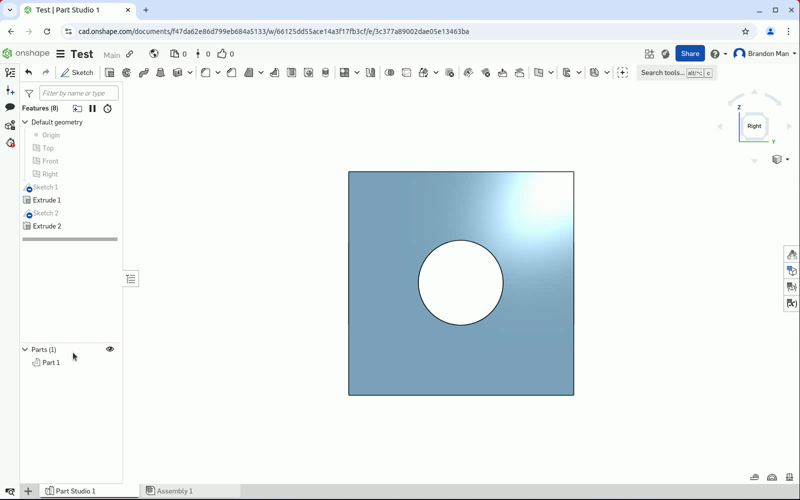
key(y)
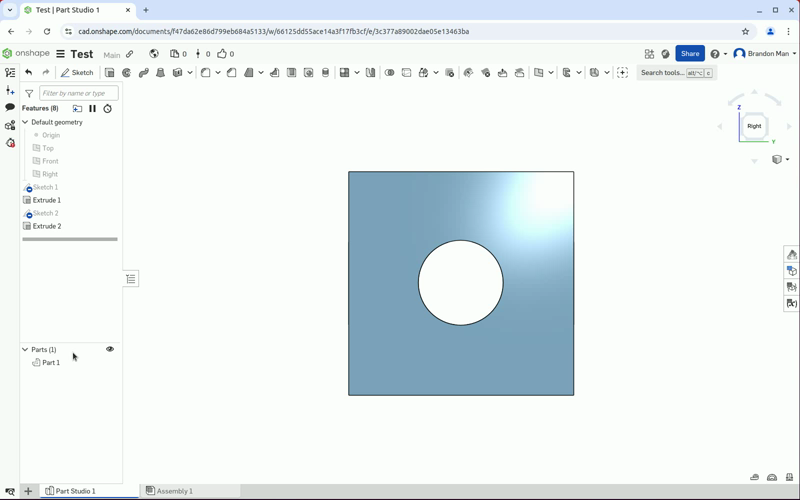
key(shift+p)
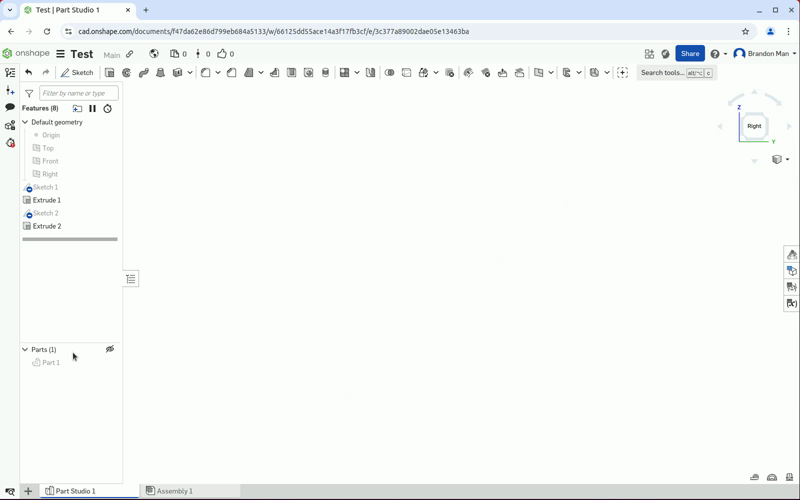
key(space)
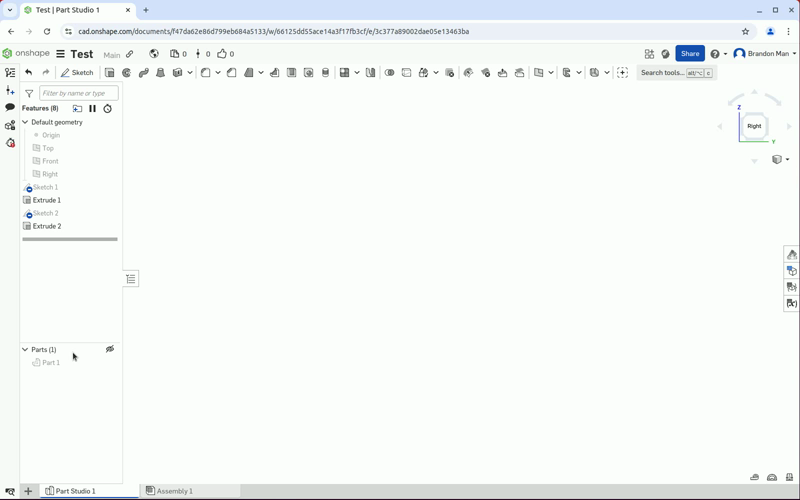
key_down(shift)
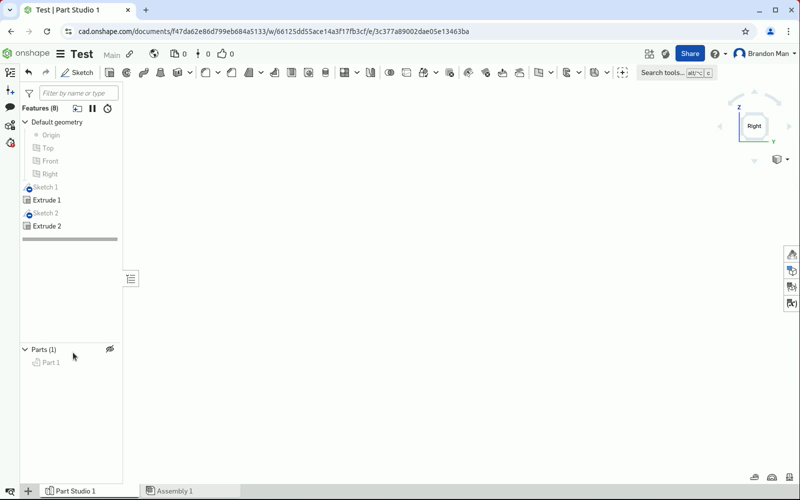
key(right)
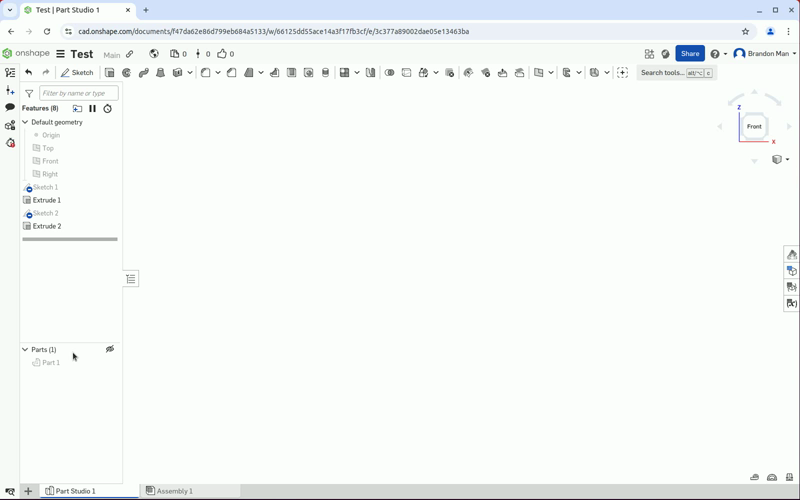
key_up(shift)
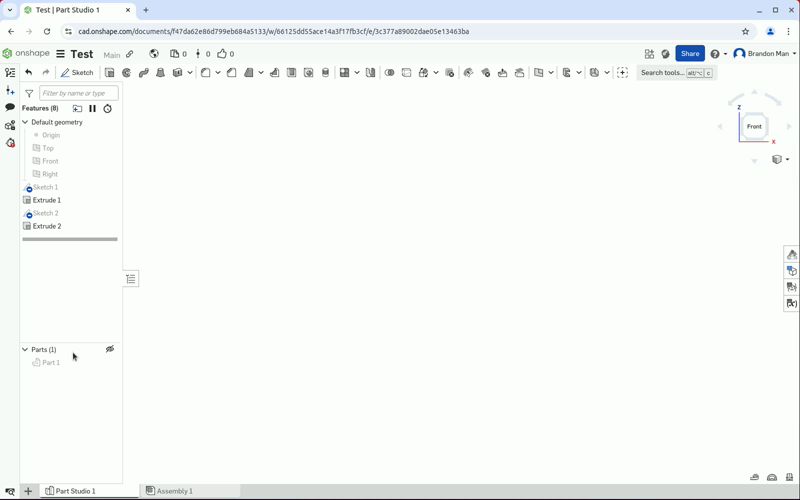
key(space)
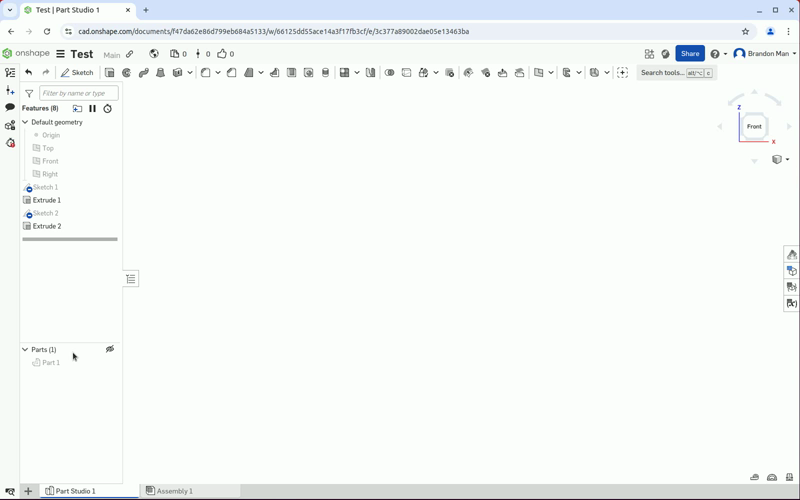
key_down(shift)
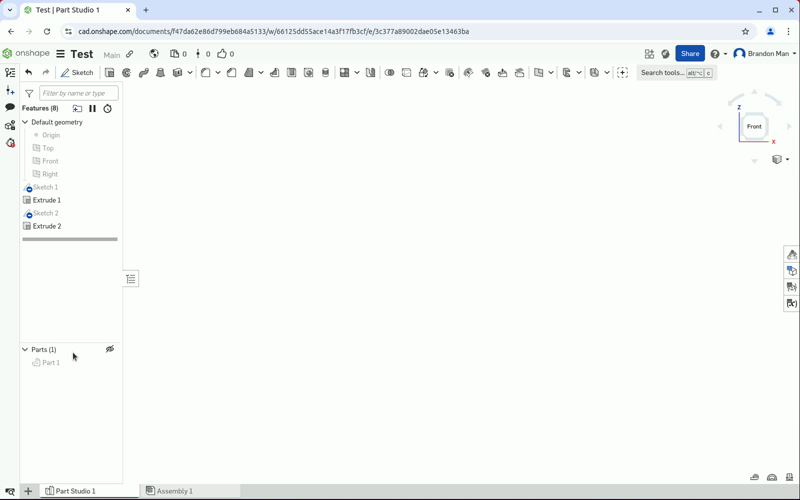
key(down)
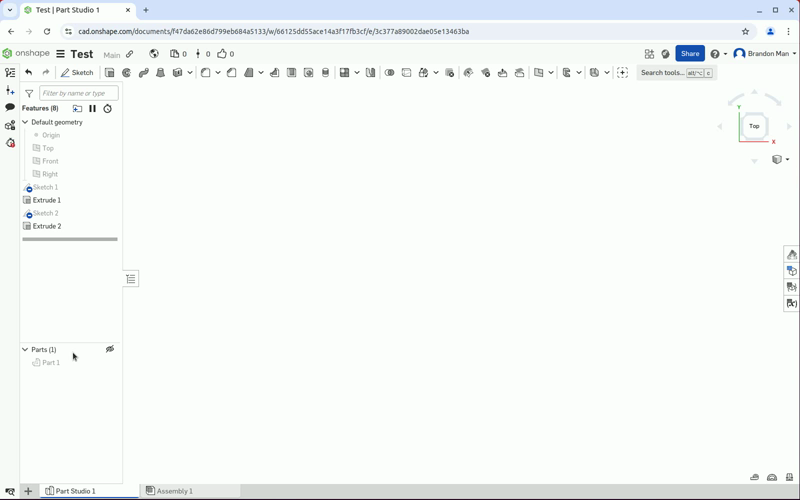
key_up(shift)
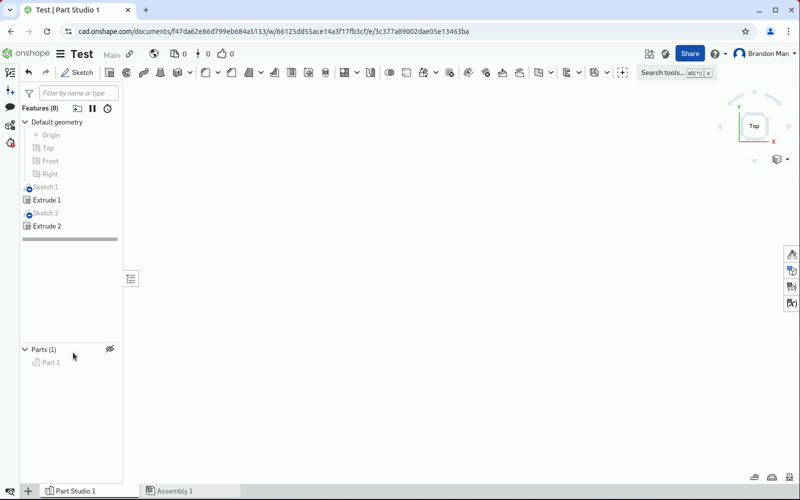
mouse_move(73, 352)
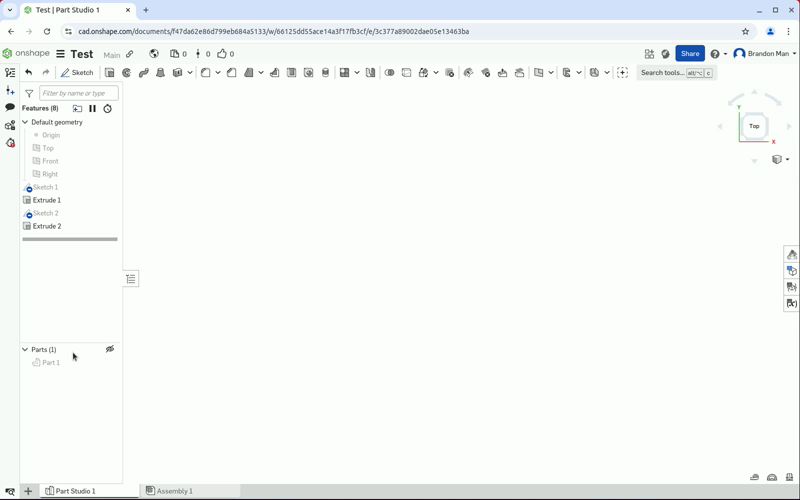
key(shift+y)
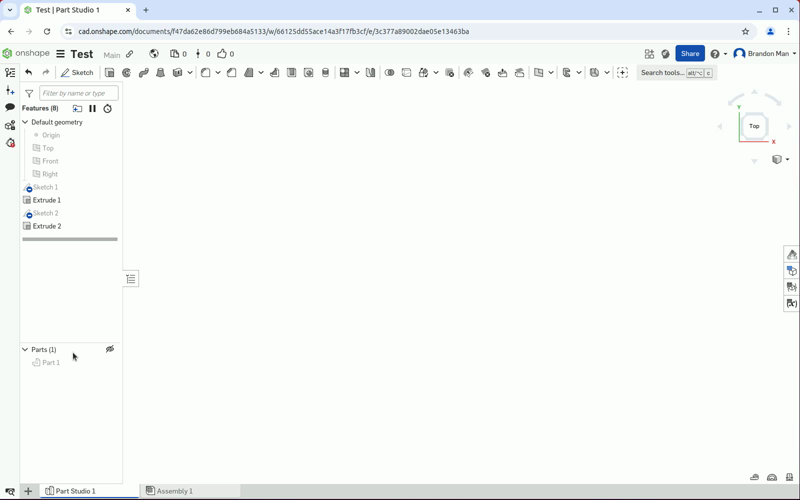
key(shift+s)
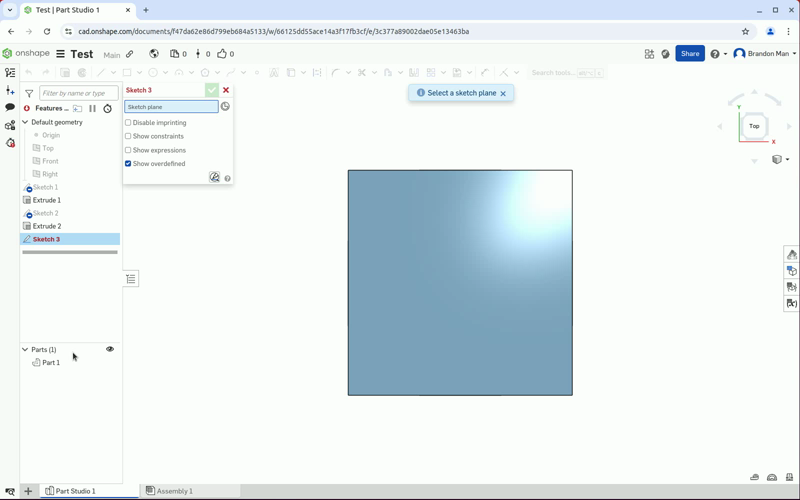
mouse_move(73, 150)
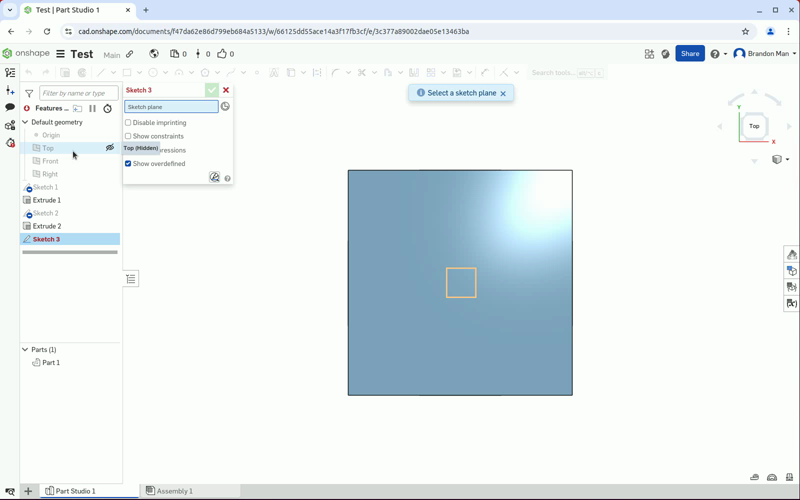
click(73, 150)
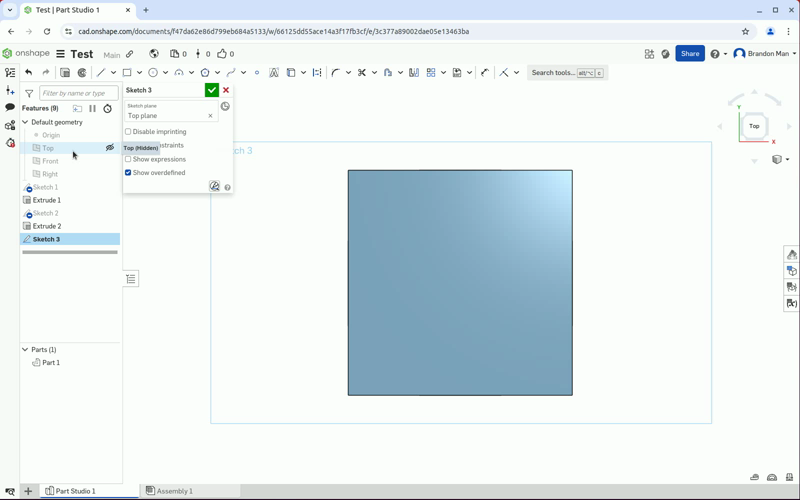
mouse_move(73, 352)
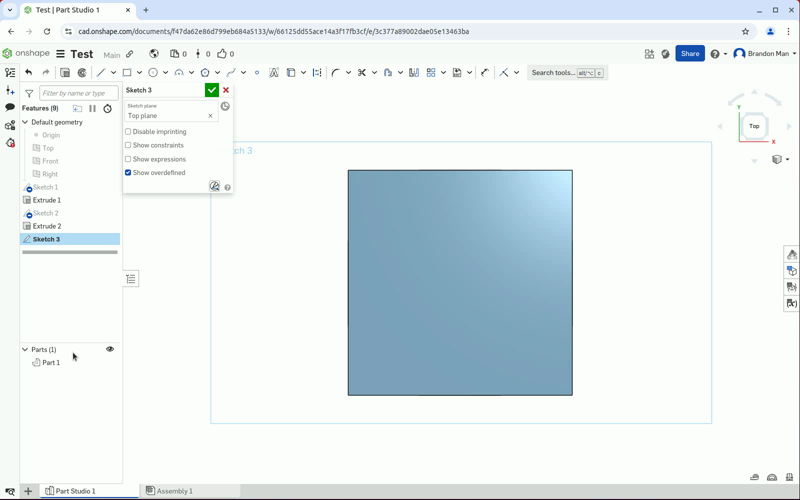
key(y)
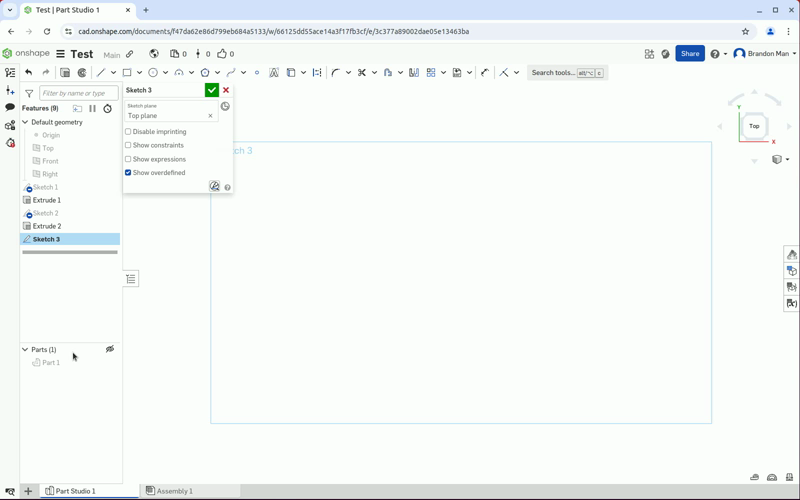
key(l)
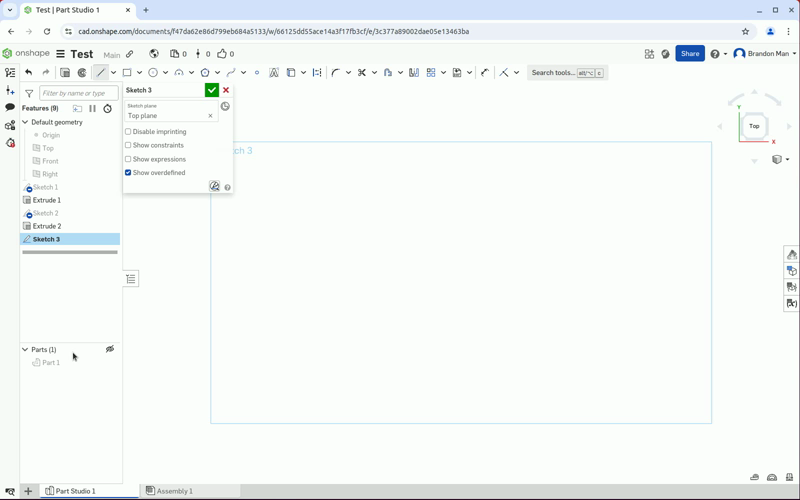
key_down(shift)
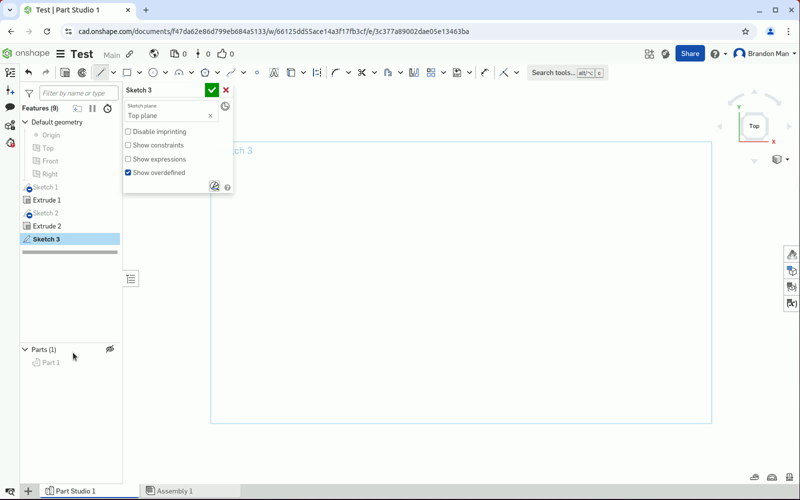
mouse_move(433, 292)
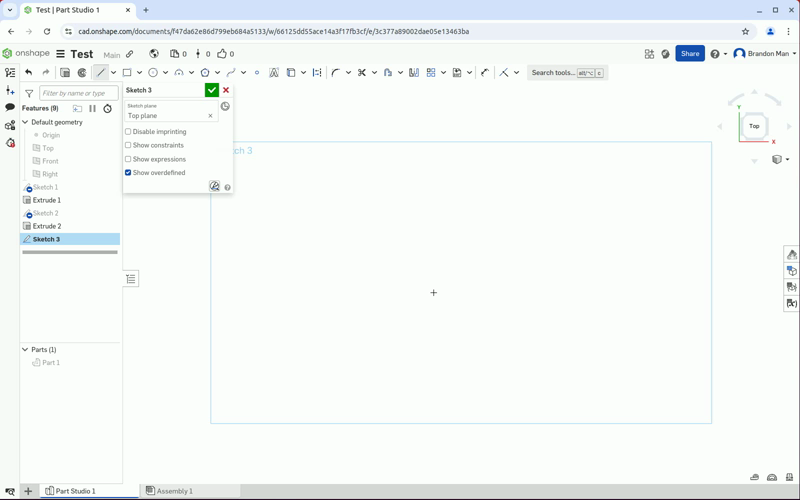
click(433, 292)
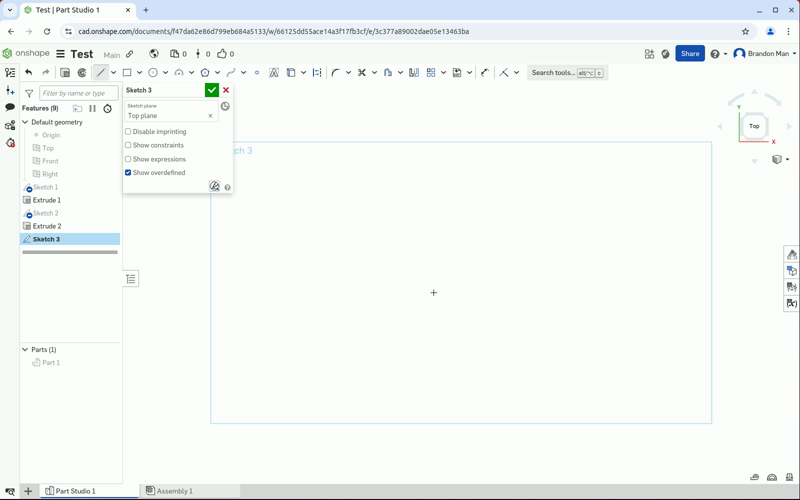
key_up(shift)
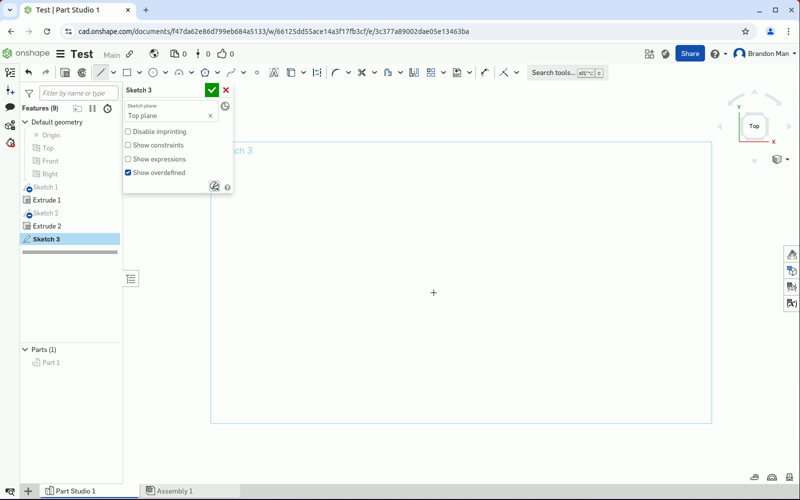
key_down(shift)
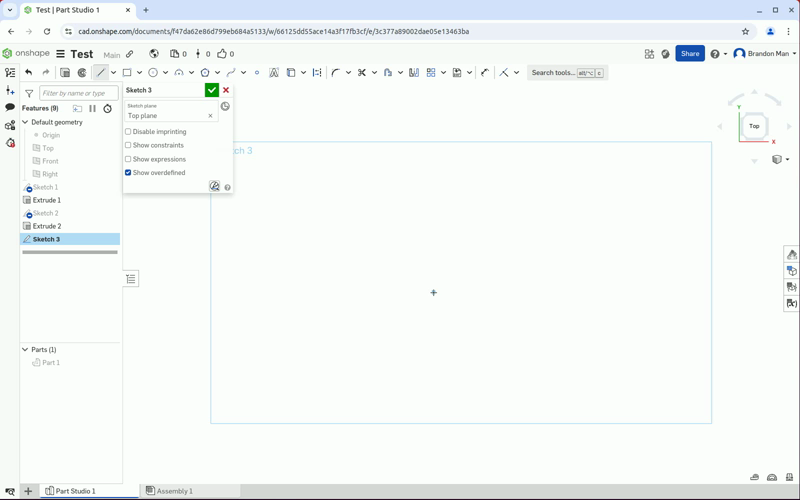
mouse_move(463, 292)
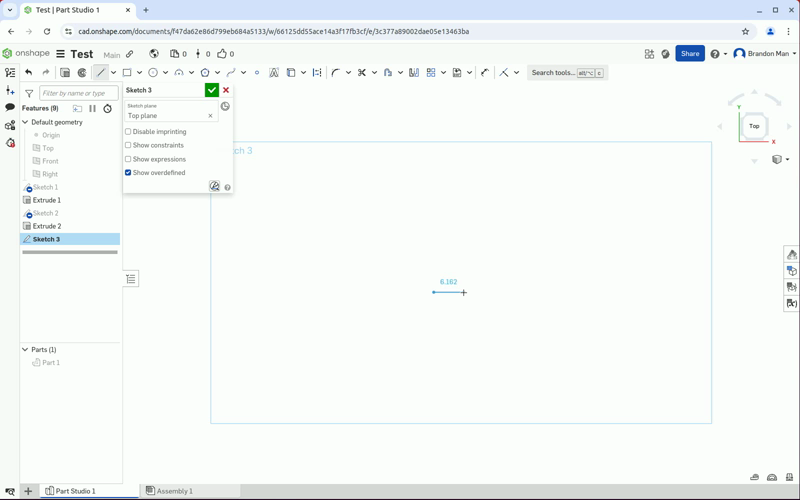
mouse_move(461, 312)
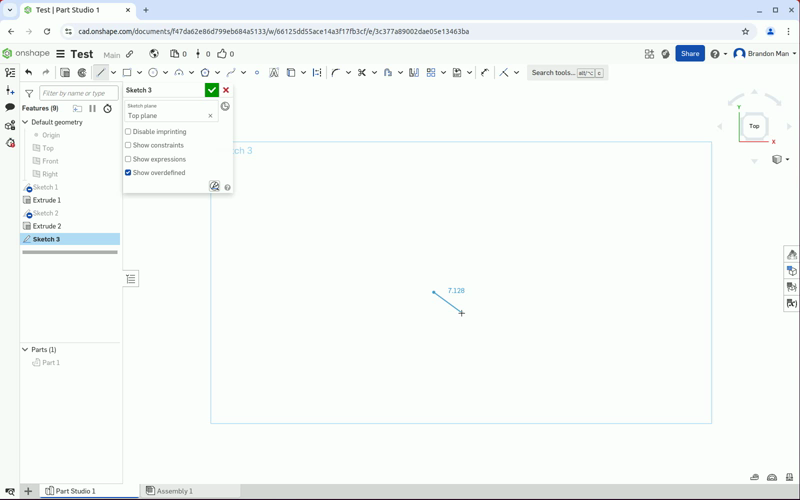
click(461, 312)
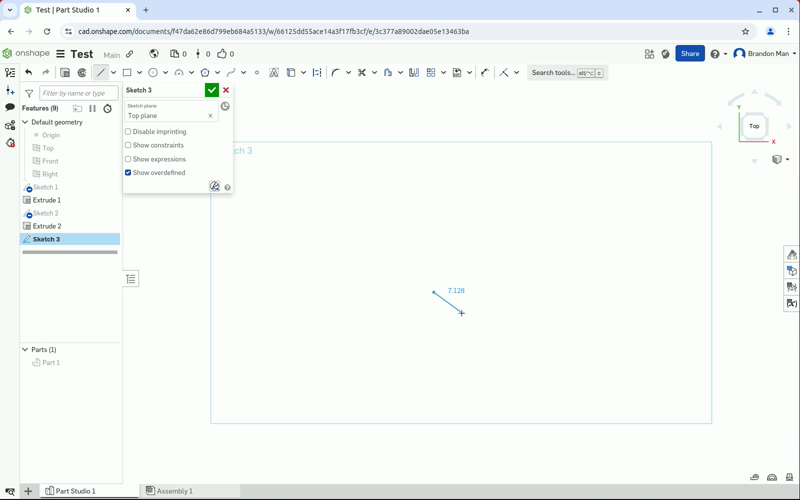
key_up(shift)
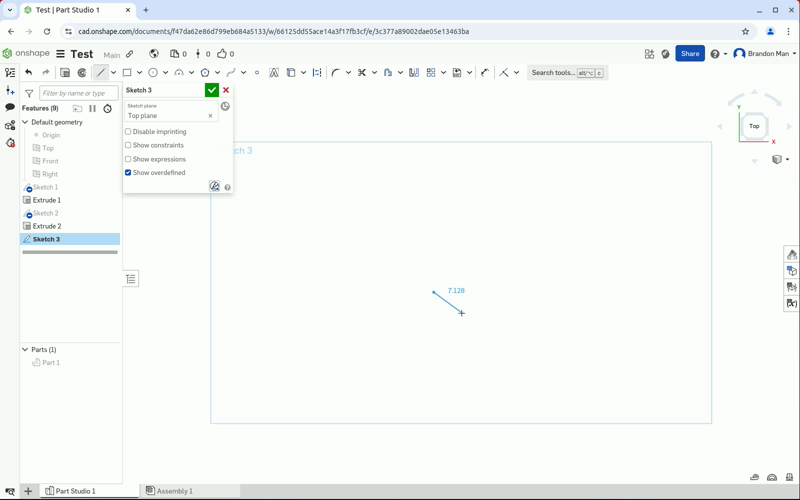
key_down(shift)
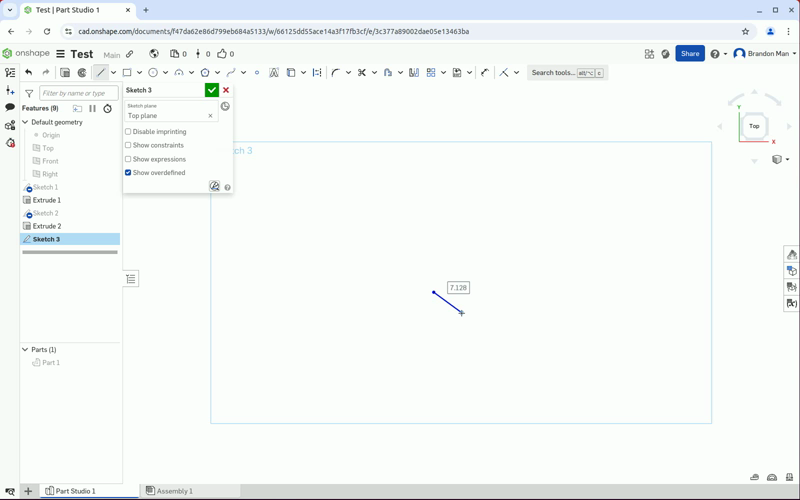
mouse_move(492, 312)
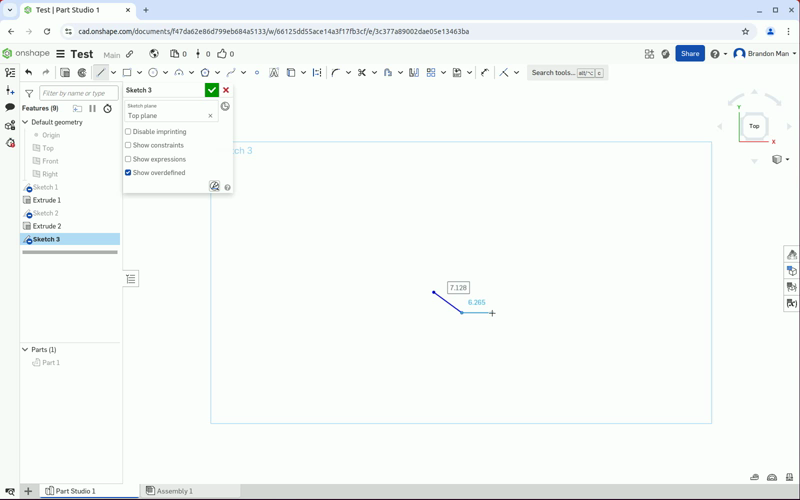
mouse_move(489, 292)
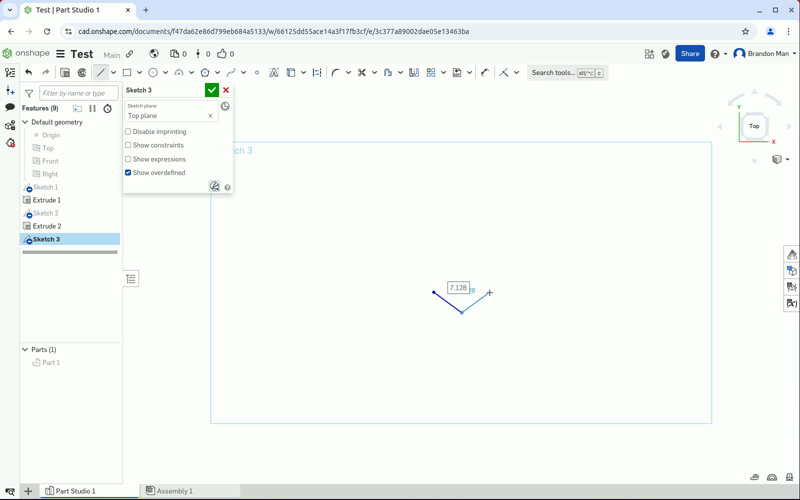
click(489, 292)
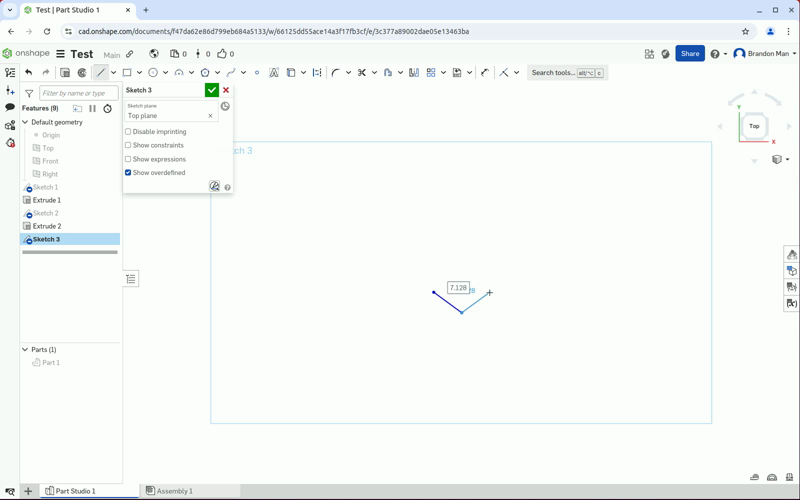
key_up(shift)
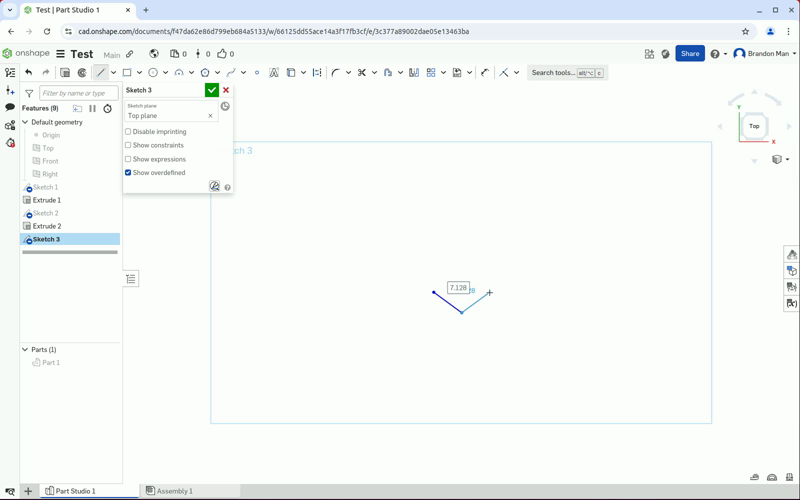
key_down(shift)
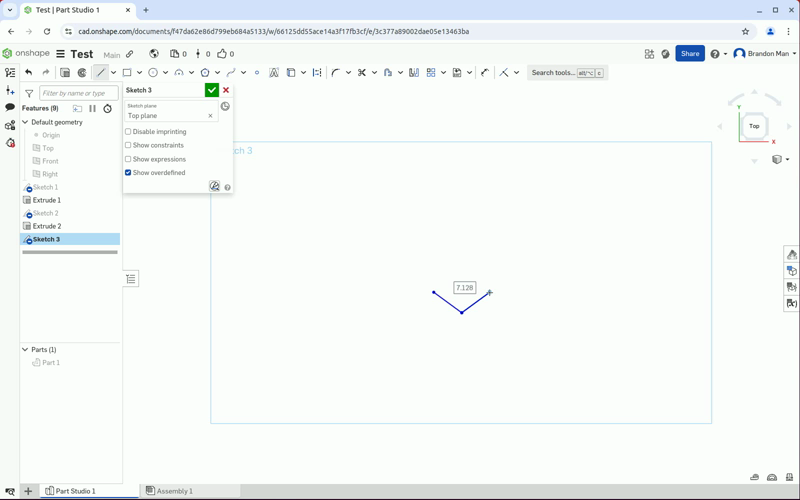
mouse_move(519, 292)
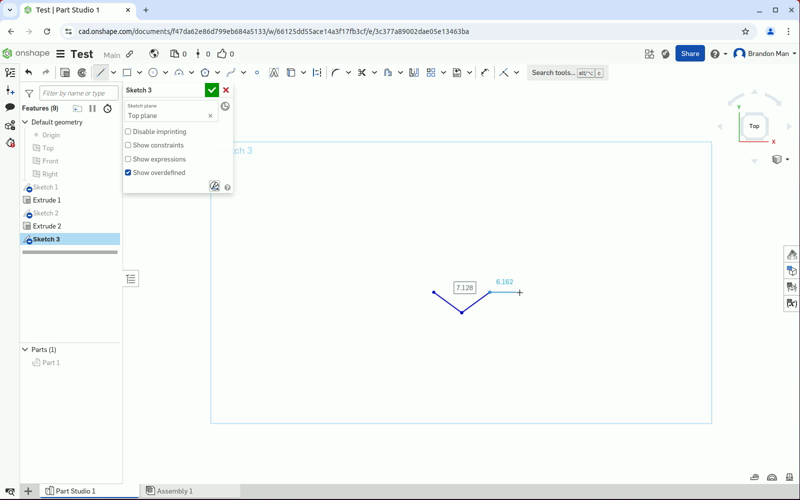
mouse_move(478, 259)
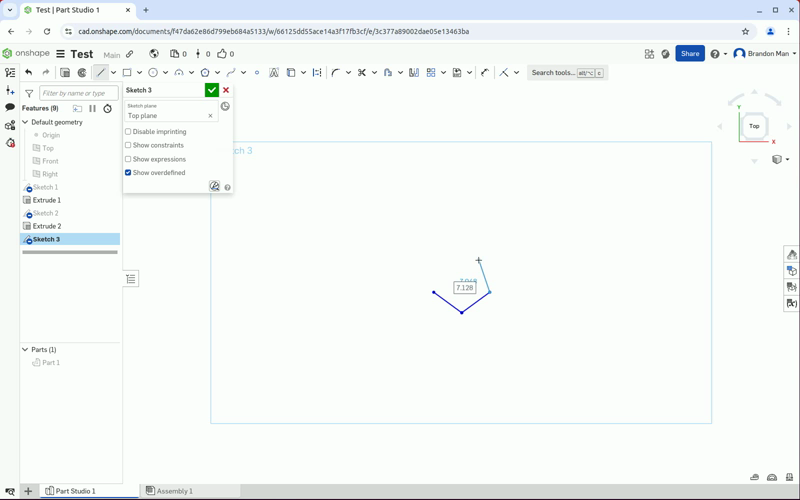
click(478, 259)
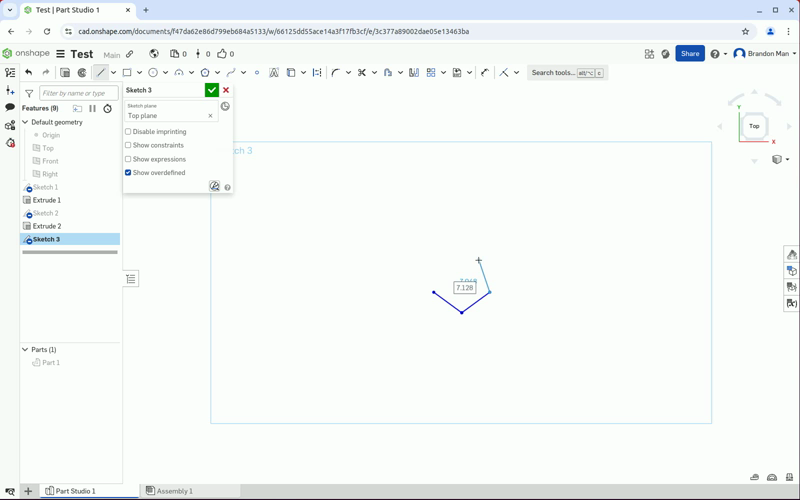
key_up(shift)
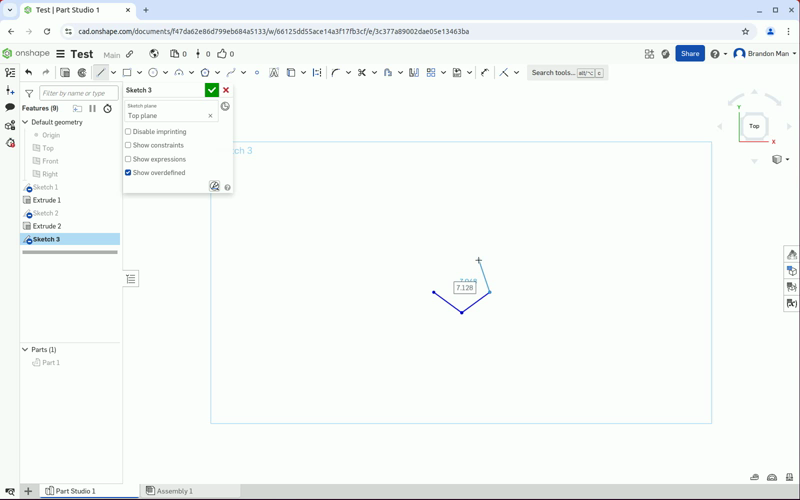
key_down(shift)
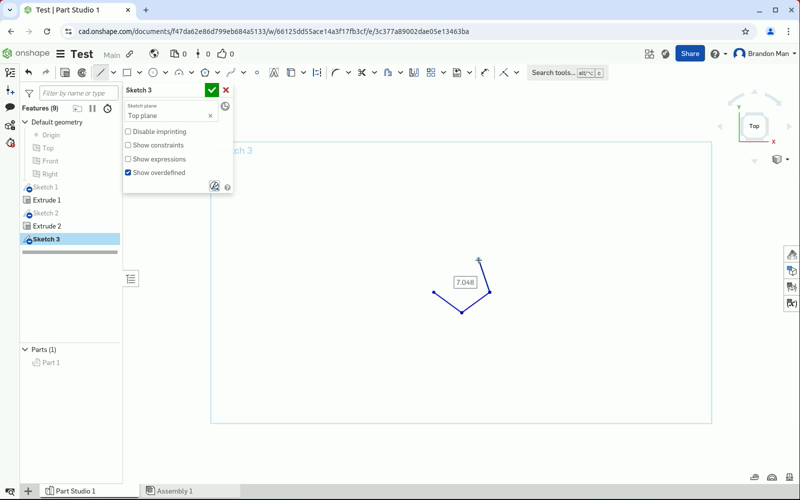
mouse_move(508, 259)
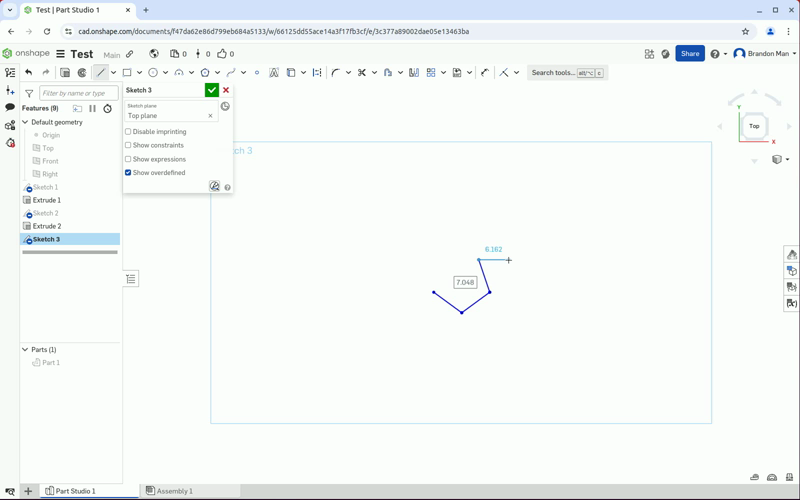
mouse_move(444, 259)
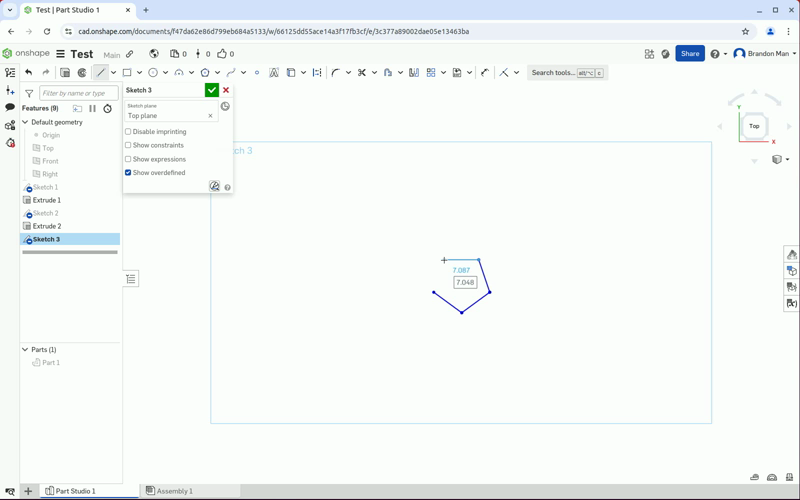
click(444, 259)
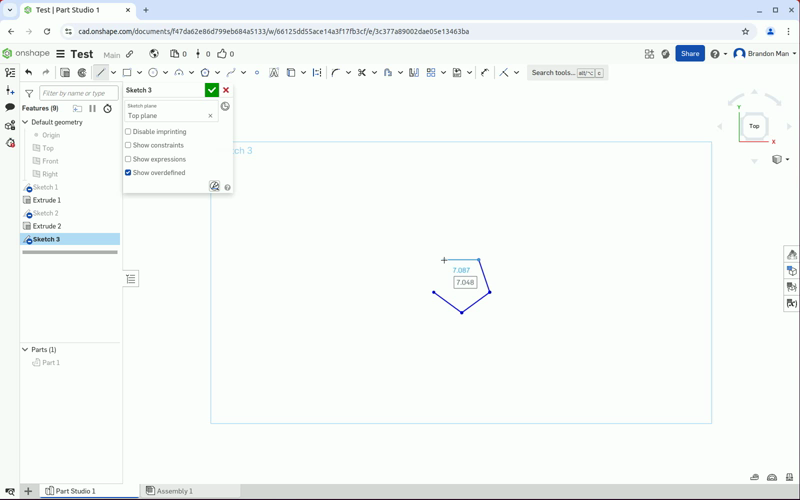
key_up(shift)
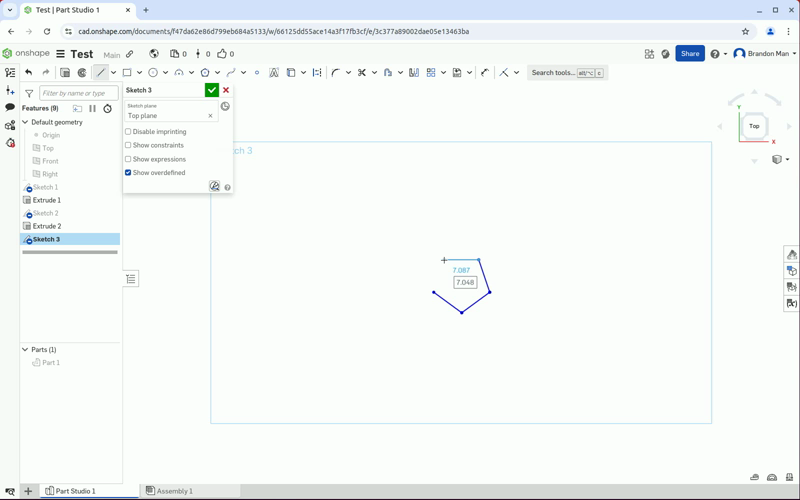
mouse_move(474, 259)
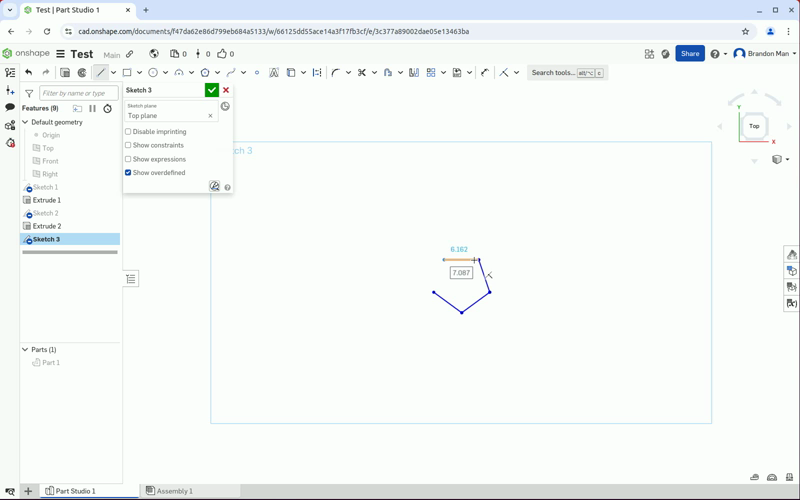
key_down(shift)
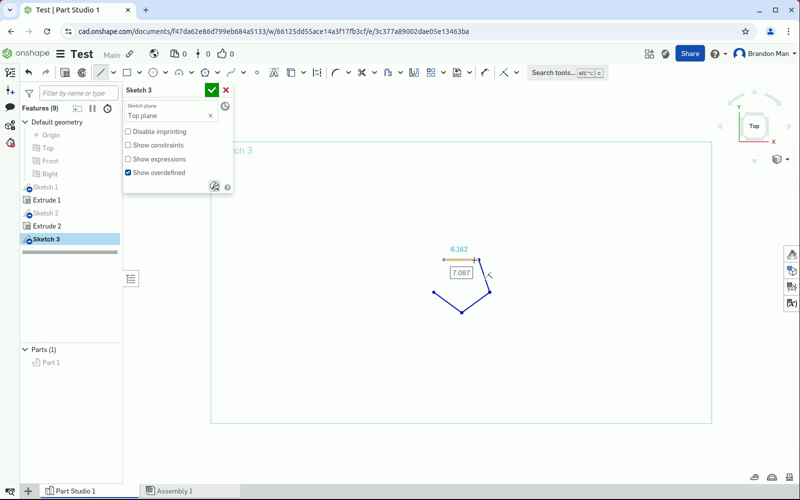
mouse_move(433, 292)
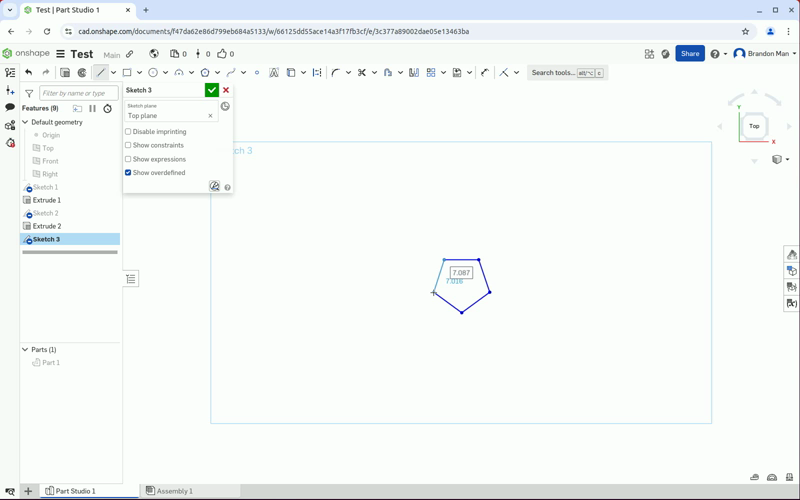
key_up(shift)
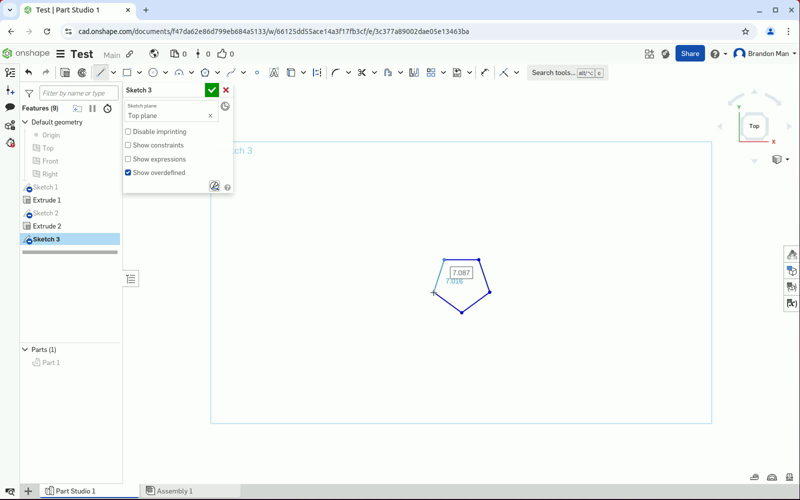
click(433, 292)
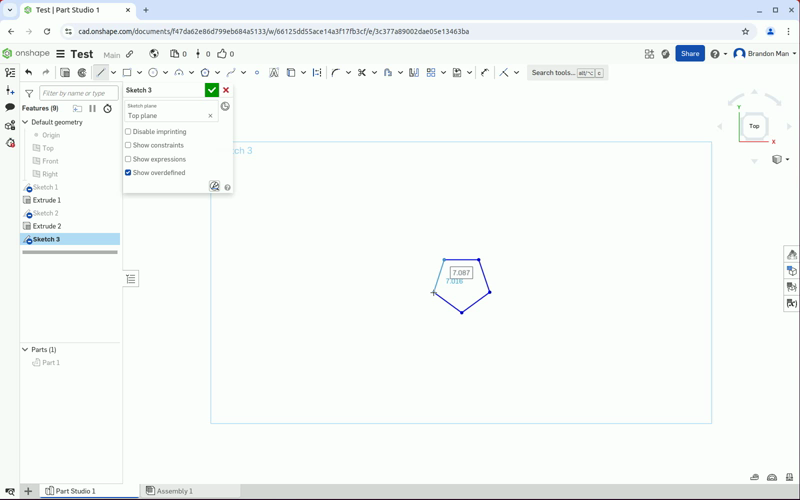
key(esc)
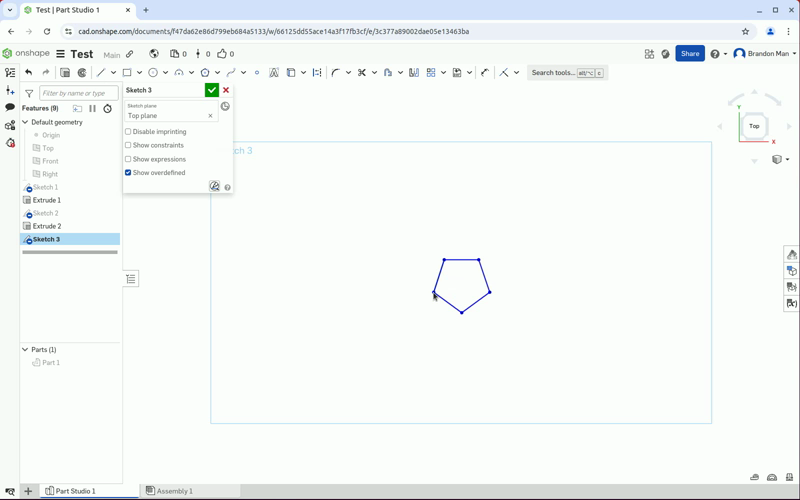
mouse_move(471, 271)
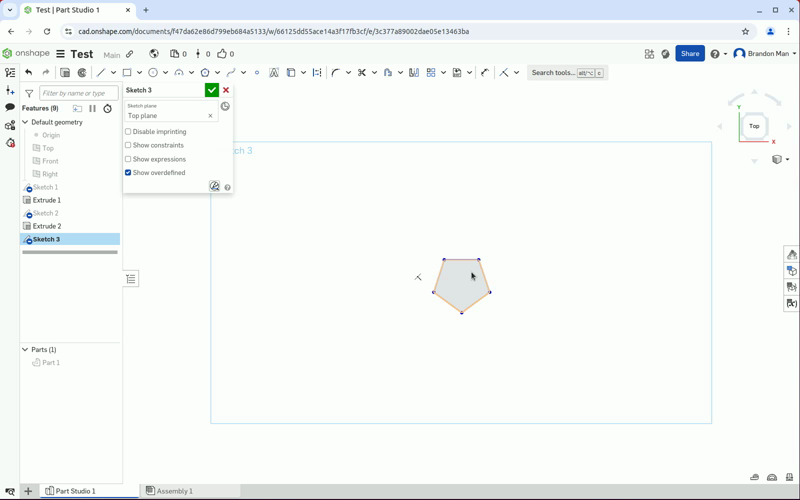
click(471, 271)
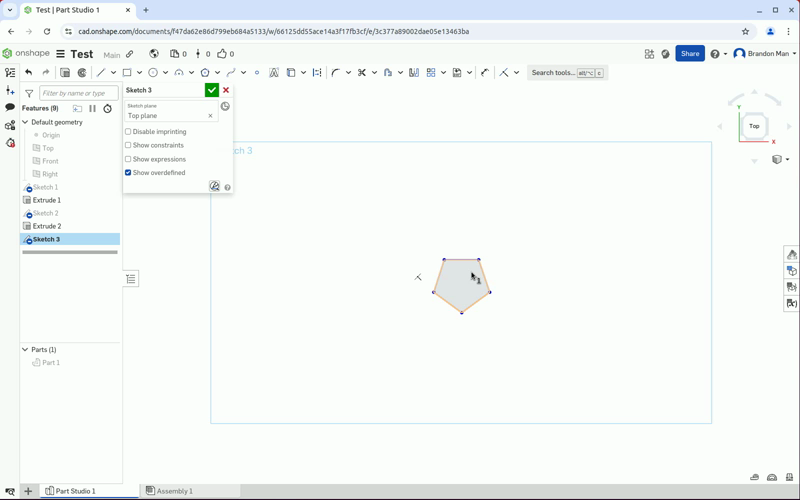
mouse_move(73, 352)
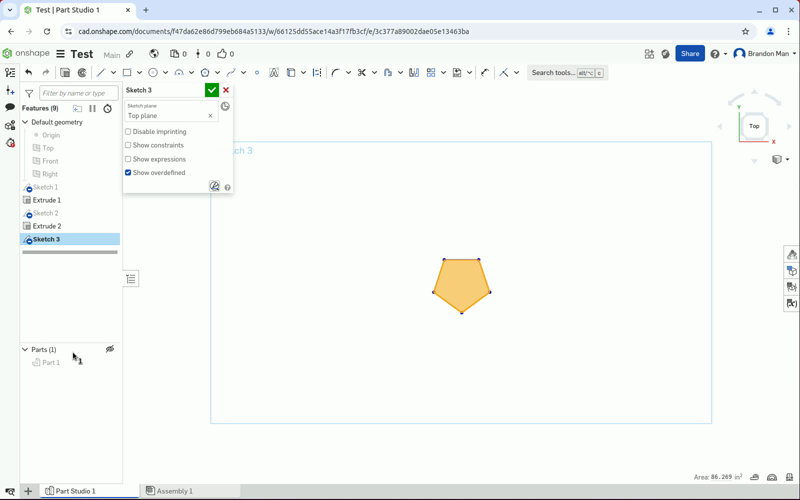
key(shift+y)
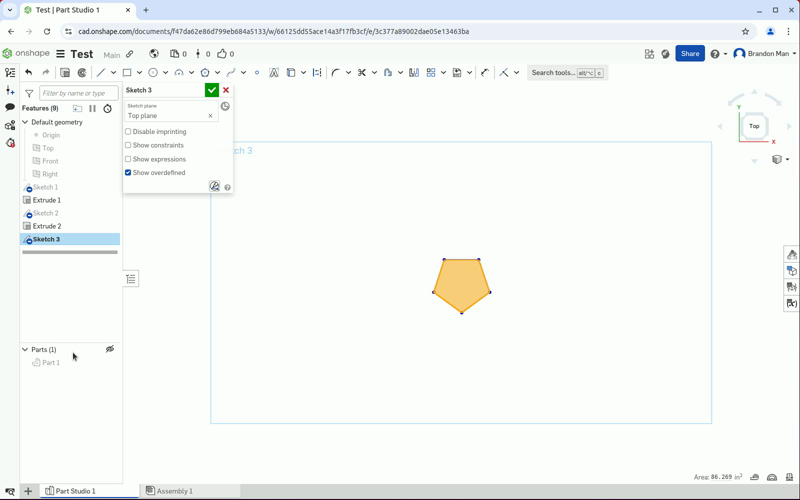
key(shift+e)
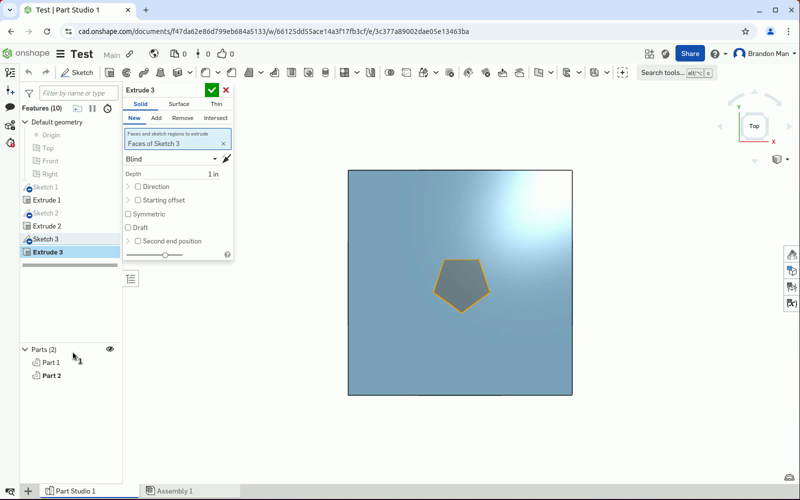
mouse_move(143, 106)
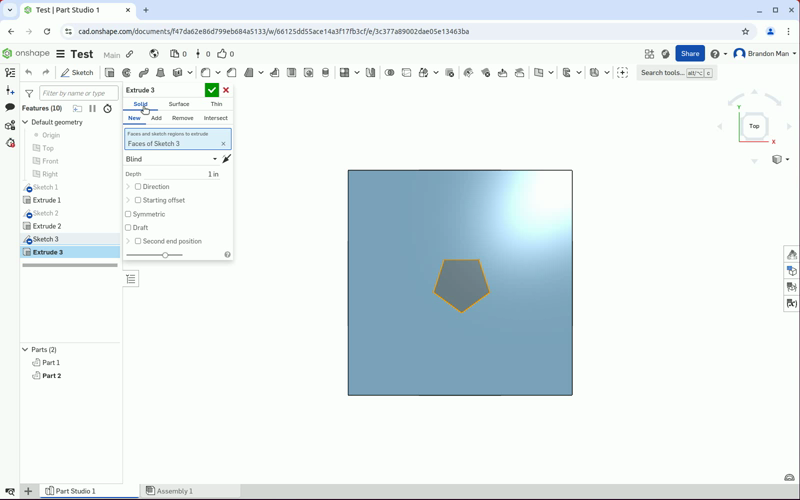
click(143, 106)
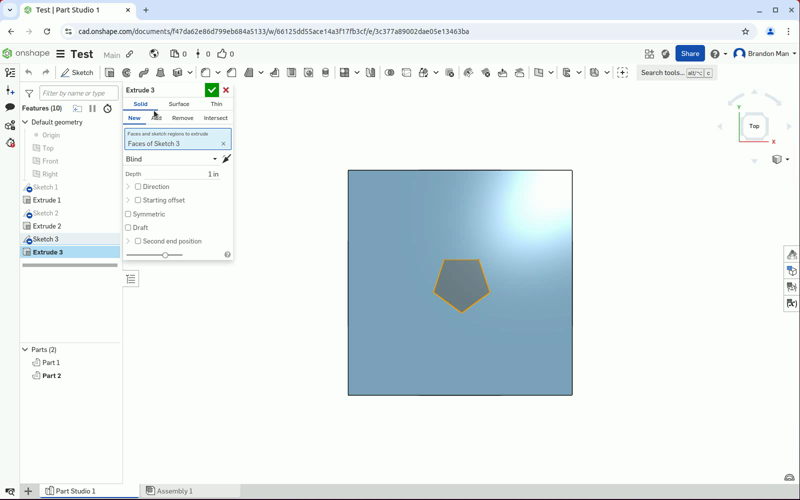
mouse_move(186, 120)
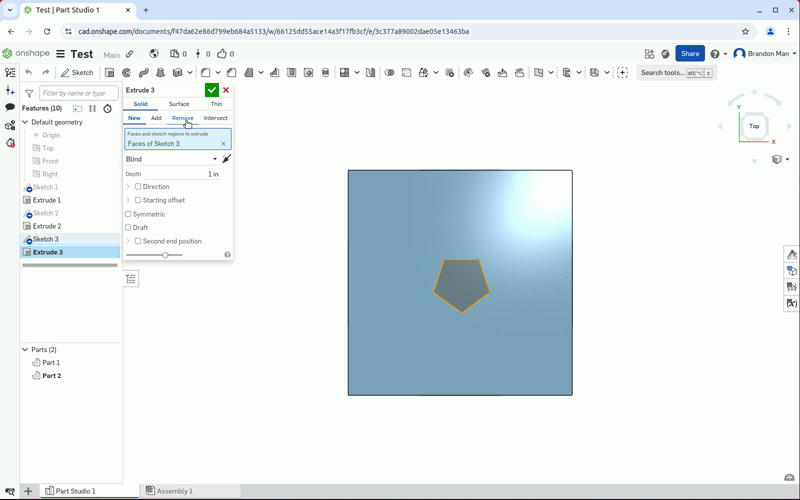
click(186, 120)
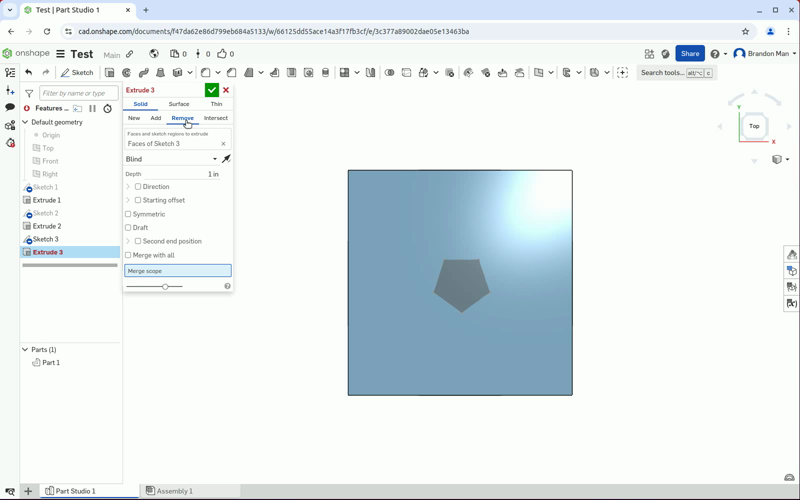
key(tab, 4)
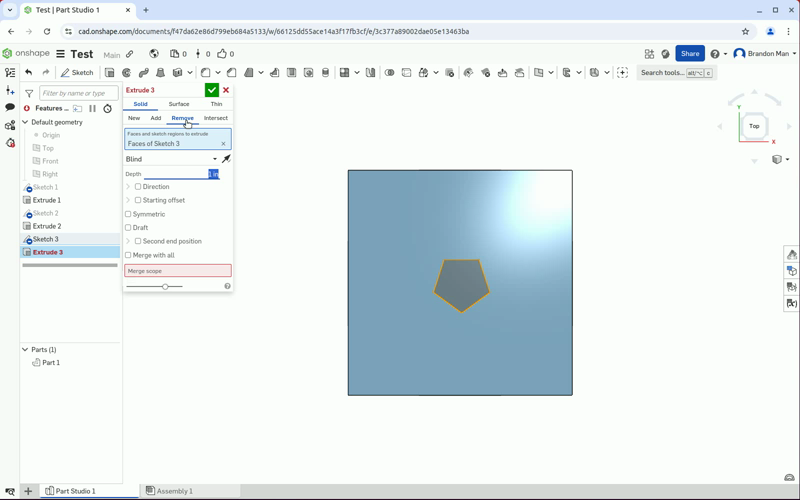
text(61.622)
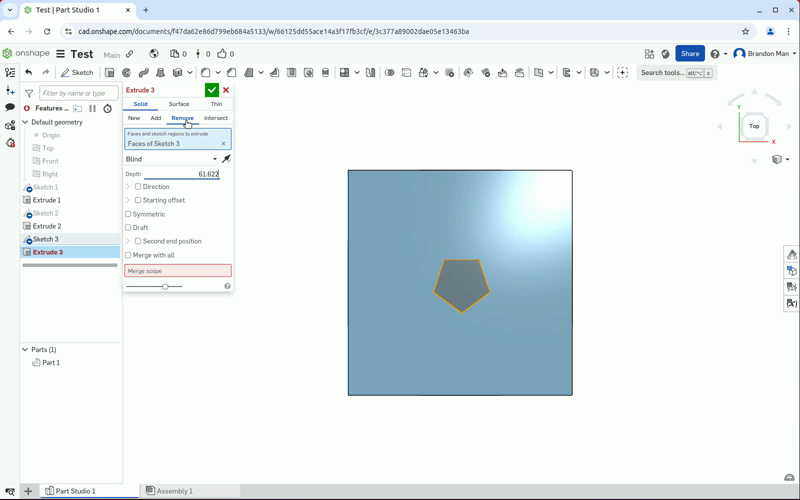
key(tab, 3)
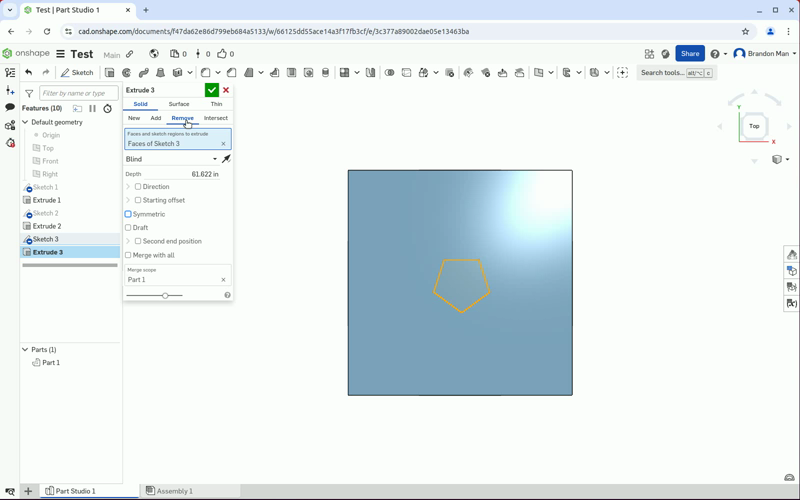
key(space)
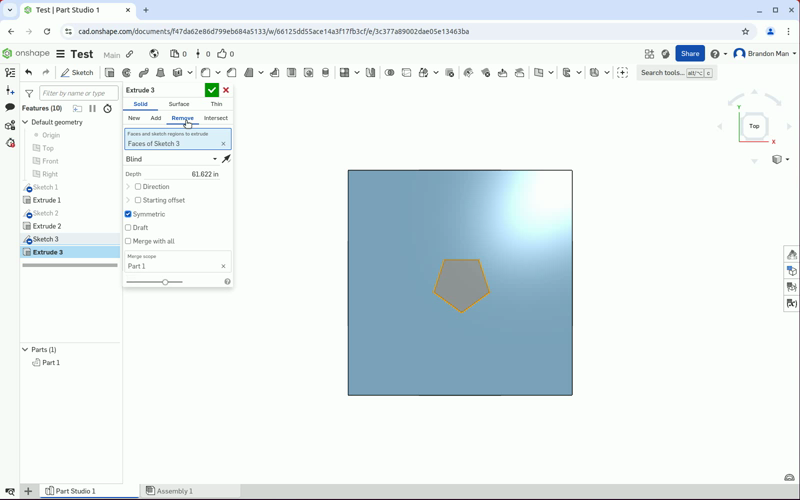
key(tab, 2)
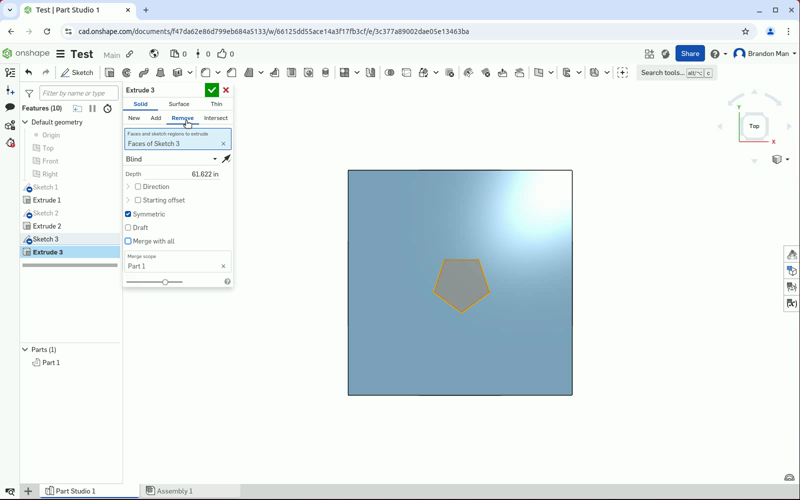
key(space)
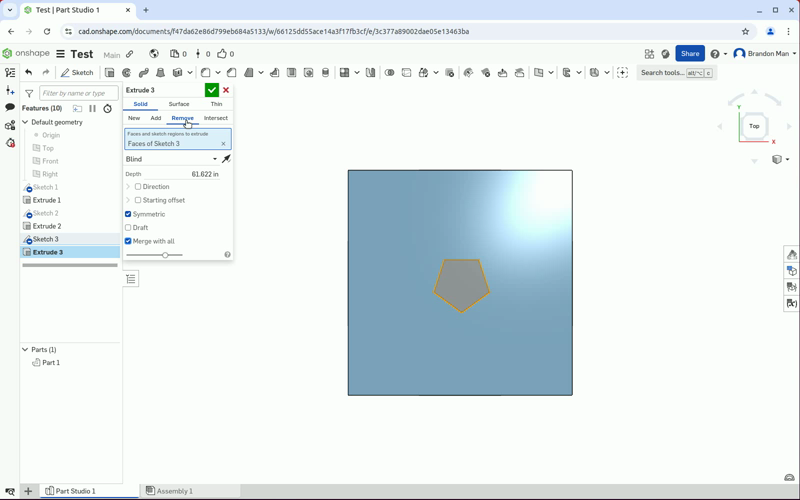
key(enter)
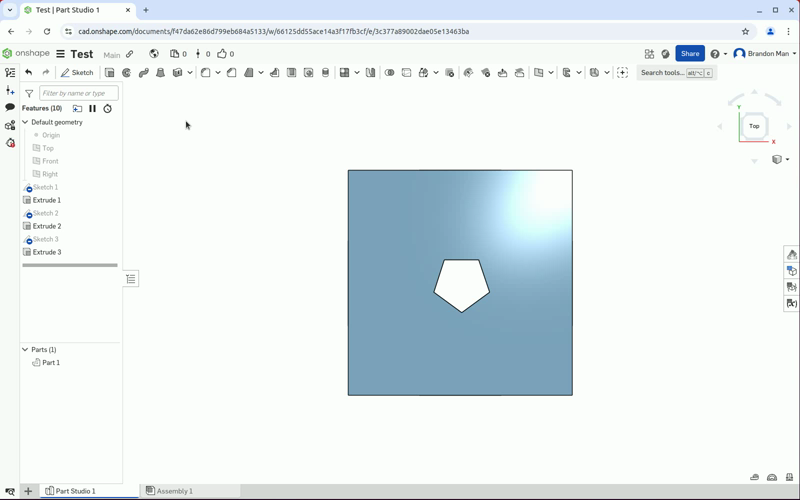
key(shift+h)
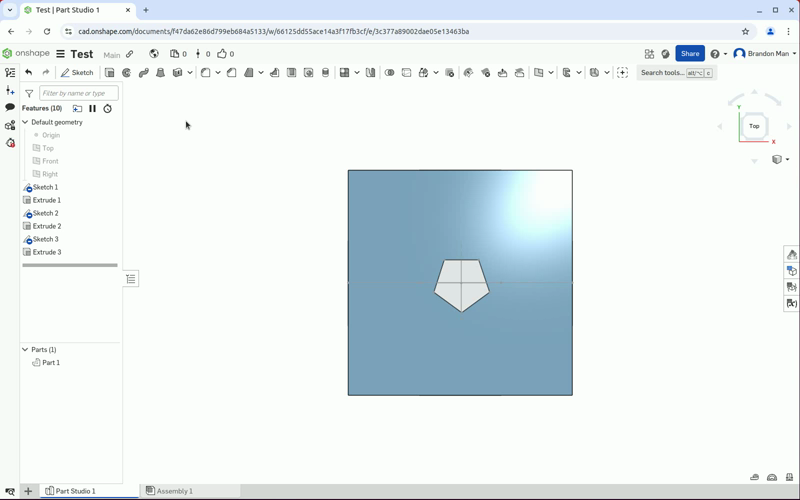
key(shift+h)
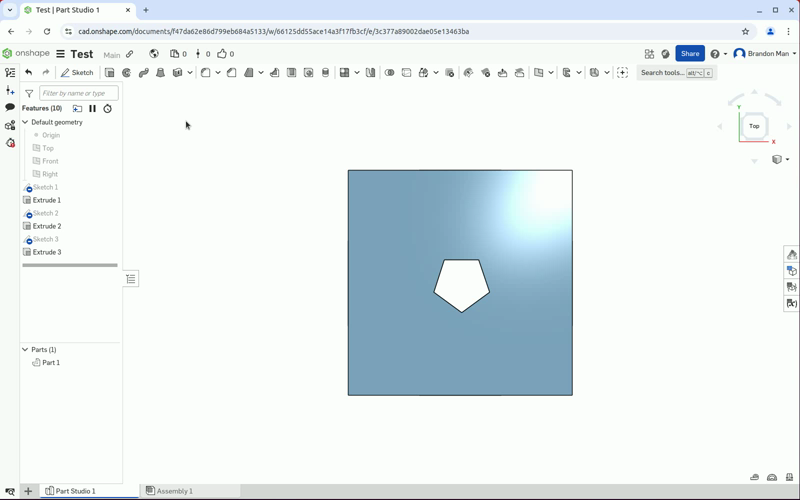
mouse_move(73, 189)
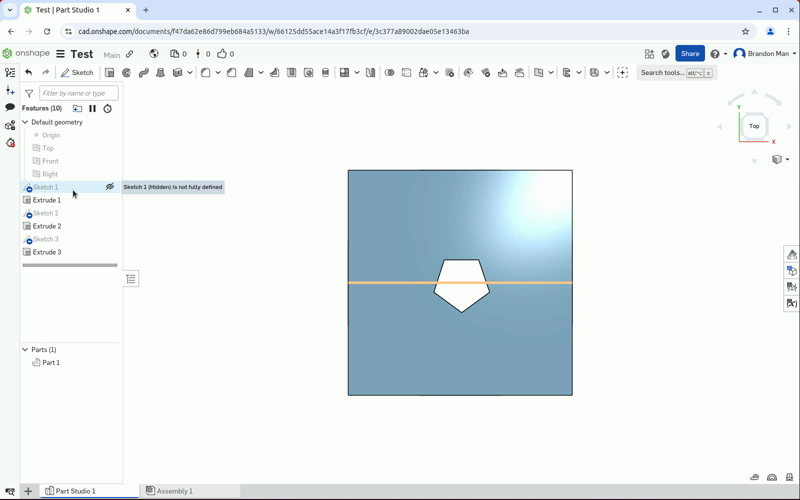
click(73, 189)
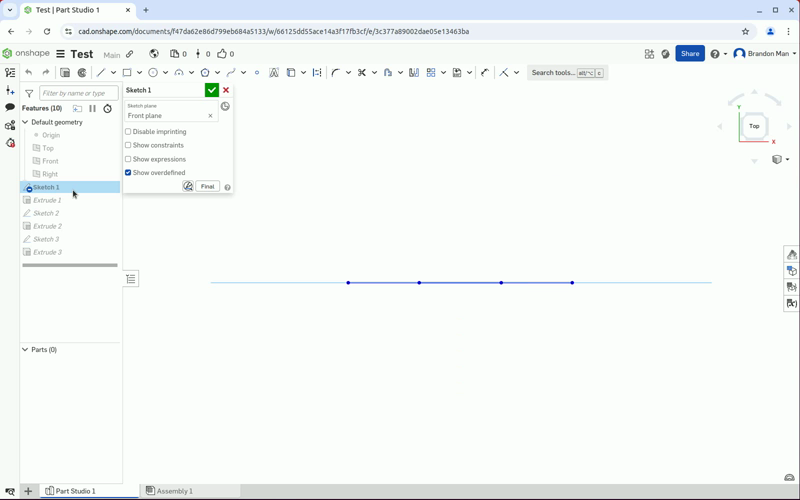
mouse_move(229, 92)
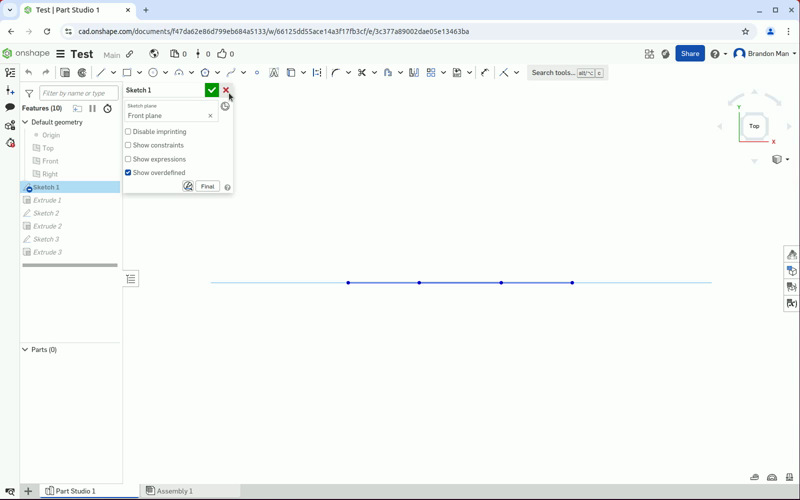
click(229, 92)
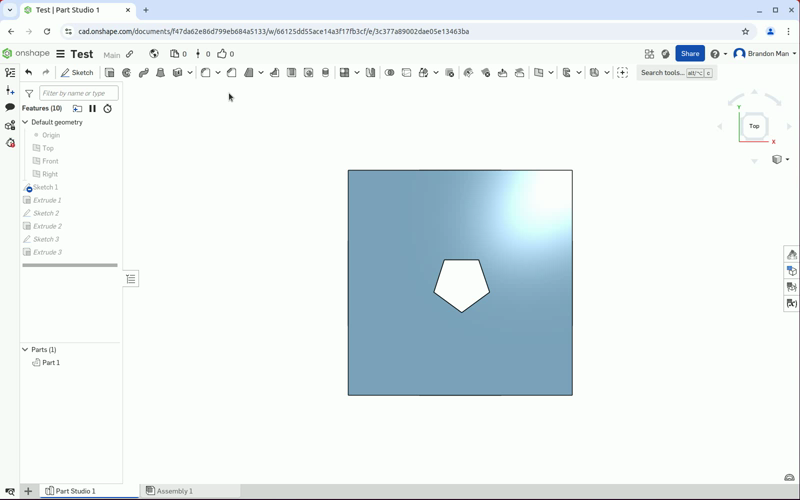
mouse_move(73, 352)
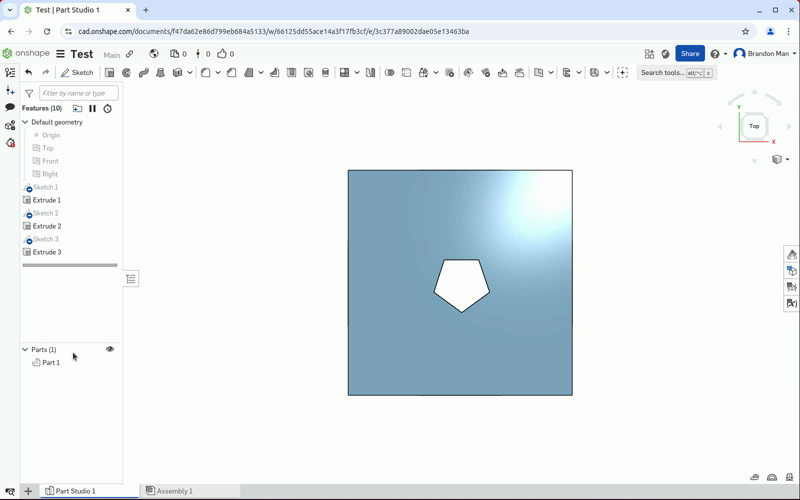
key(y)
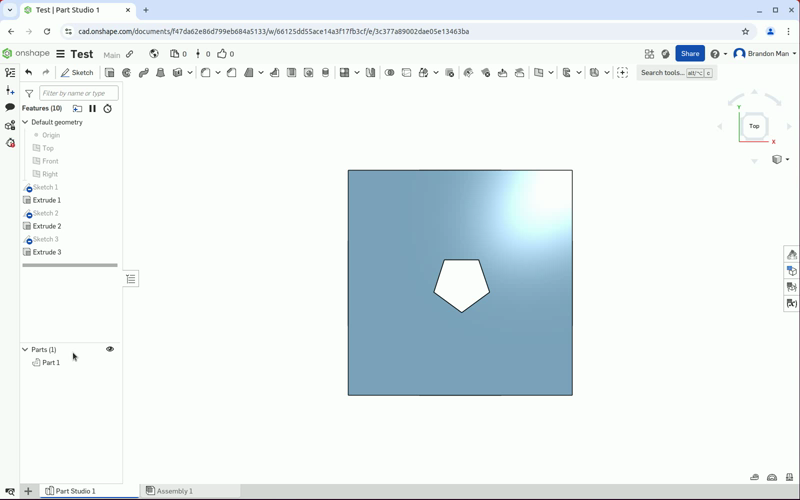
key(shift+p)
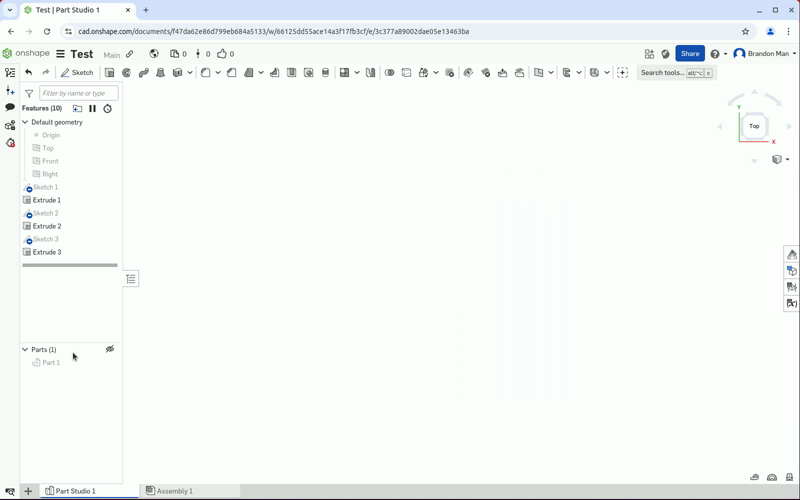
key(space)
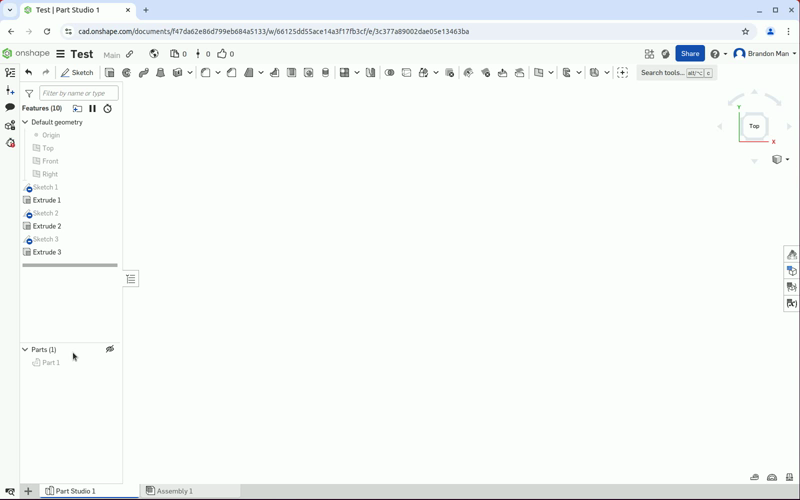
key_down(shift)
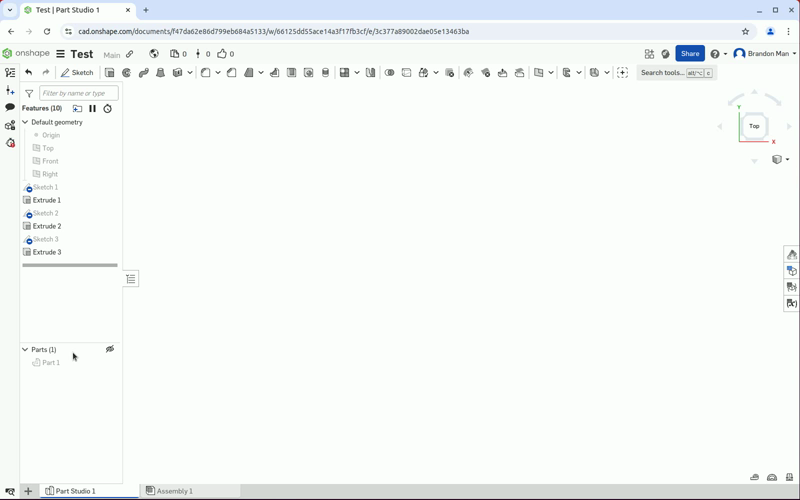
key(up)
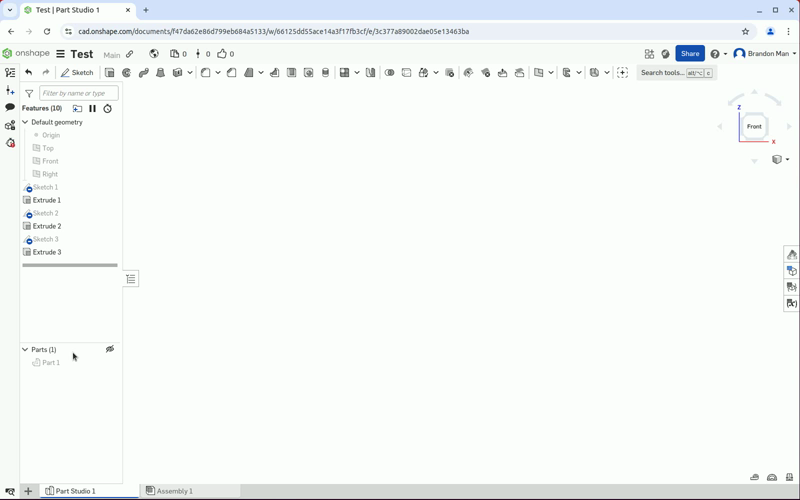
key_up(shift)
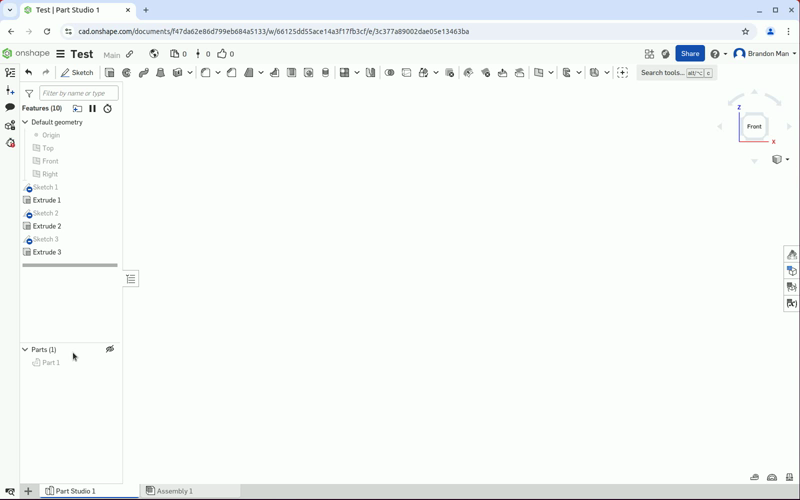
mouse_move(73, 352)
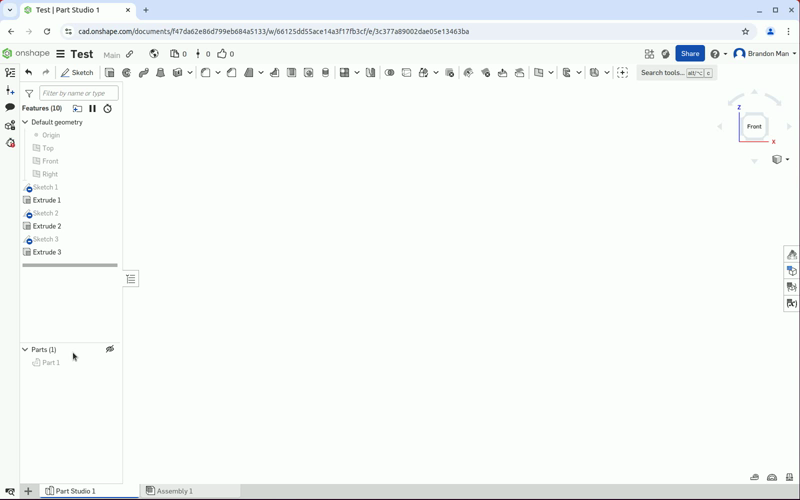
key(shift+y)
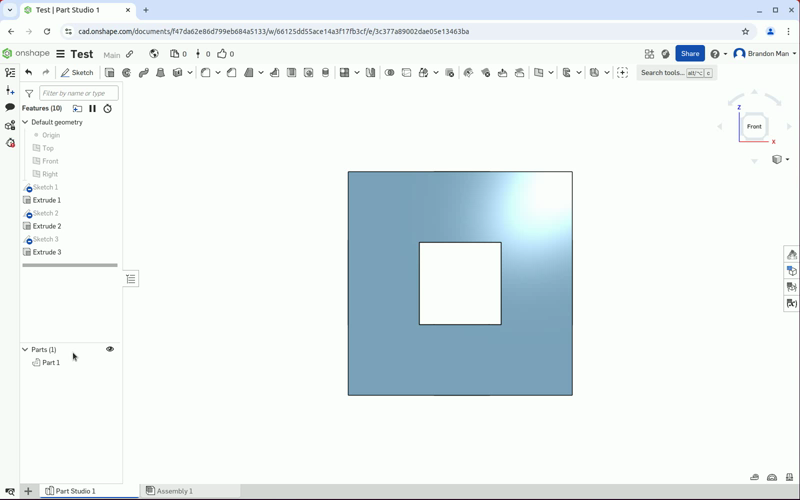
mouse_move(541, 75)
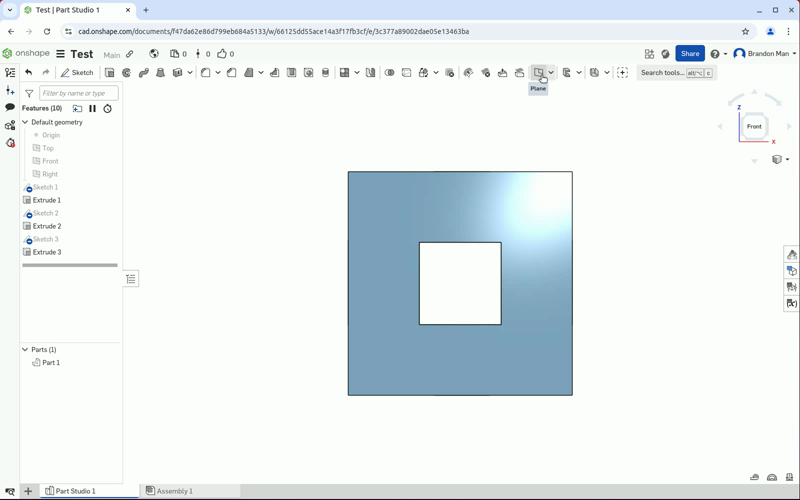
click(541, 75)
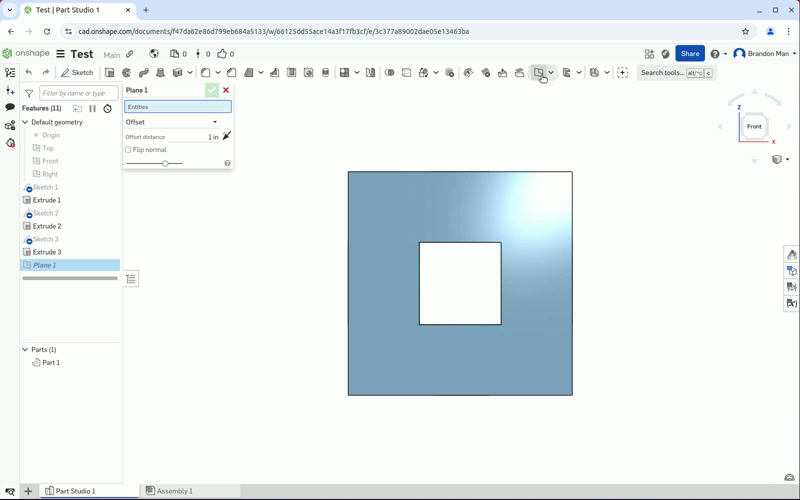
mouse_move(73, 163)
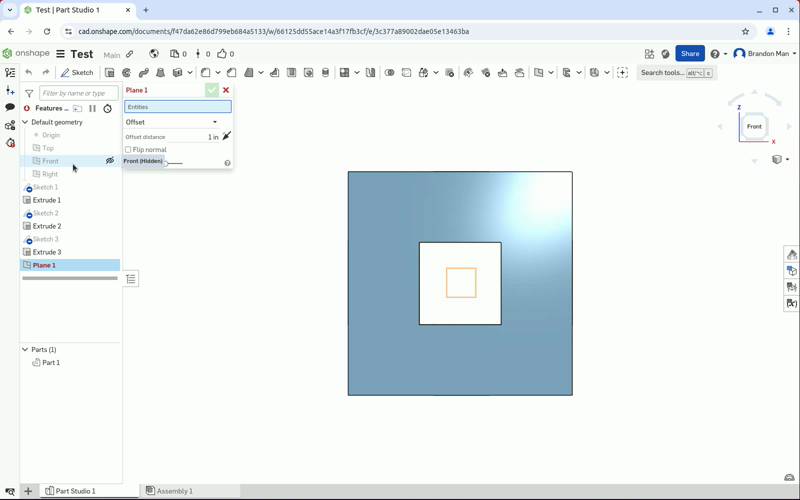
click(73, 163)
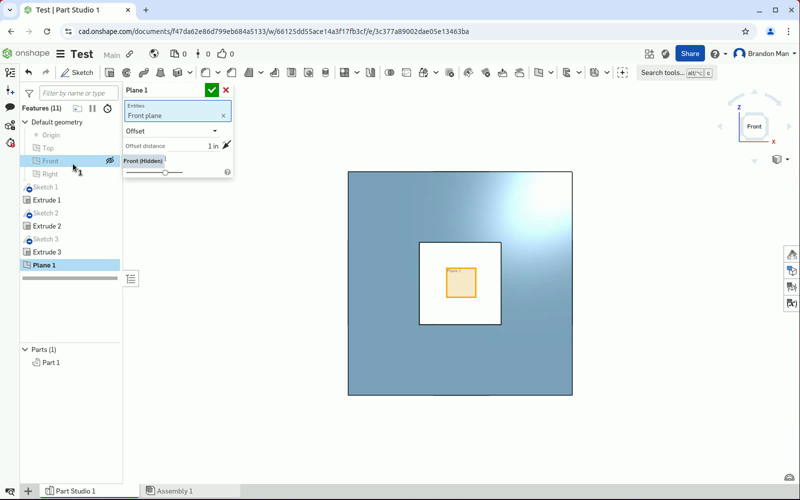
key(tab, 2)
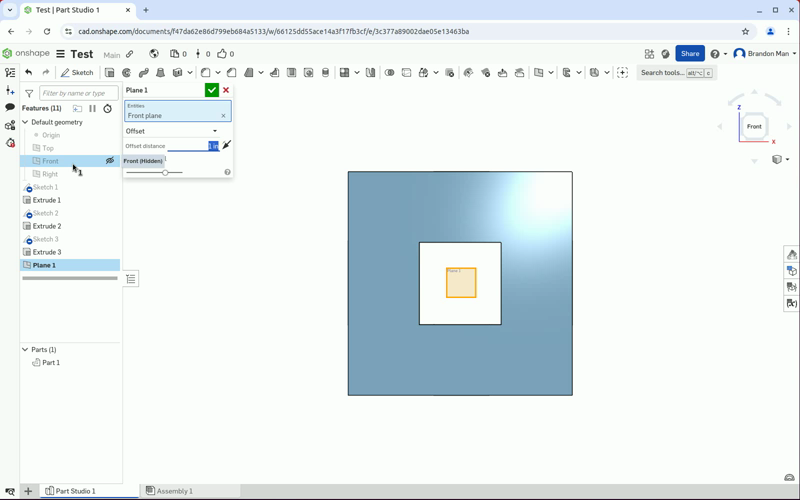
text(23.108)
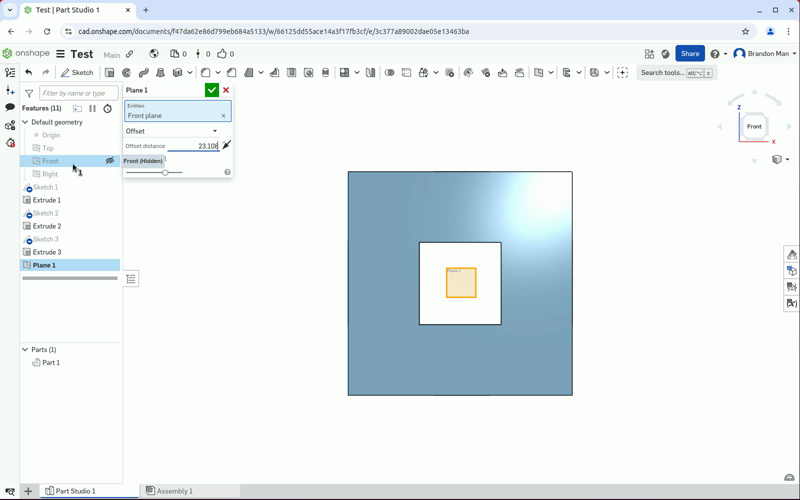
key(enter, 2)
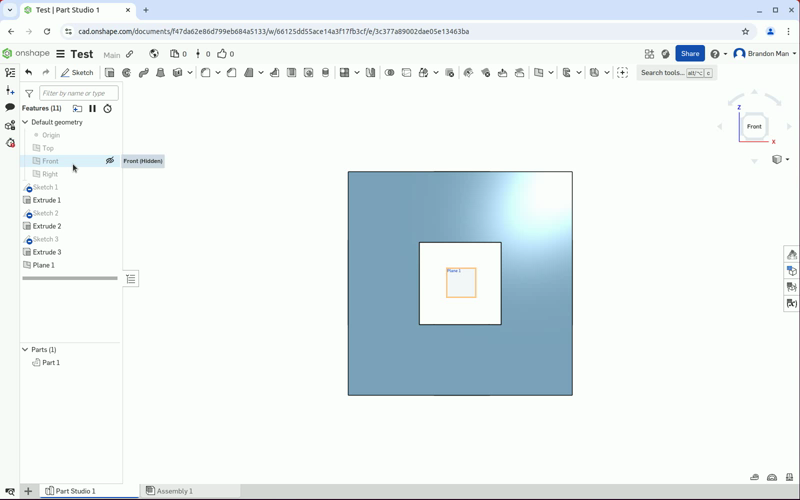
key(shift+s)
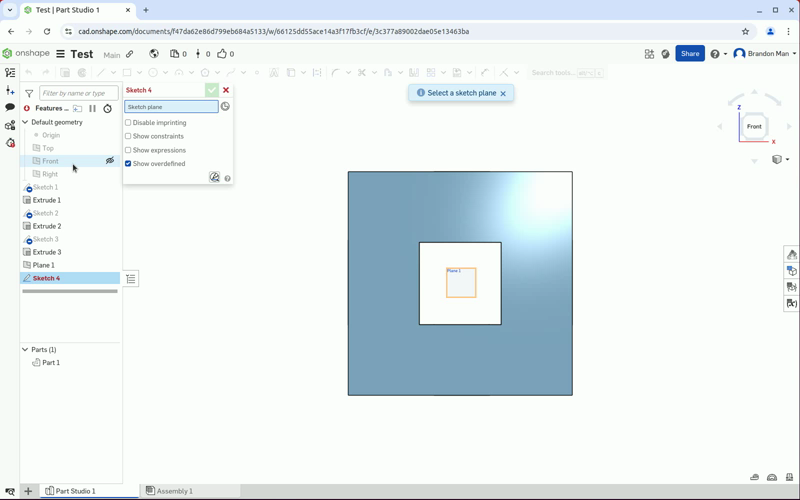
mouse_move(73, 267)
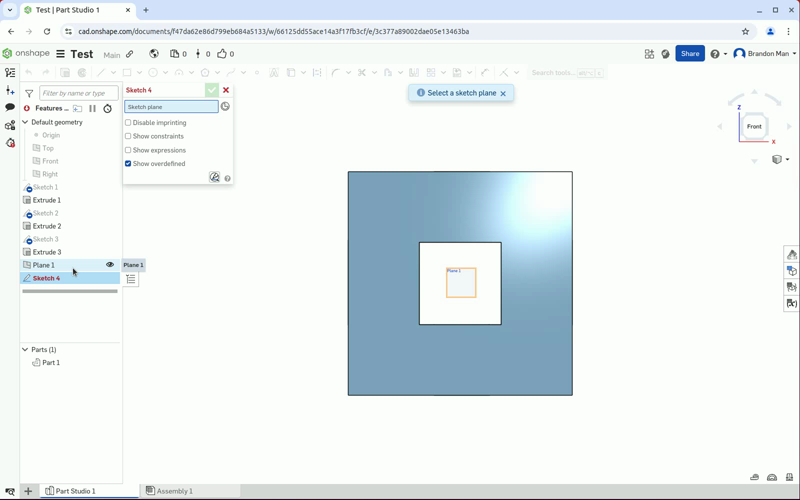
click(73, 267)
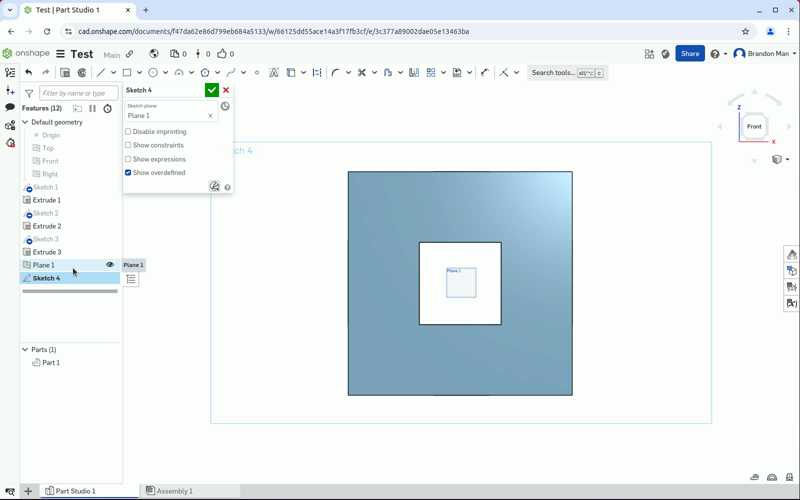
mouse_move(73, 352)
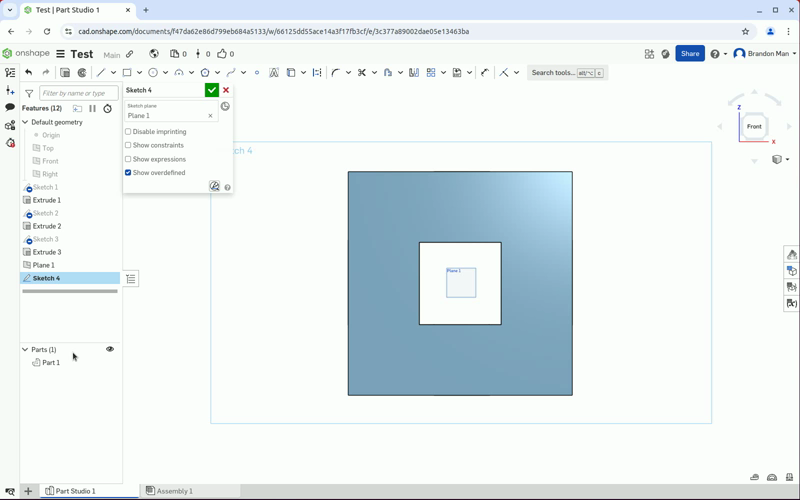
key(y)
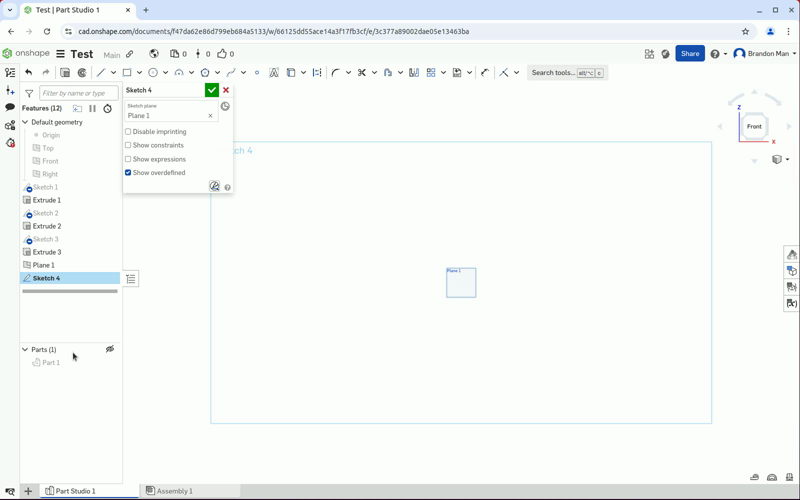
key(l)
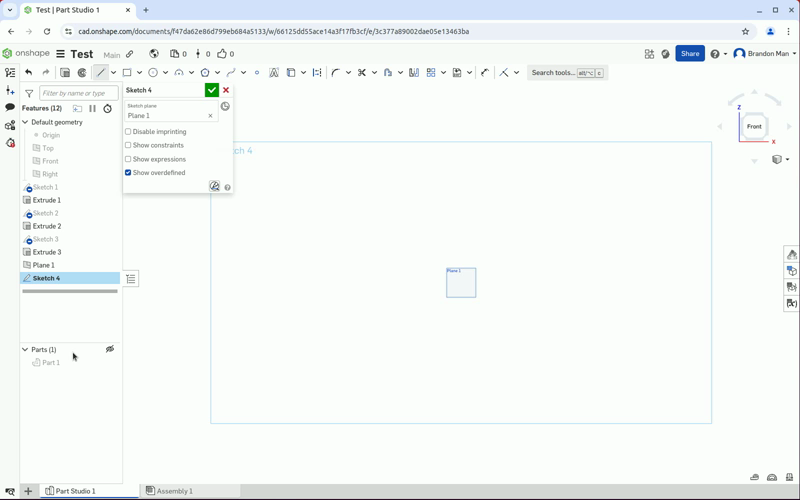
key_down(shift)
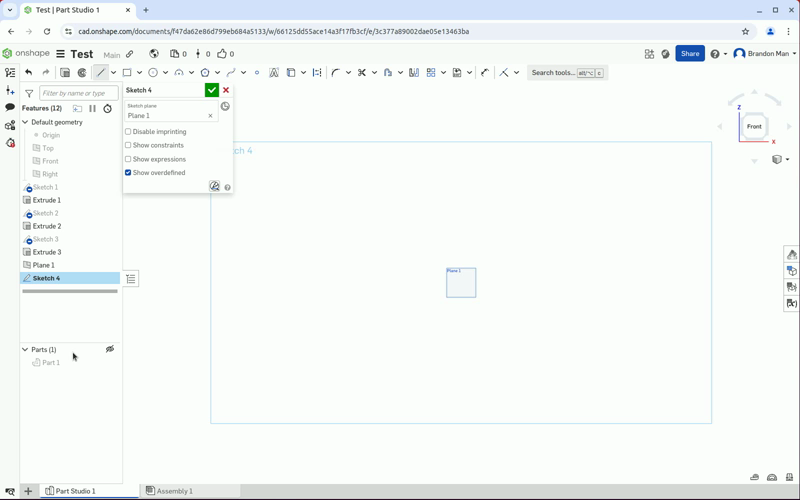
mouse_move(361, 271)
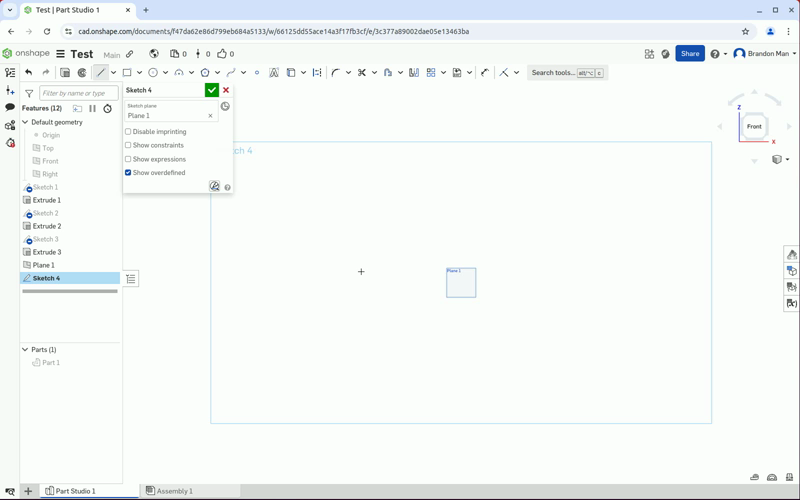
click(361, 271)
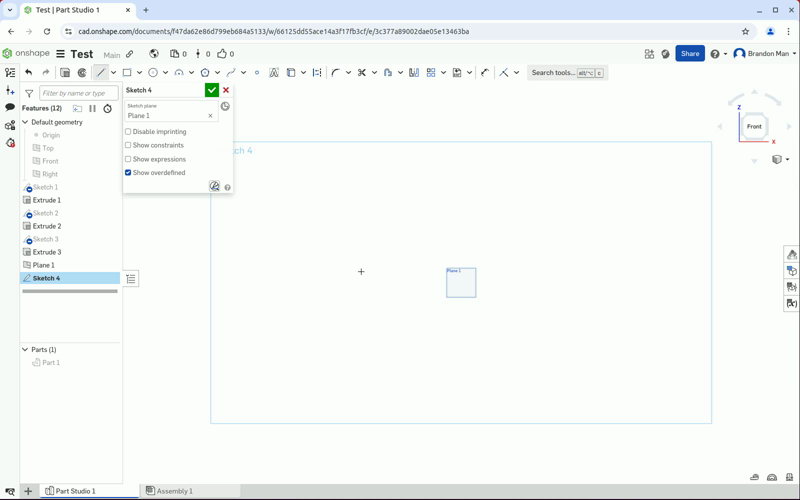
key_up(shift)
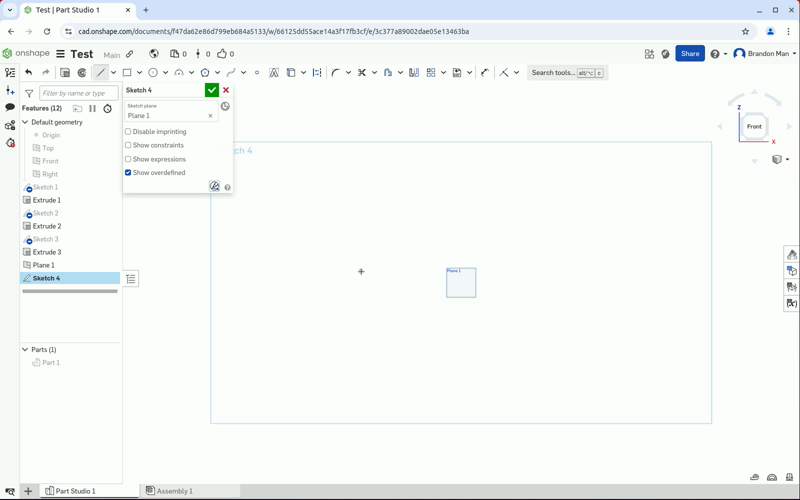
key_down(shift)
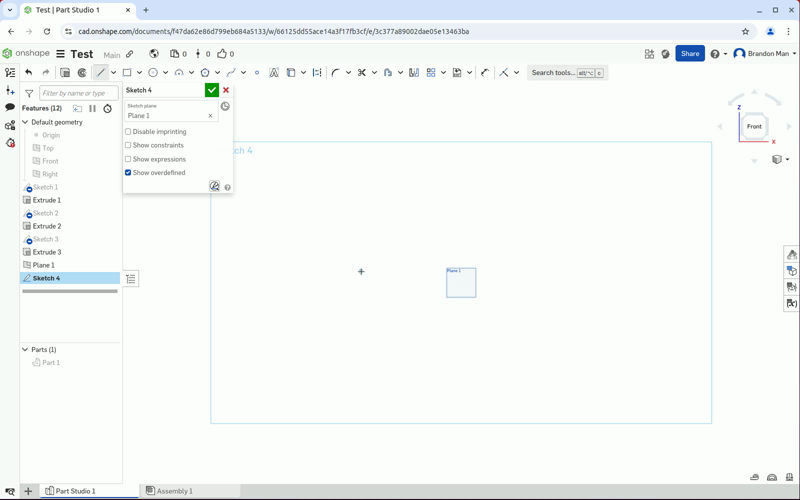
mouse_move(391, 271)
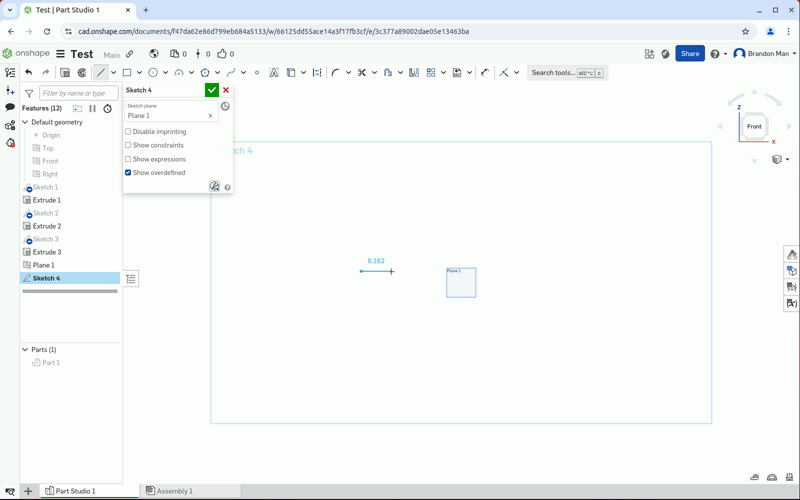
mouse_move(370, 271)
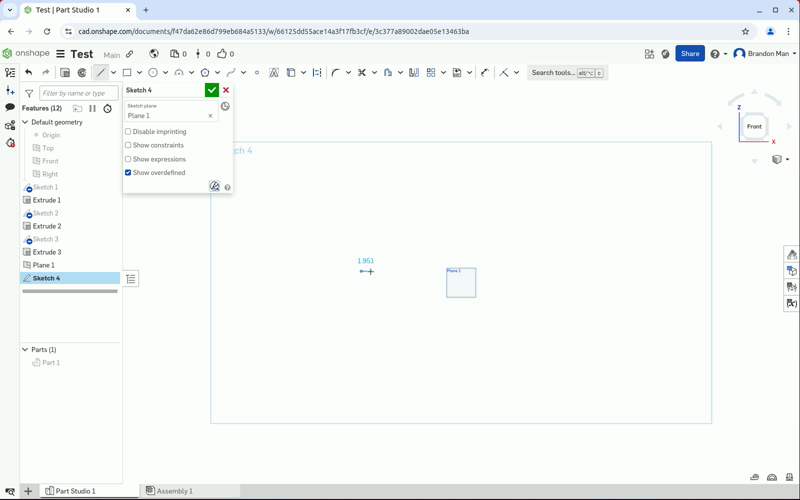
click(370, 271)
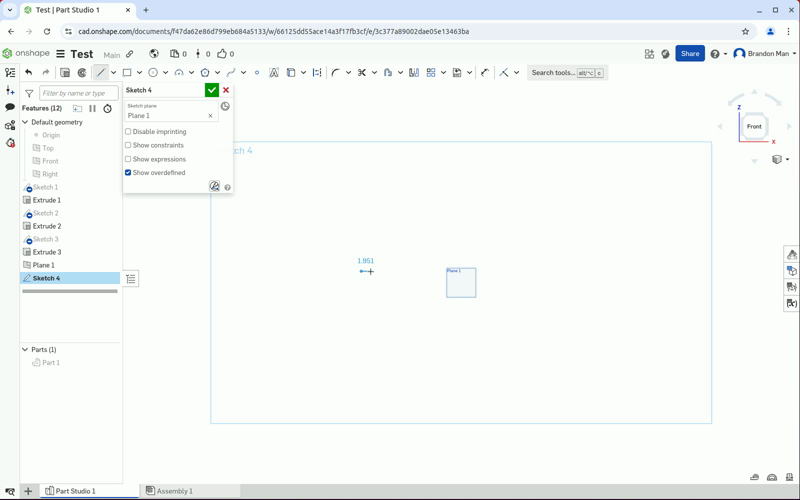
key_up(shift)
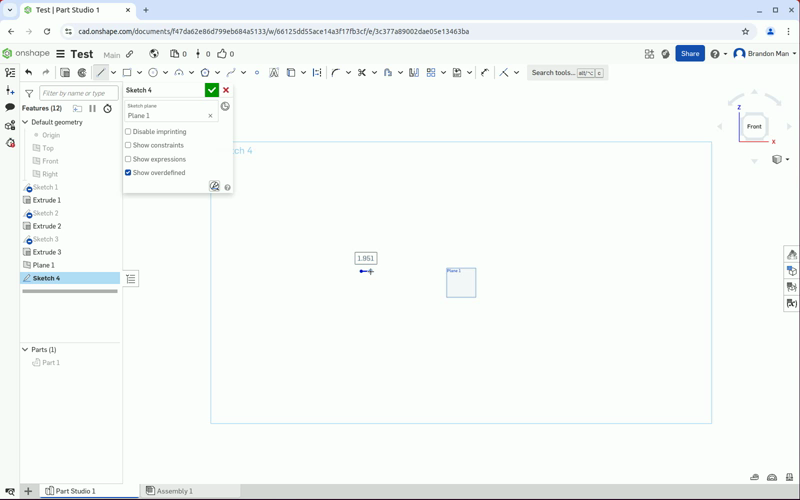
key_down(shift)
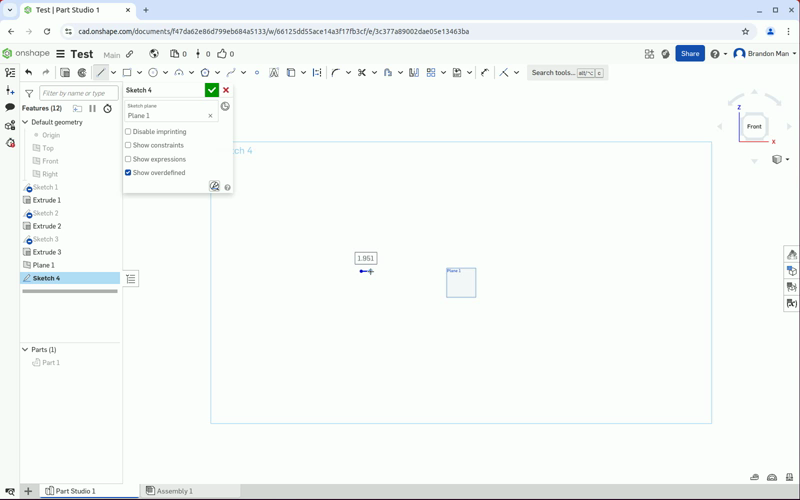
mouse_move(400, 271)
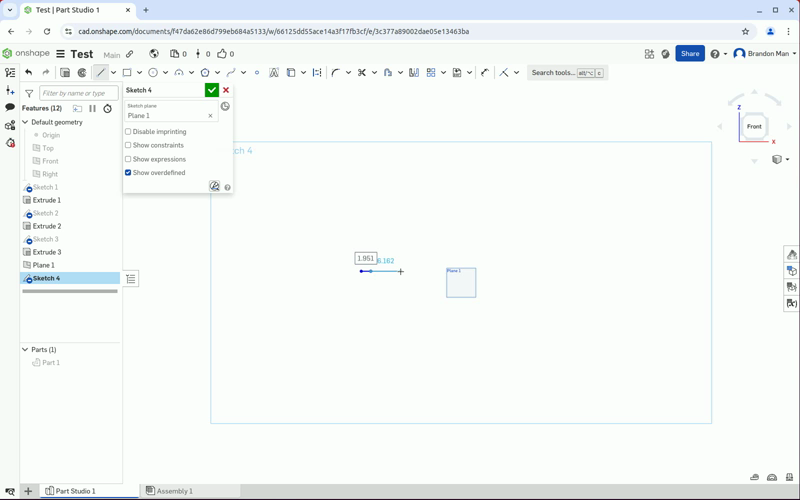
mouse_move(370, 235)
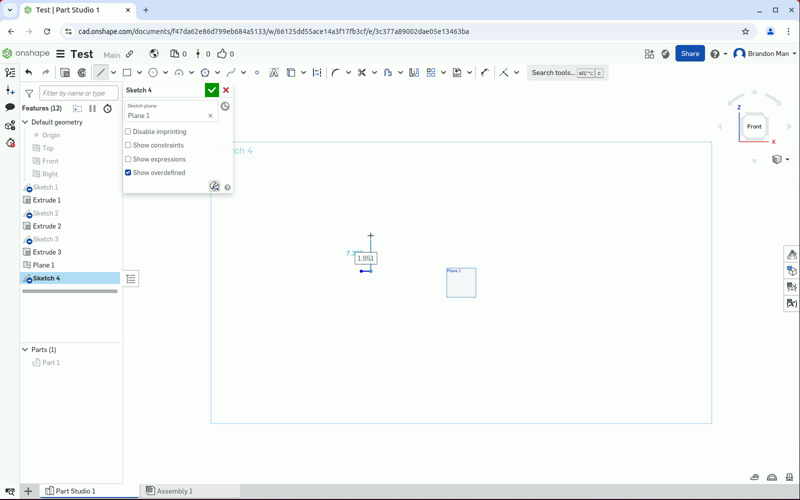
click(370, 235)
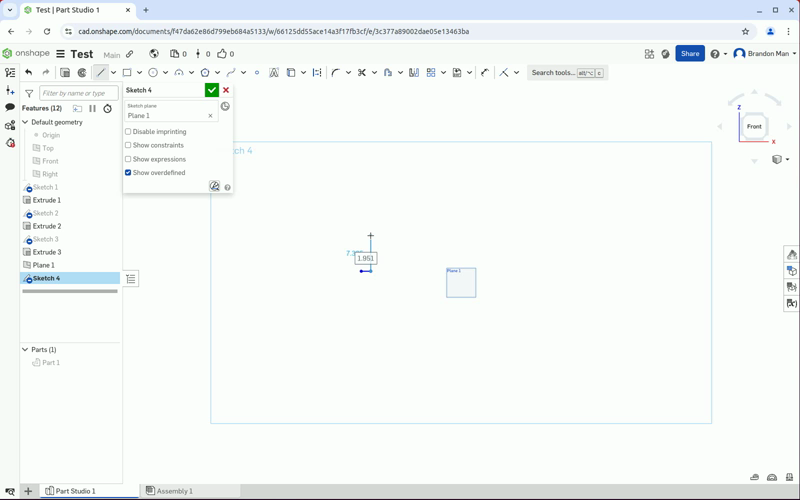
key_up(shift)
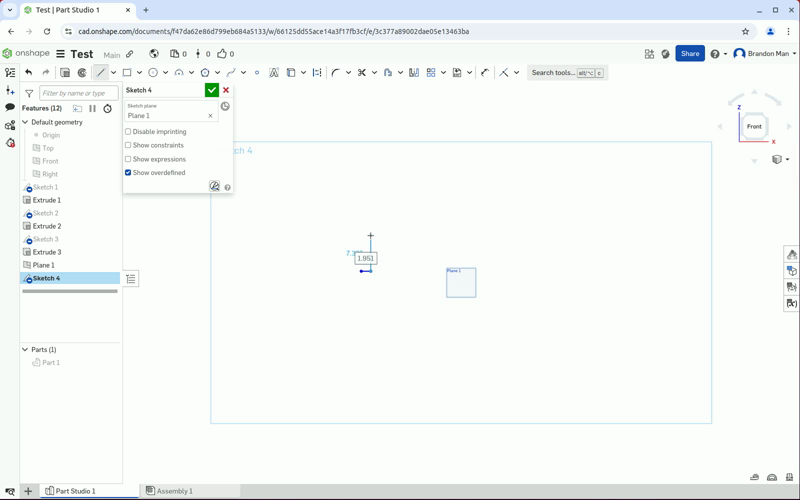
key_down(shift)
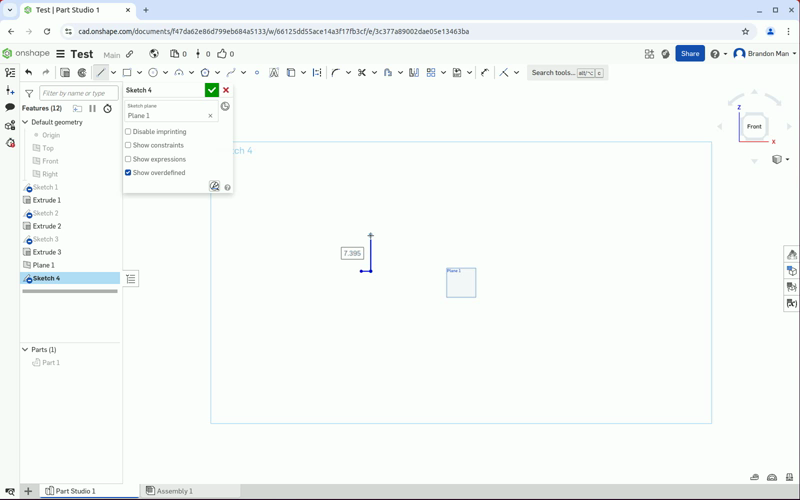
mouse_move(400, 235)
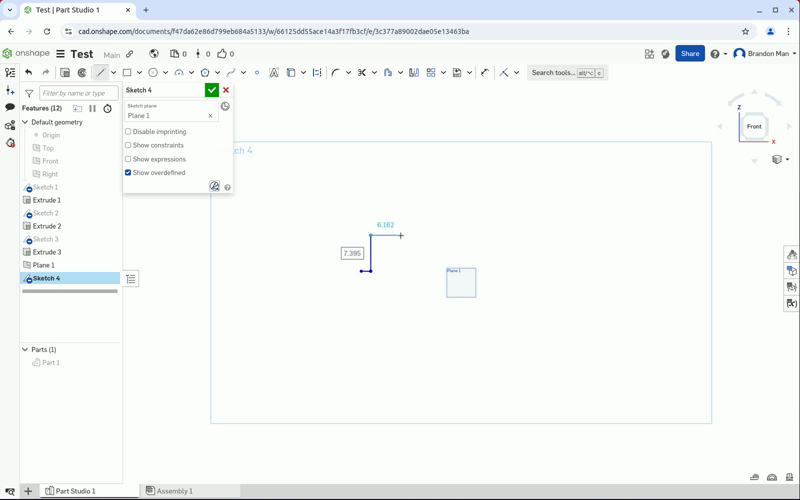
mouse_move(404, 235)
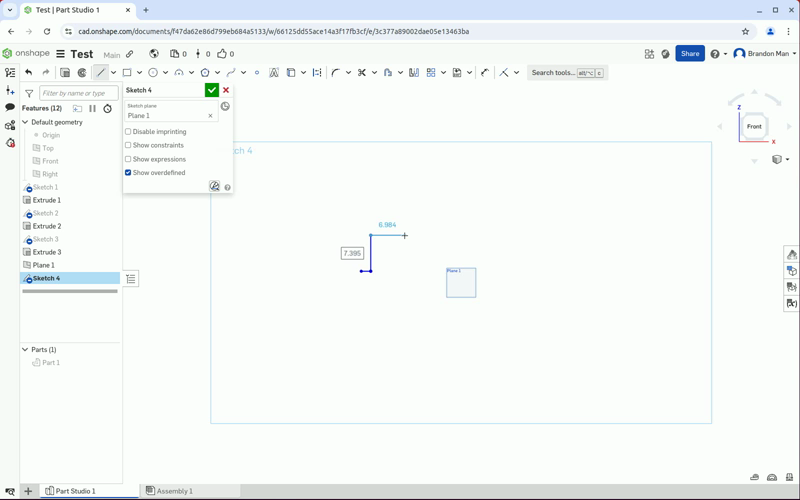
click(404, 235)
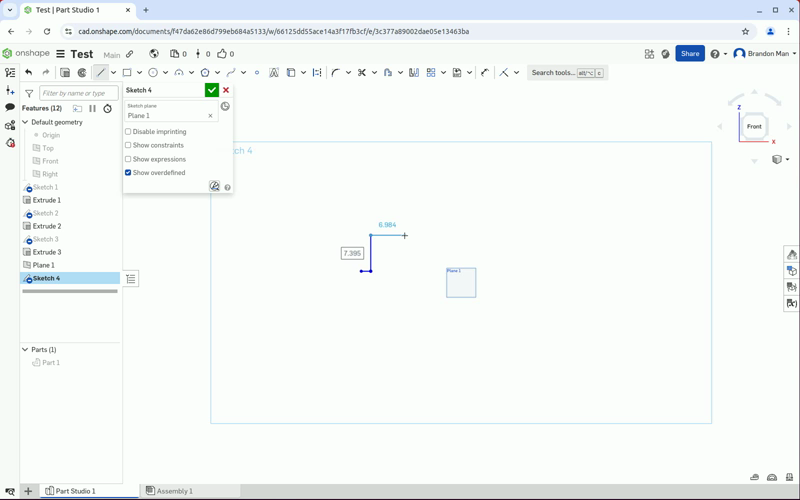
key_up(shift)
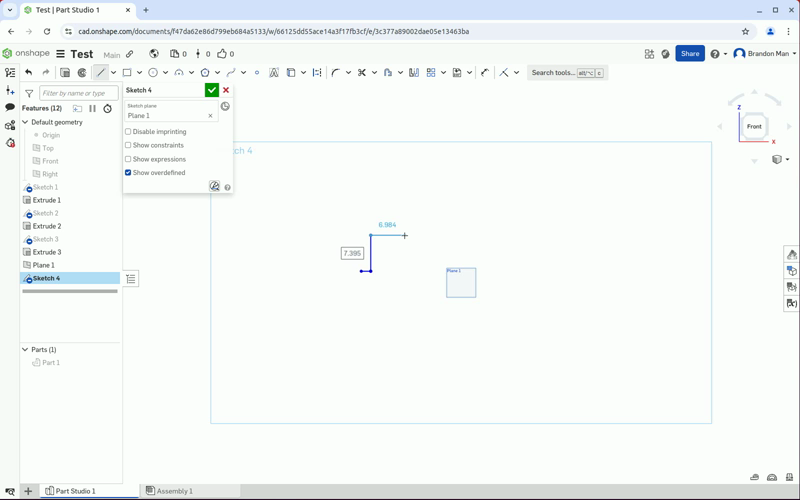
key_down(shift)
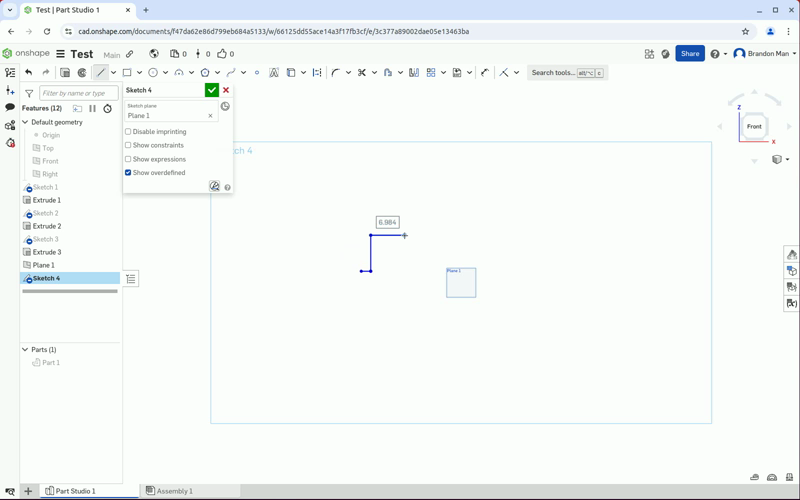
mouse_move(434, 235)
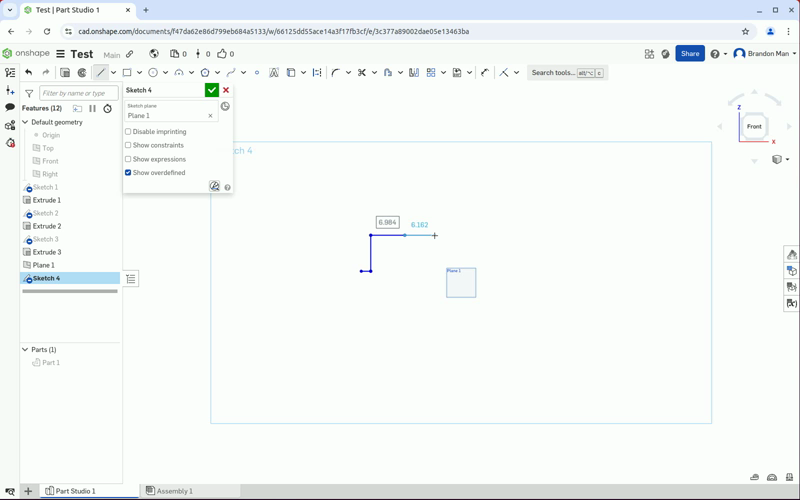
mouse_move(404, 227)
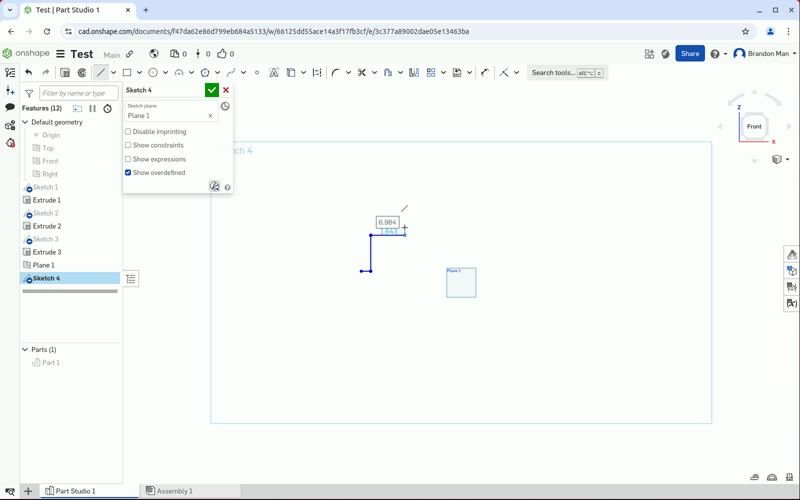
click(404, 227)
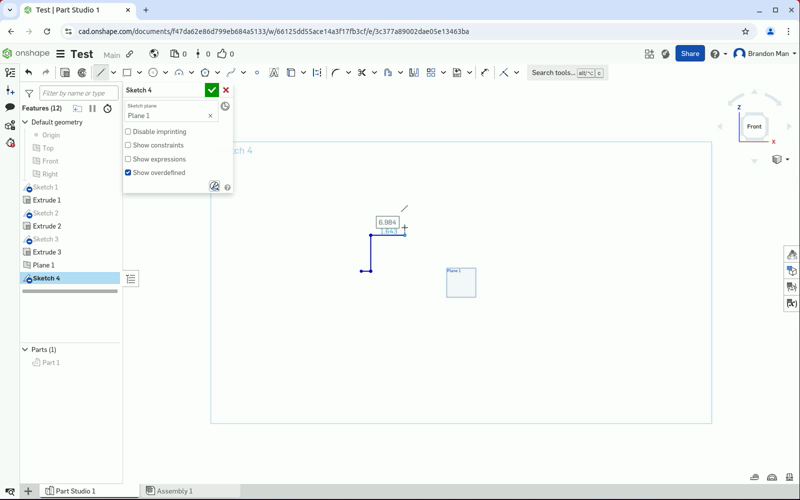
key_up(shift)
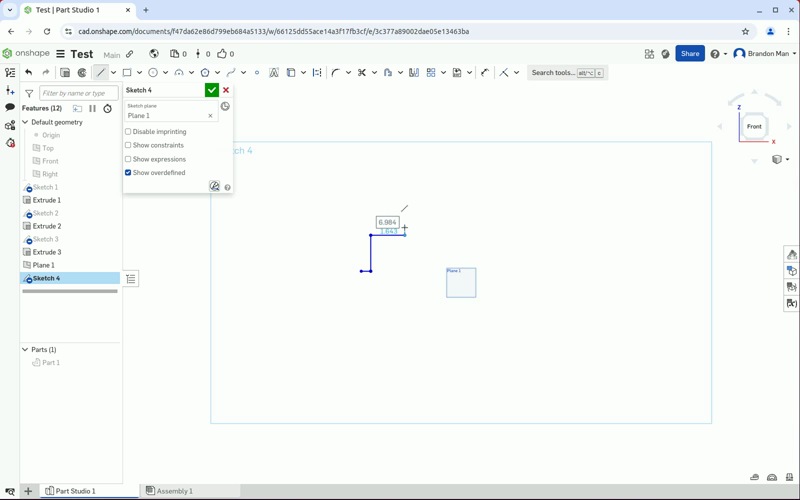
key_down(shift)
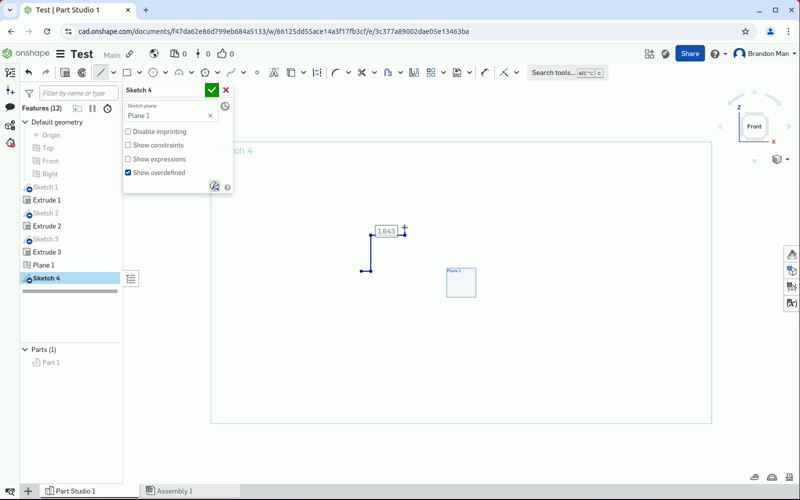
mouse_move(434, 227)
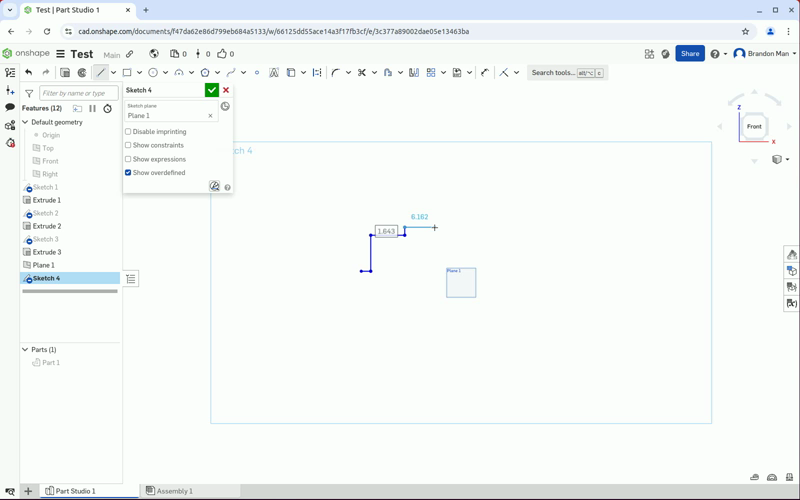
mouse_move(370, 227)
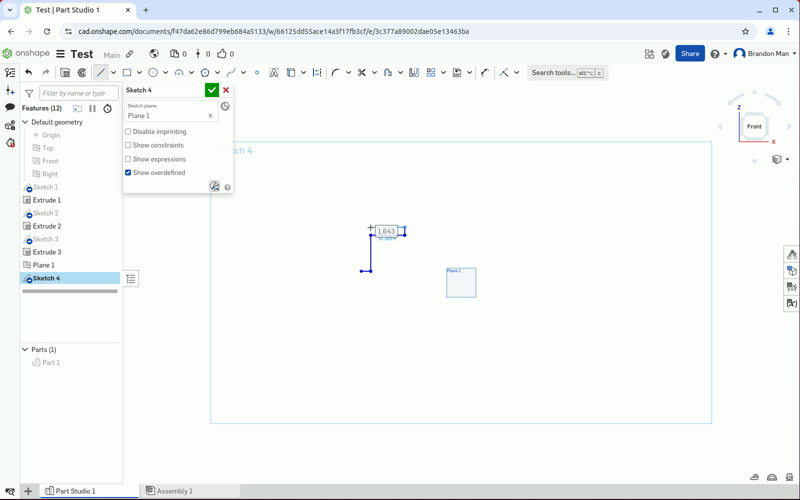
click(370, 227)
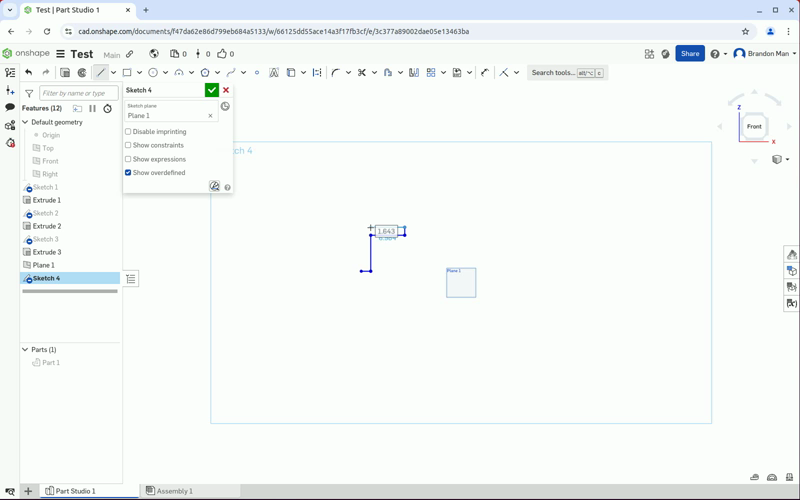
key_up(shift)
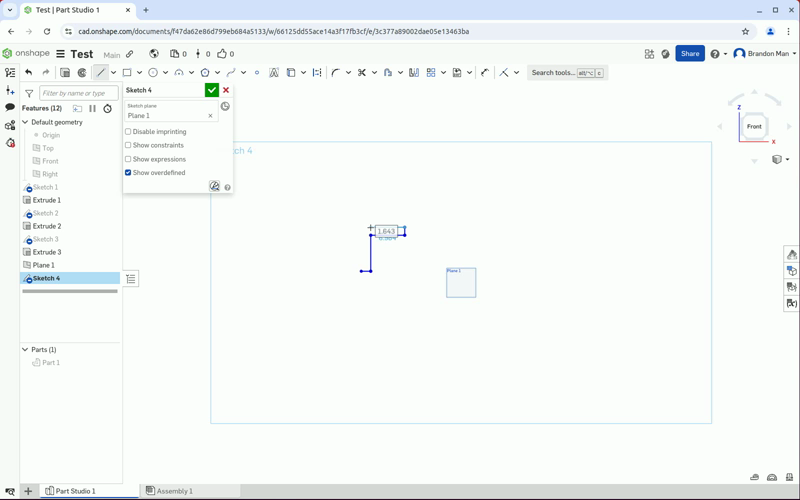
key_down(shift)
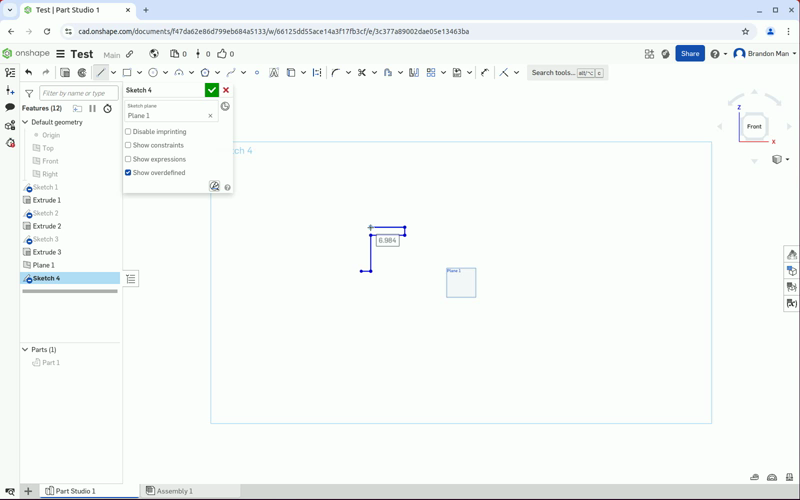
mouse_move(400, 227)
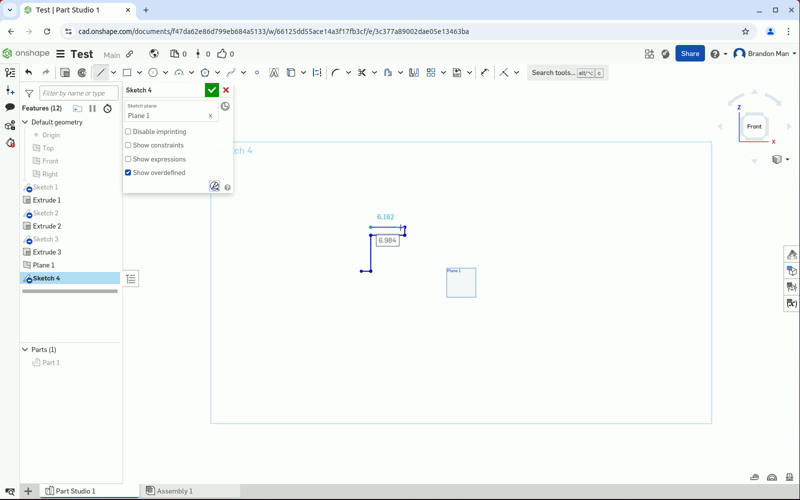
mouse_move(370, 196)
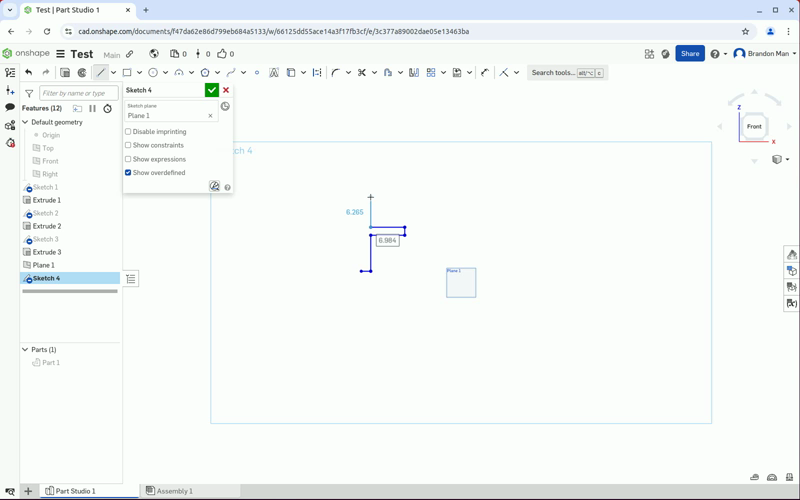
click(370, 196)
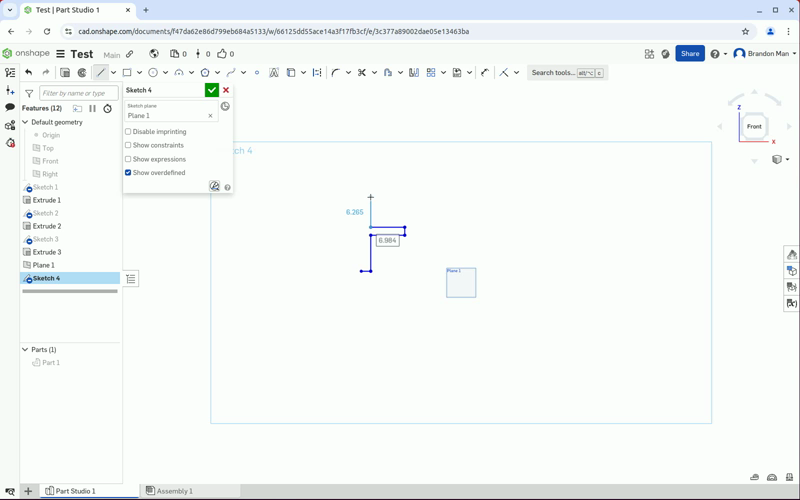
key_up(shift)
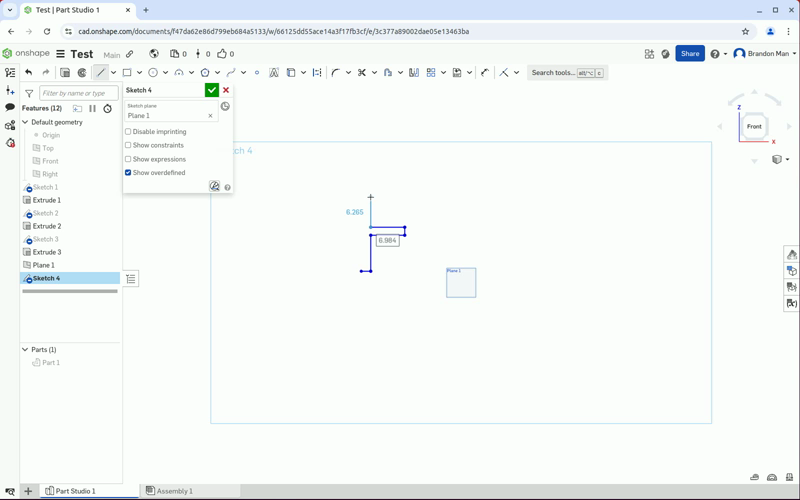
key_down(shift)
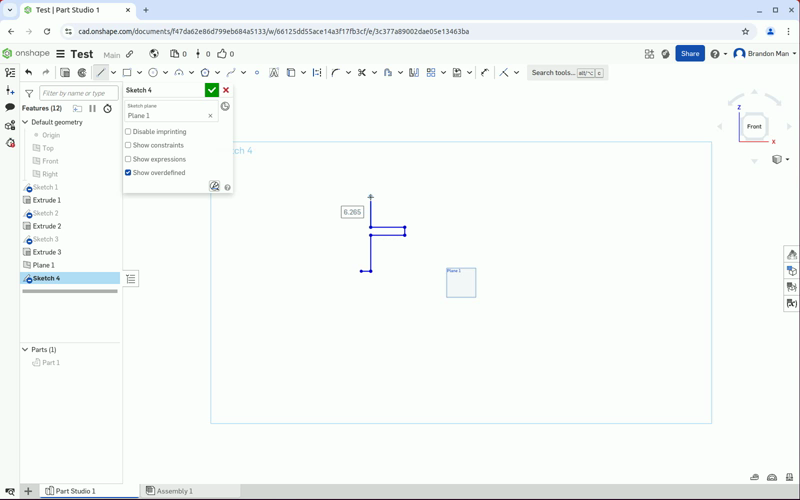
mouse_move(400, 196)
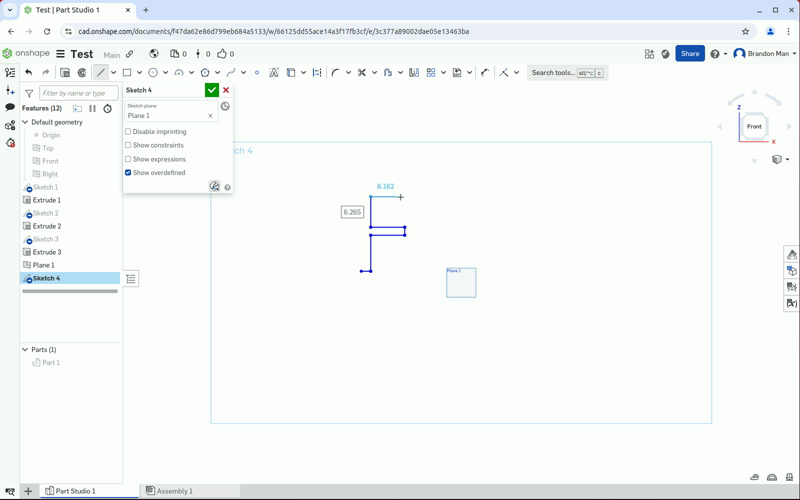
mouse_move(407, 196)
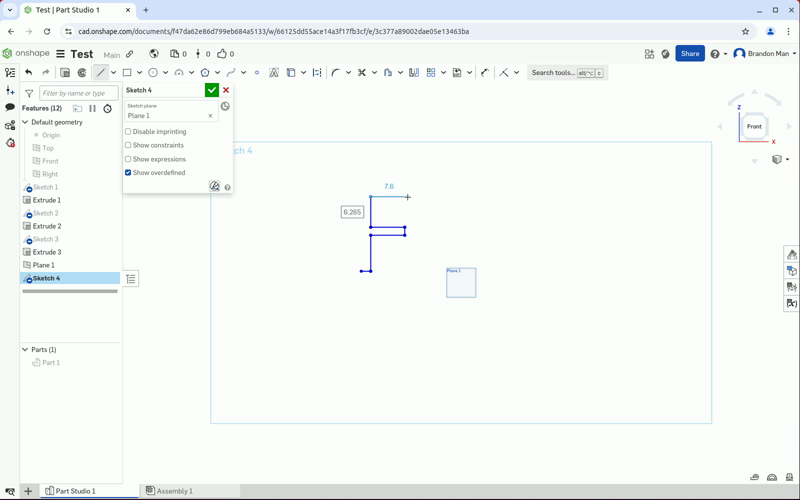
click(407, 196)
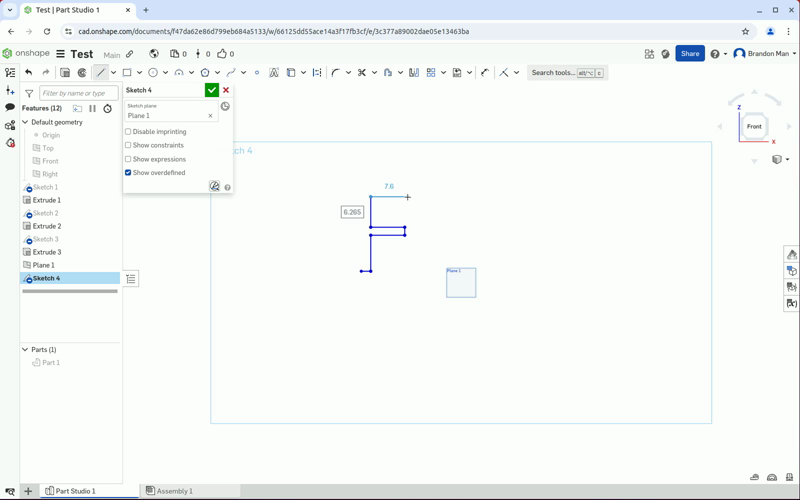
key_up(shift)
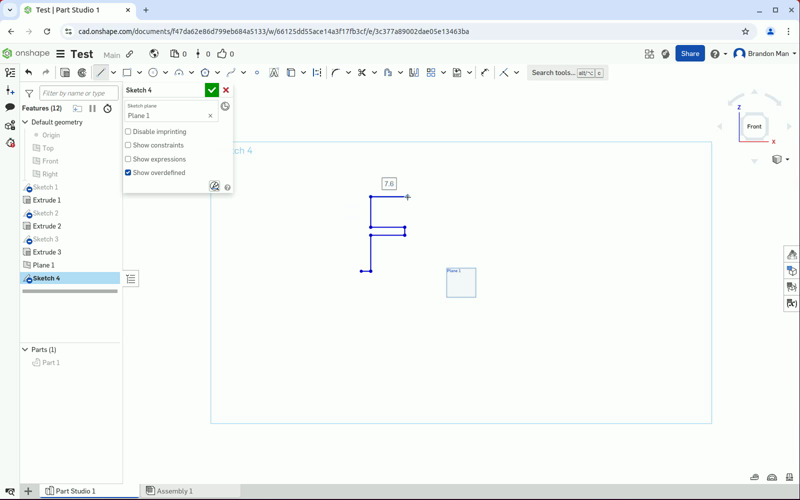
key_down(shift)
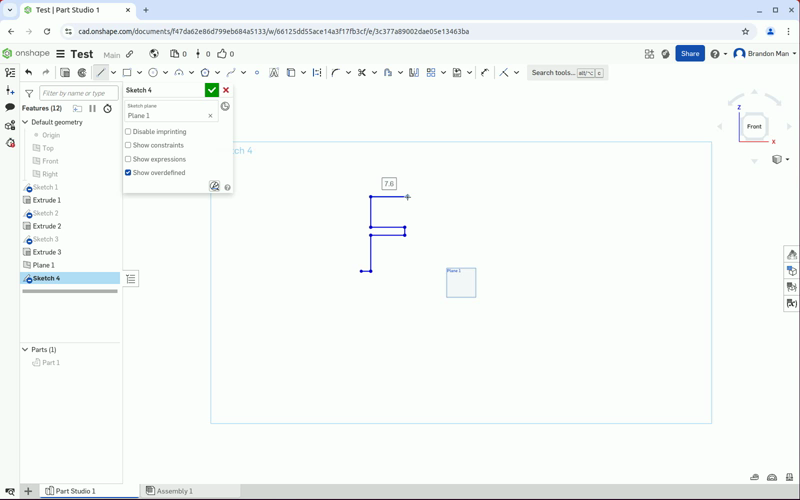
mouse_move(437, 196)
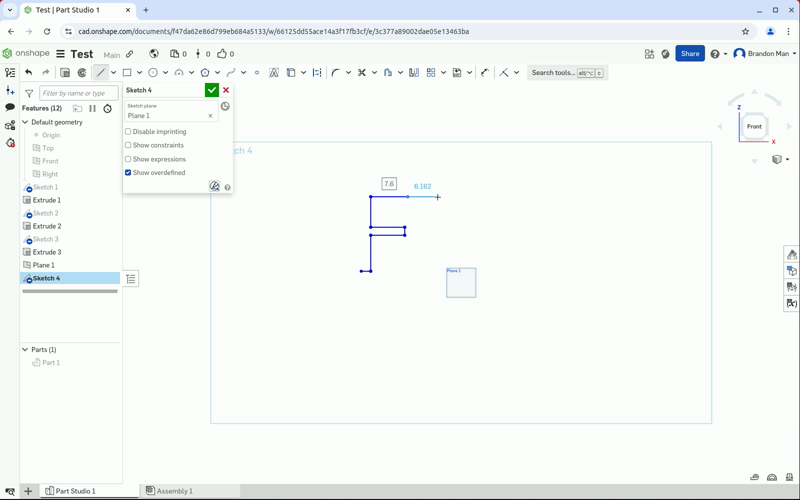
mouse_move(407, 187)
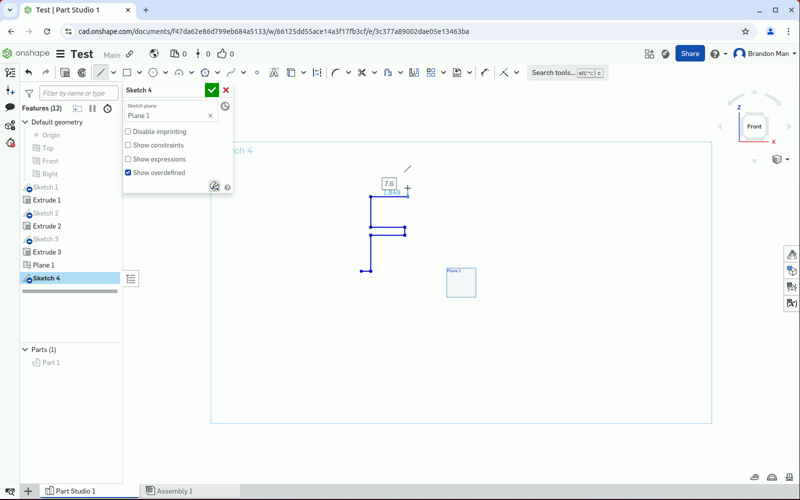
click(407, 187)
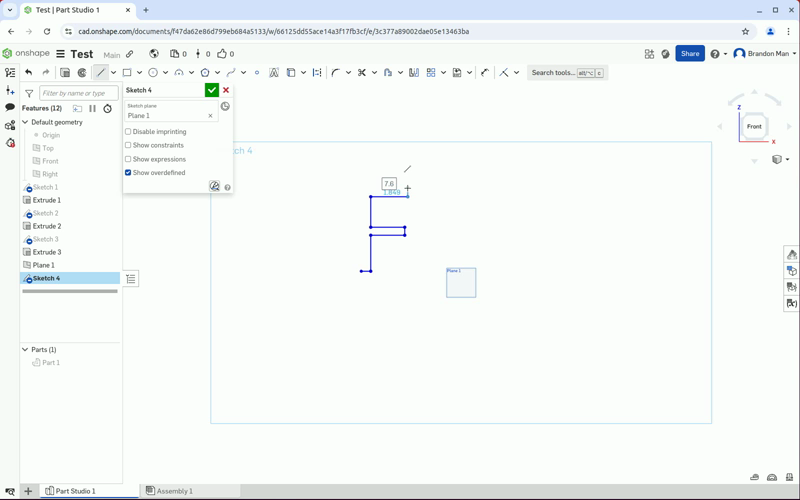
key_up(shift)
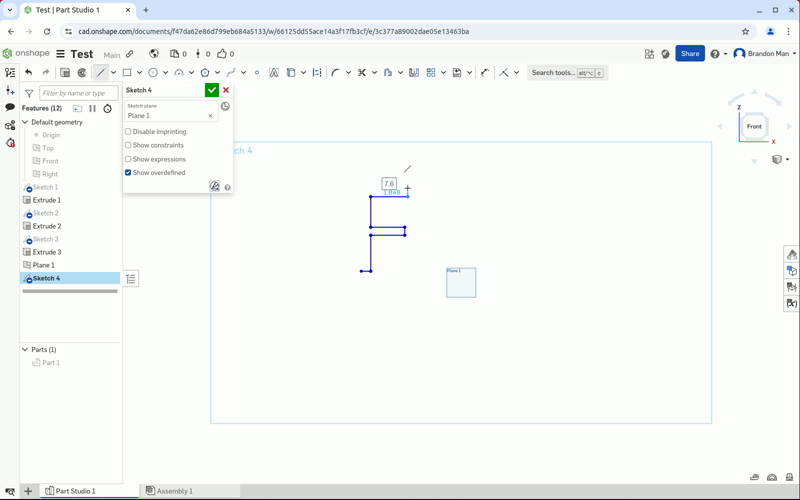
key_down(shift)
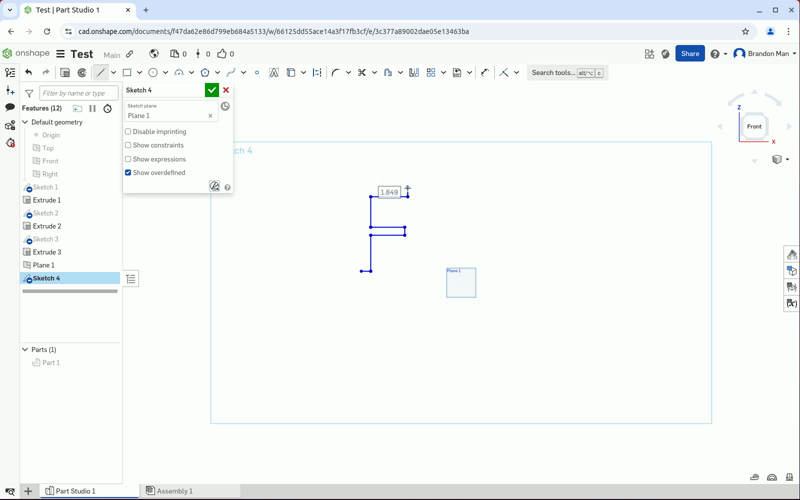
mouse_move(437, 187)
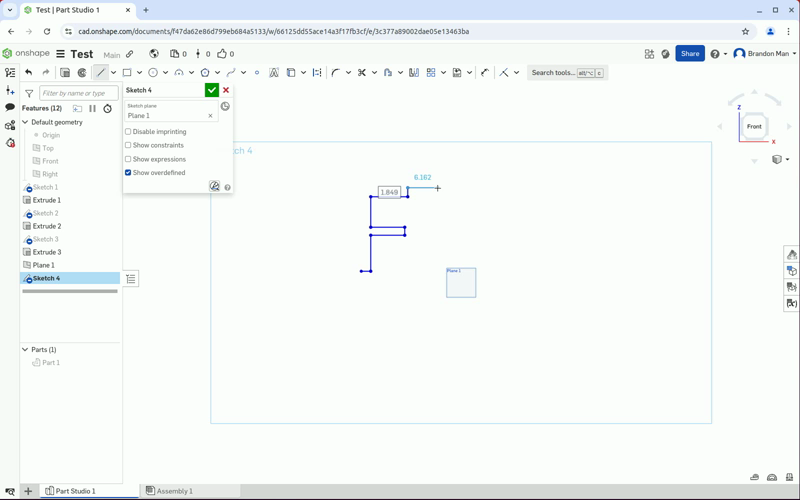
mouse_move(361, 187)
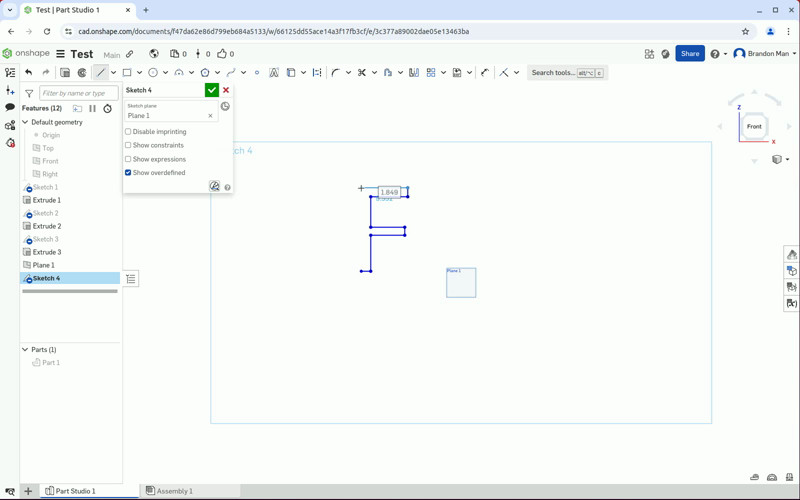
click(361, 187)
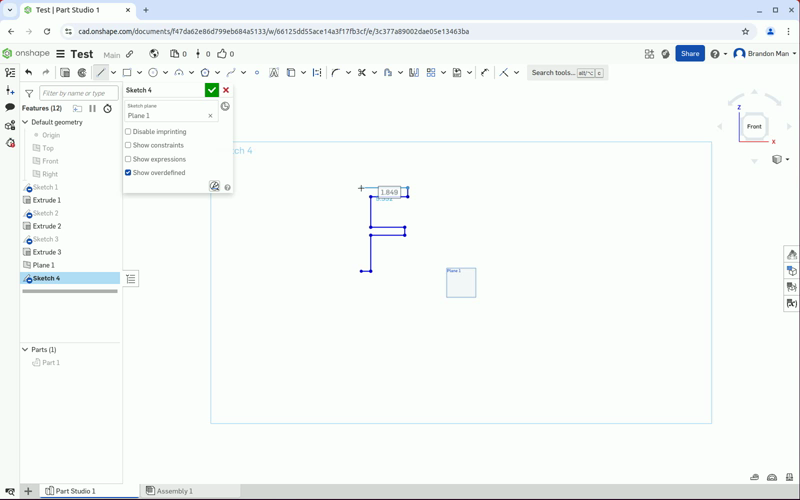
key_up(shift)
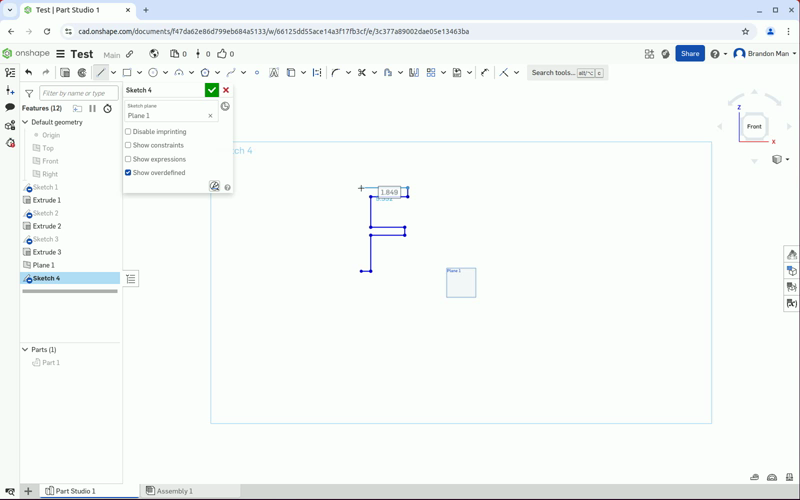
key_down(shift)
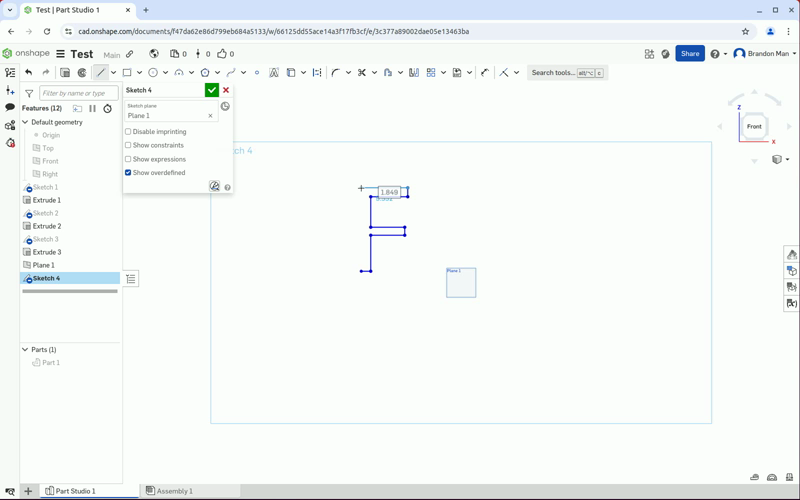
mouse_move(361, 271)
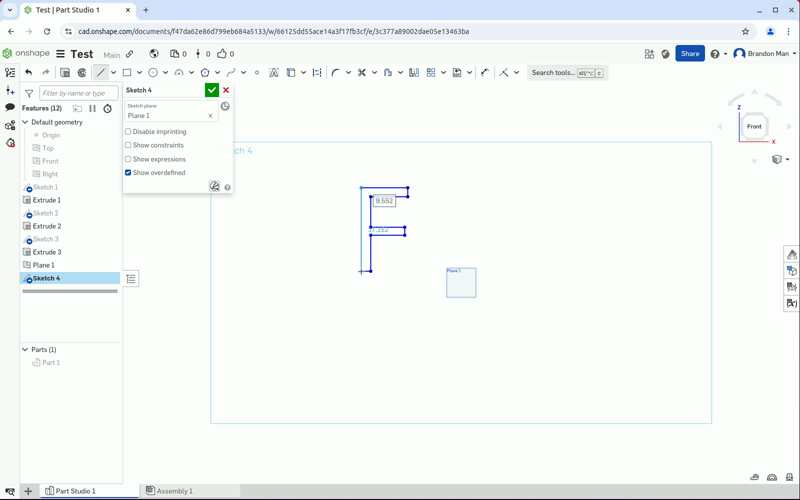
key_up(shift)
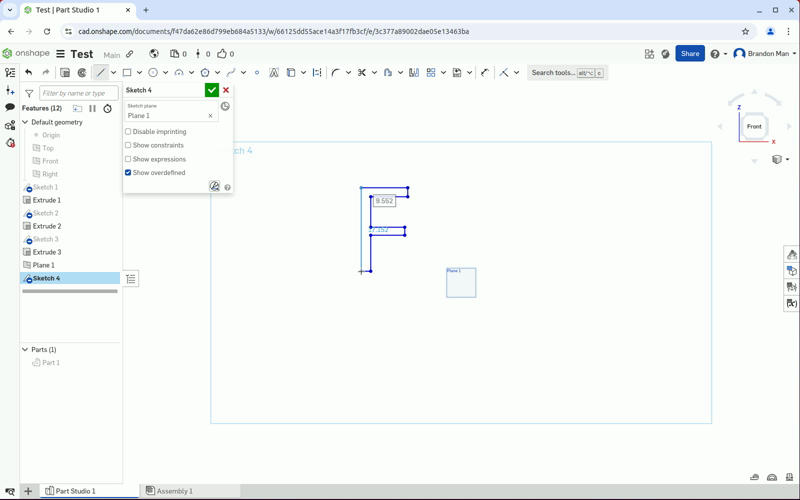
click(361, 271)
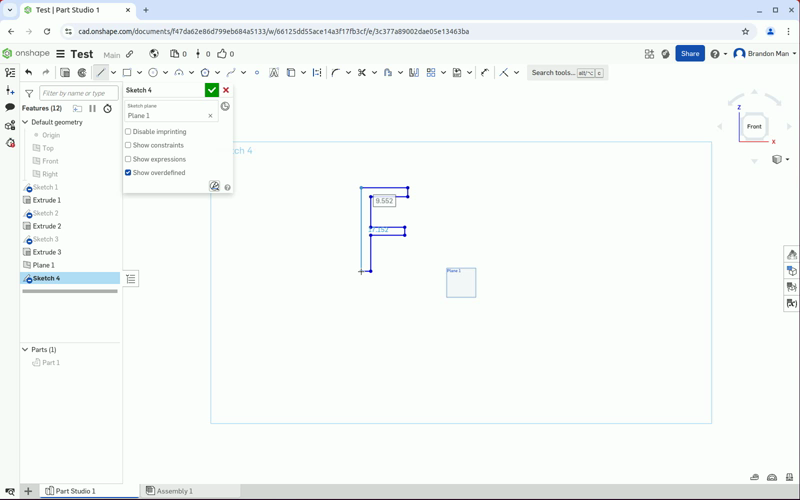
key(esc)
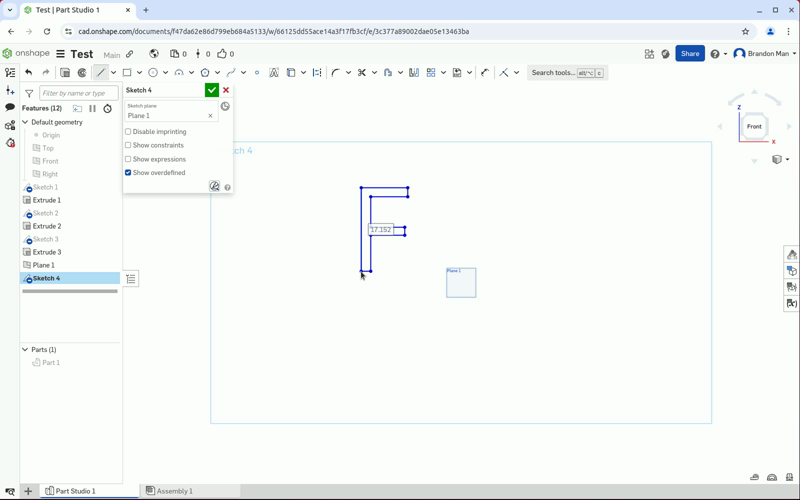
mouse_move(362, 243)
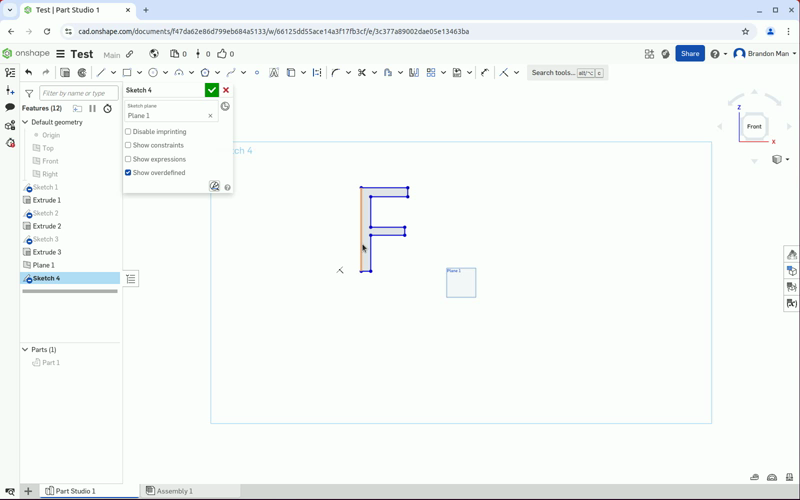
scroll(6)
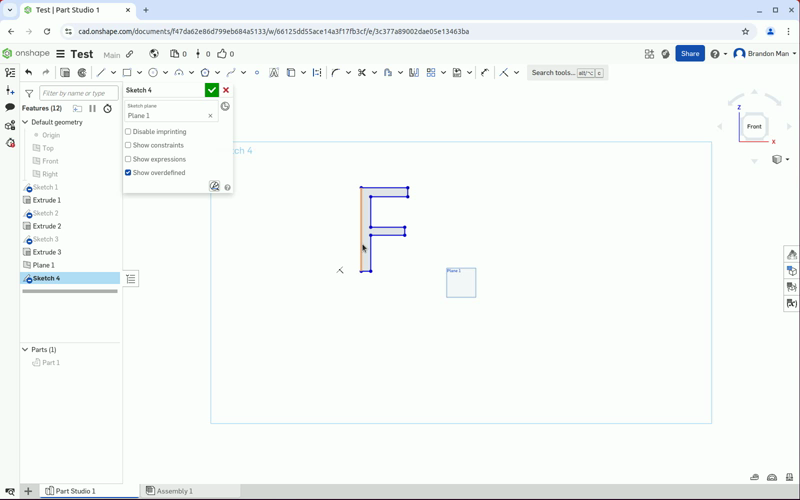
scroll(6)
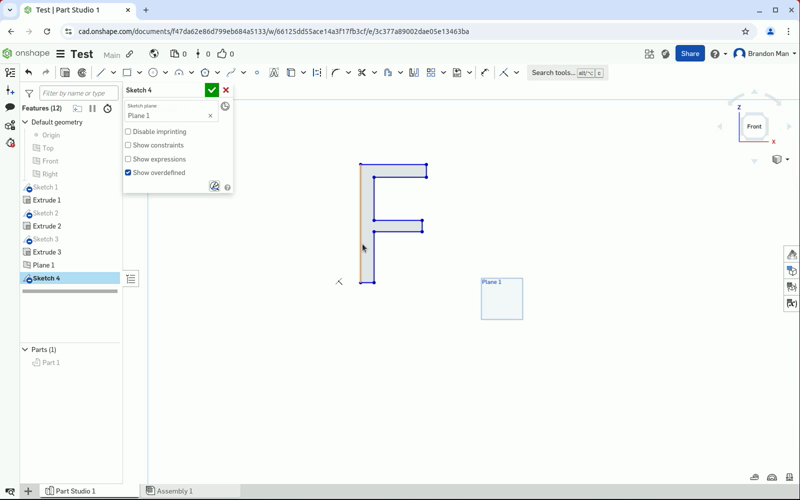
scroll(6)
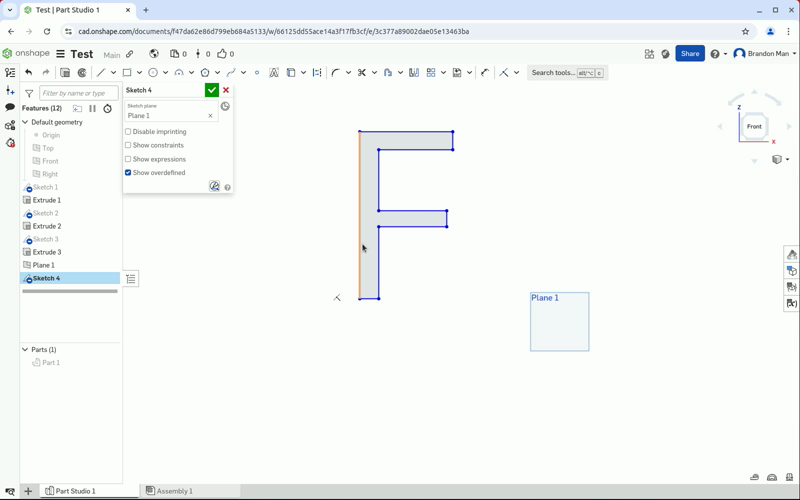
scroll(6)
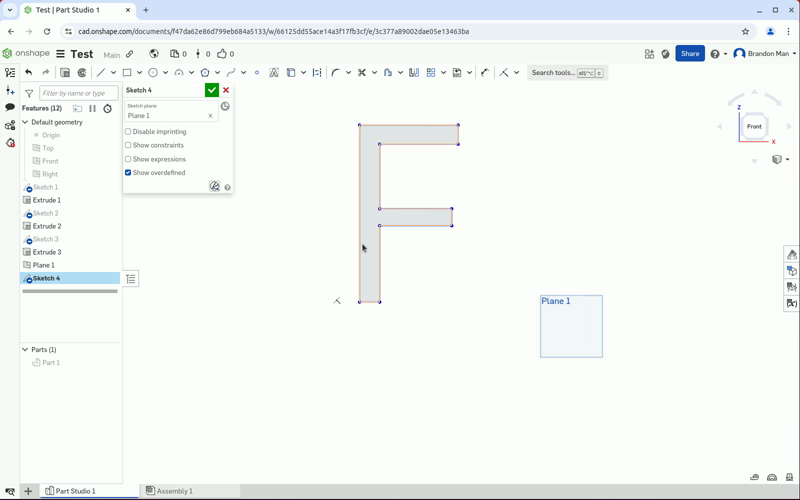
scroll(6)
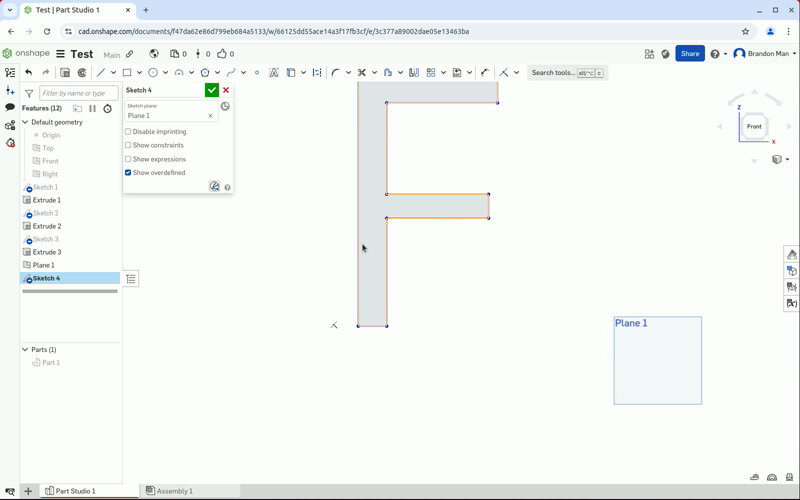
scroll(6)
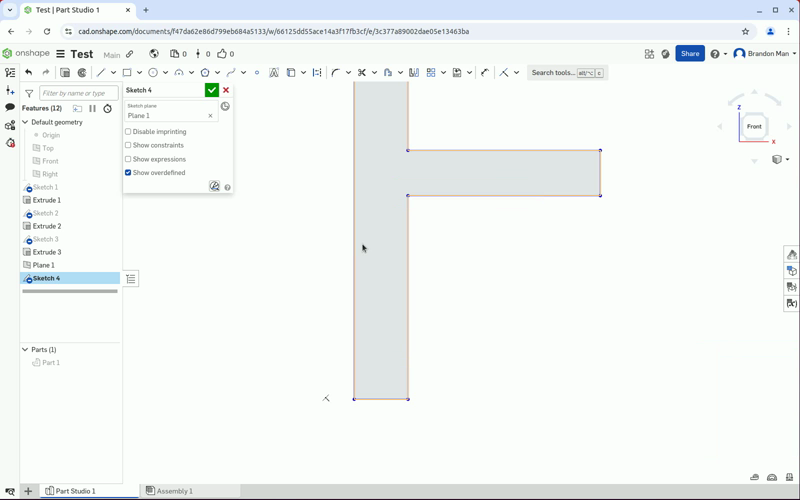
scroll(6)
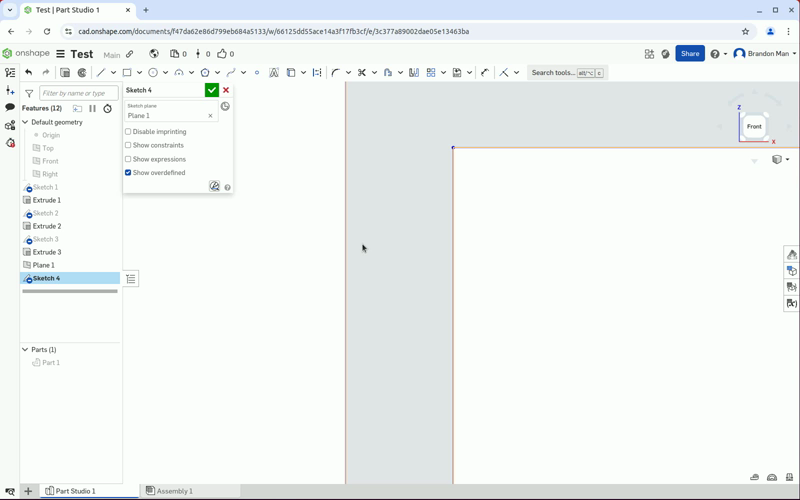
click(362, 243)
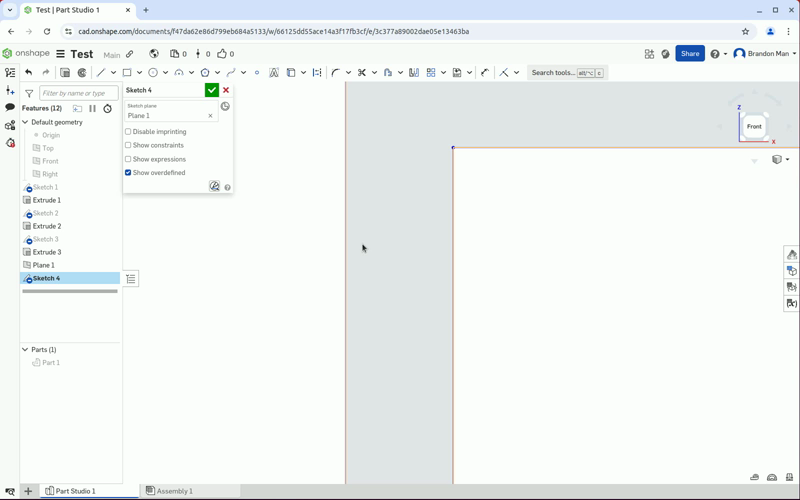
scroll(-6)
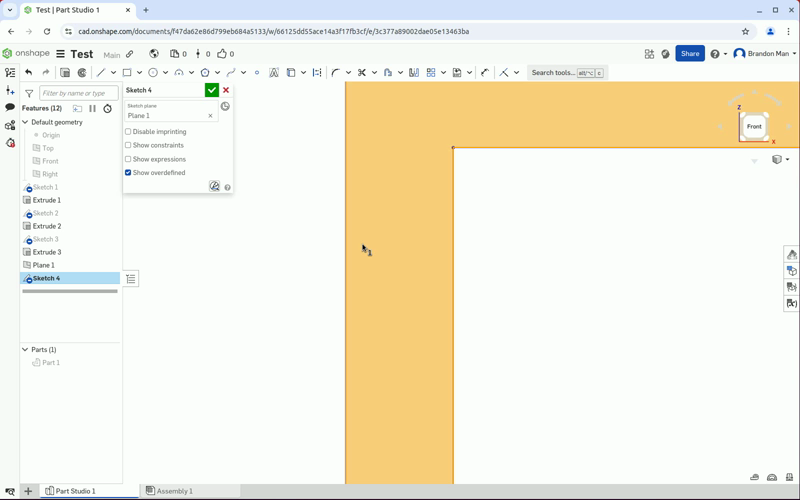
scroll(-6)
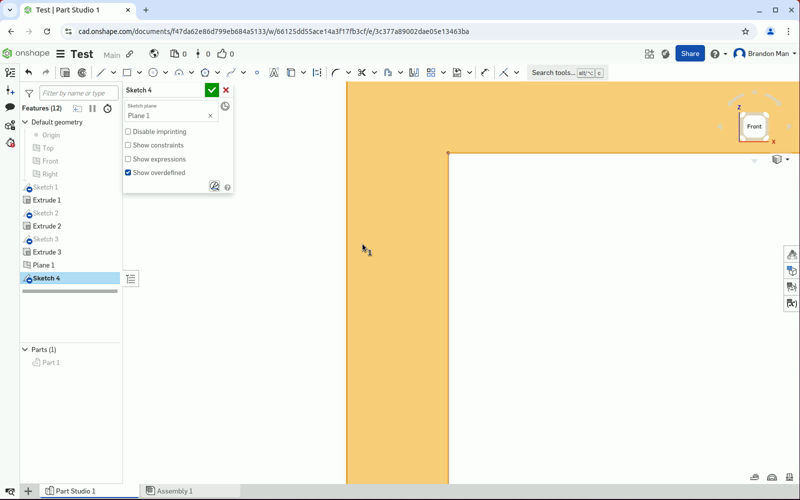
scroll(-6)
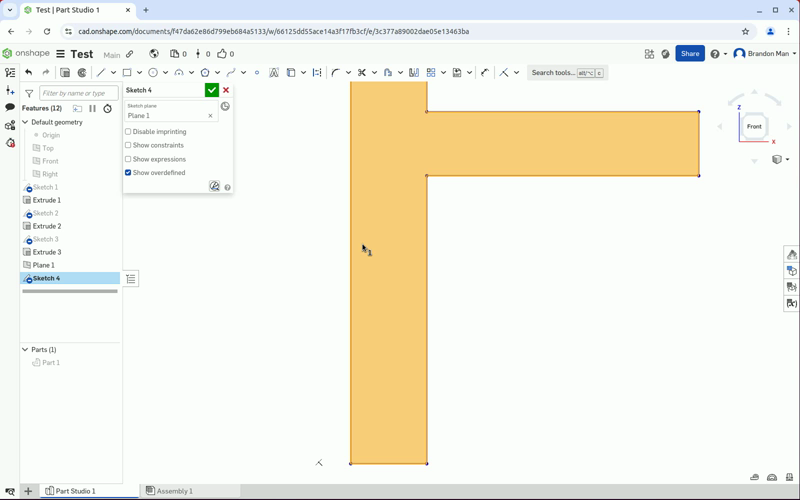
scroll(-6)
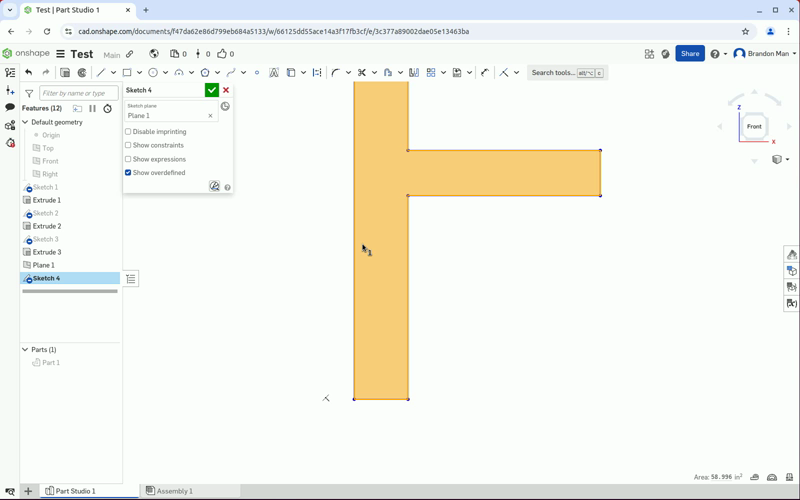
scroll(-6)
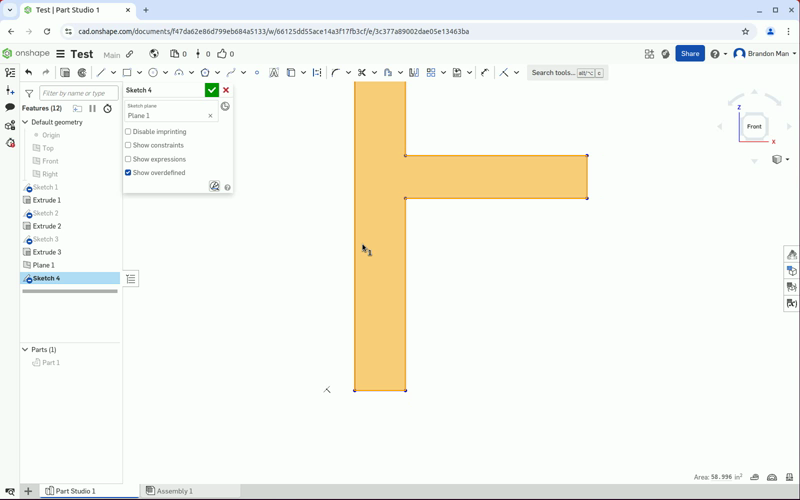
scroll(-6)
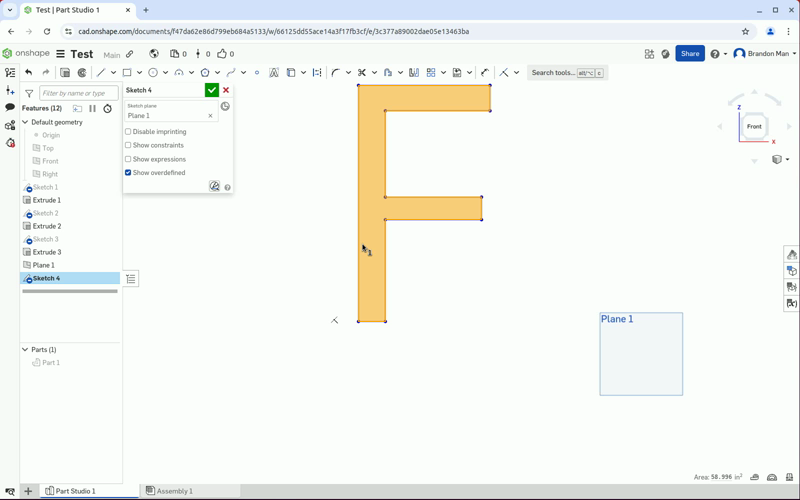
scroll(-6)
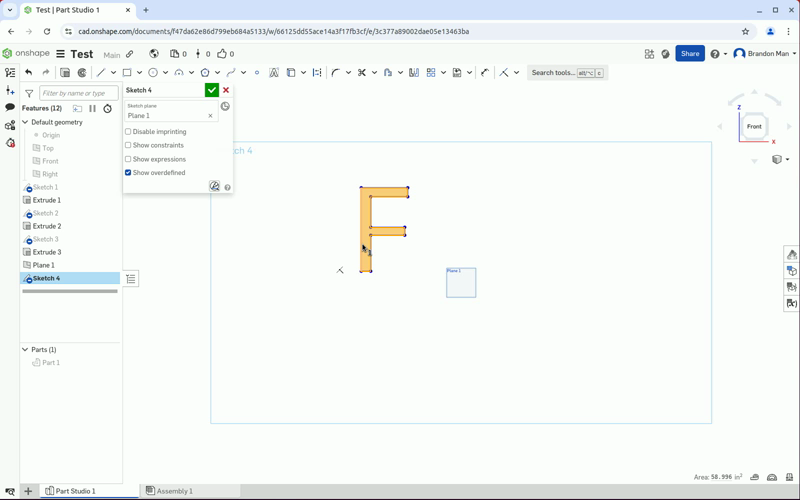
mouse_move(73, 352)
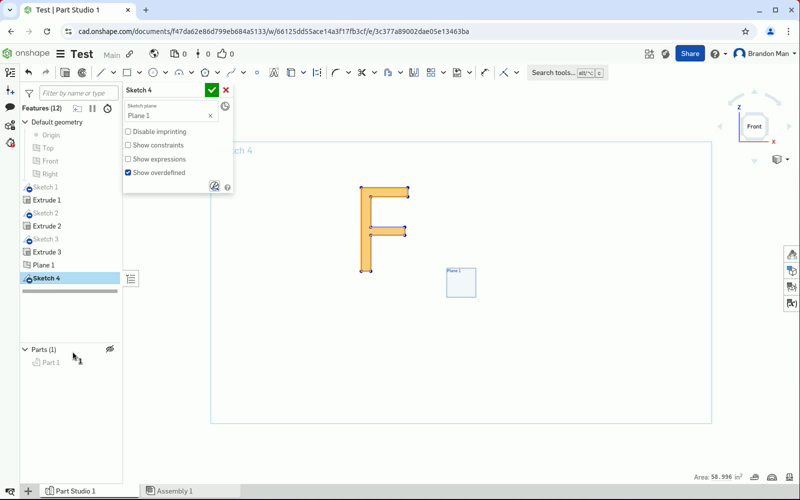
key(shift+y)
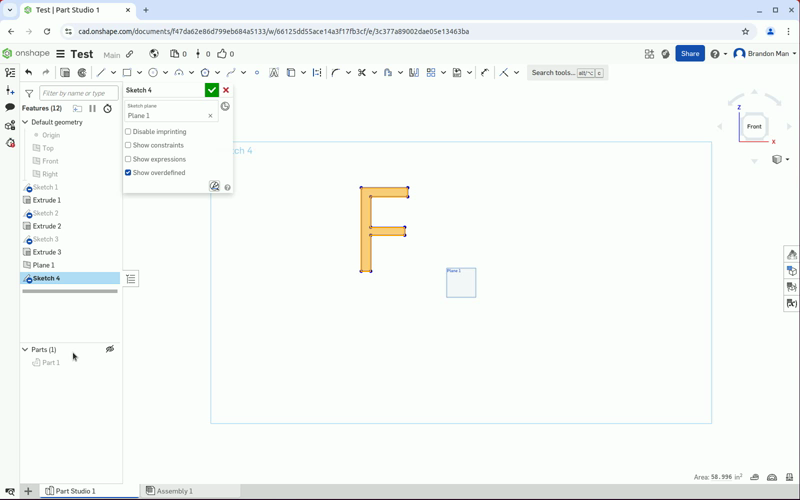
key(shift+e)
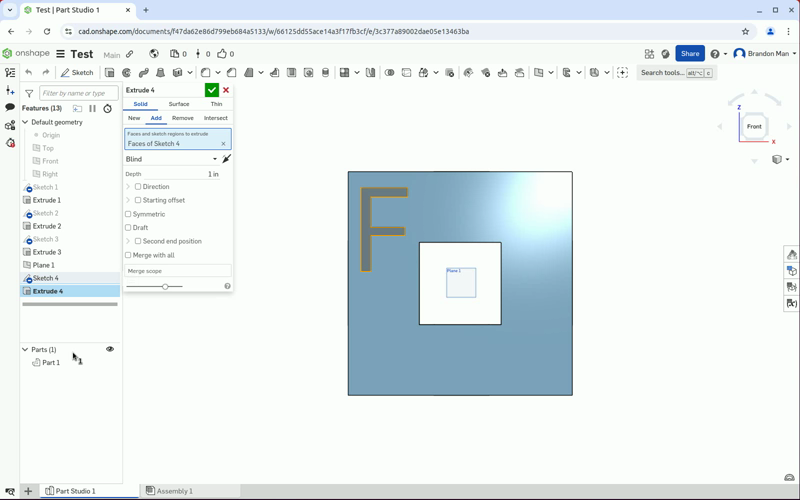
mouse_move(143, 106)
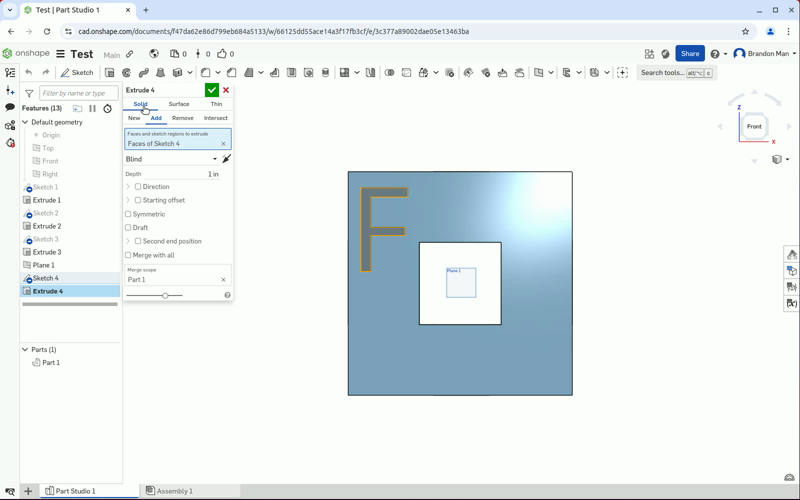
click(143, 106)
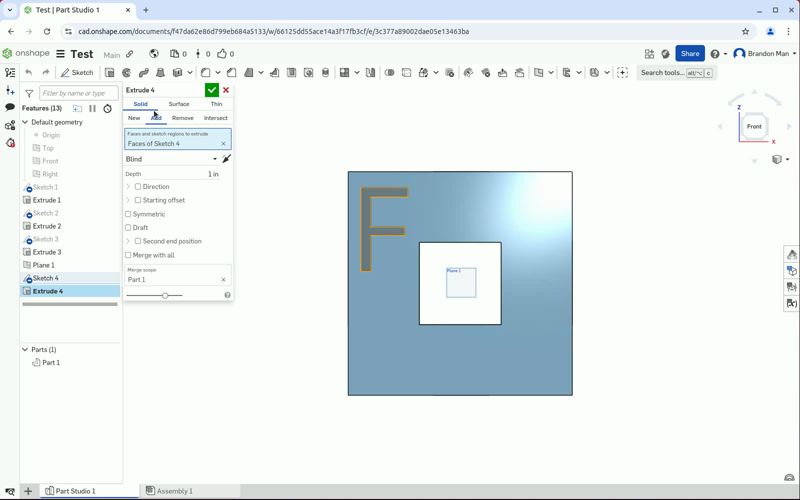
mouse_move(186, 120)
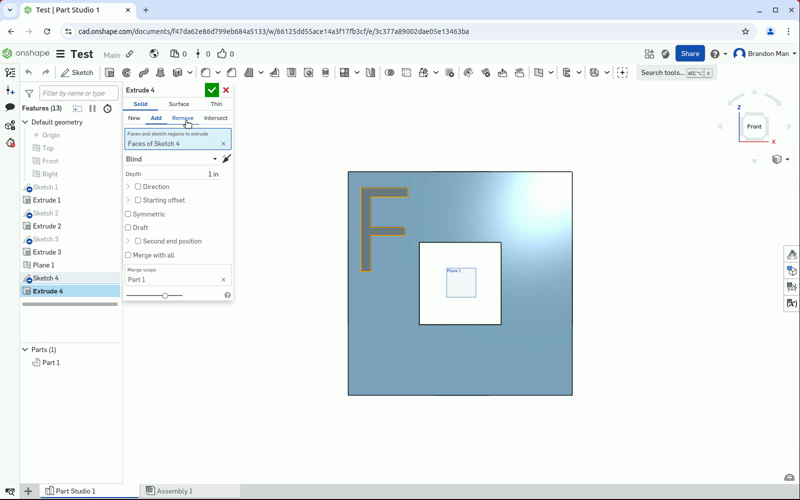
click(186, 120)
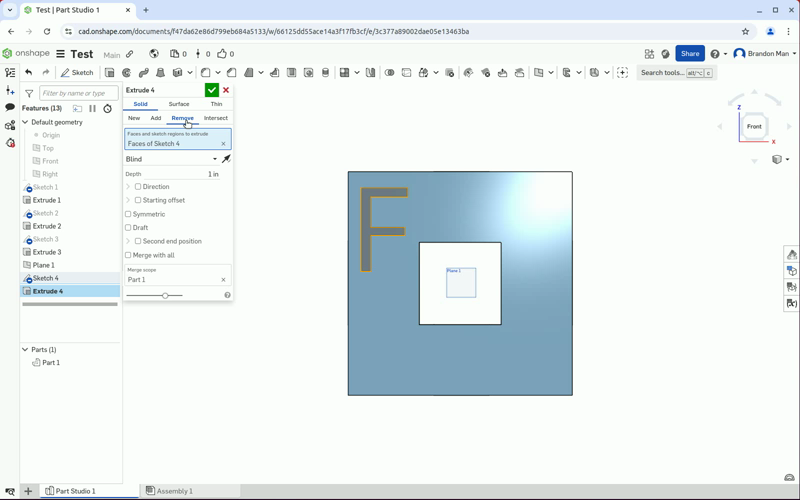
key(tab, 4)
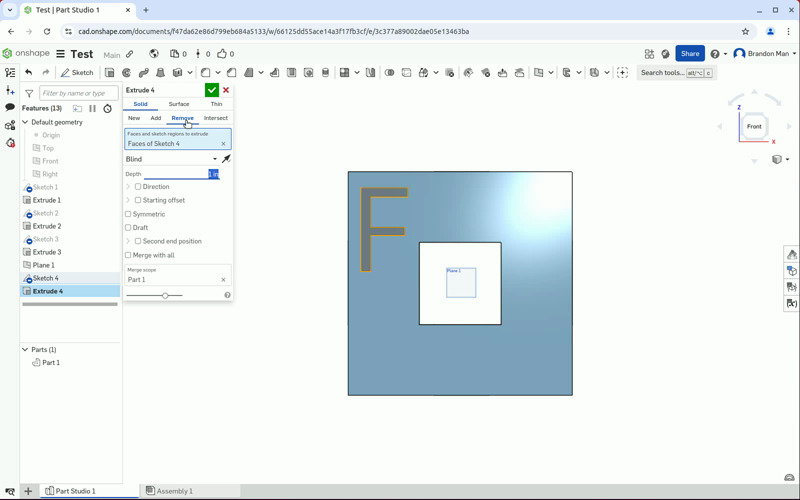
text(0.241)
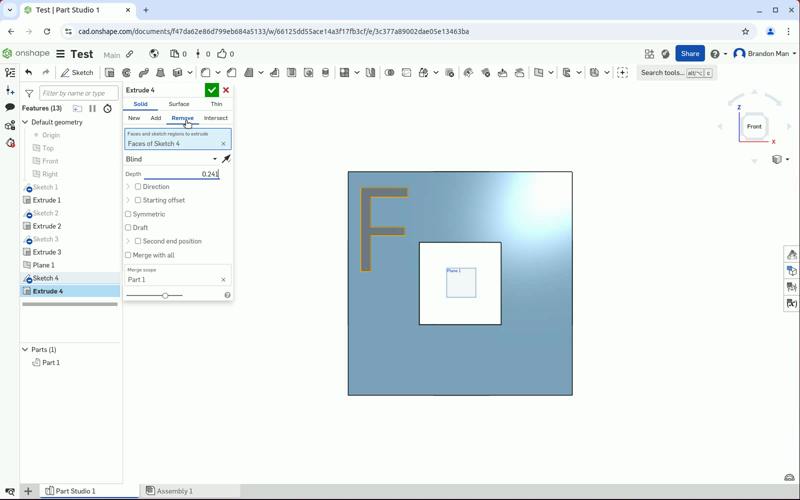
key(tab, 6)
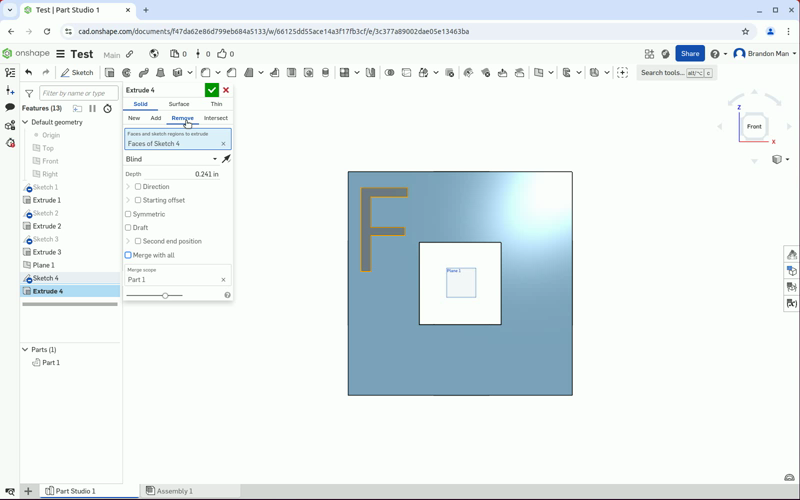
key(space)
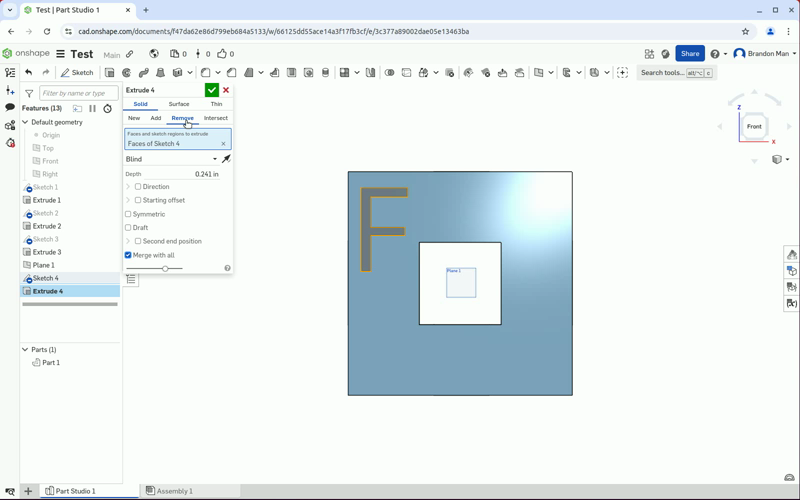
key(enter)
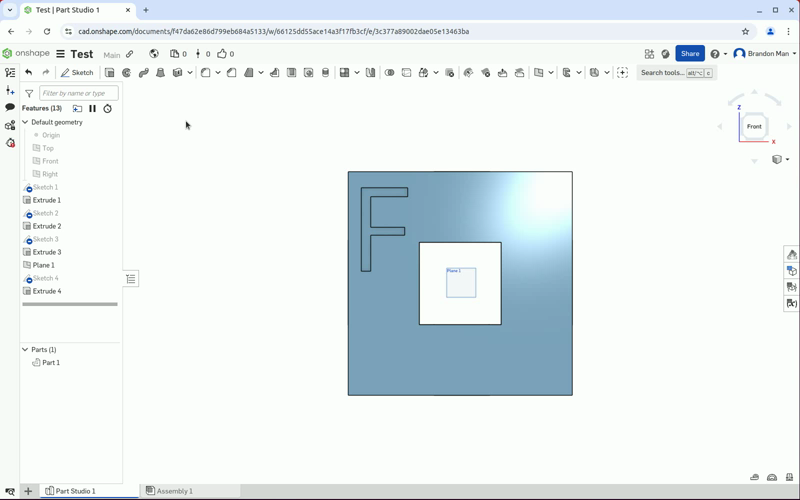
key(shift+h)
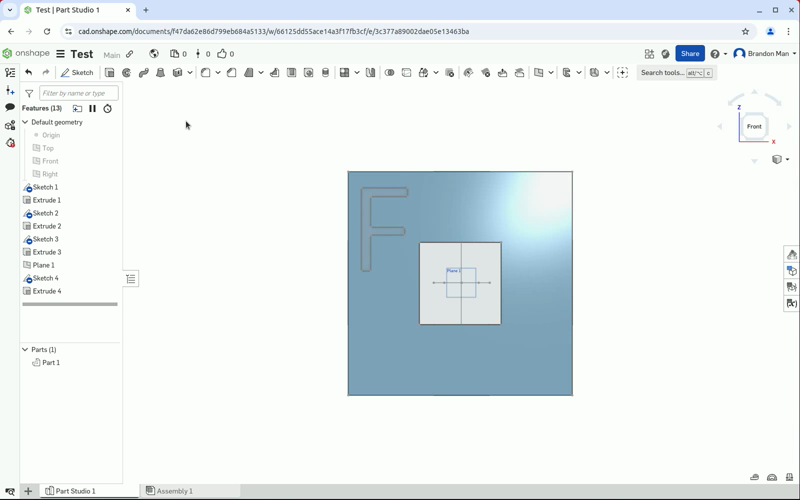
key(shift+h)
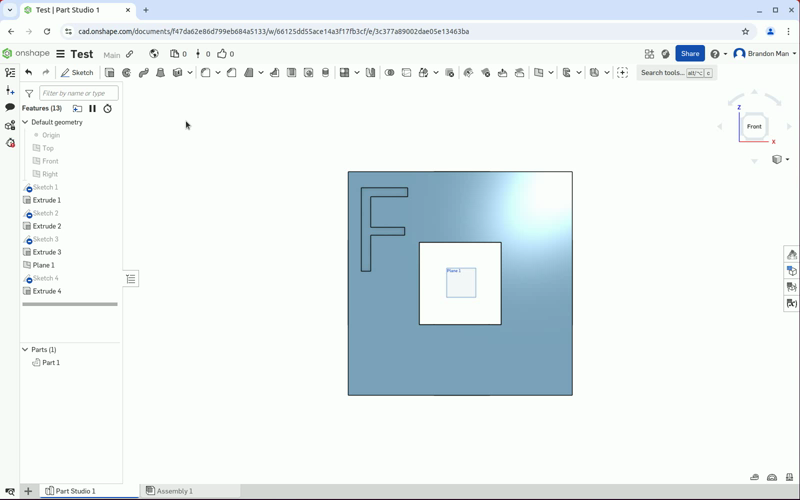
mouse_move(73, 189)
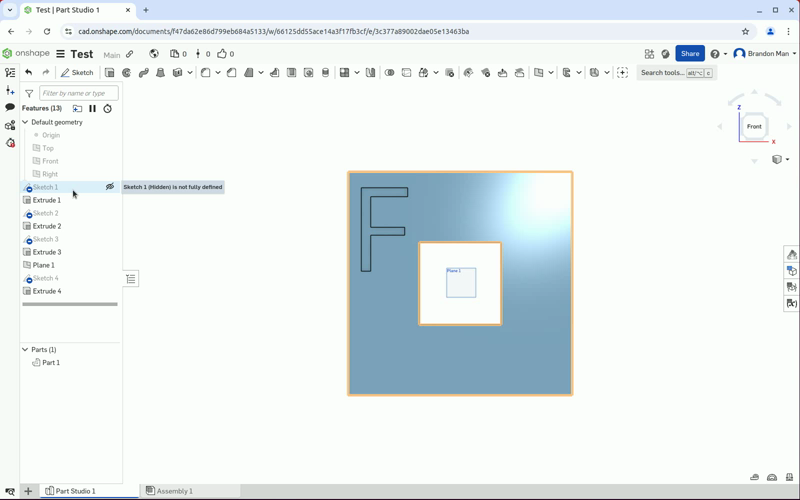
click(73, 189)
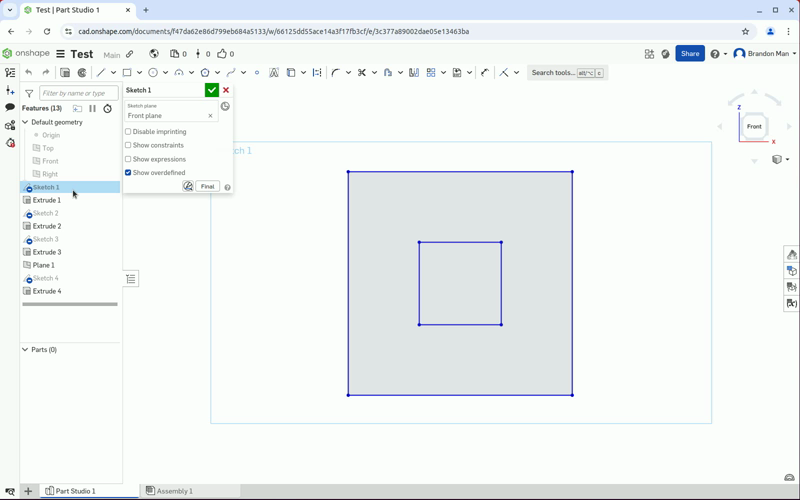
mouse_move(229, 92)
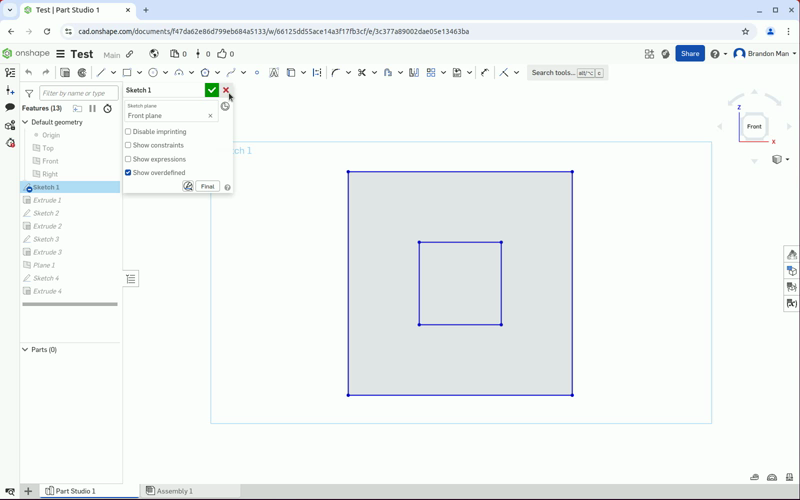
click(229, 92)
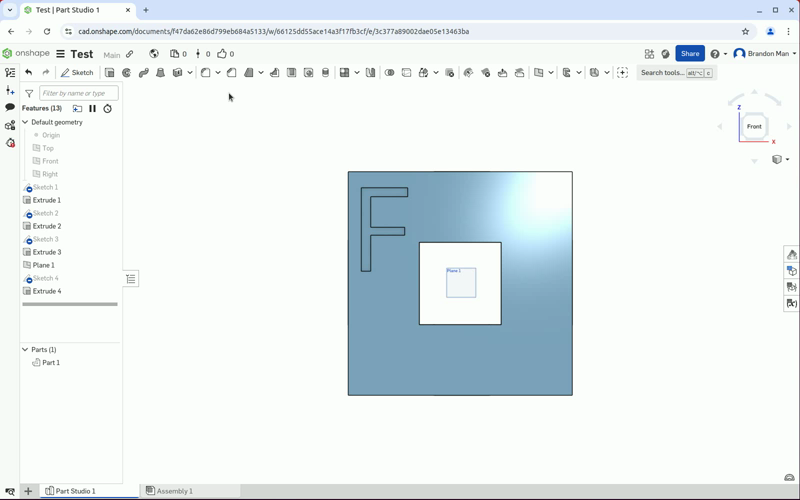
mouse_move(73, 352)
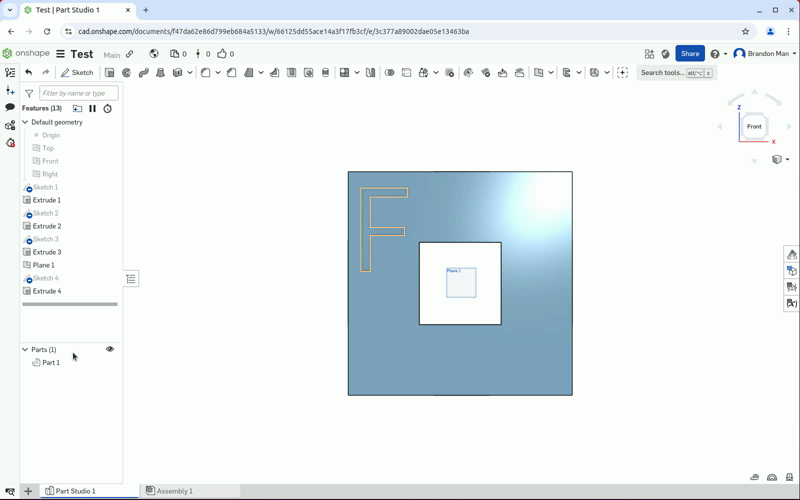
key(y)
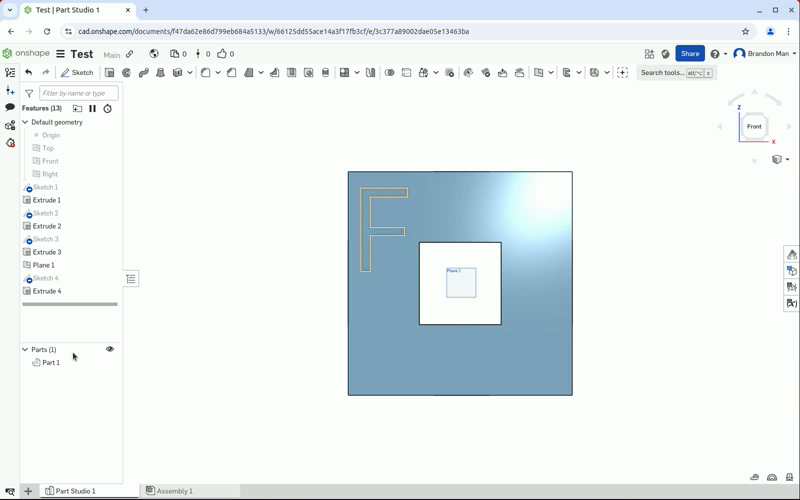
key(shift+p)
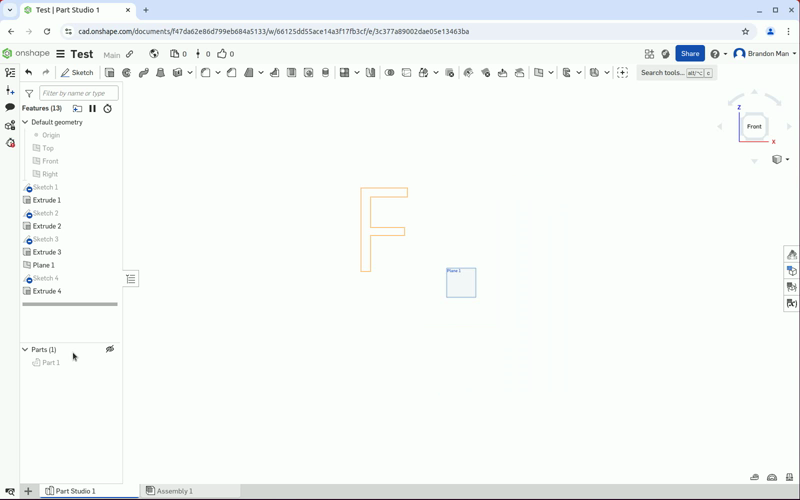
key(space)
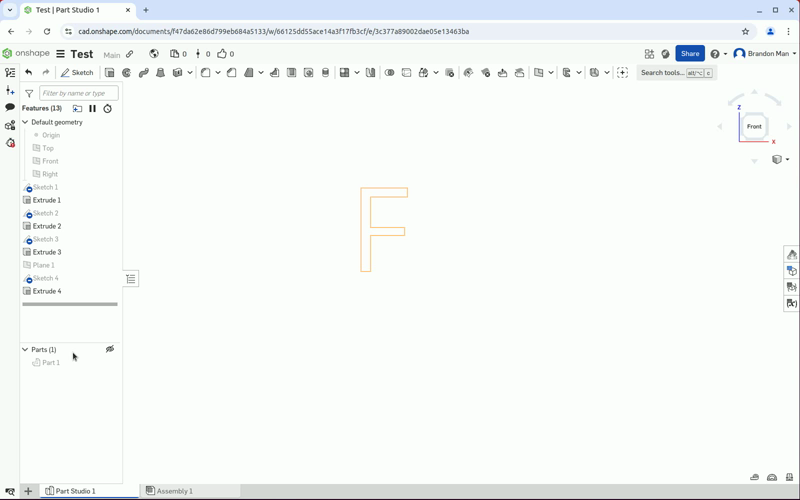
key_down(shift)
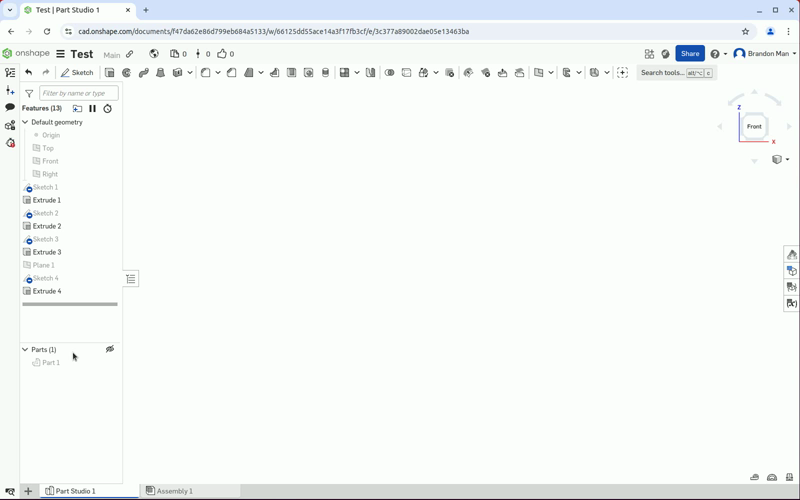
key(down)
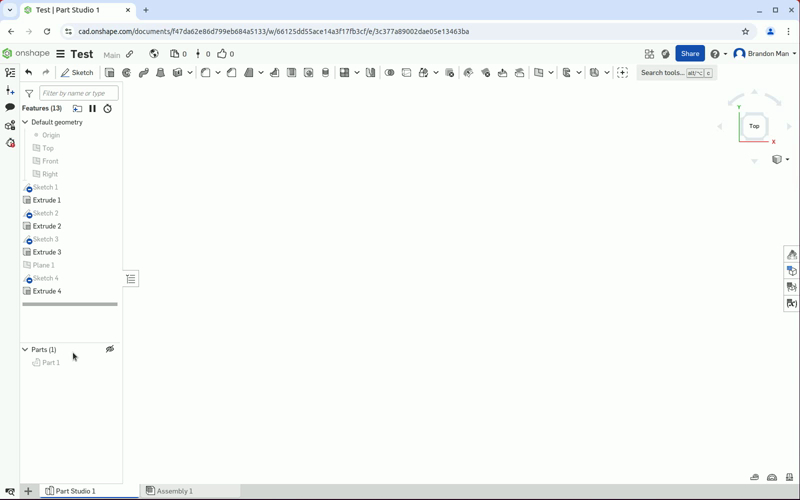
key_up(shift)
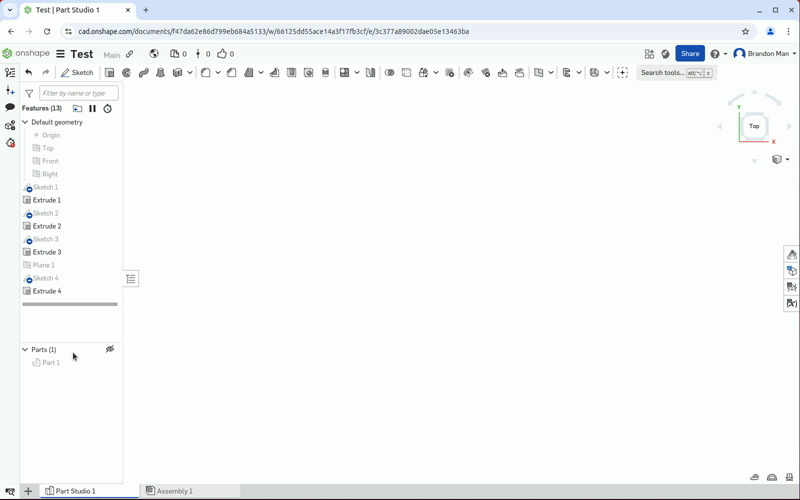
mouse_move(73, 352)
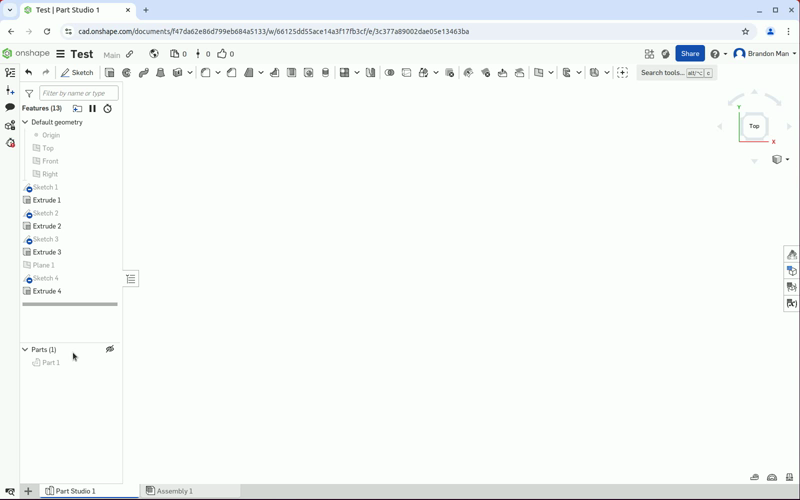
key(shift+y)
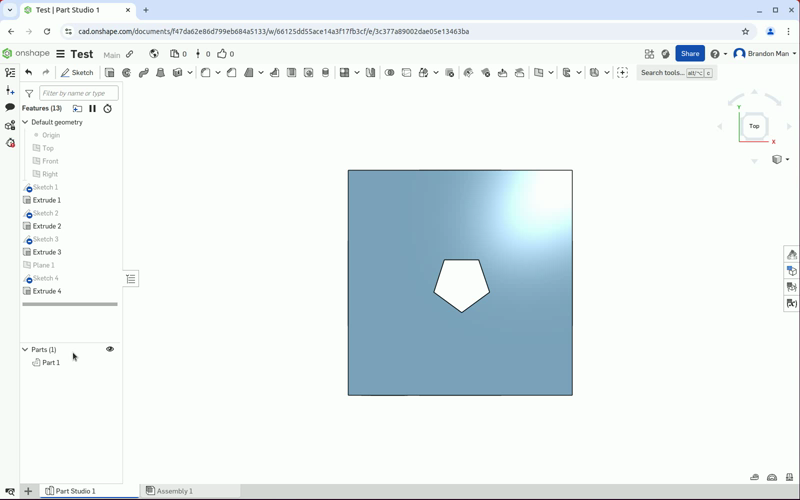
mouse_move(541, 75)
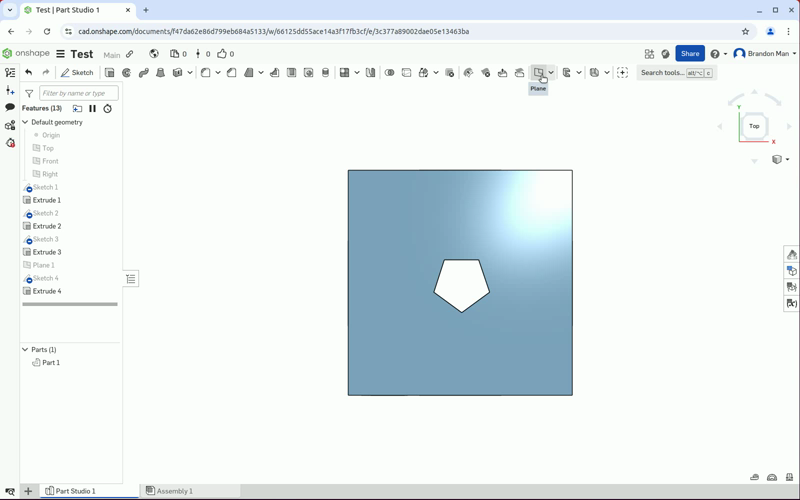
click(541, 75)
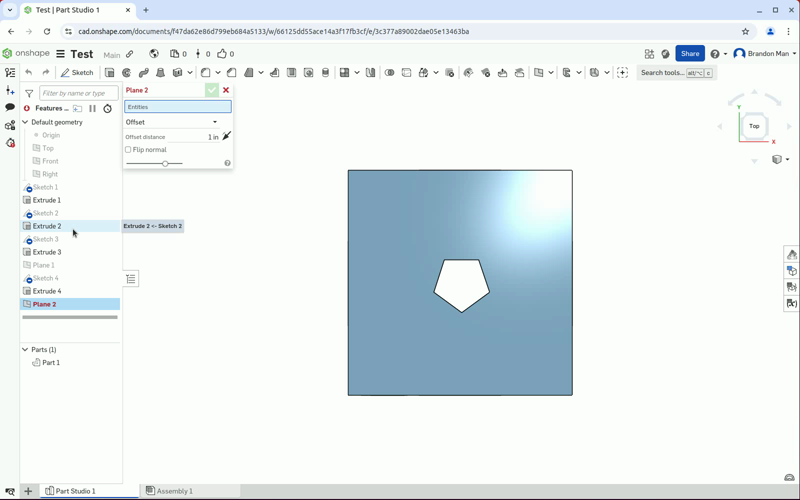
scroll(3)
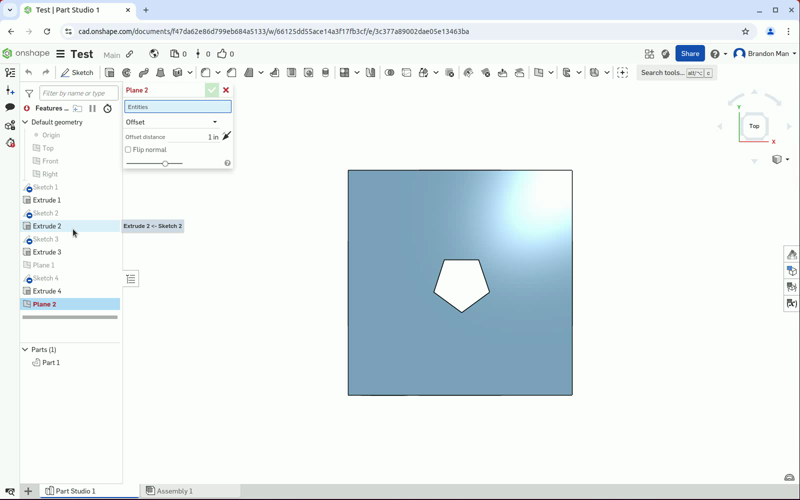
mouse_move(73, 150)
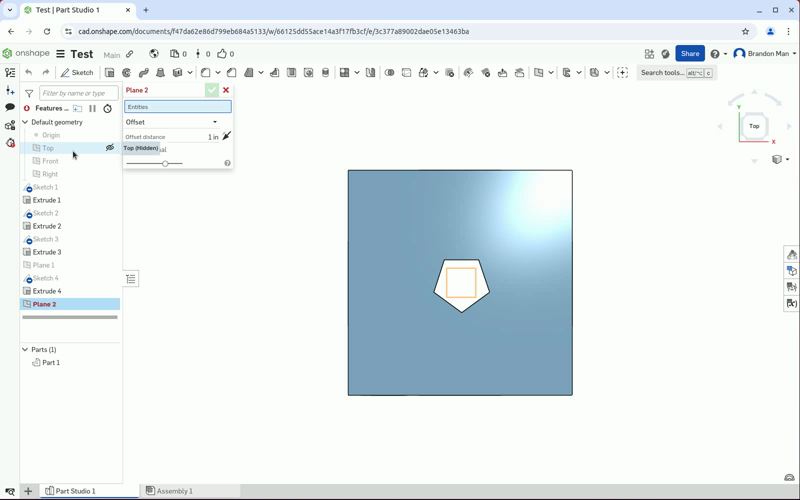
click(73, 150)
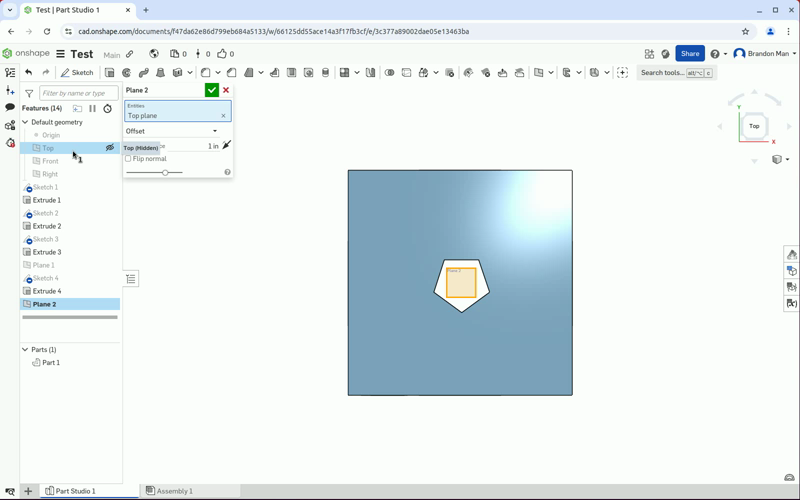
key(tab, 2)
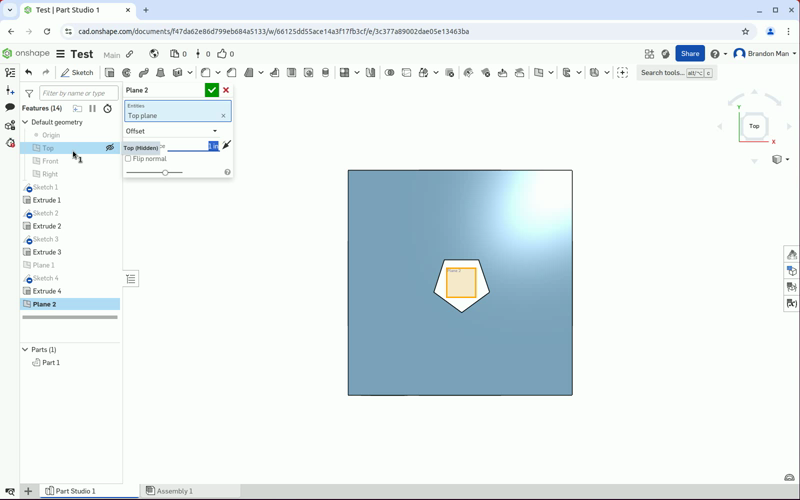
text(23.108)
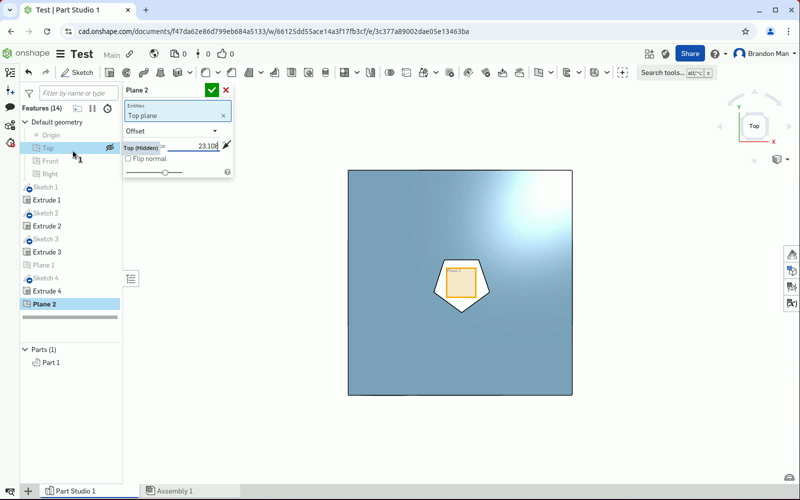
key(enter, 2)
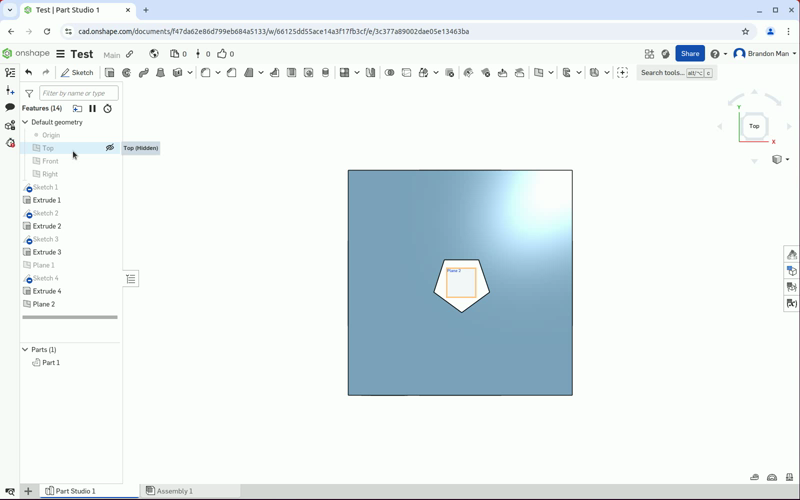
key(shift+s)
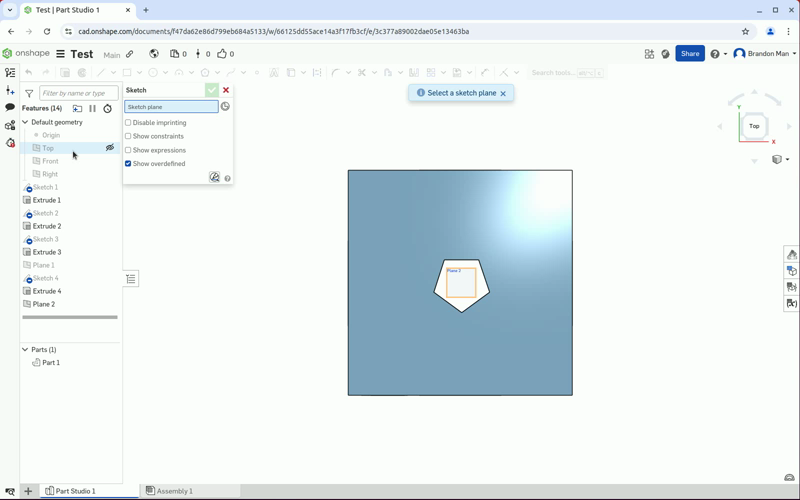
mouse_move(73, 306)
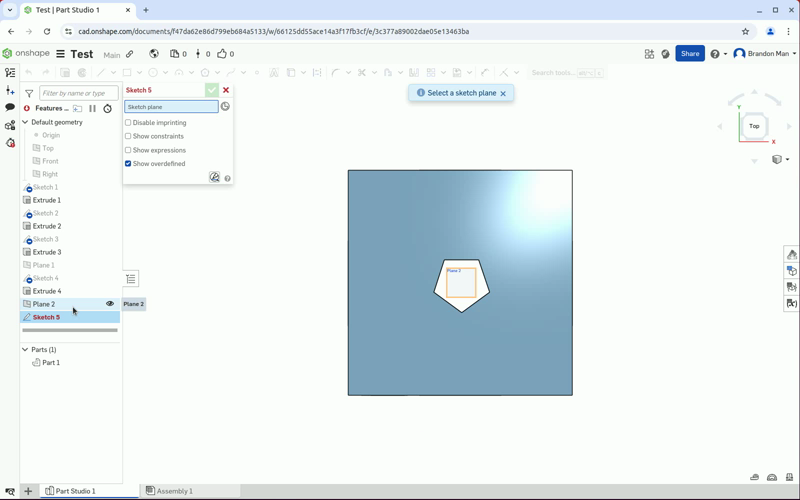
click(73, 306)
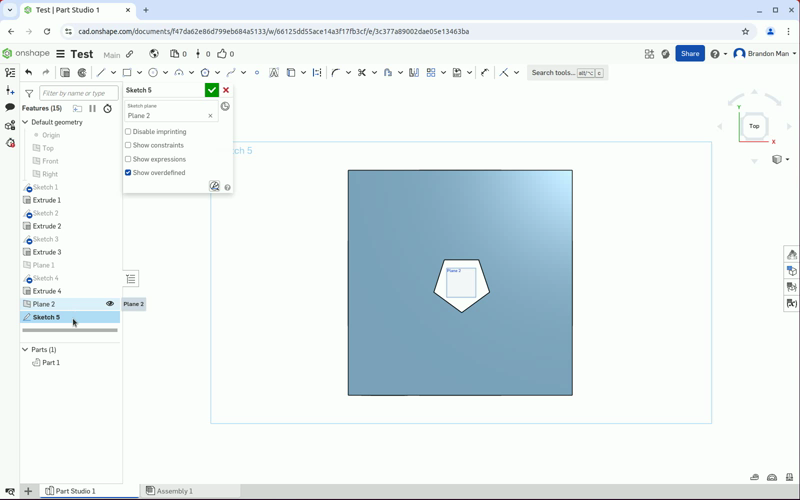
mouse_move(73, 352)
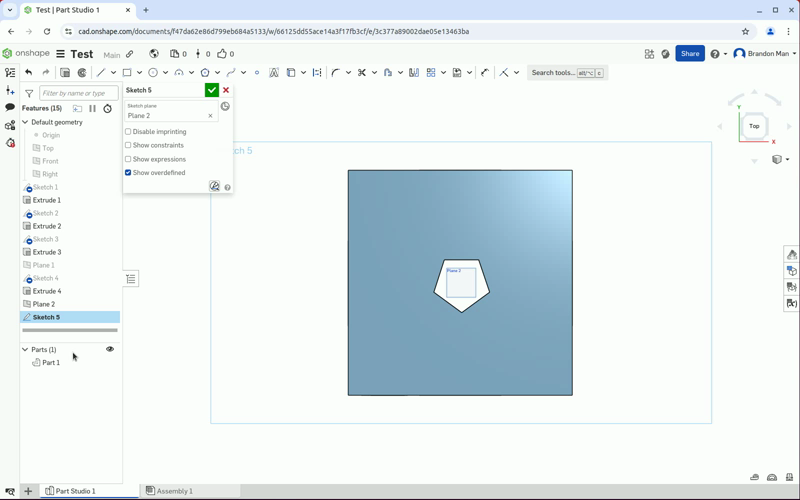
key(y)
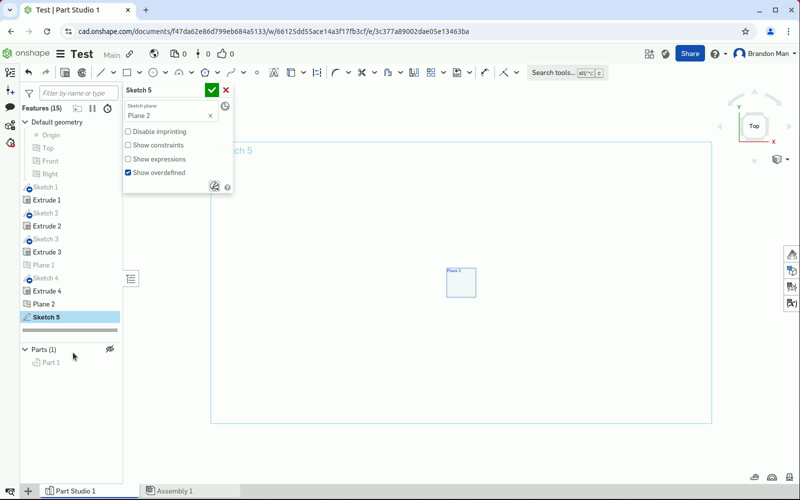
key(l)
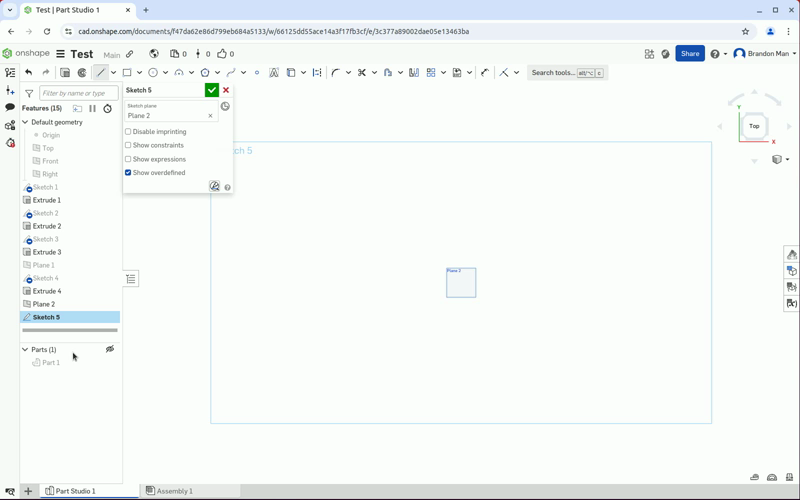
key_down(shift)
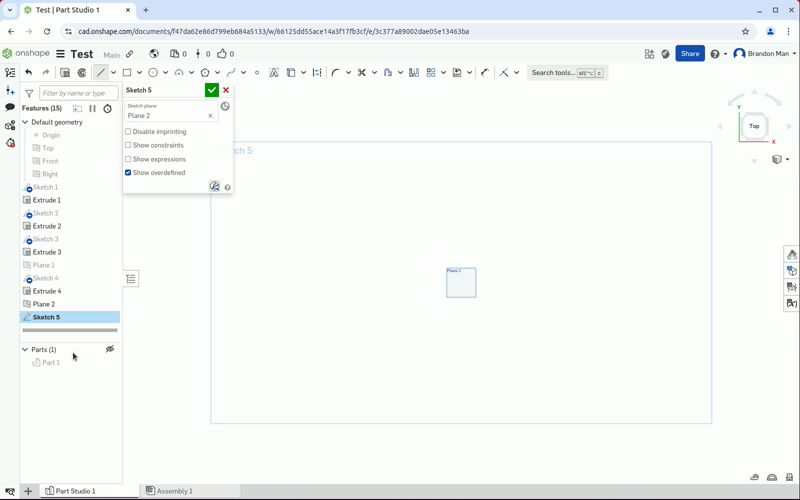
mouse_move(361, 191)
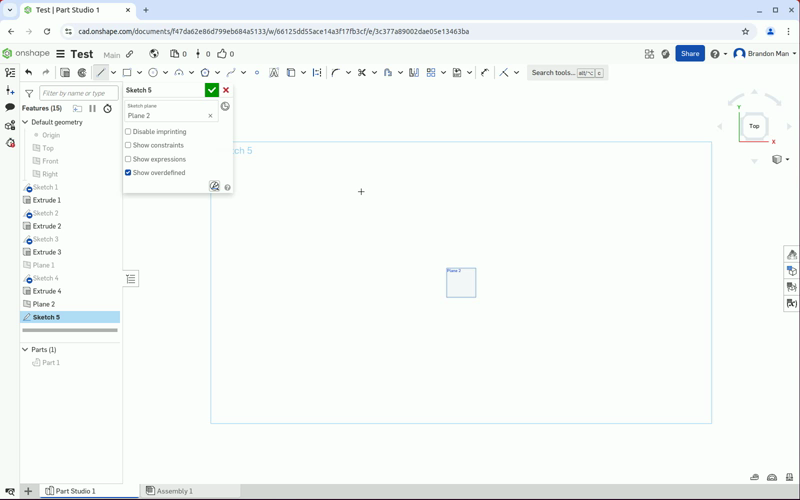
click(361, 191)
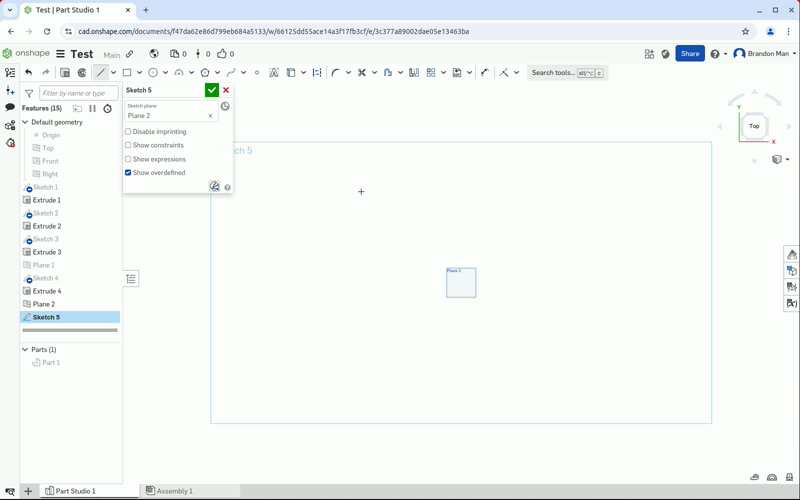
key_up(shift)
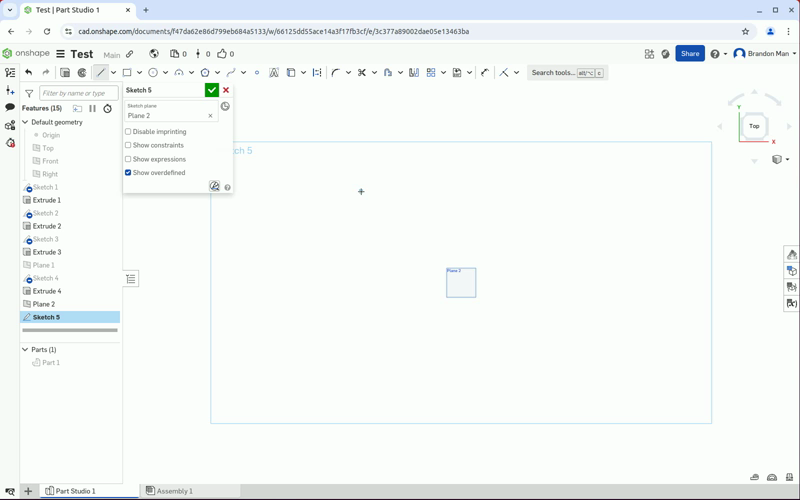
key_down(shift)
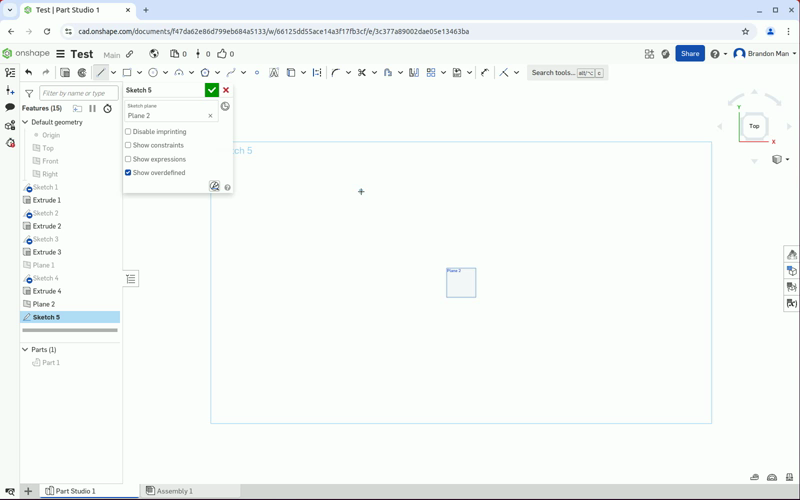
mouse_move(391, 191)
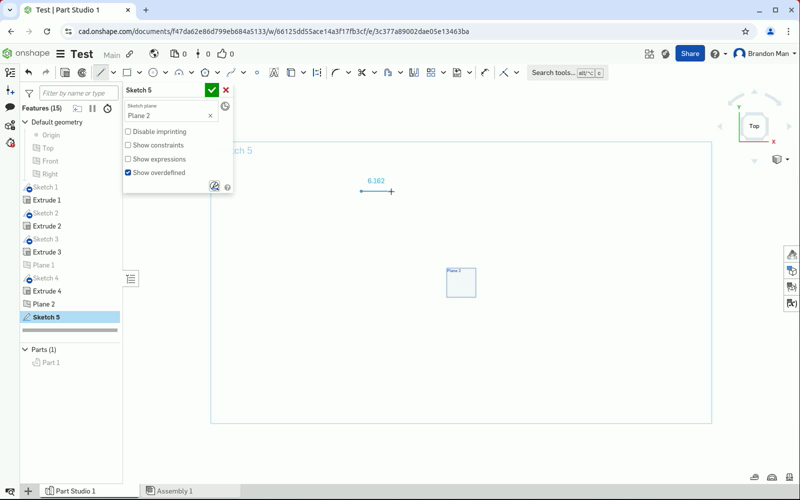
mouse_move(388, 191)
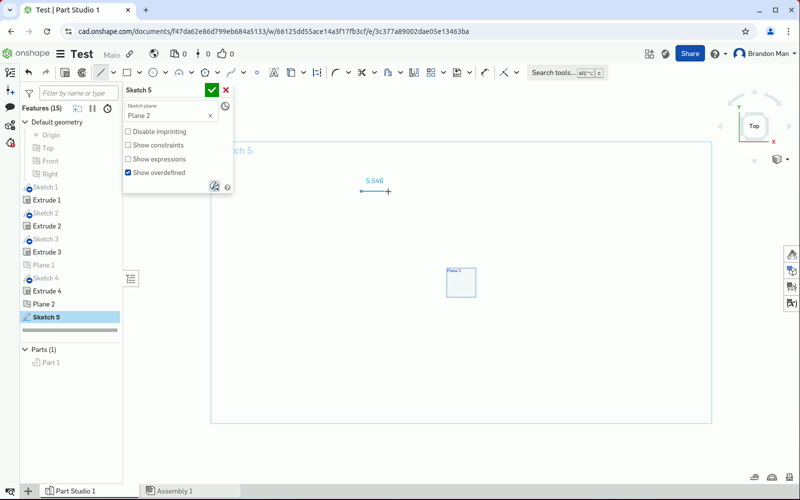
click(388, 191)
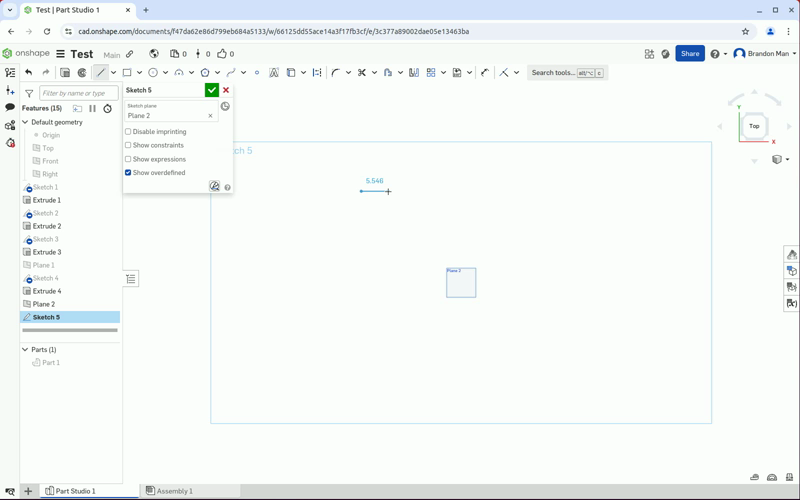
key_up(shift)
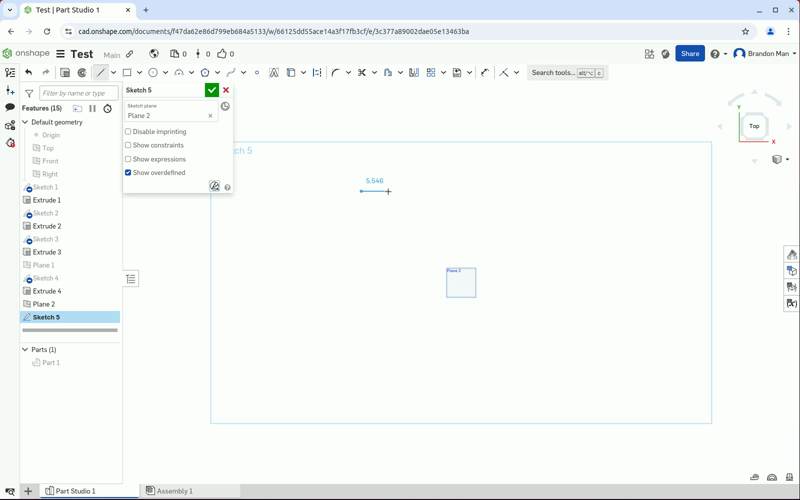
key_down(shift)
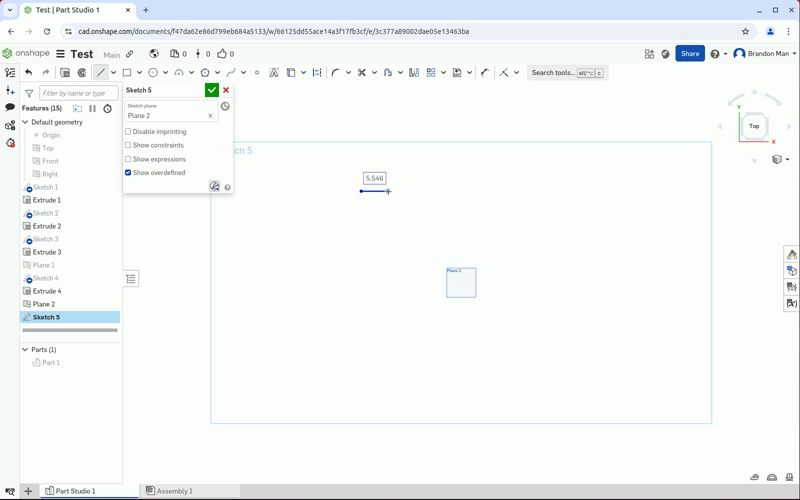
mouse_move(388, 267)
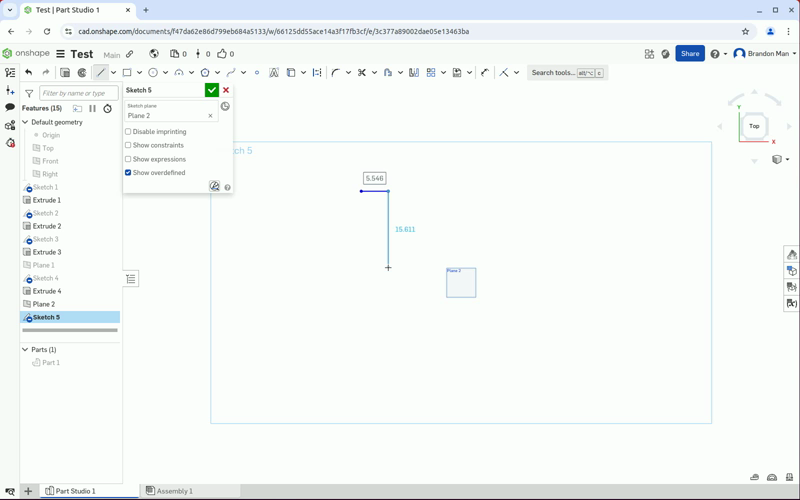
click(388, 267)
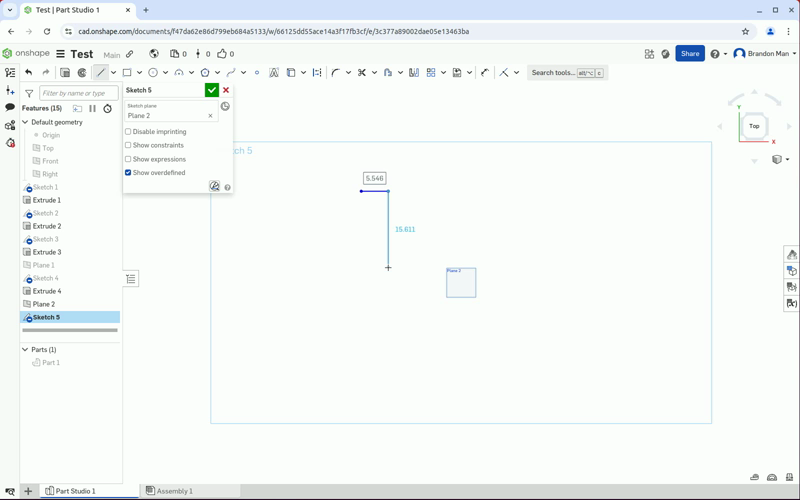
key_up(shift)
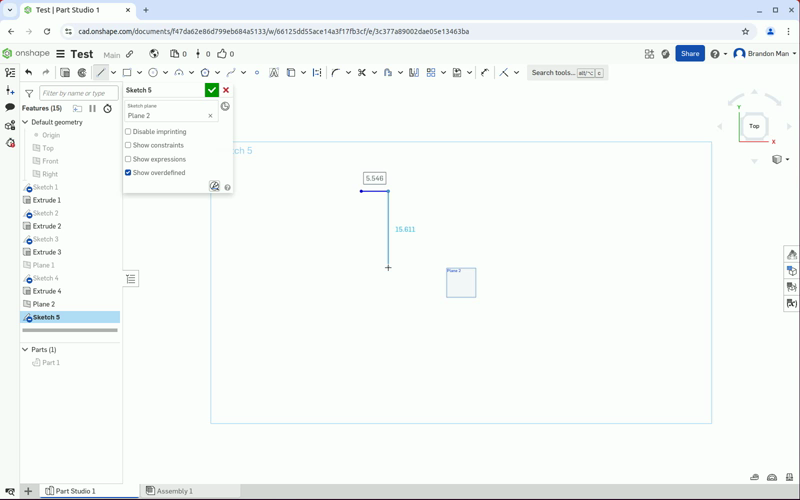
key_down(shift)
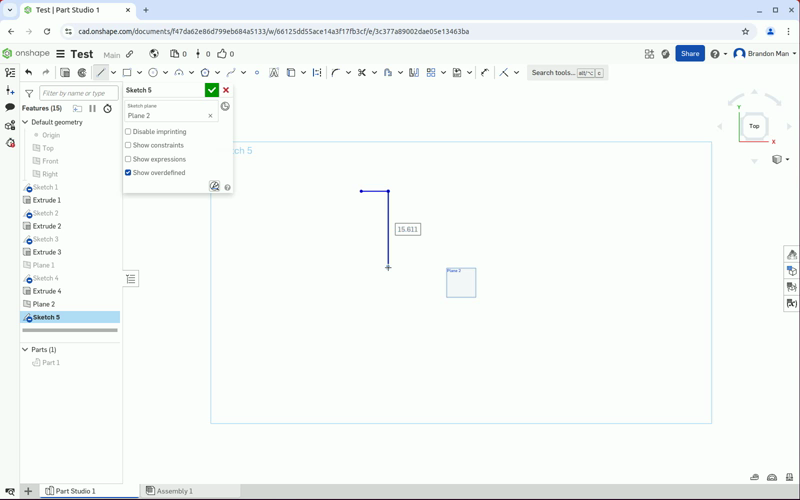
mouse_move(418, 267)
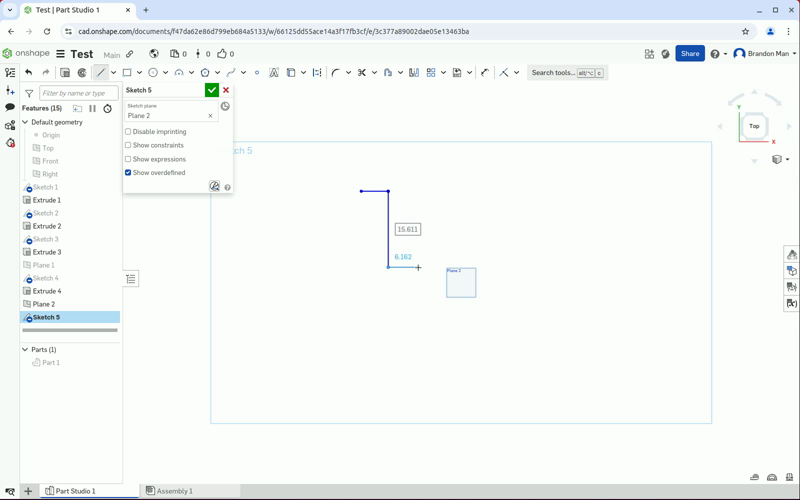
mouse_move(397, 267)
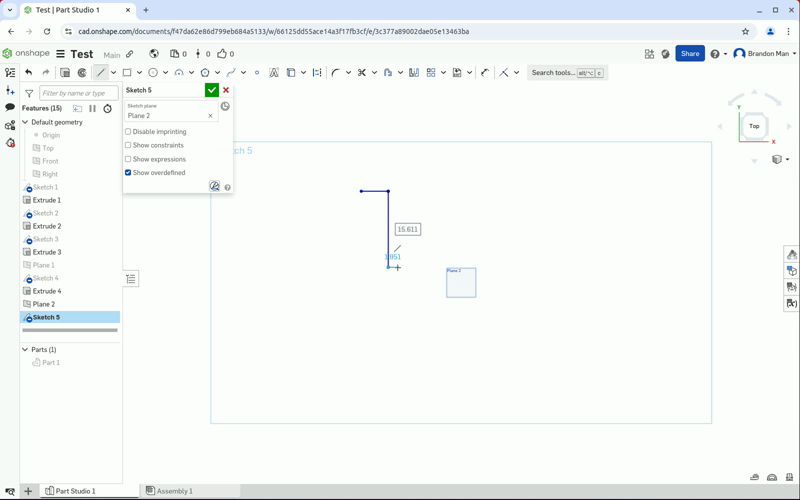
click(397, 267)
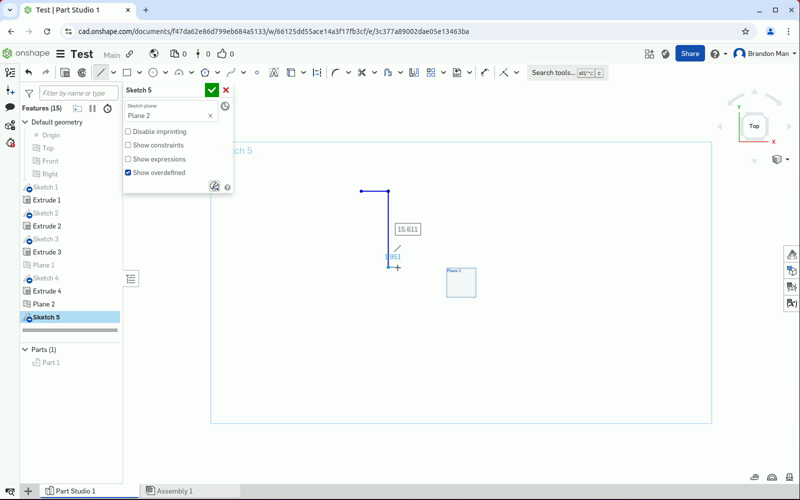
key_up(shift)
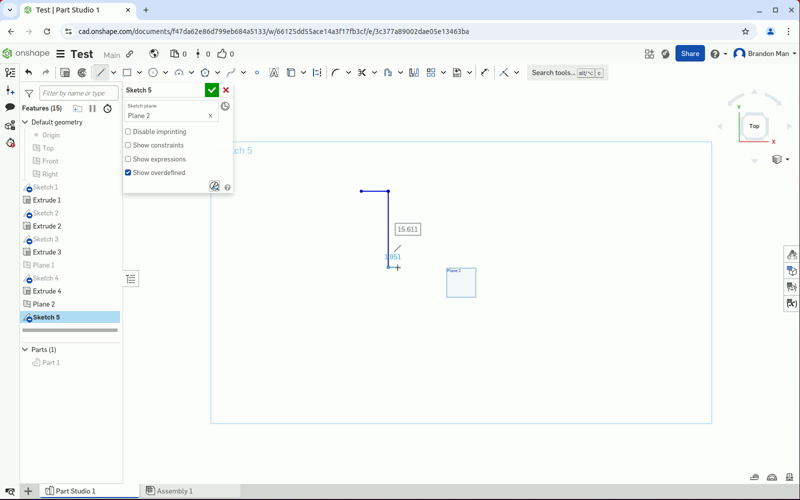
key_down(shift)
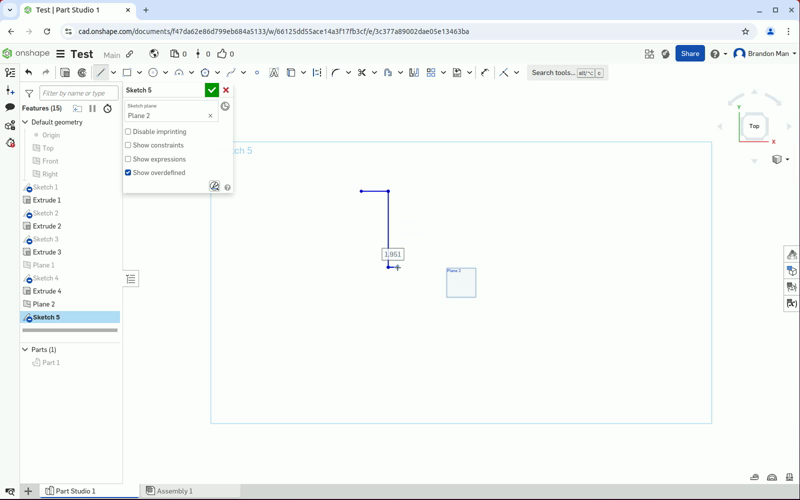
mouse_move(397, 191)
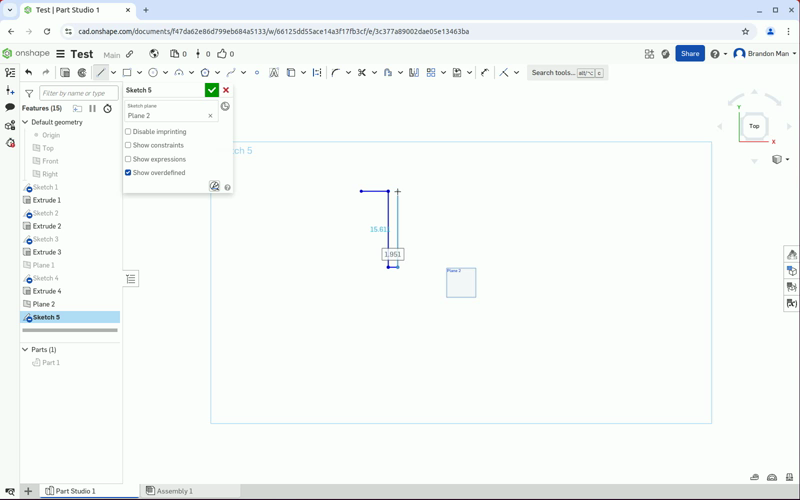
click(397, 191)
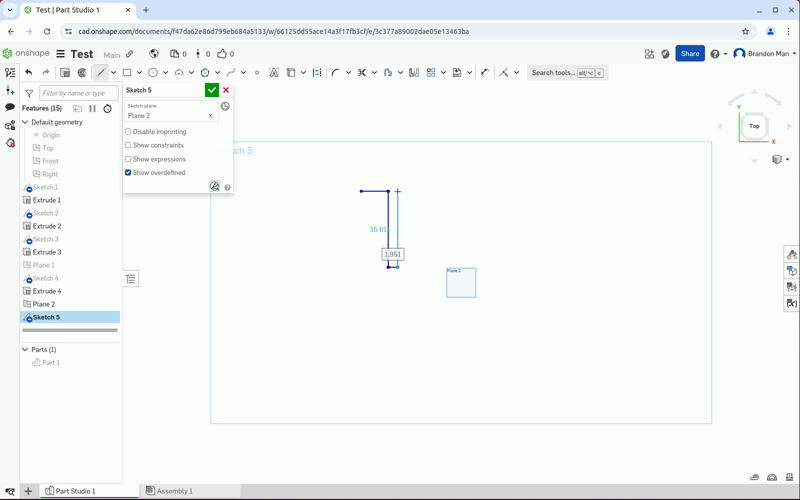
key_up(shift)
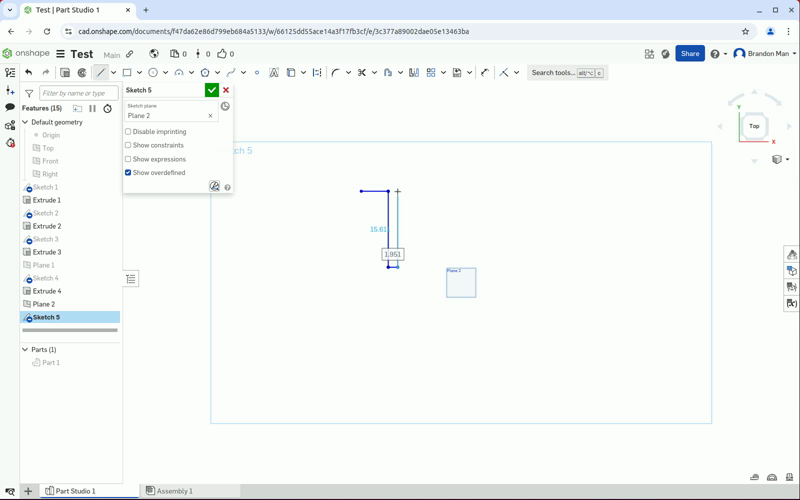
key_down(shift)
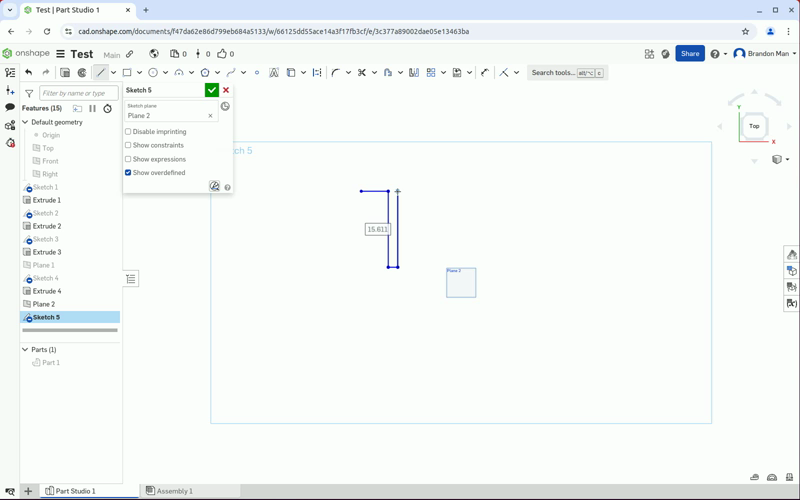
mouse_move(427, 191)
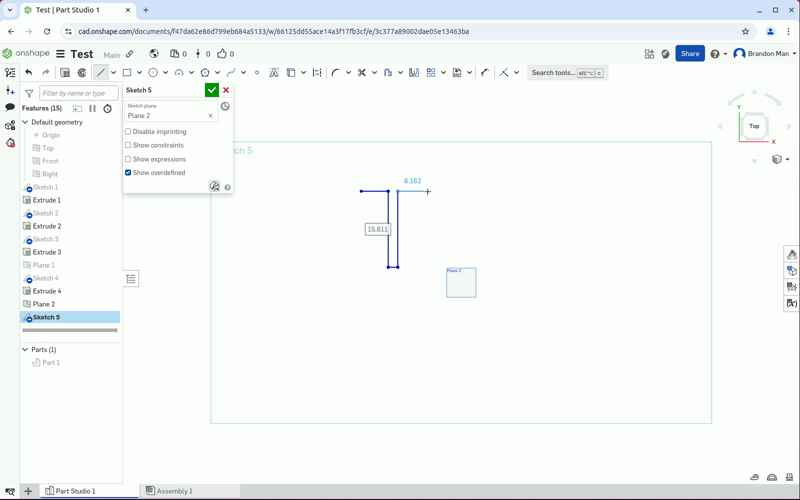
mouse_move(423, 191)
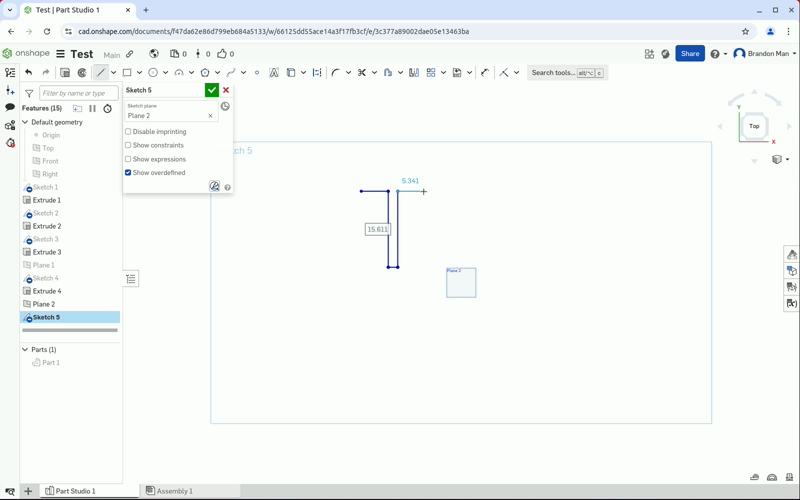
click(423, 191)
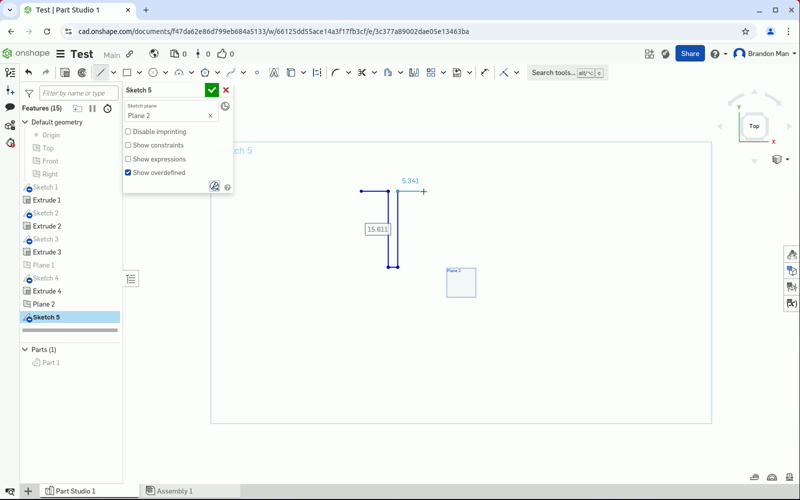
key_up(shift)
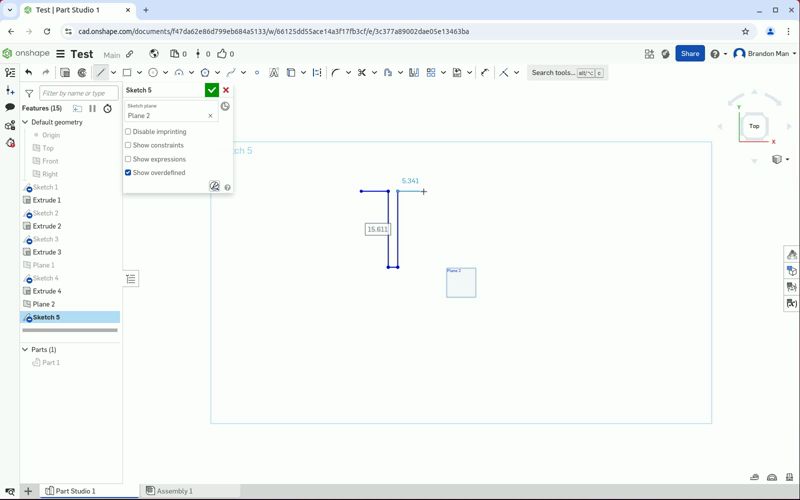
key_down(shift)
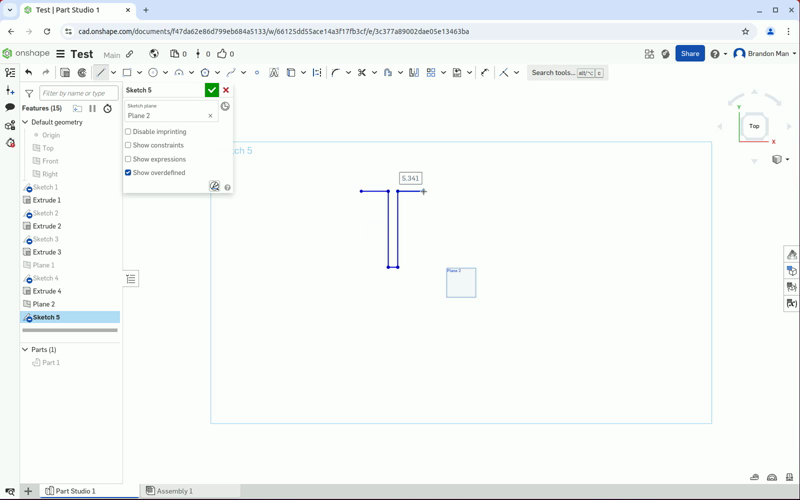
mouse_move(453, 191)
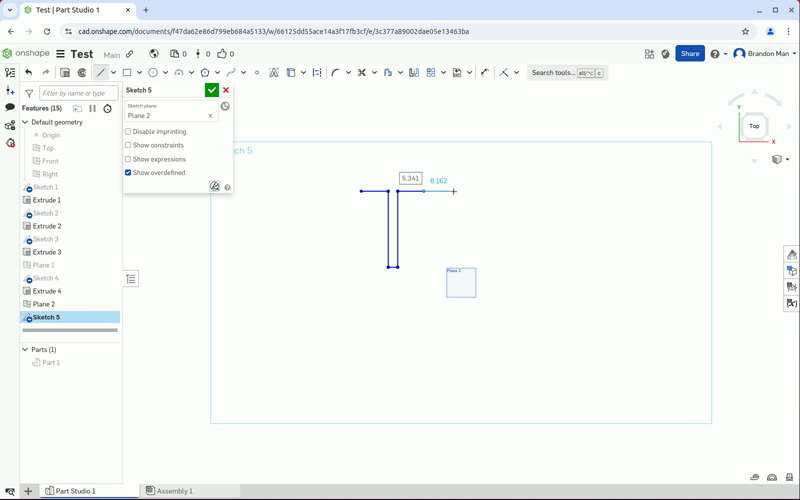
mouse_move(423, 182)
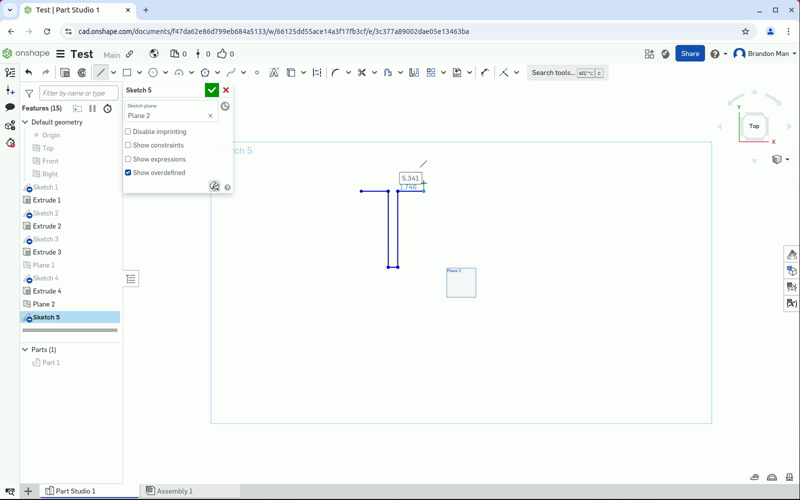
click(423, 182)
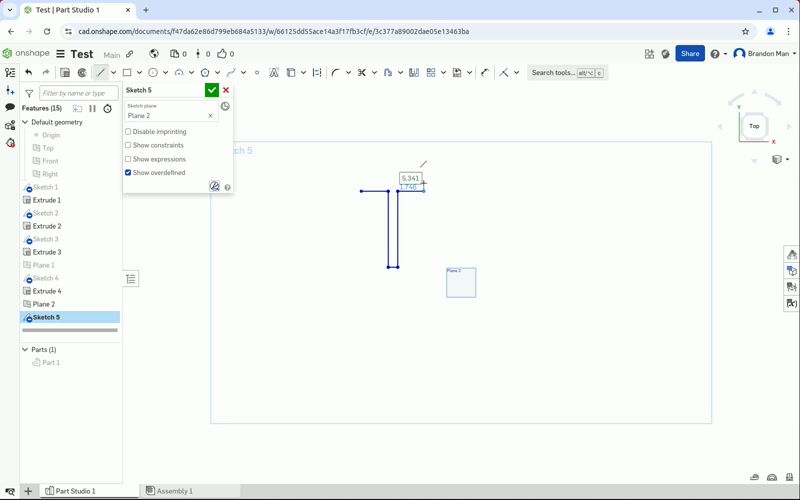
key_up(shift)
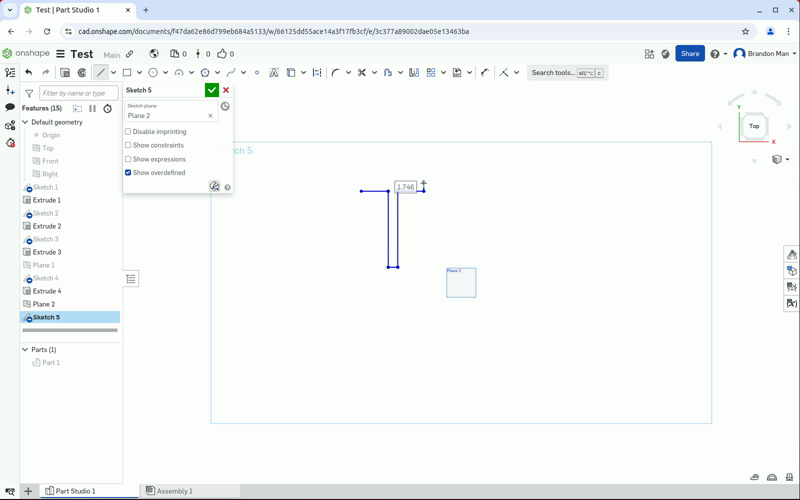
key_down(shift)
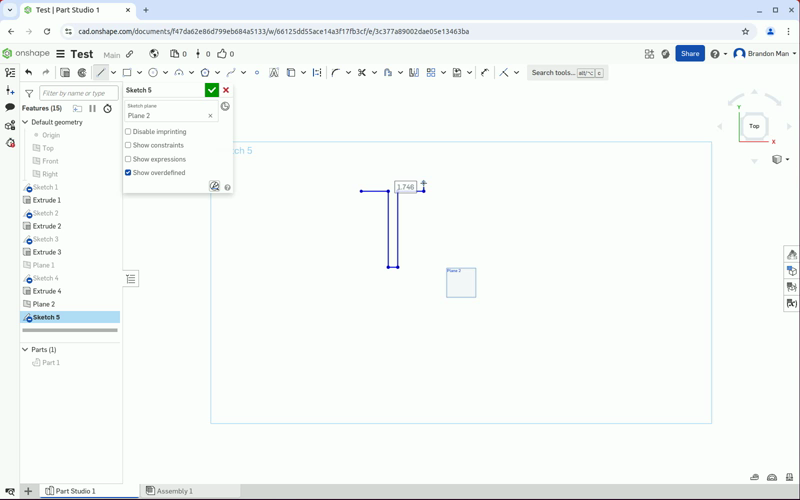
mouse_move(361, 182)
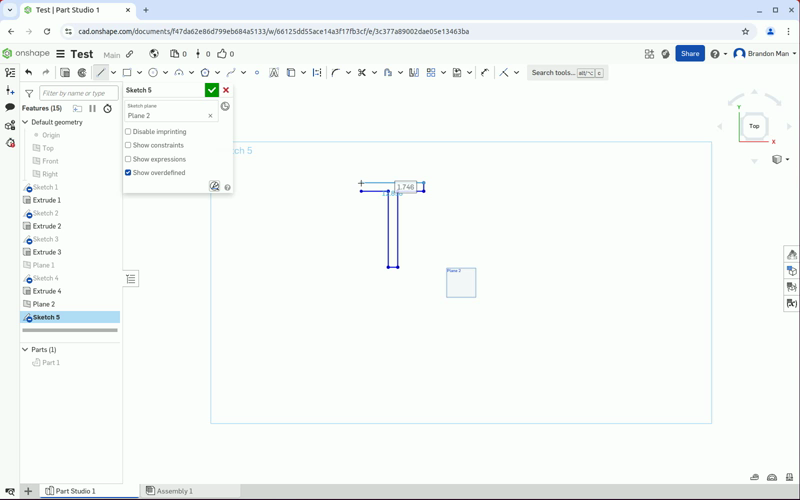
click(361, 182)
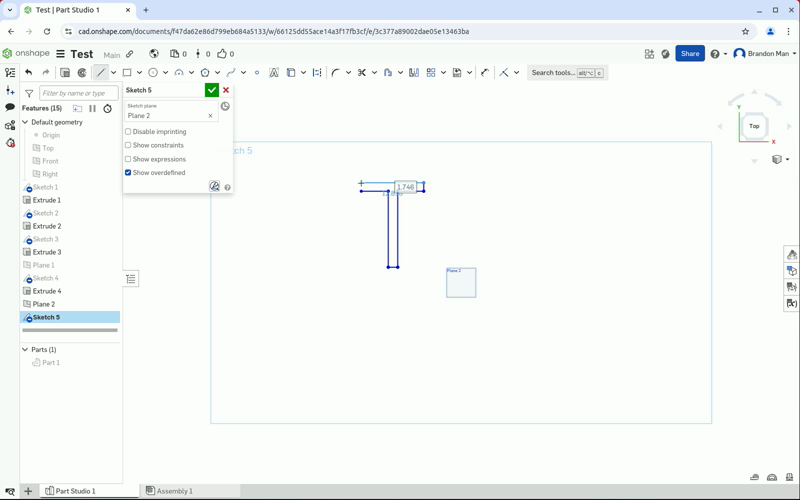
key_up(shift)
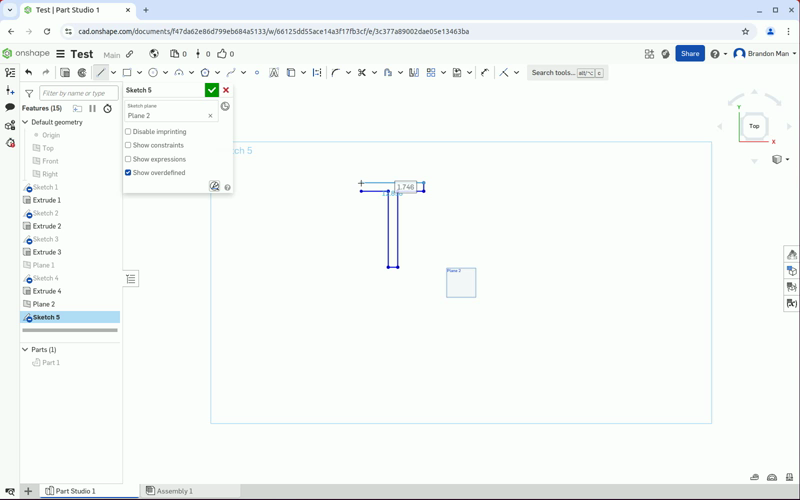
mouse_move(391, 182)
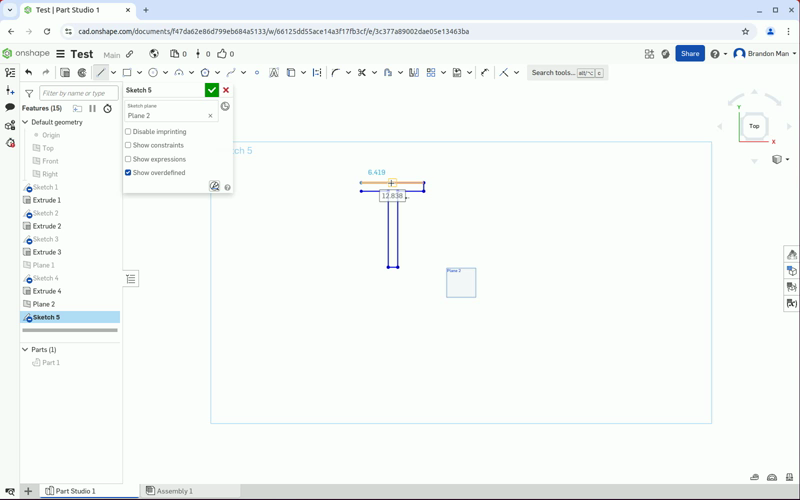
key_down(shift)
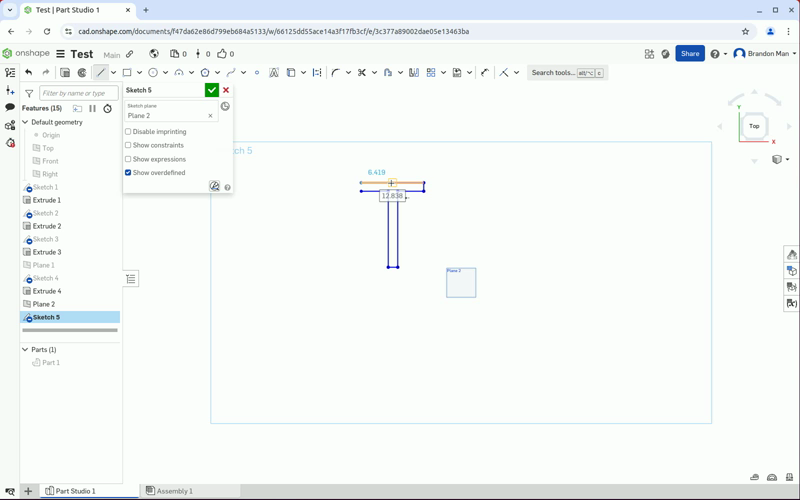
mouse_move(361, 191)
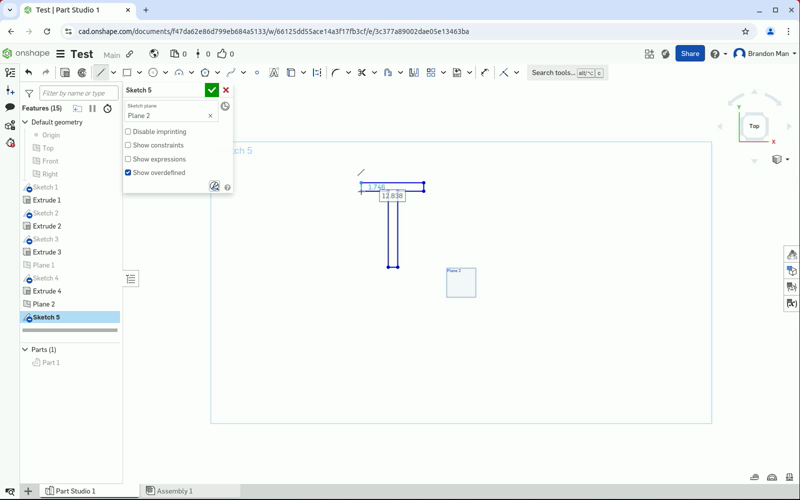
key_up(shift)
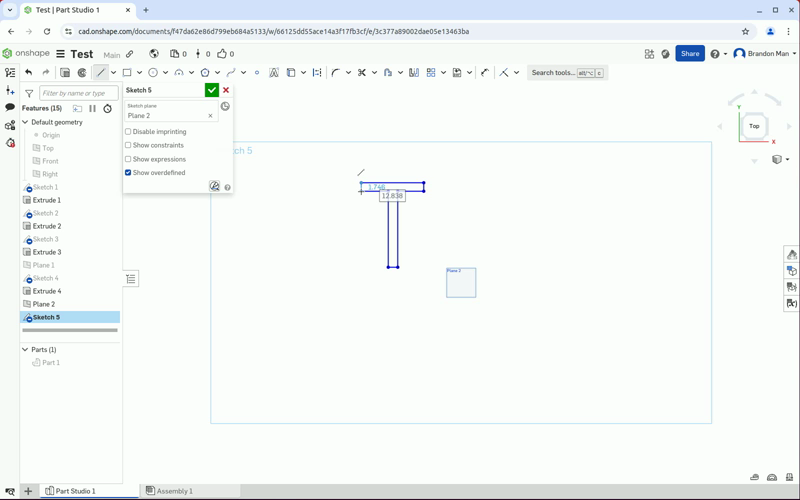
click(361, 191)
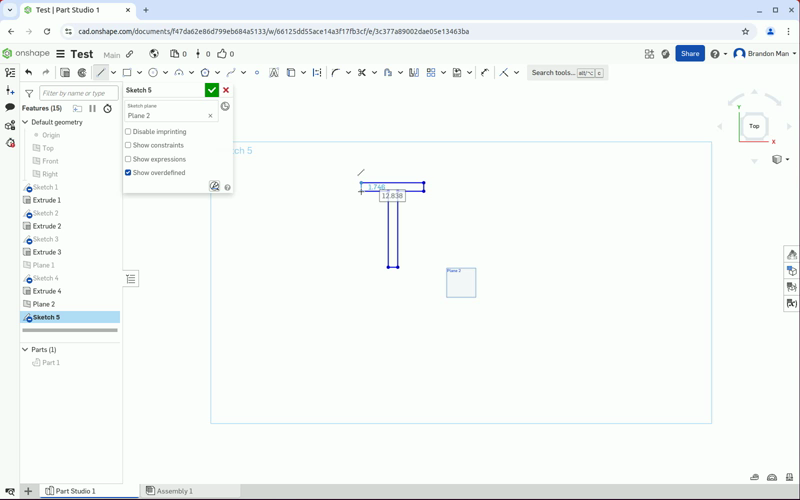
key(esc)
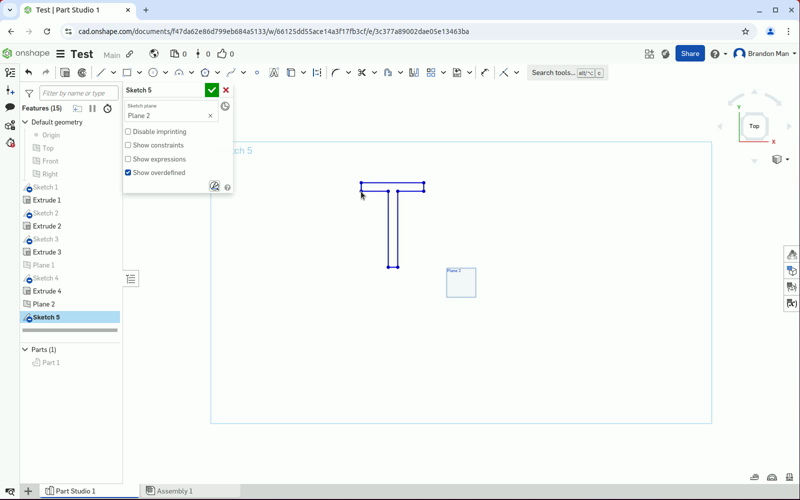
mouse_move(394, 218)
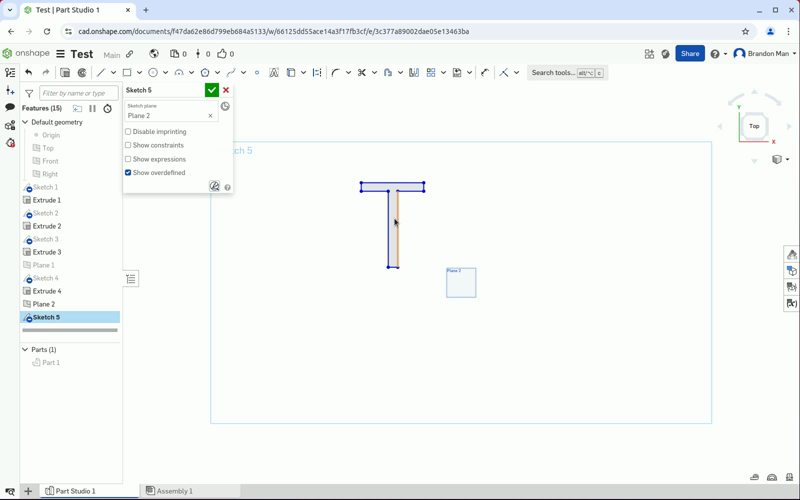
scroll(6)
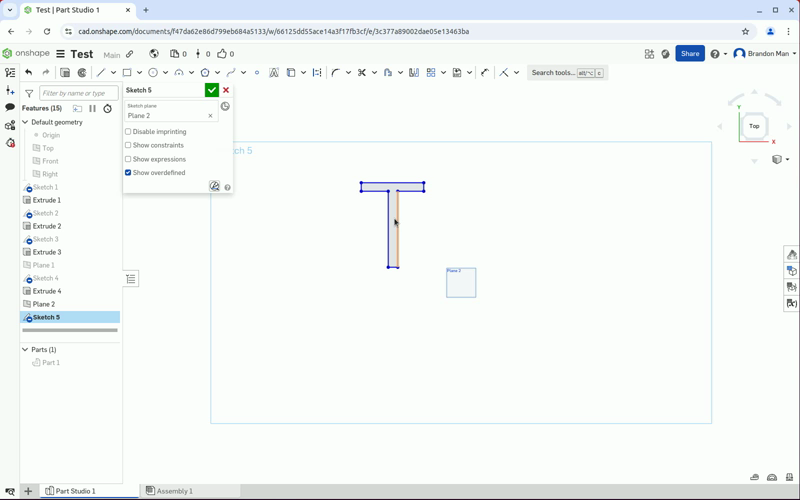
scroll(6)
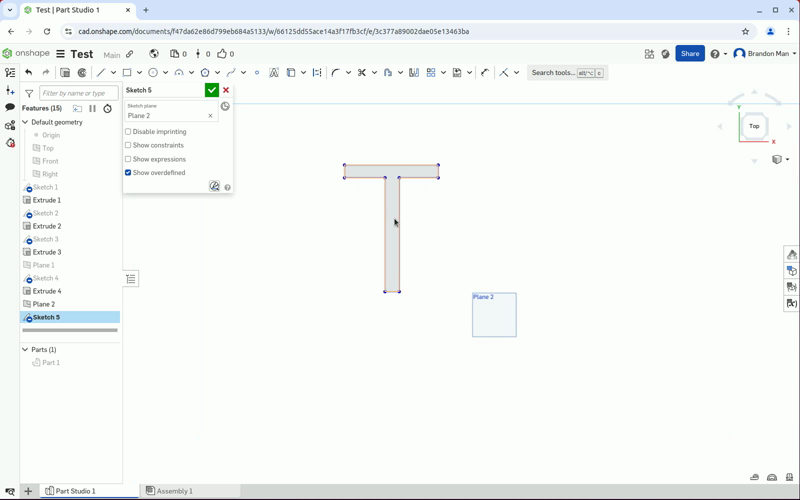
scroll(6)
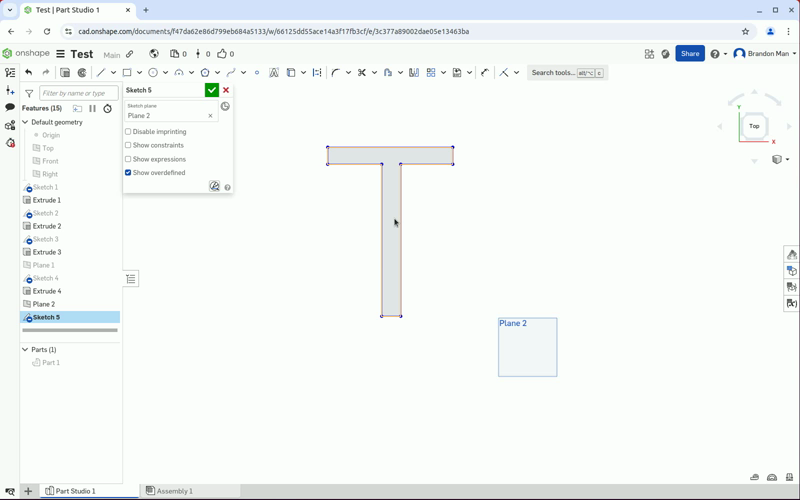
scroll(6)
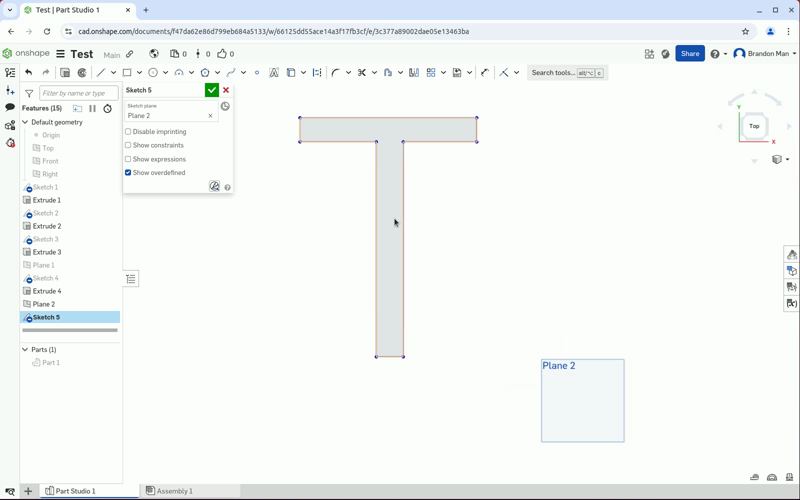
scroll(6)
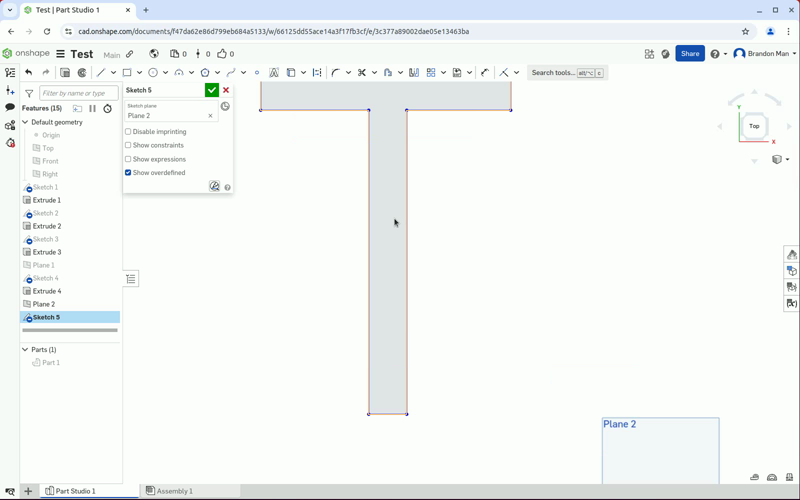
scroll(6)
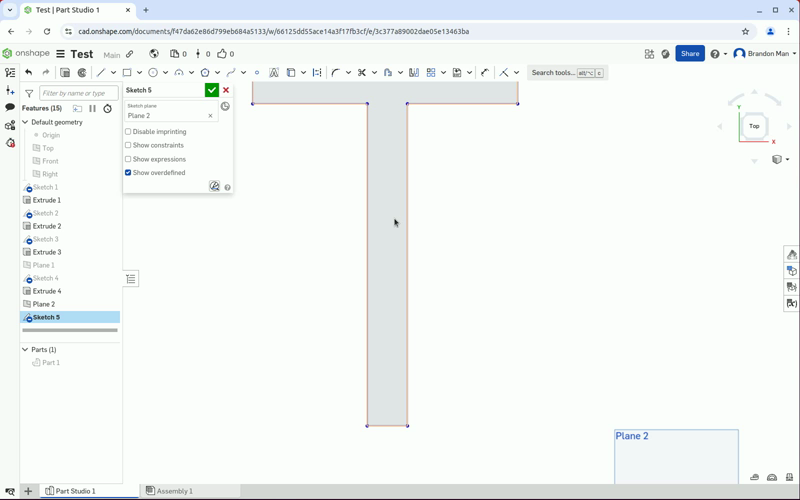
scroll(6)
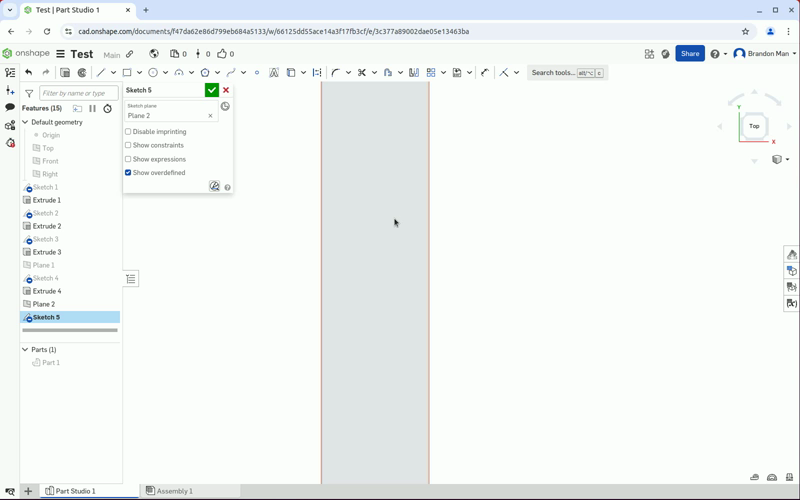
click(394, 218)
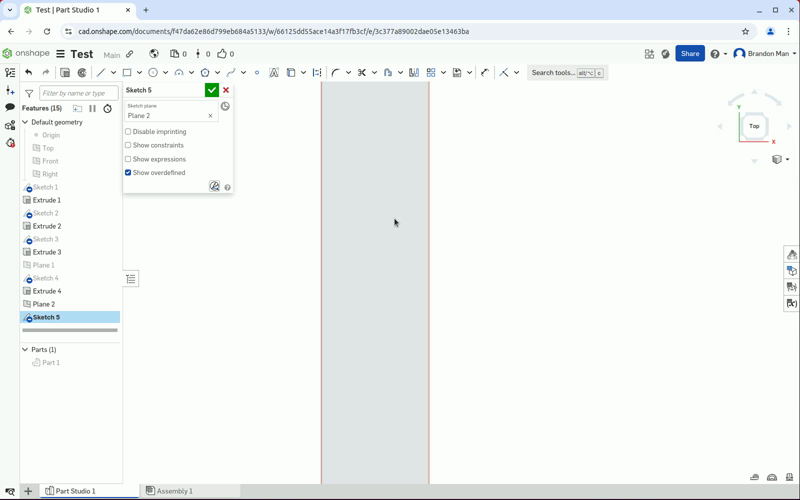
scroll(-6)
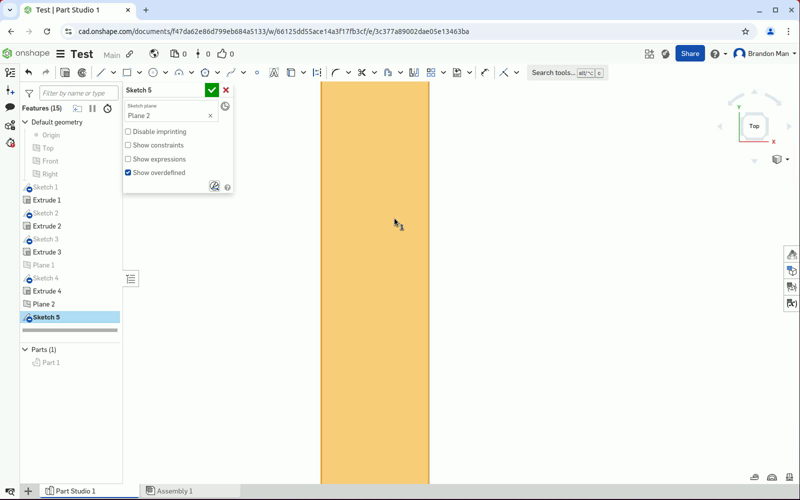
scroll(-6)
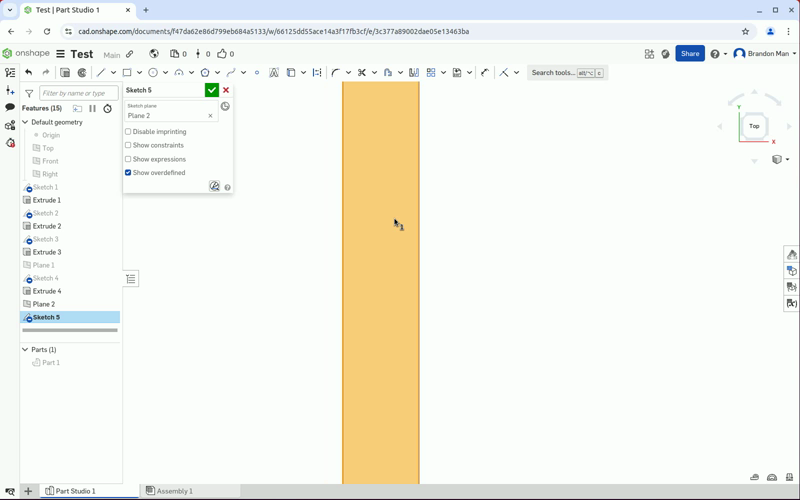
scroll(-6)
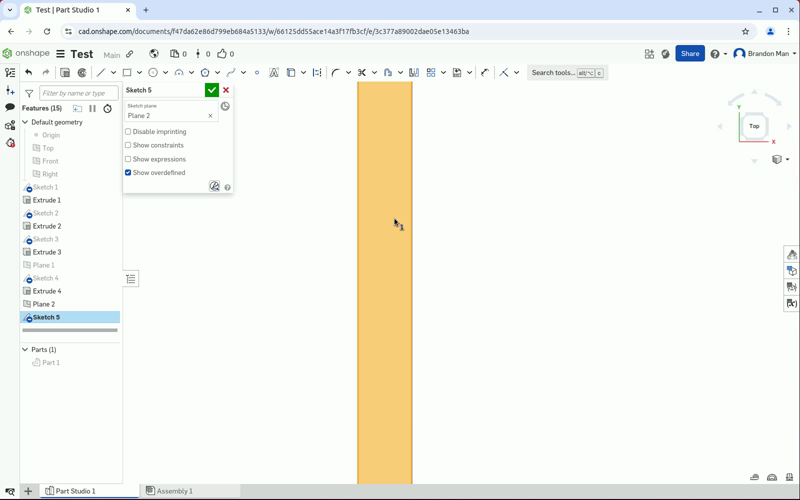
scroll(-6)
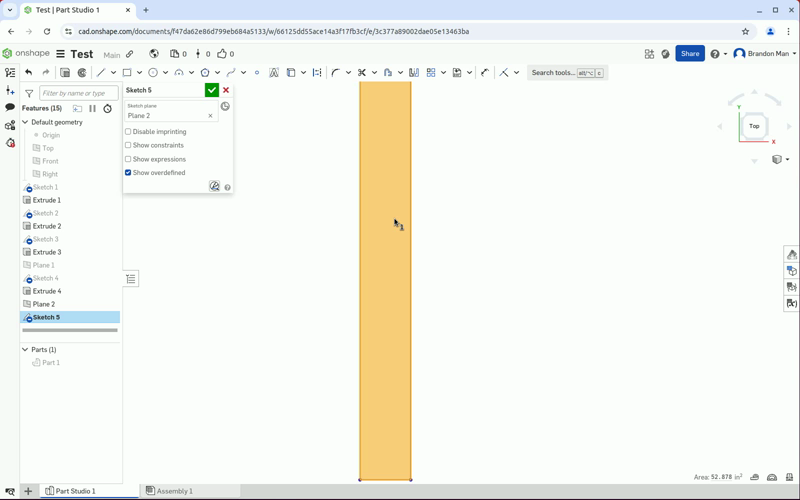
scroll(-6)
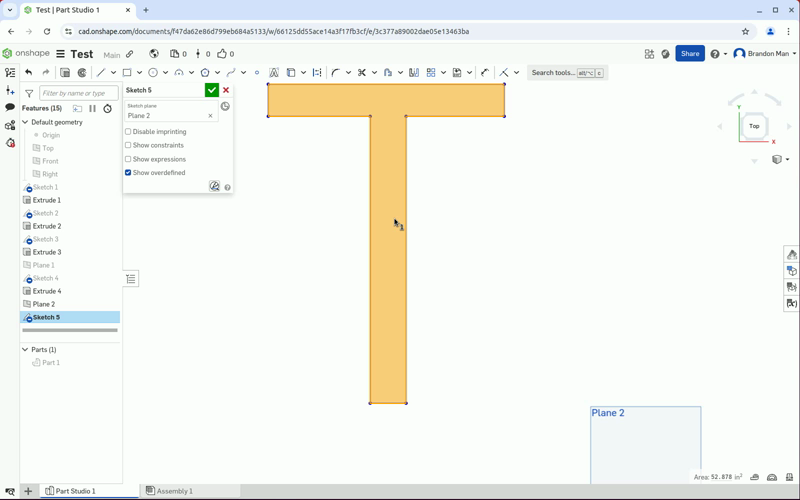
scroll(-6)
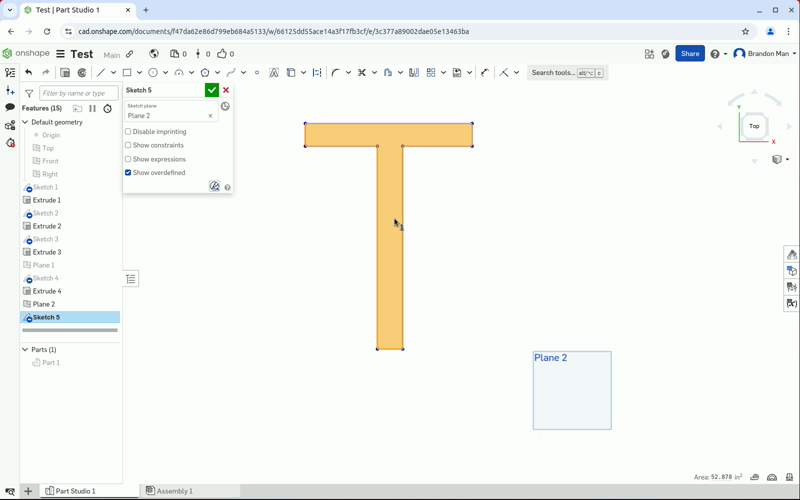
scroll(-6)
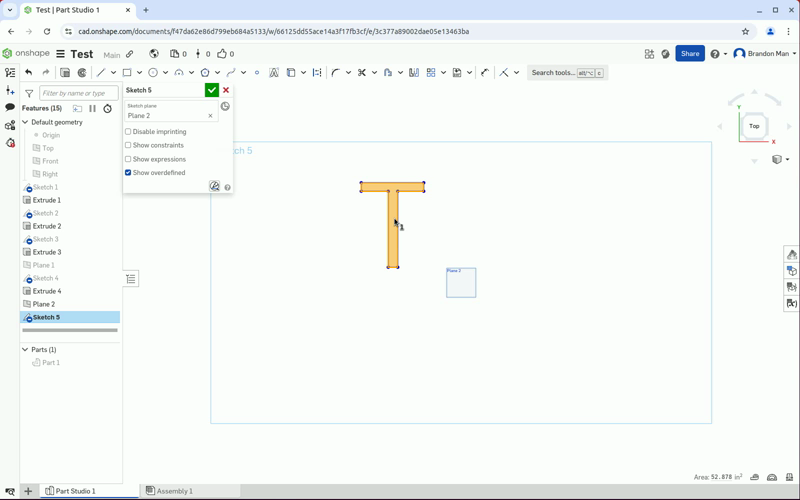
mouse_move(73, 352)
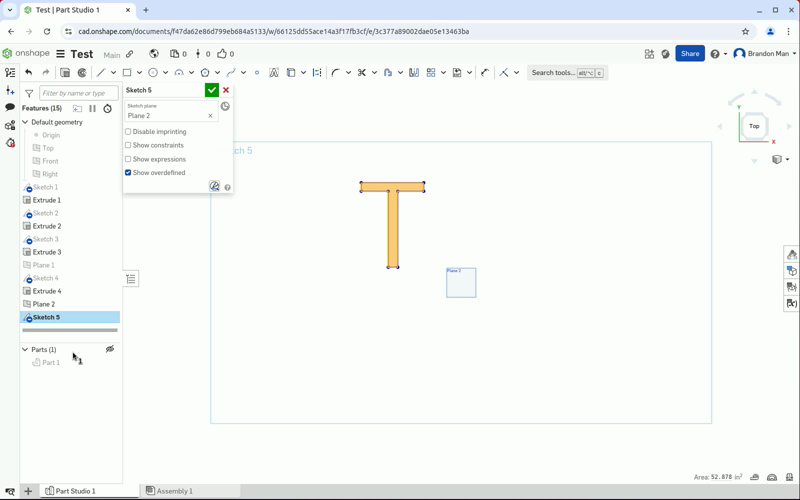
key(shift+y)
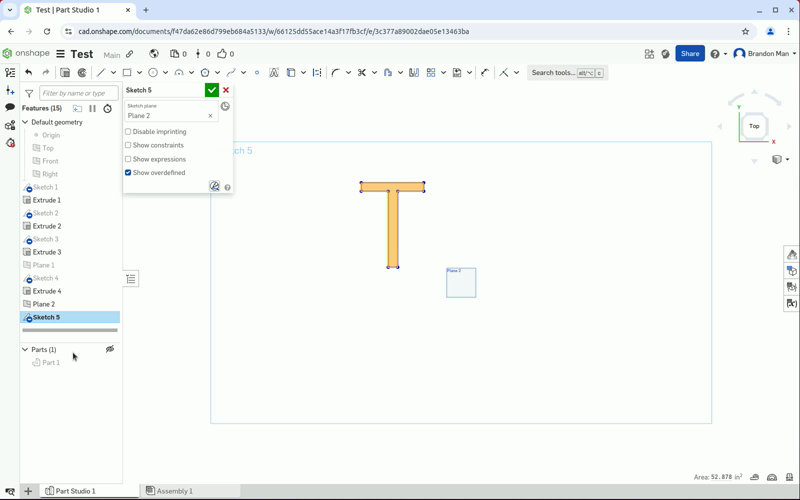
key(shift+e)
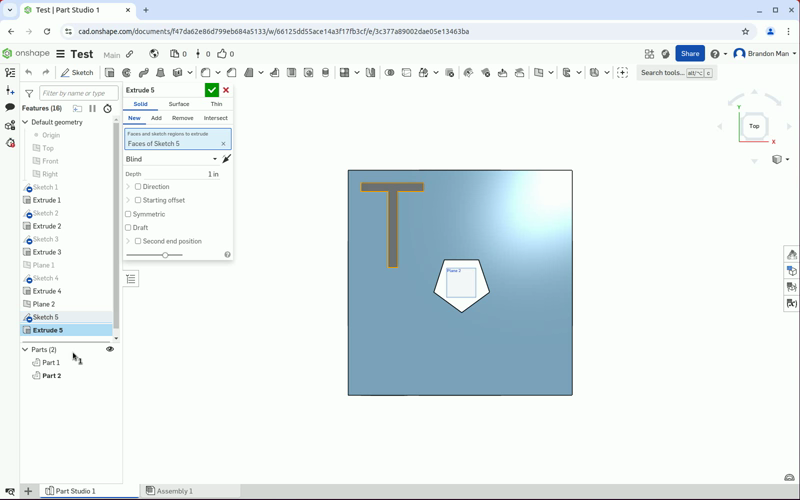
mouse_move(143, 106)
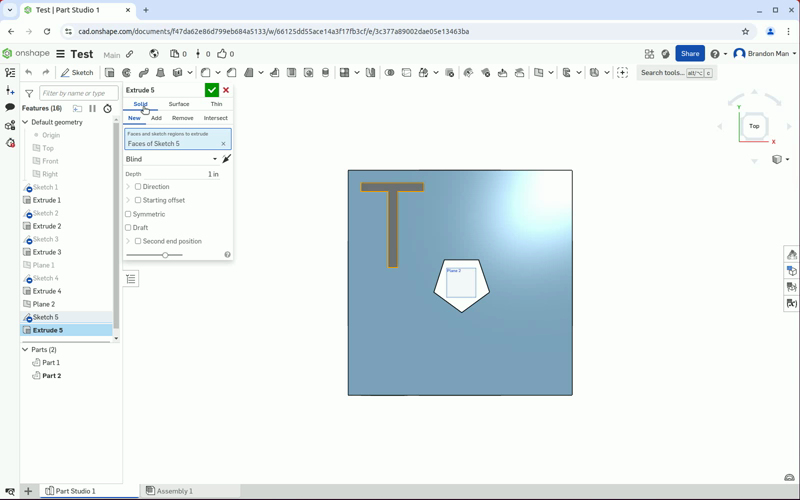
click(143, 106)
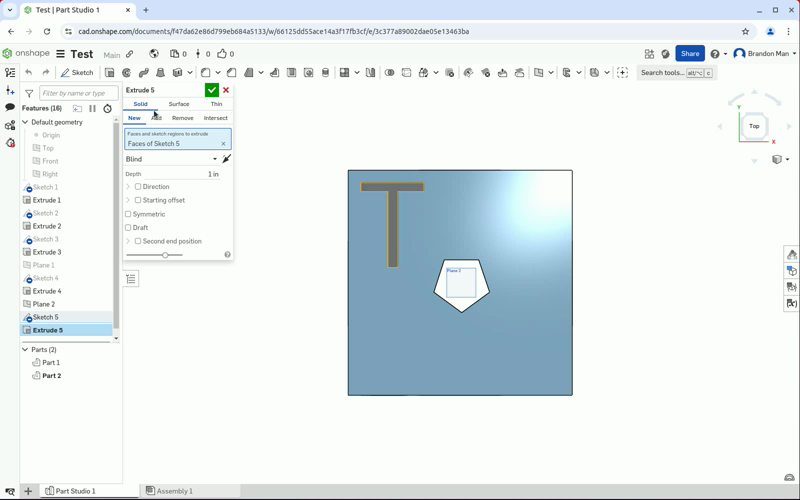
mouse_move(186, 120)
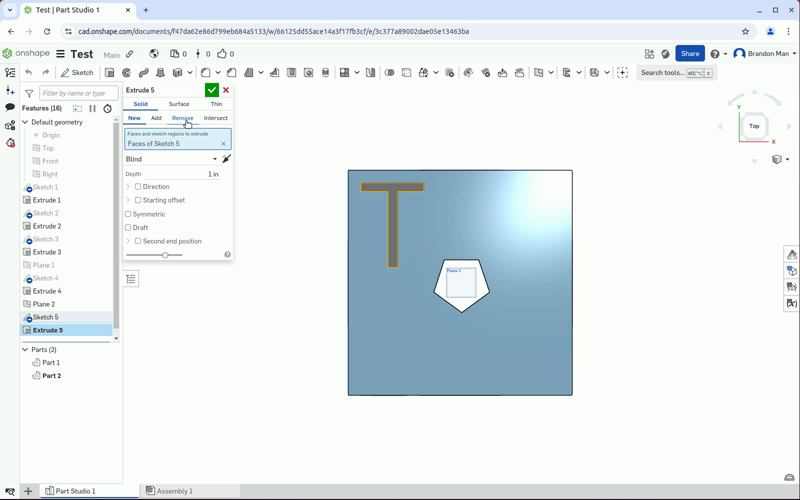
click(186, 120)
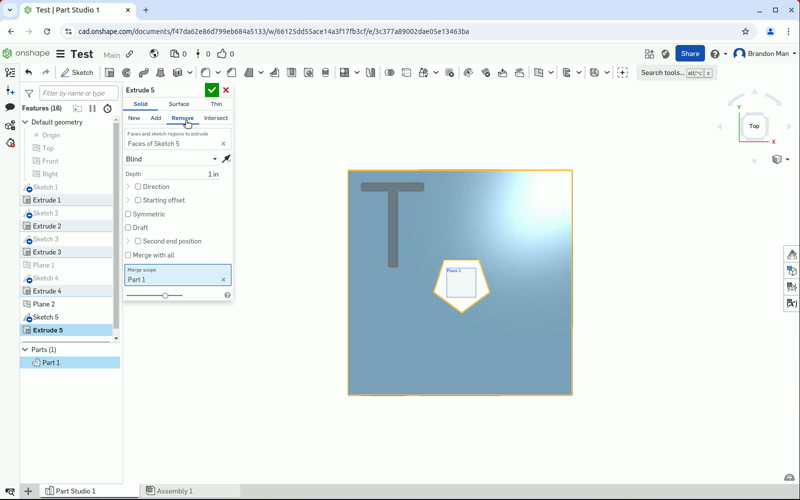
key(tab, 4)
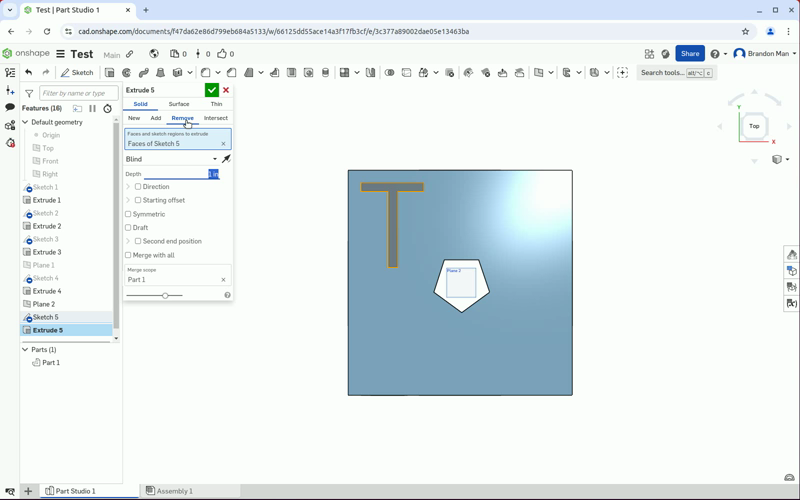
text(0.241)
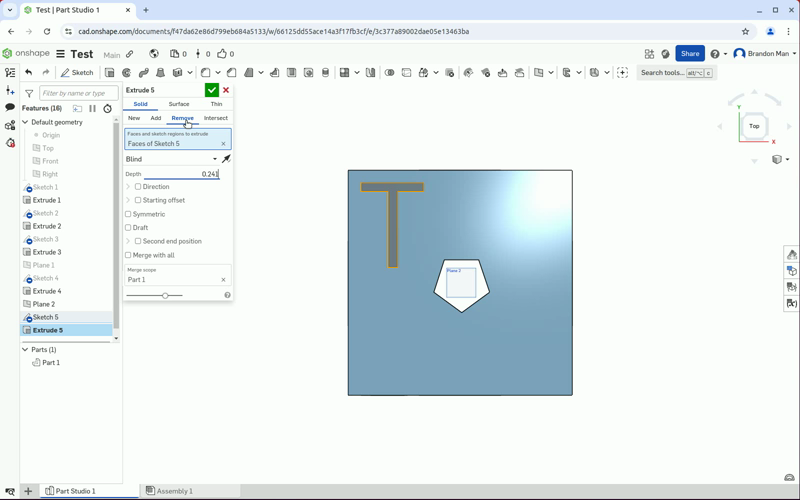
key(tab, 6)
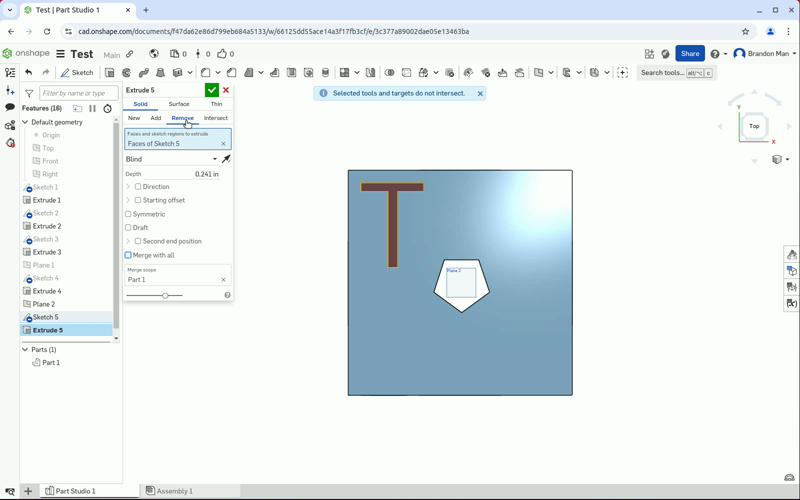
key(space)
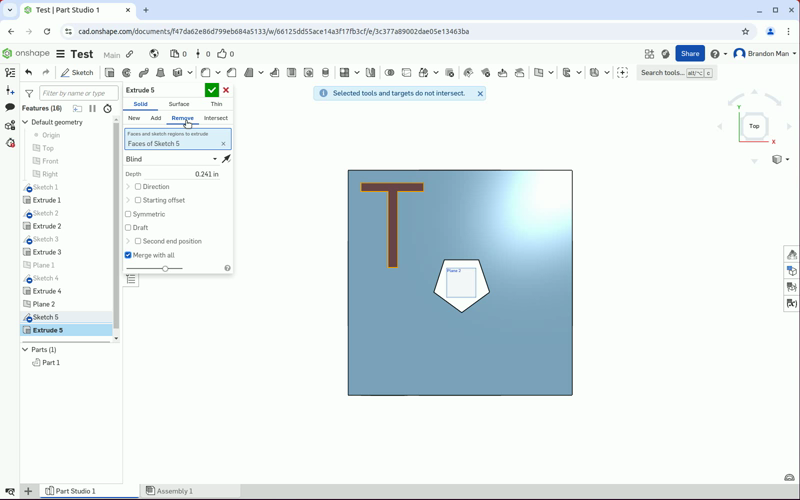
key(enter)
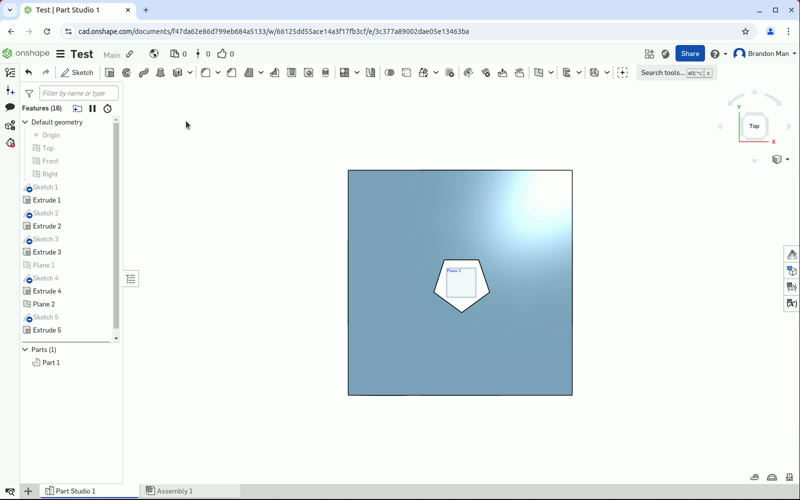
key(shift+h)
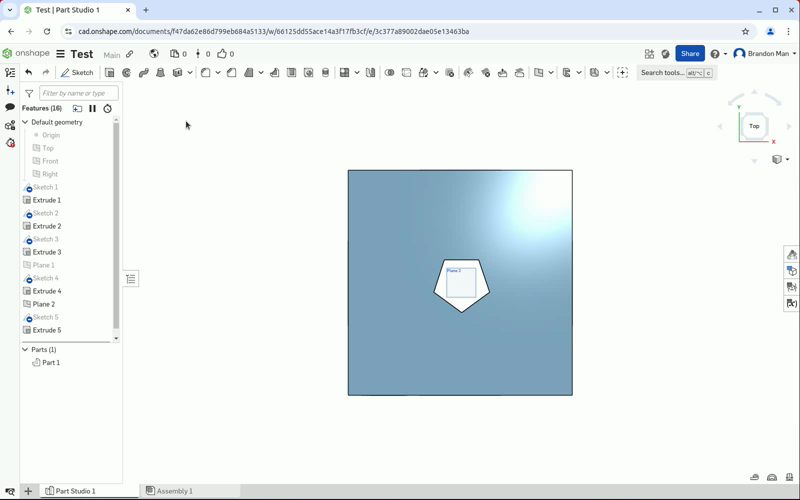
key(shift+h)
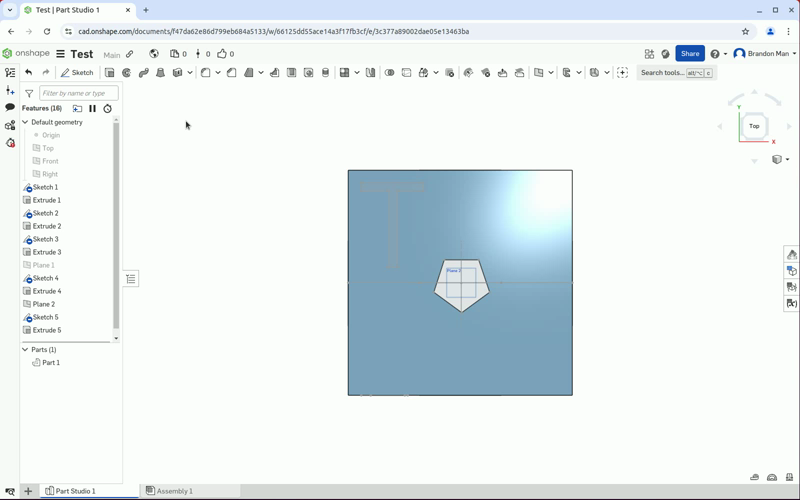
key(shift+7)
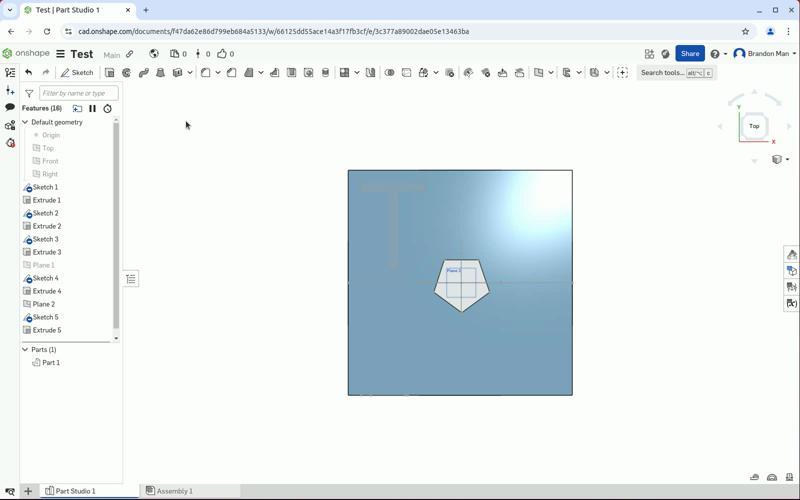
key(up, 3)
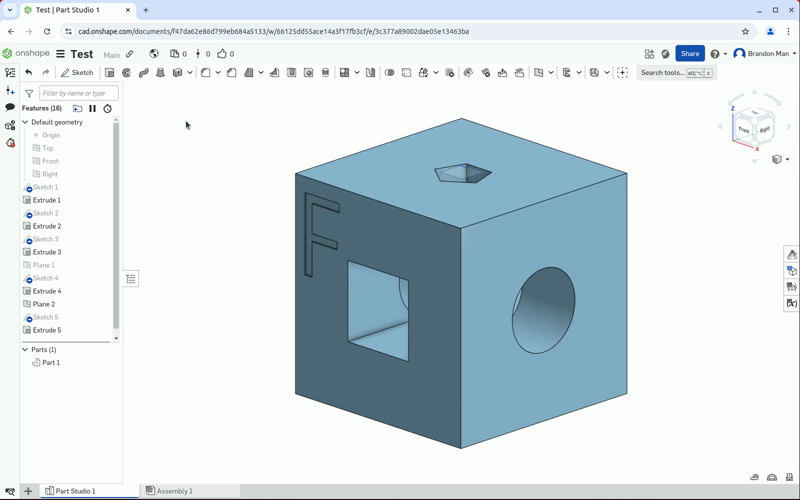
key(left, 3)
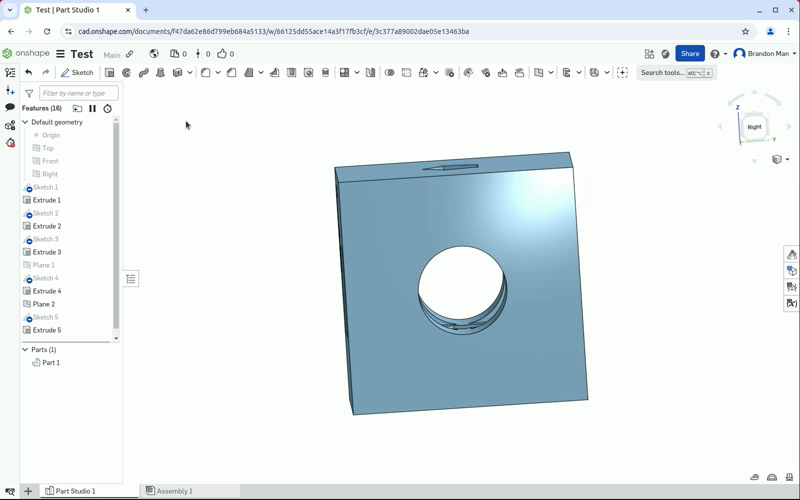
key(right, 3)
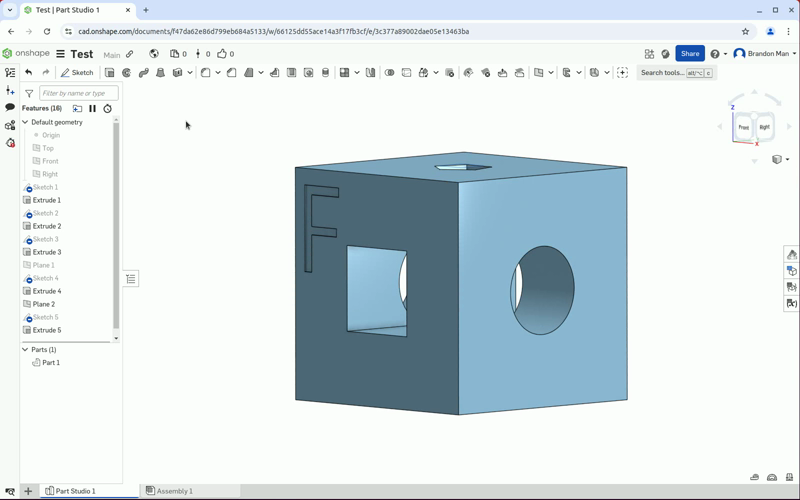
key(down, 3)
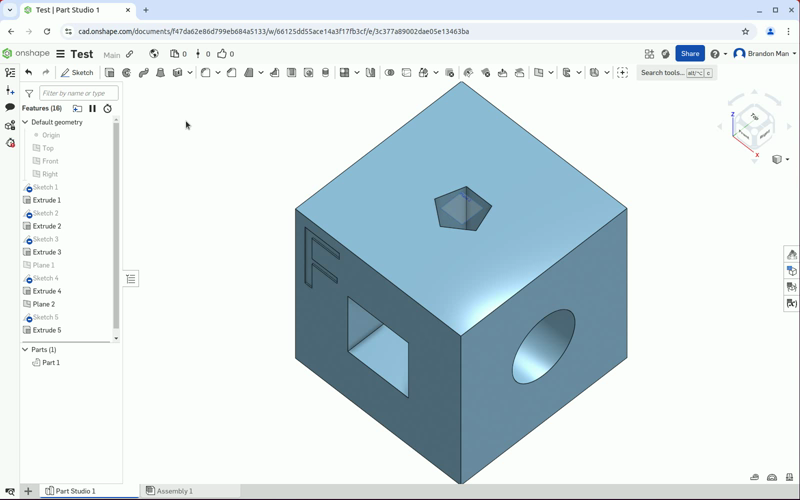
mouse_move(69, 189)
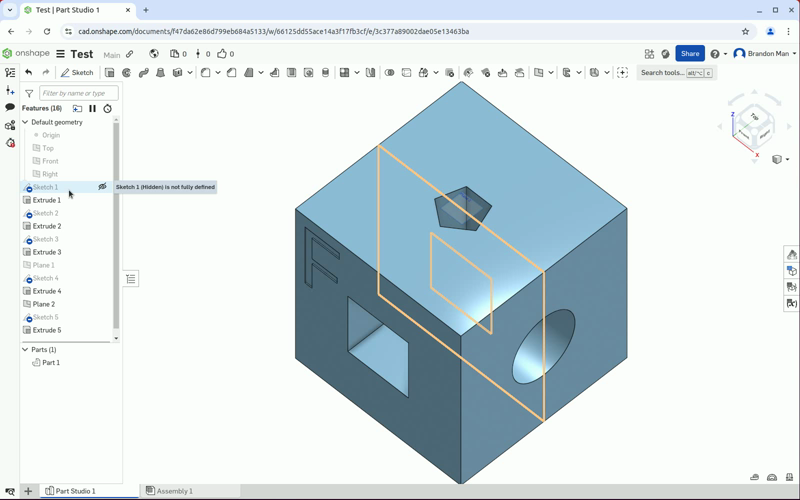
click(69, 189)